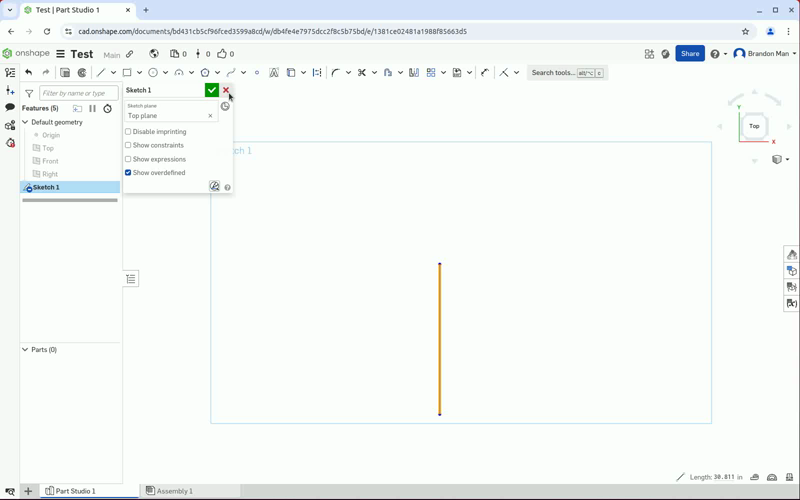
key(shift+h)
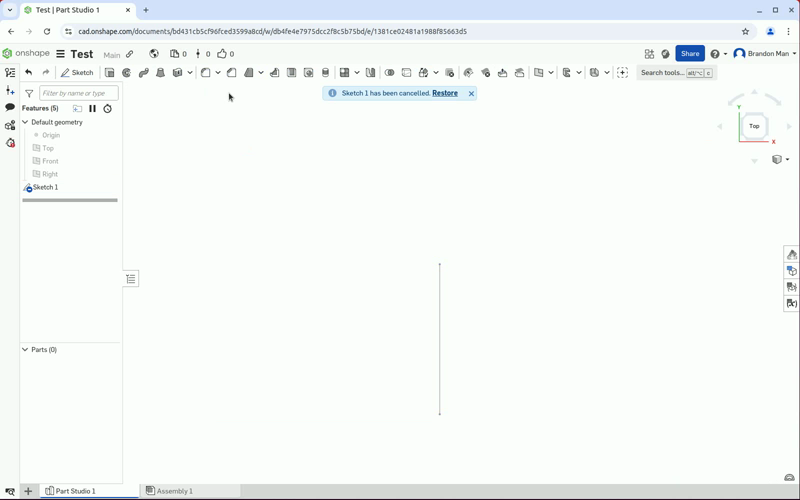
key(shift+s)
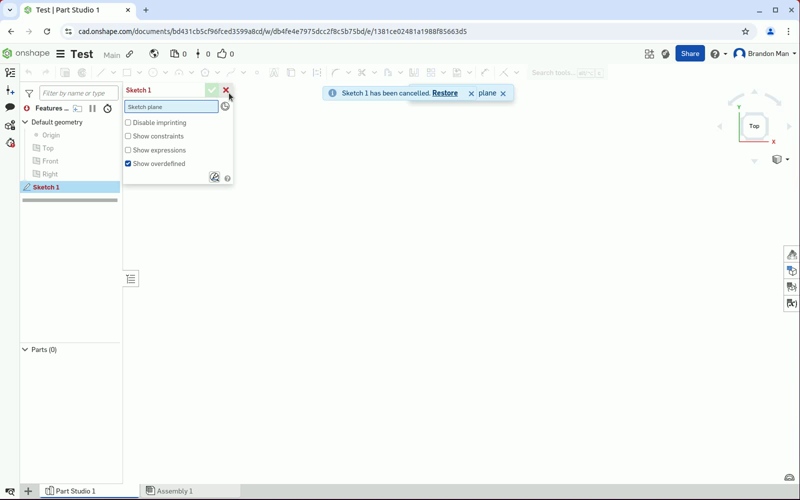
mouse_move(73, 150)
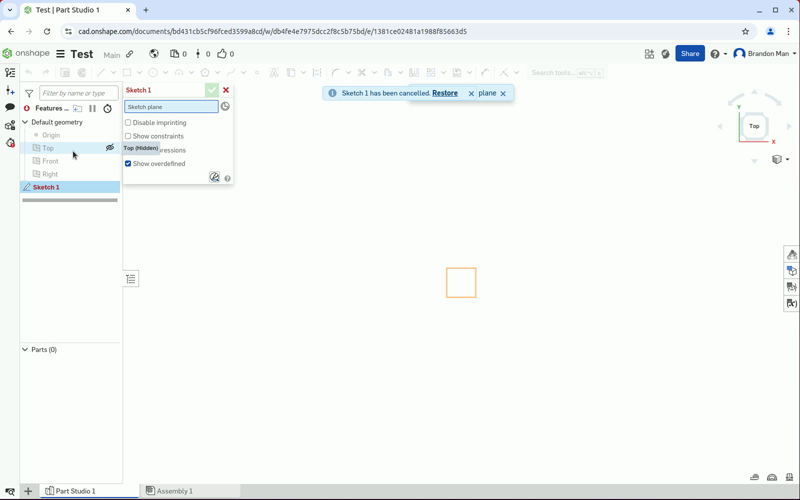
click(73, 150)
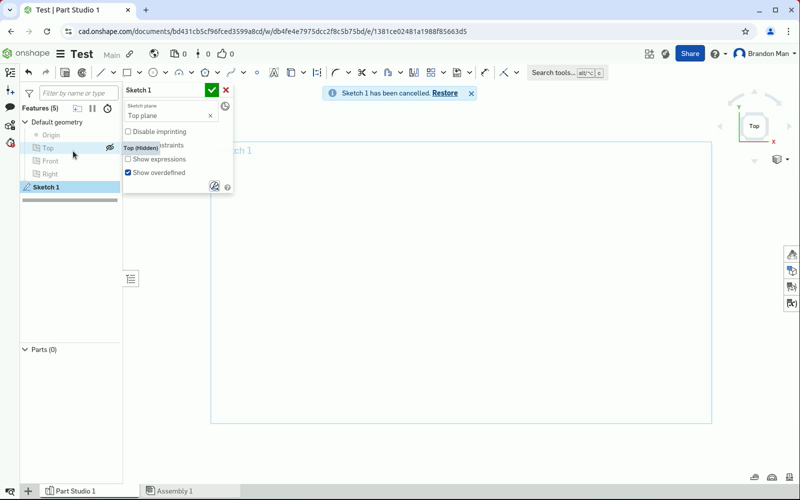
mouse_move(73, 352)
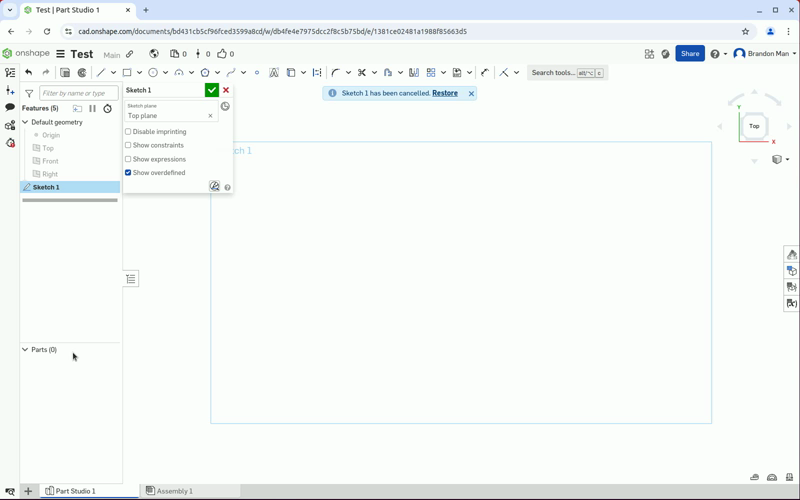
key(y)
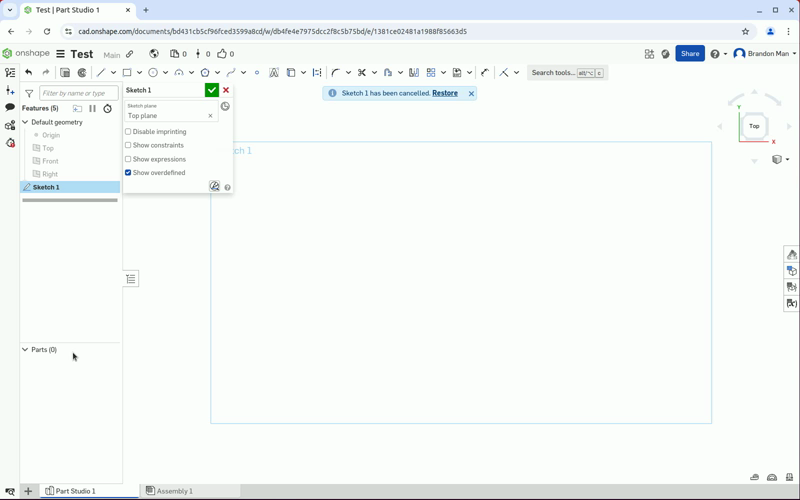
key(l)
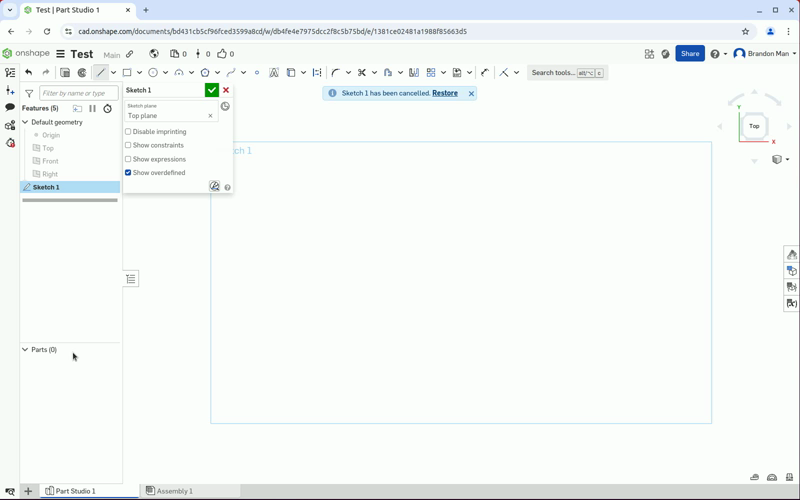
key_down(shift)
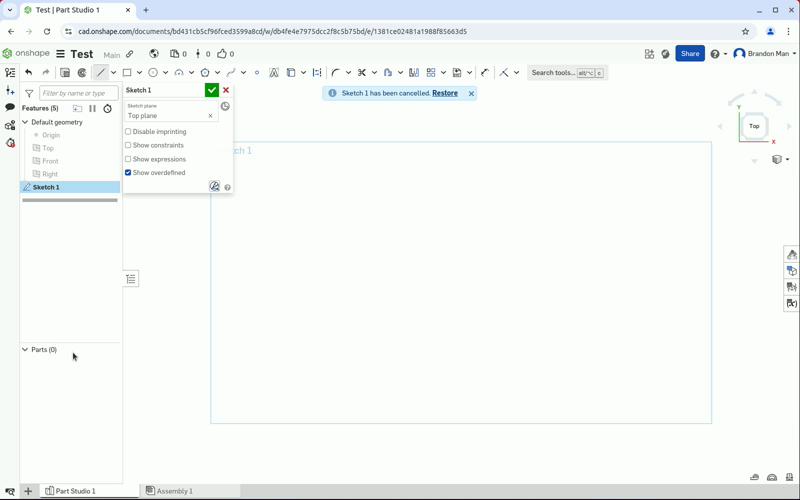
mouse_move(466, 316)
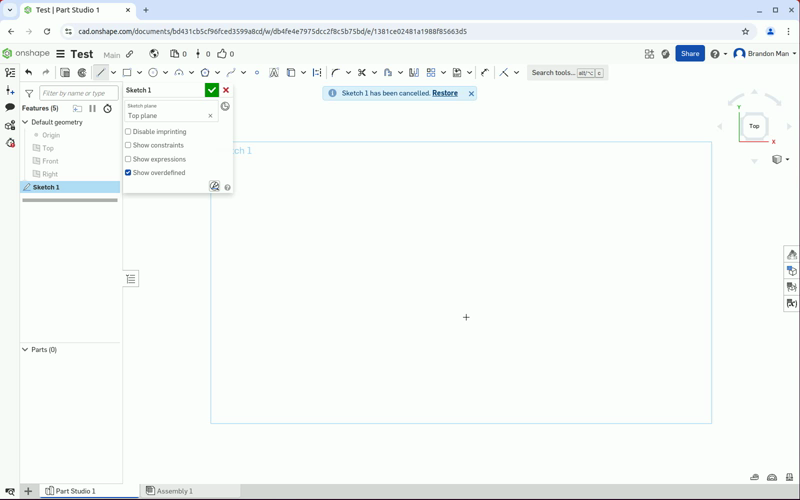
click(466, 316)
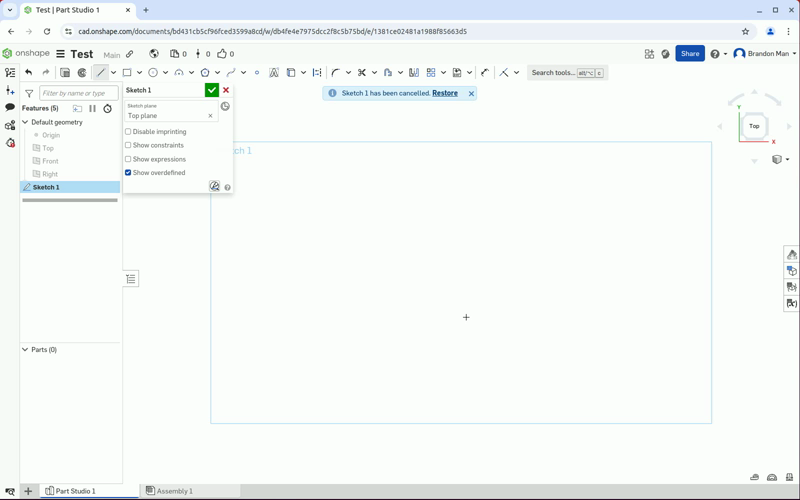
key_up(shift)
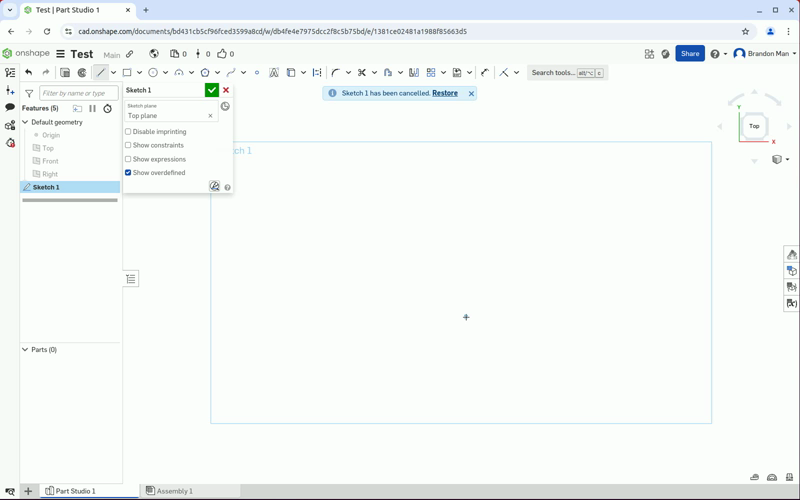
key_down(shift)
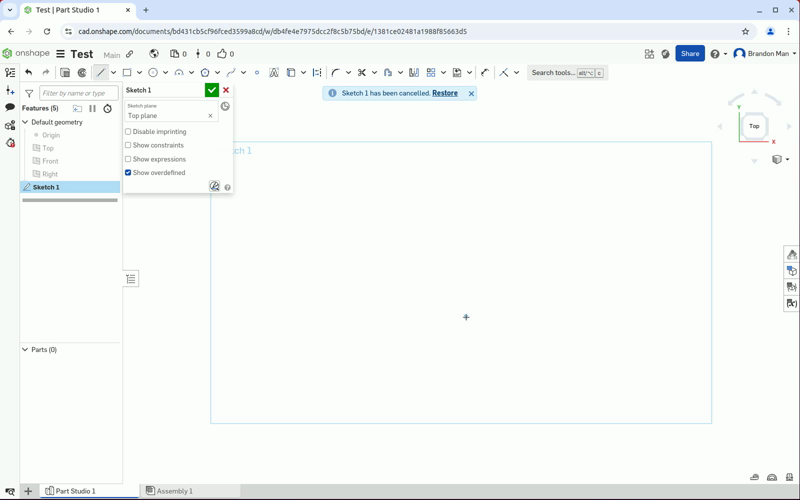
mouse_move(555, 316)
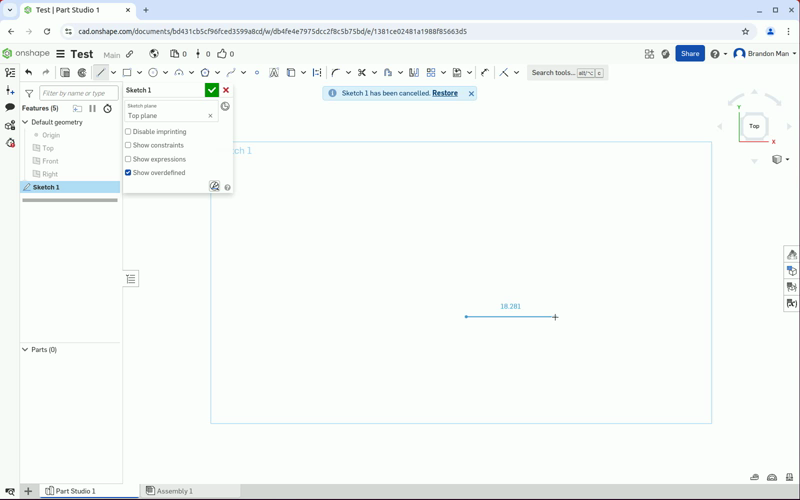
click(555, 316)
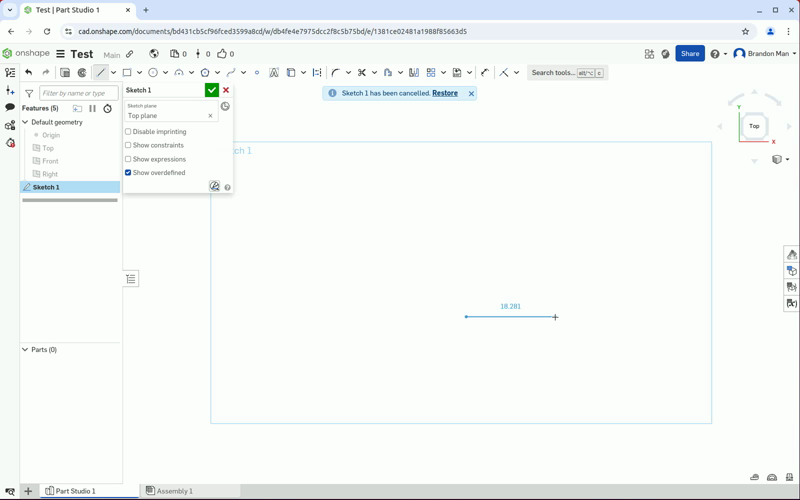
key_up(shift)
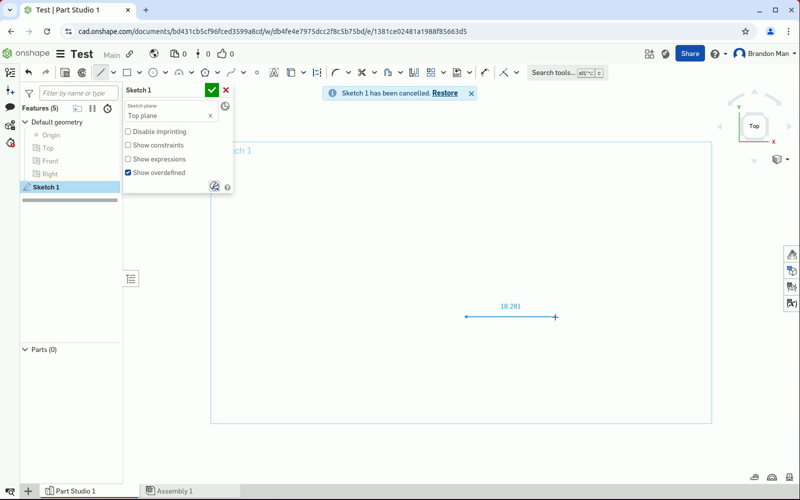
key_down(shift)
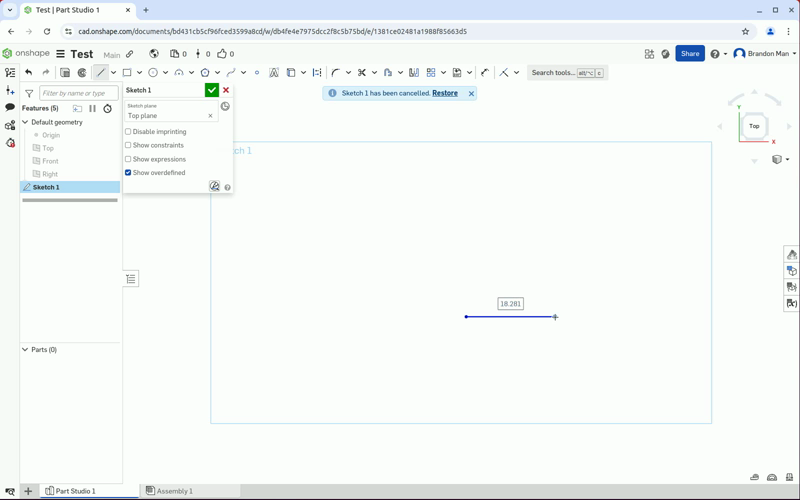
mouse_move(585, 316)
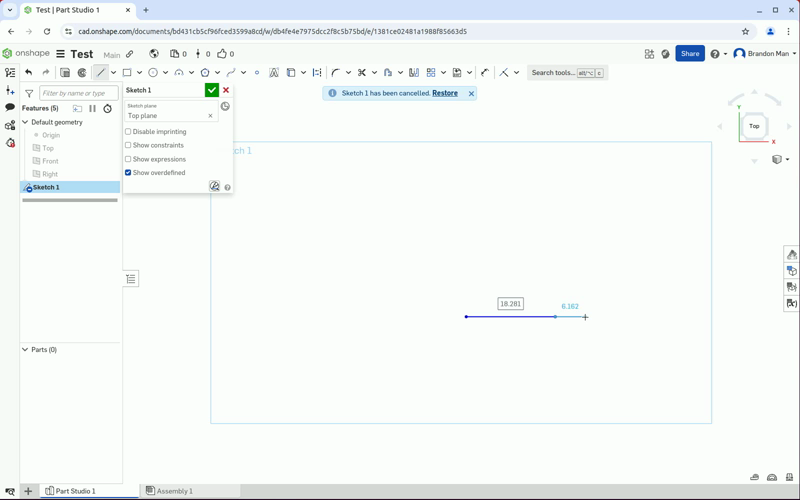
mouse_move(555, 265)
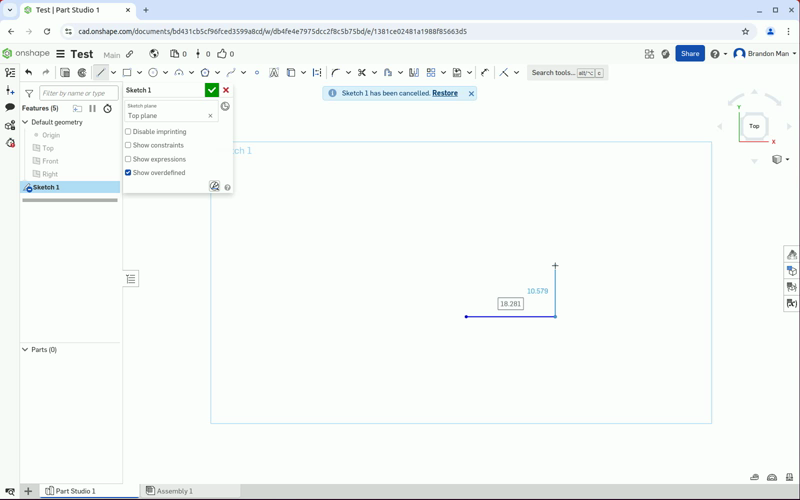
click(555, 265)
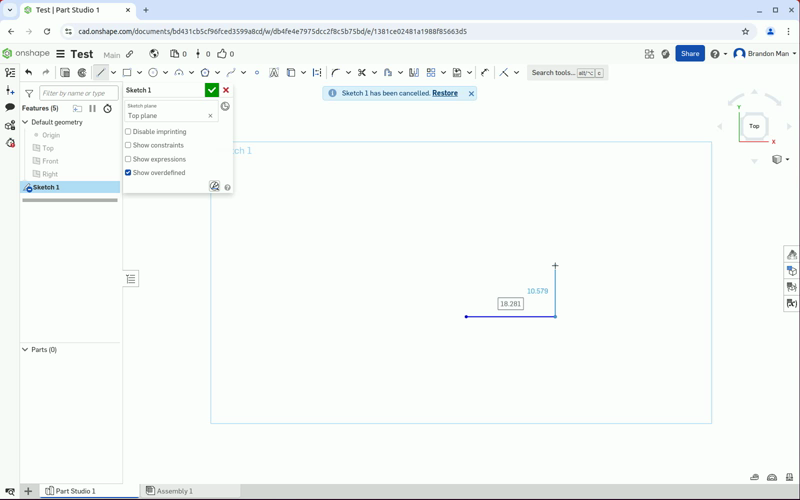
key_up(shift)
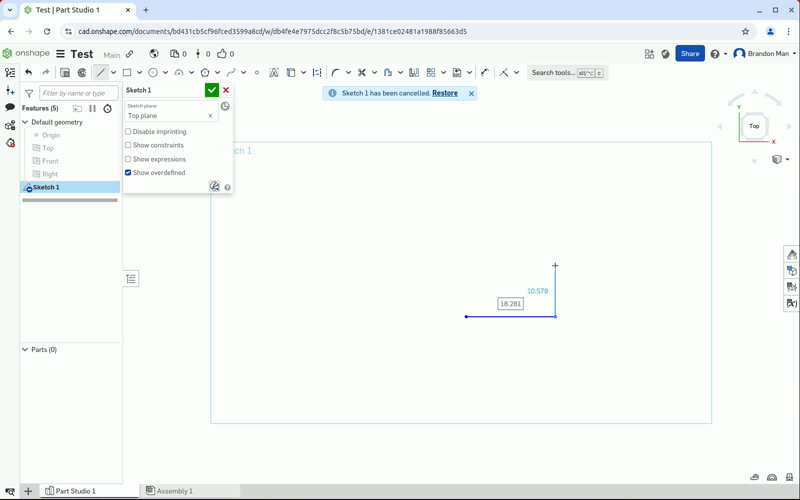
key_down(shift)
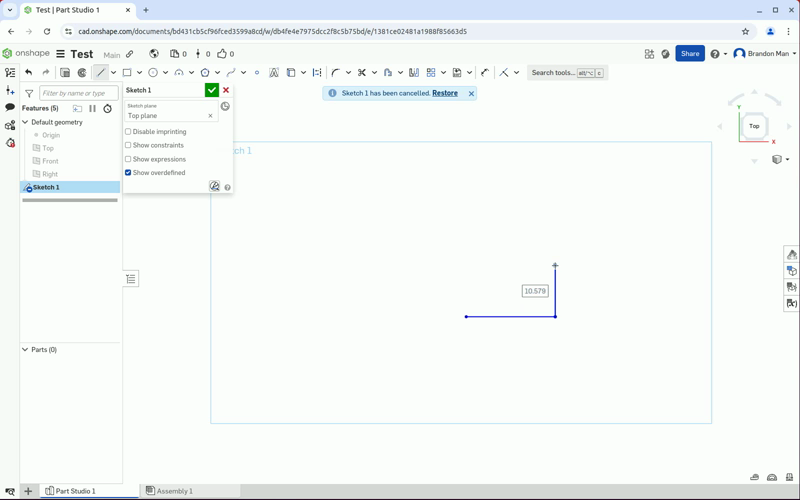
mouse_move(585, 265)
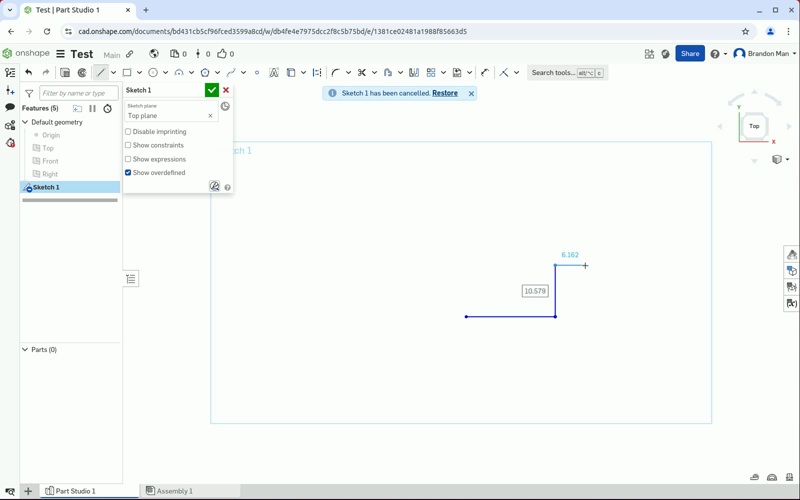
mouse_move(566, 265)
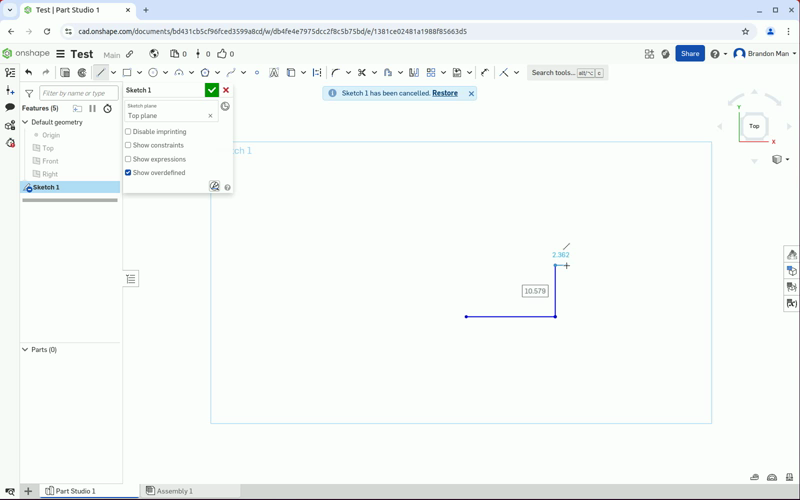
click(566, 265)
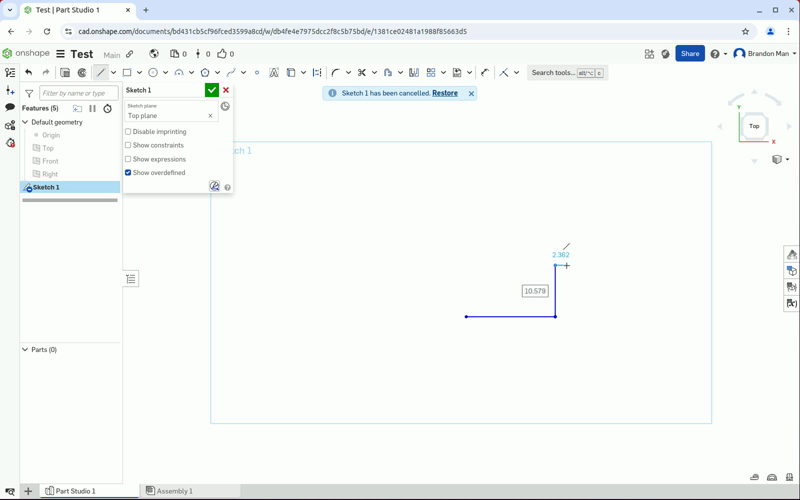
key_up(shift)
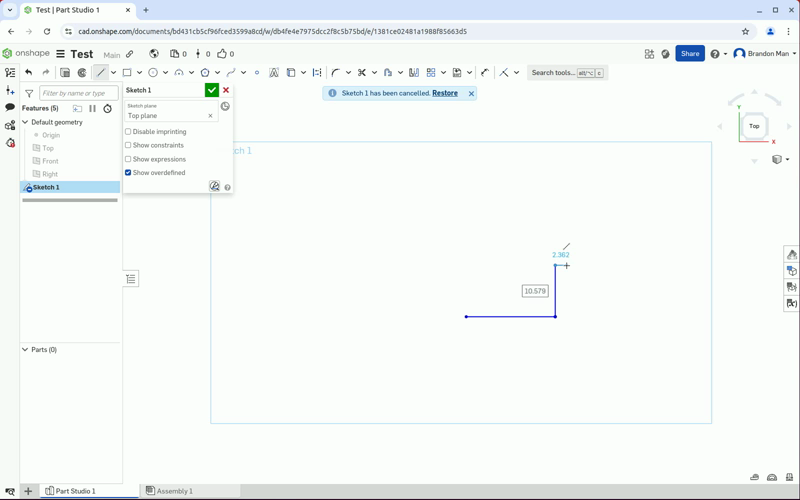
key(esc)
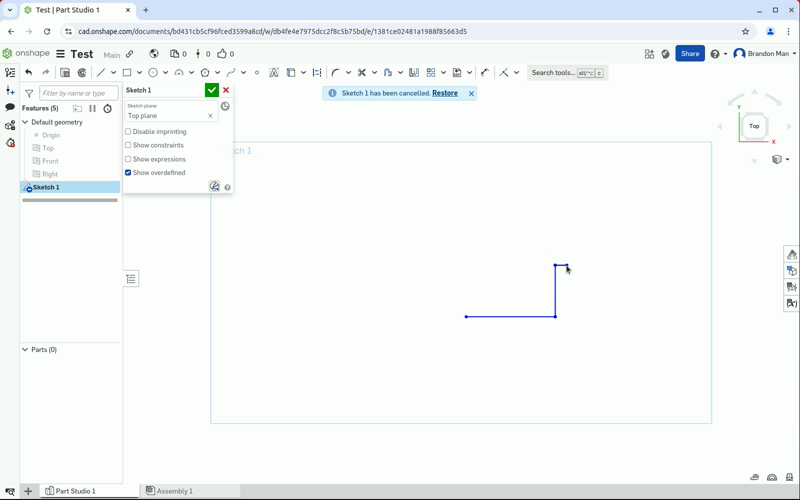
key(a)
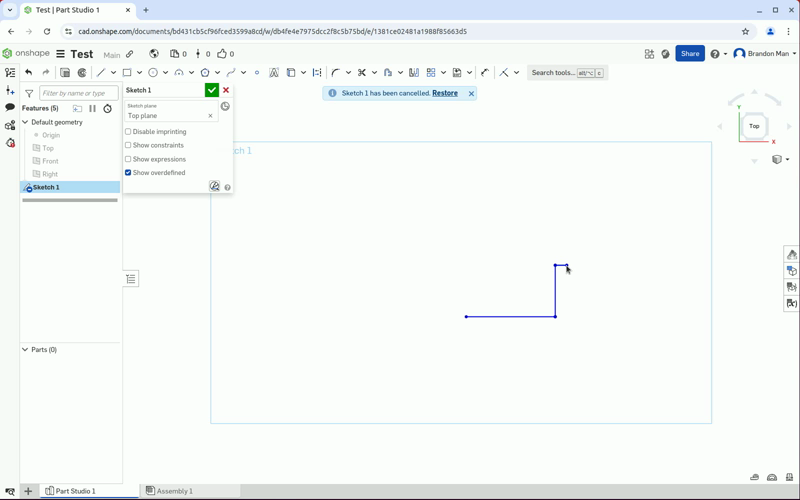
mouse_move(566, 265)
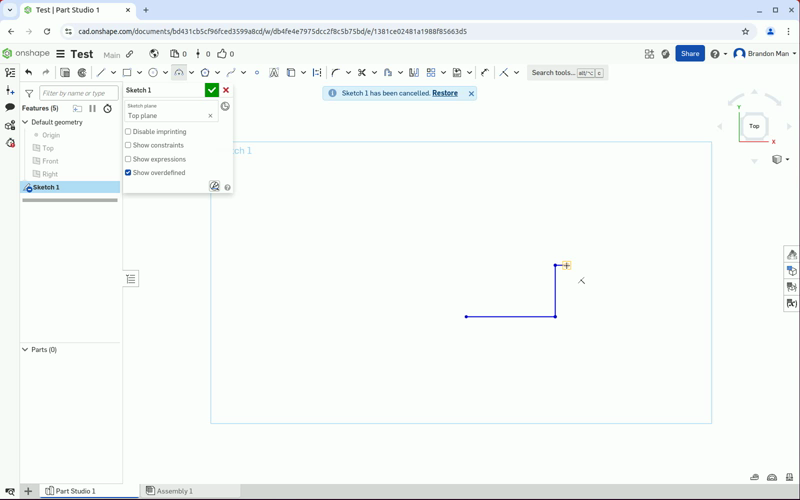
click(566, 265)
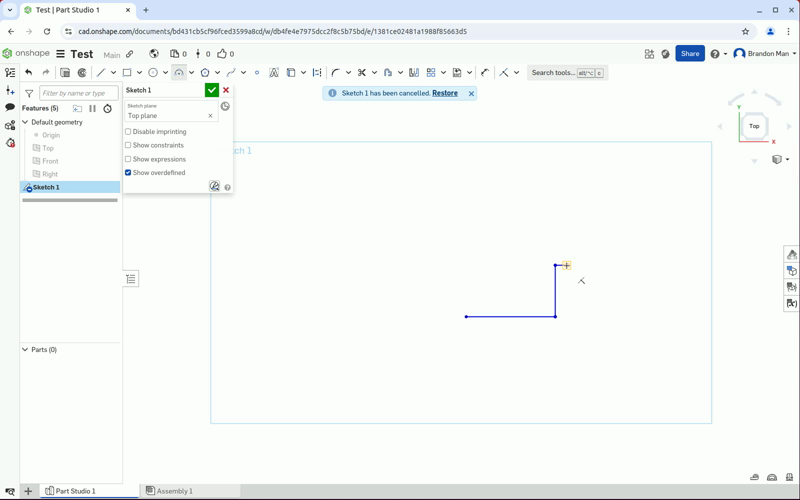
key_down(shift)
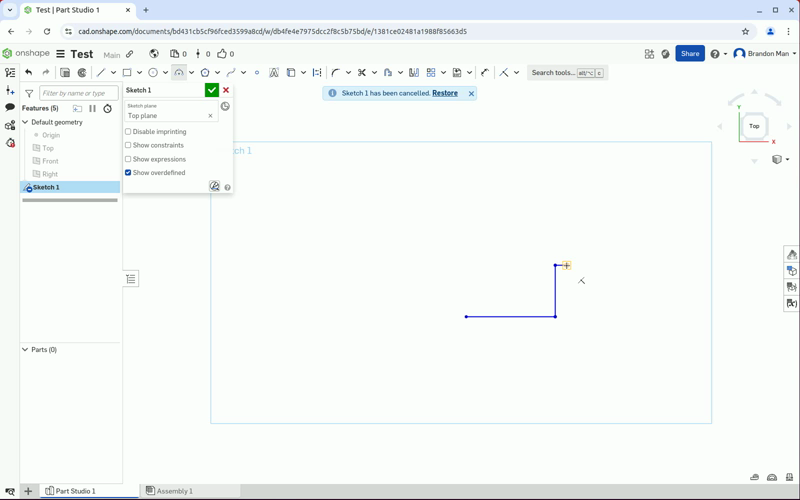
mouse_move(566, 248)
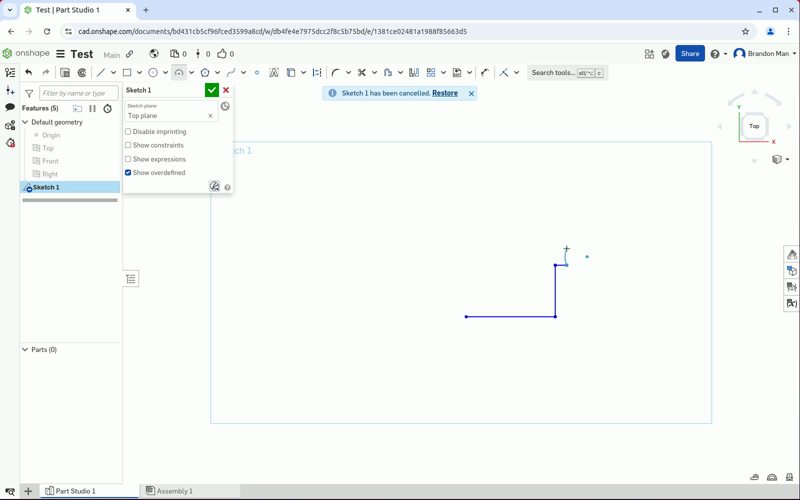
click(566, 248)
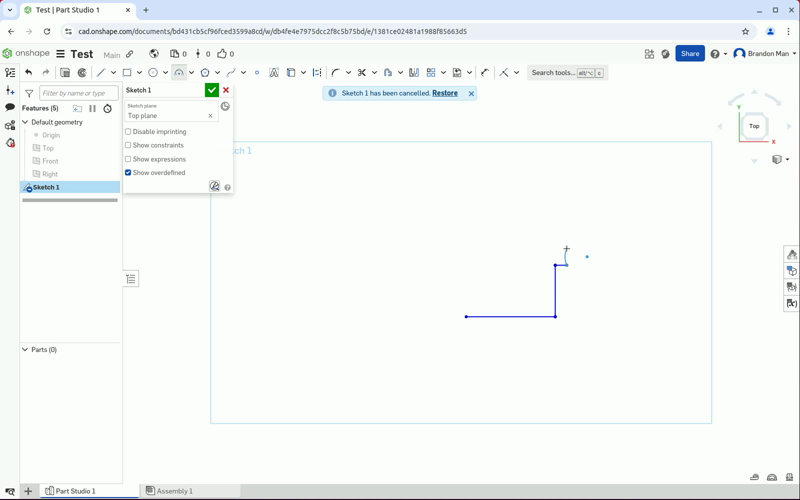
mouse_move(572, 256)
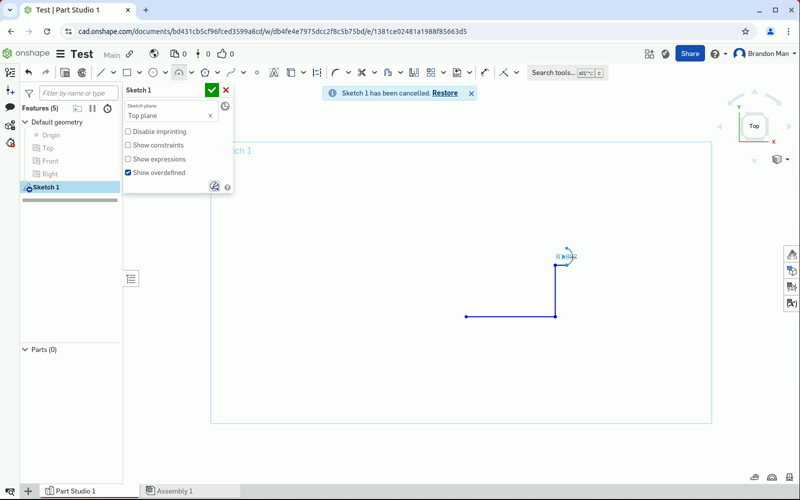
click(572, 256)
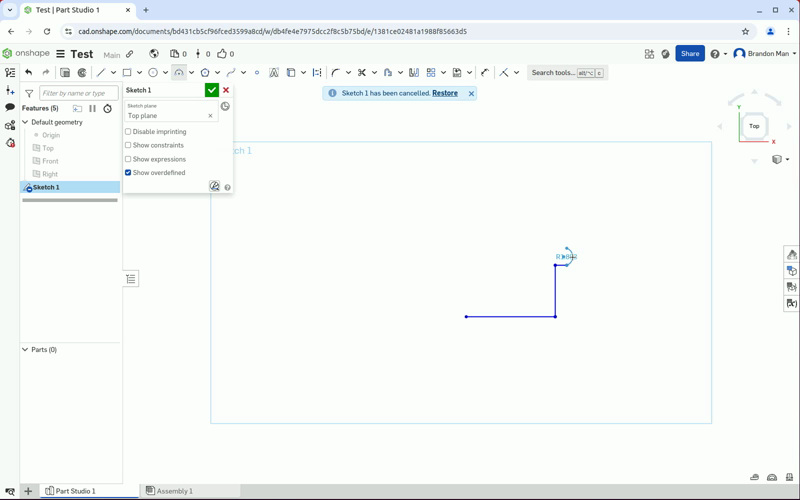
key_up(shift)
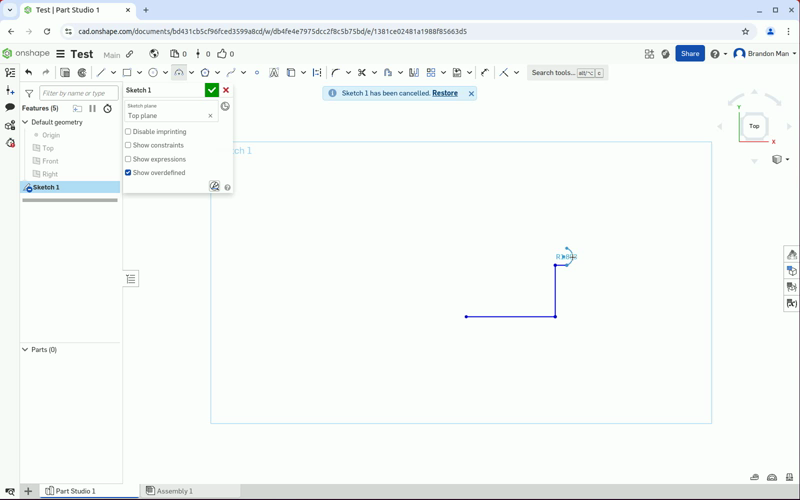
key(esc)
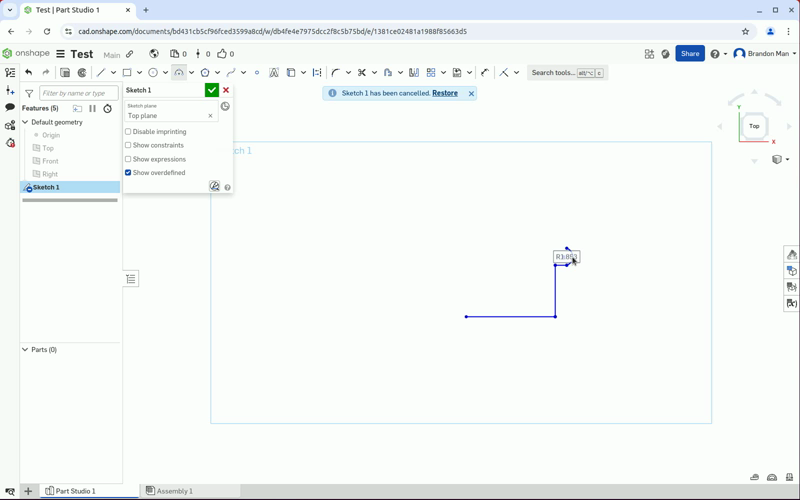
key(l)
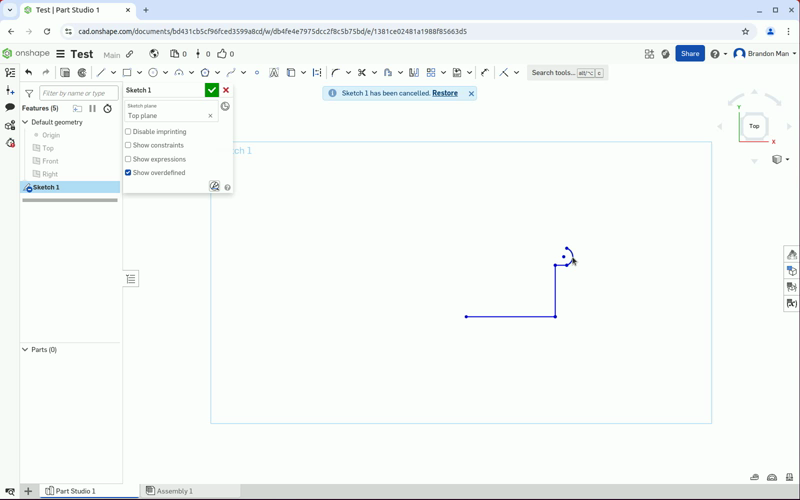
mouse_move(566, 248)
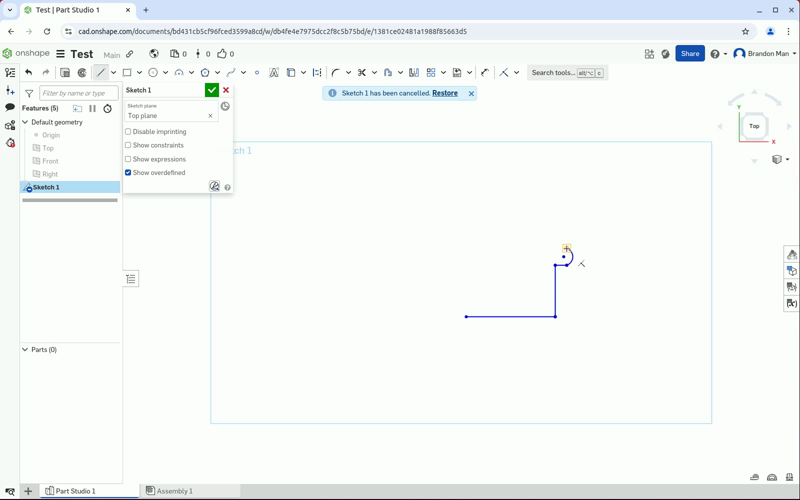
click(566, 248)
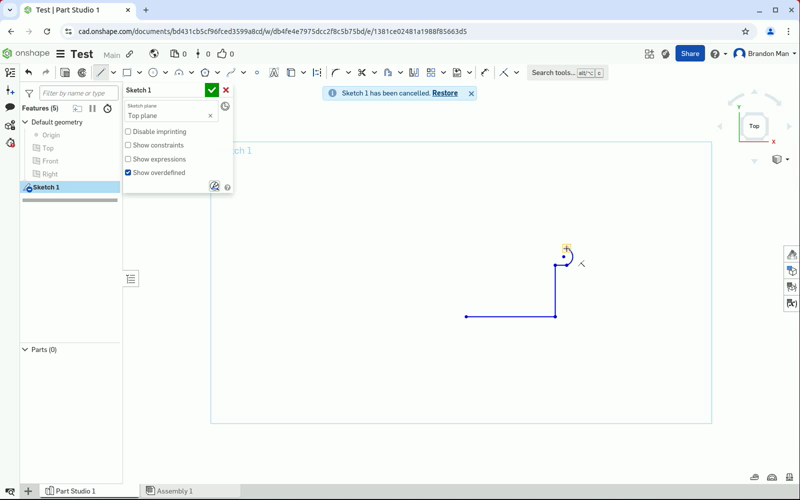
key_down(shift)
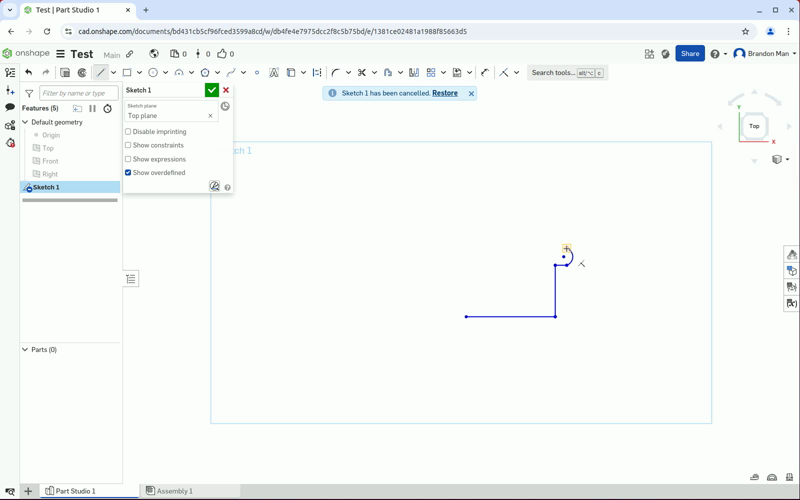
mouse_move(589, 248)
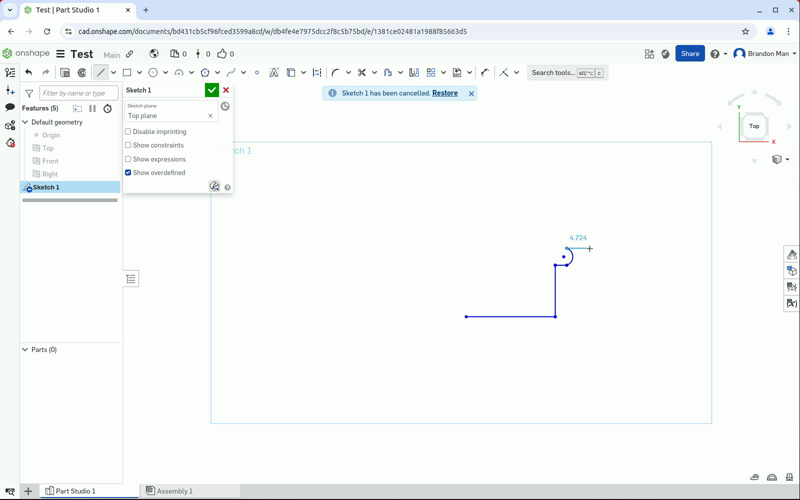
mouse_move(554, 248)
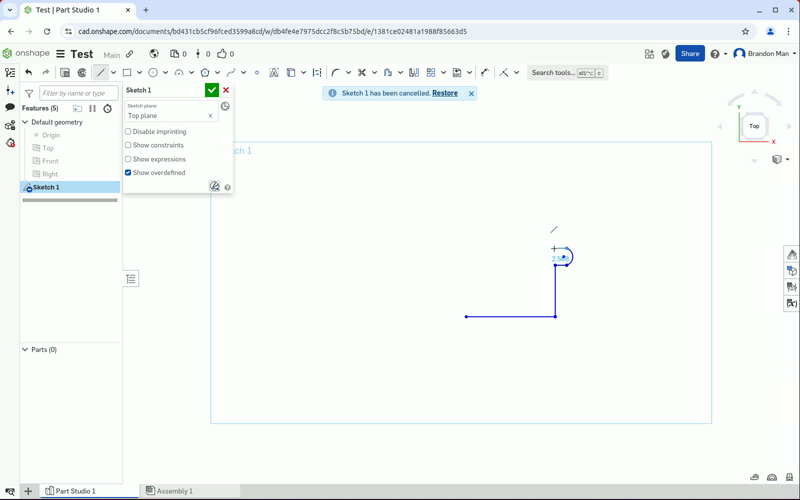
click(554, 248)
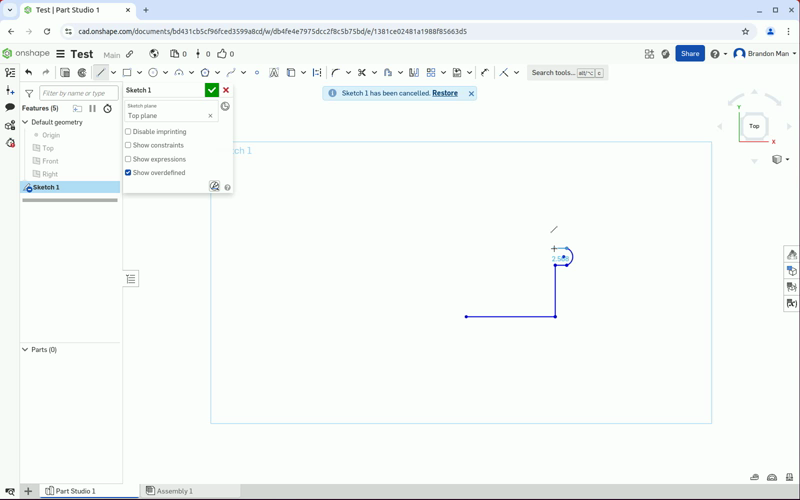
key_up(shift)
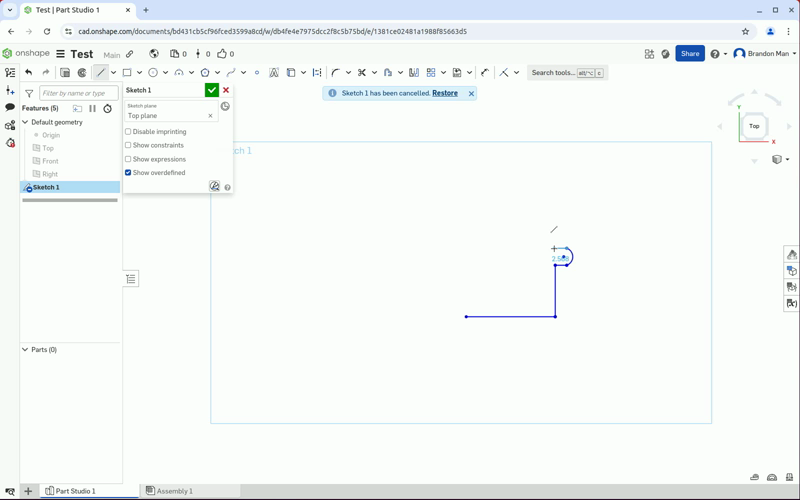
key_down(shift)
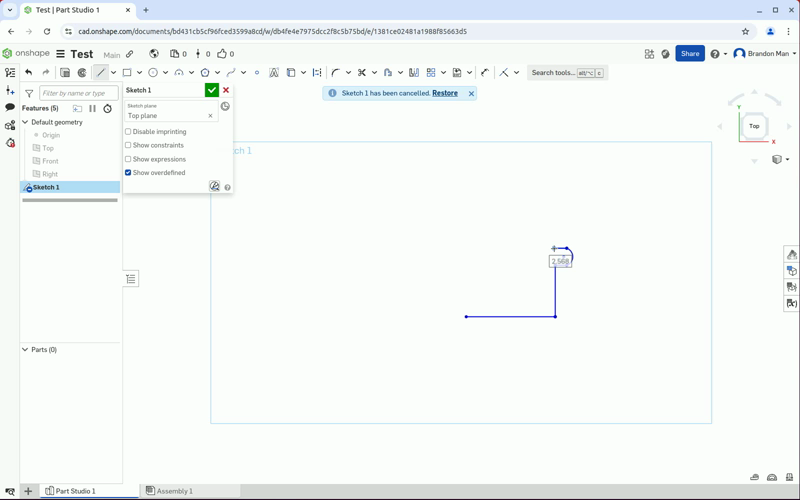
mouse_move(466, 248)
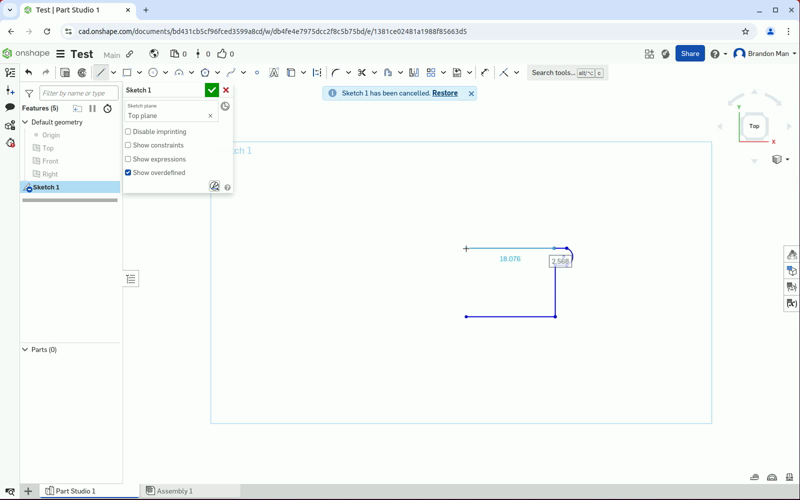
click(466, 248)
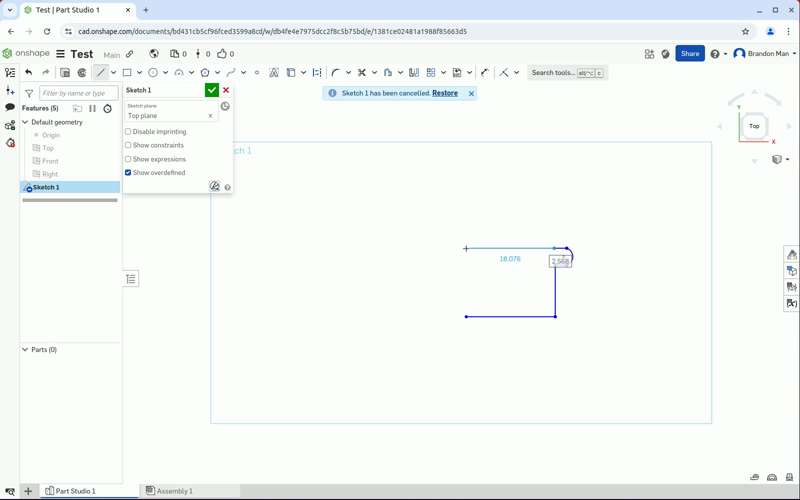
key_up(shift)
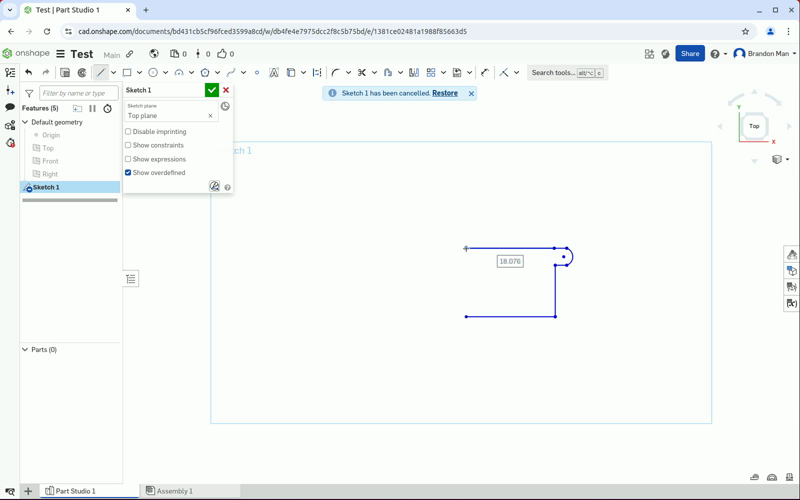
key_down(shift)
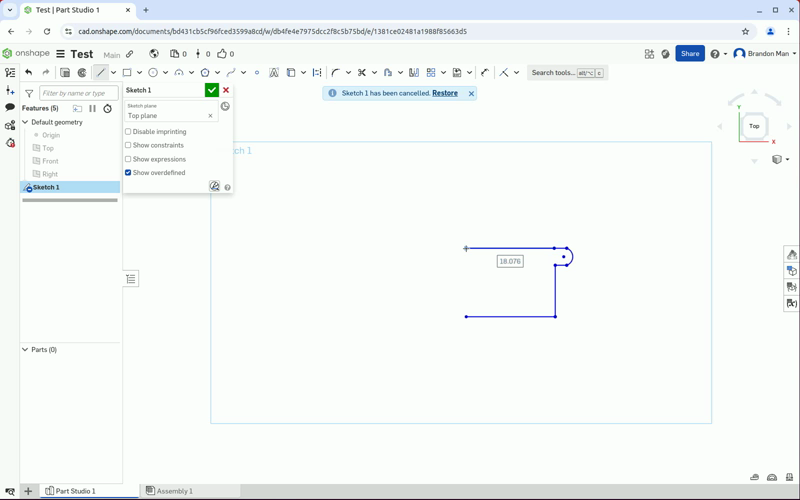
mouse_move(466, 316)
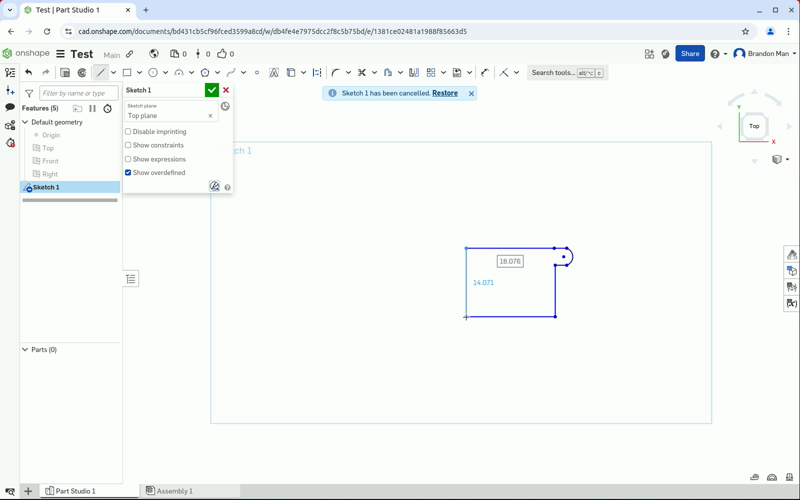
key_up(shift)
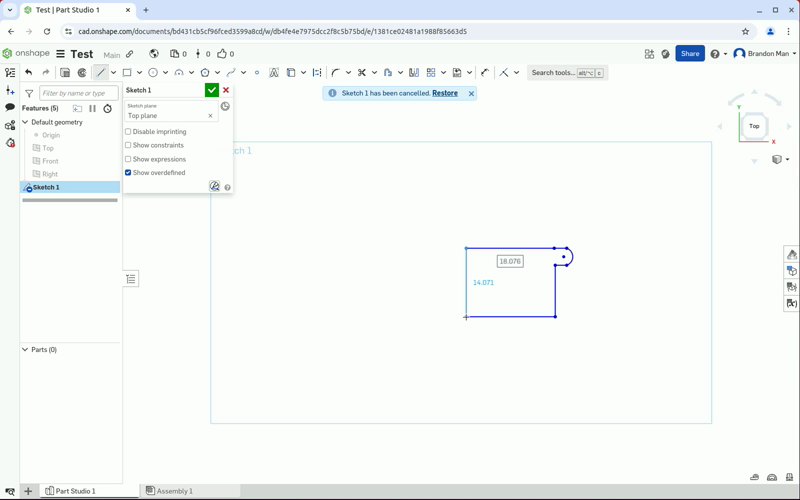
click(466, 316)
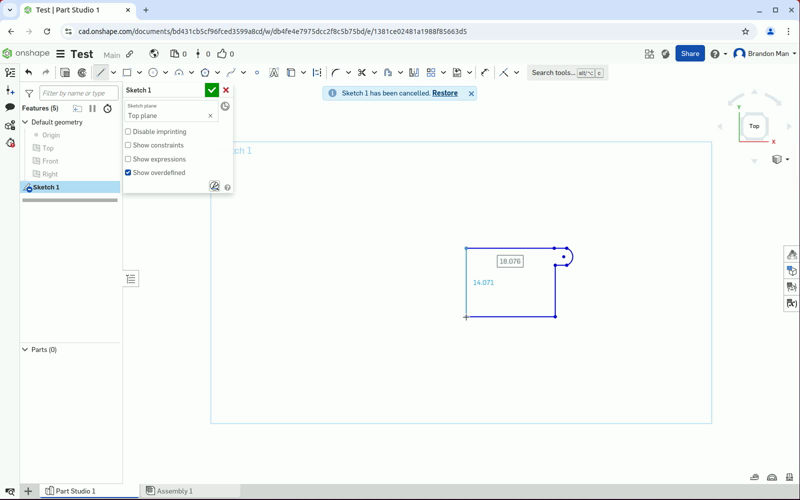
key(esc)
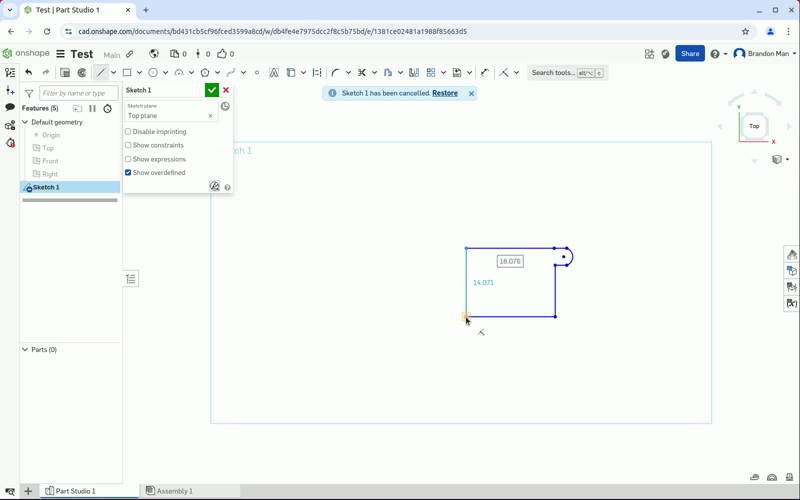
key(c)
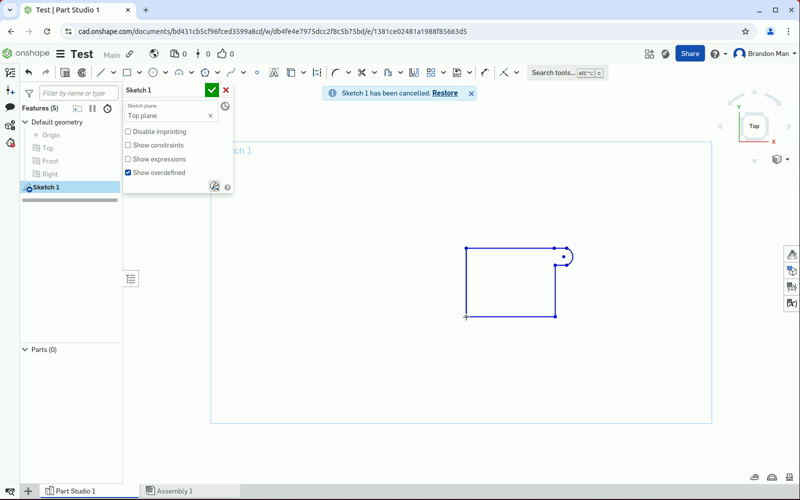
key_down(shift)
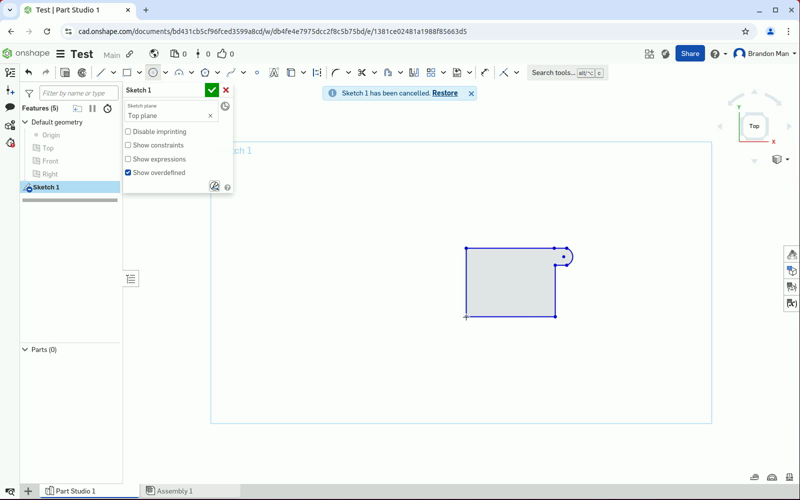
mouse_move(476, 310)
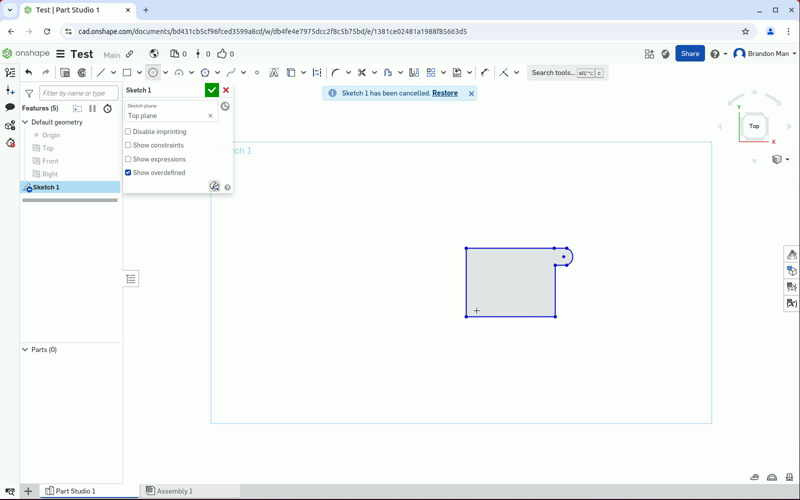
click(476, 310)
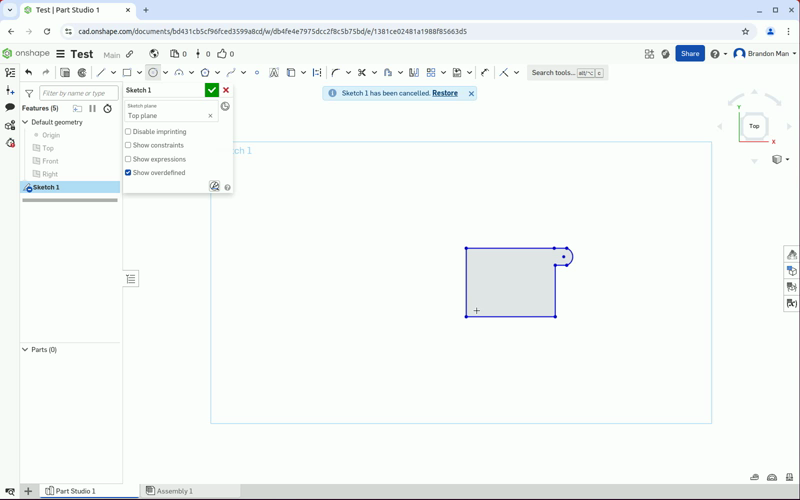
key_up(shift)
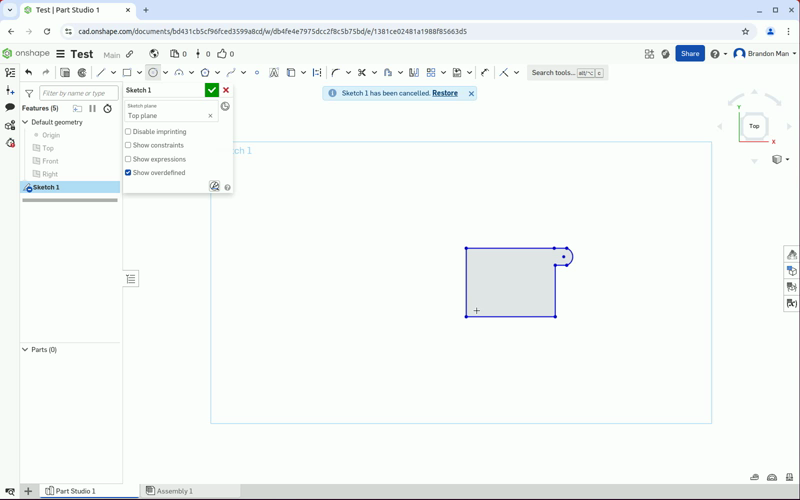
mouse_move(482, 310)
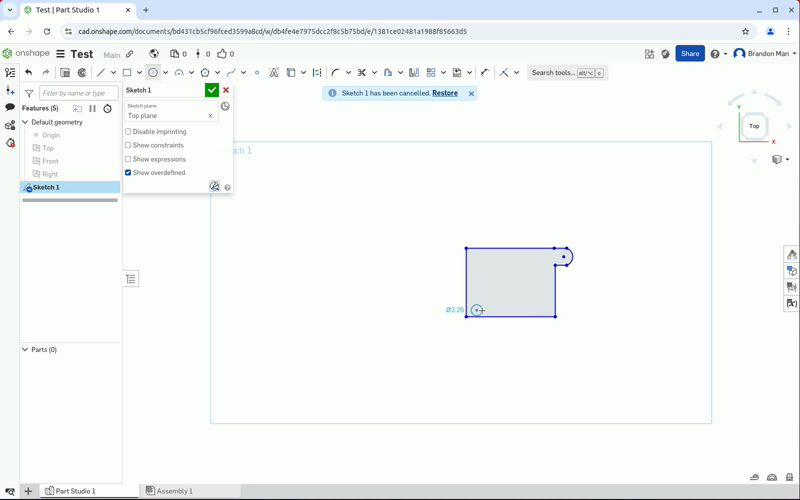
click(482, 310)
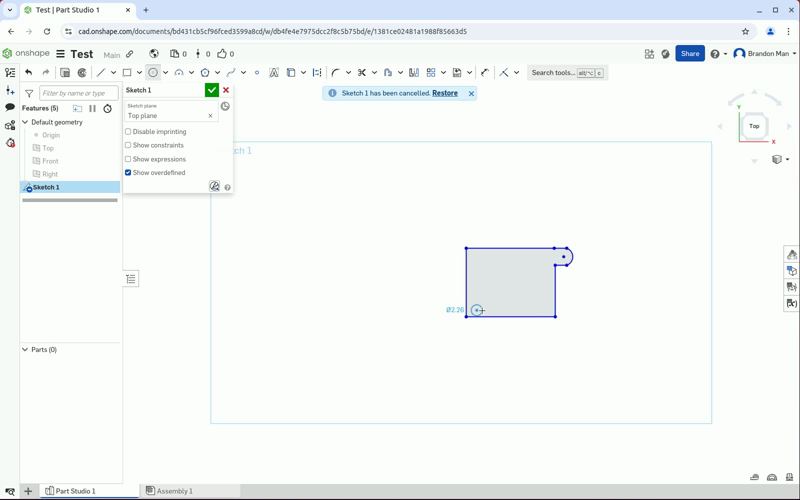
key(esc)
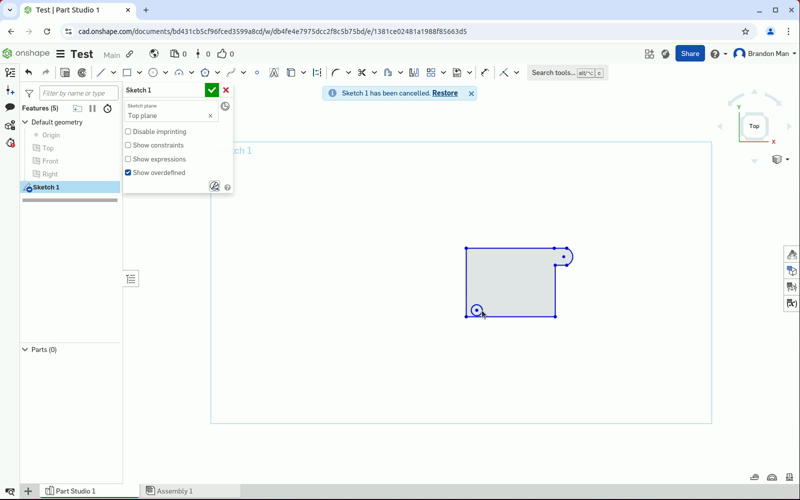
key(c)
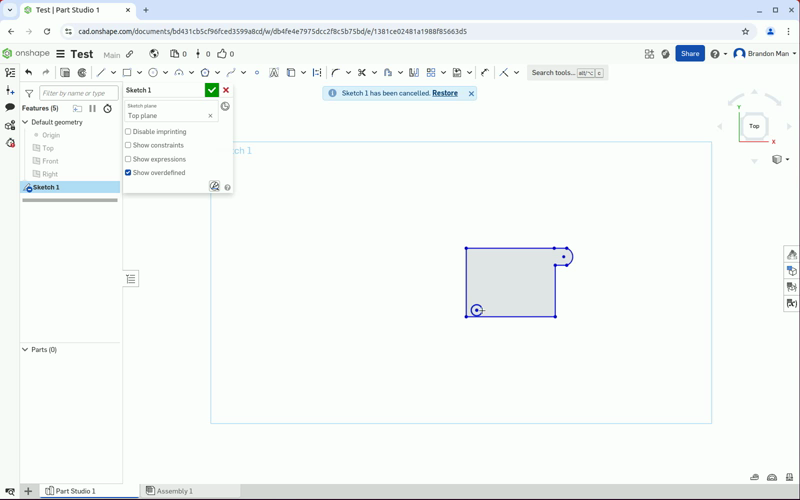
key_down(shift)
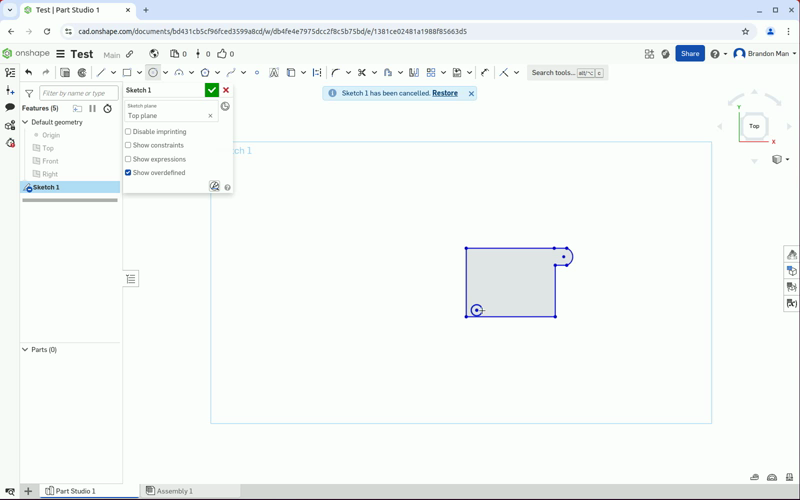
mouse_move(476, 255)
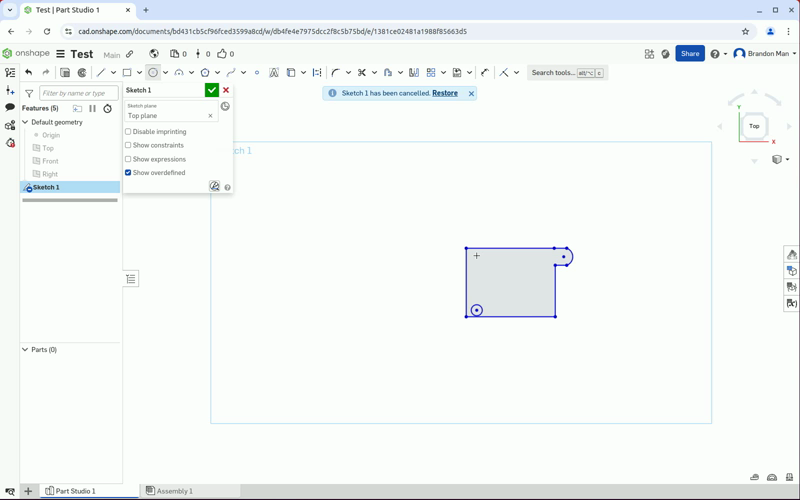
click(476, 255)
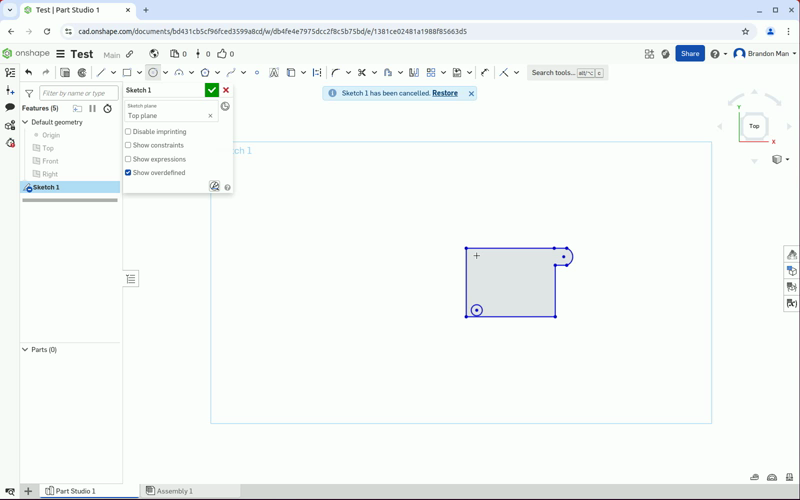
key_up(shift)
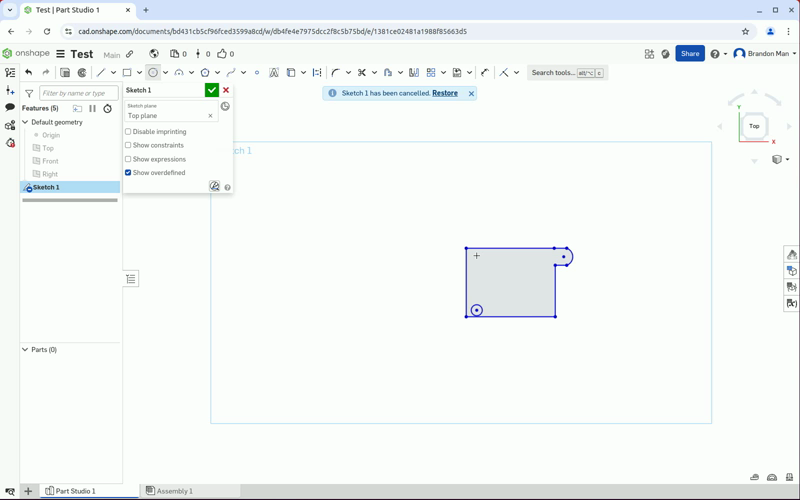
mouse_move(482, 255)
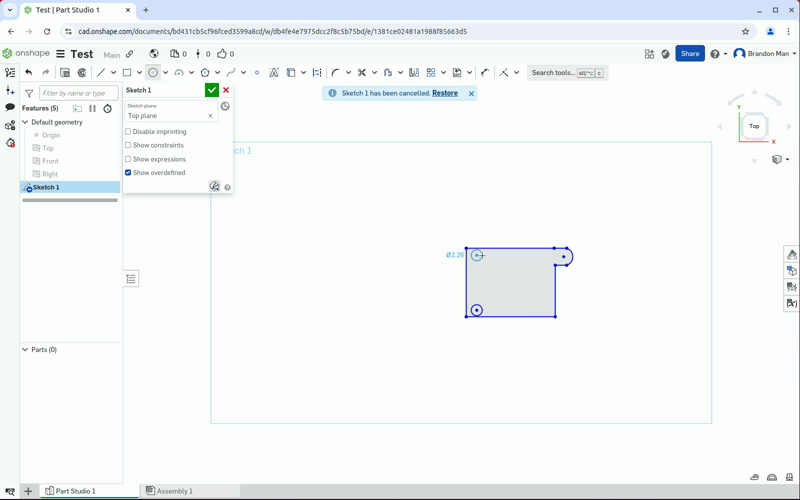
click(482, 255)
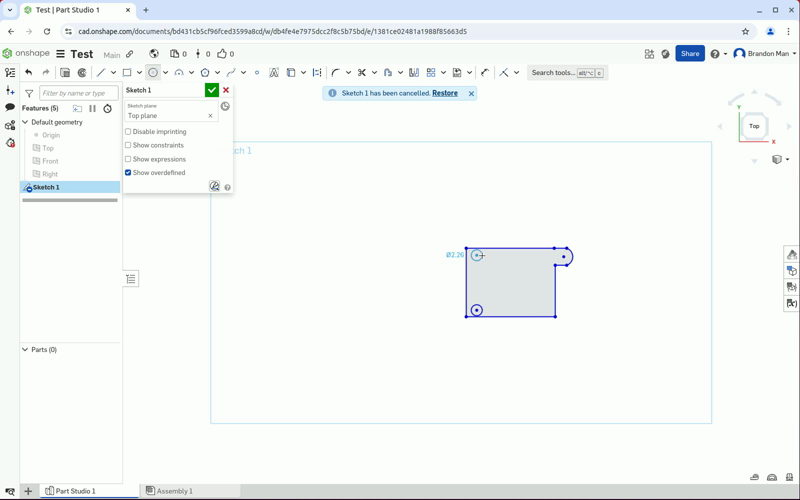
key(esc)
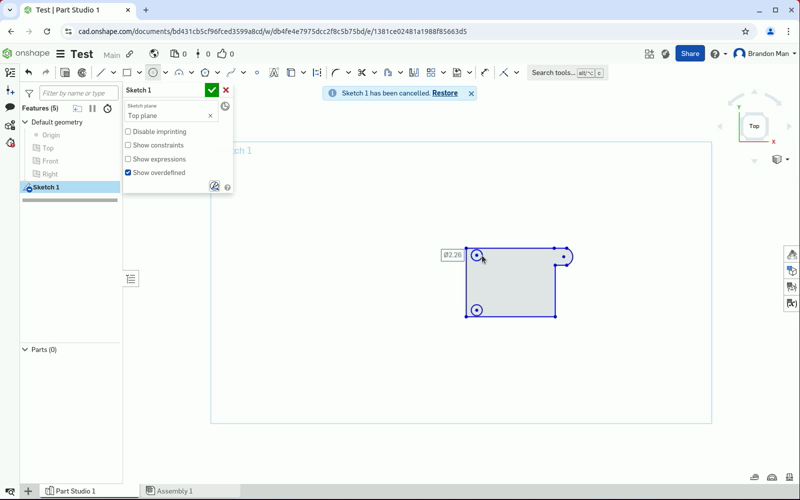
key(c)
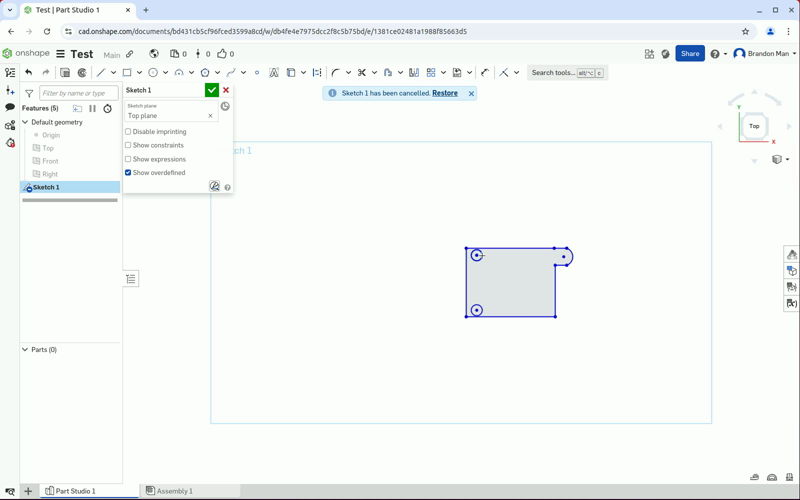
key_down(shift)
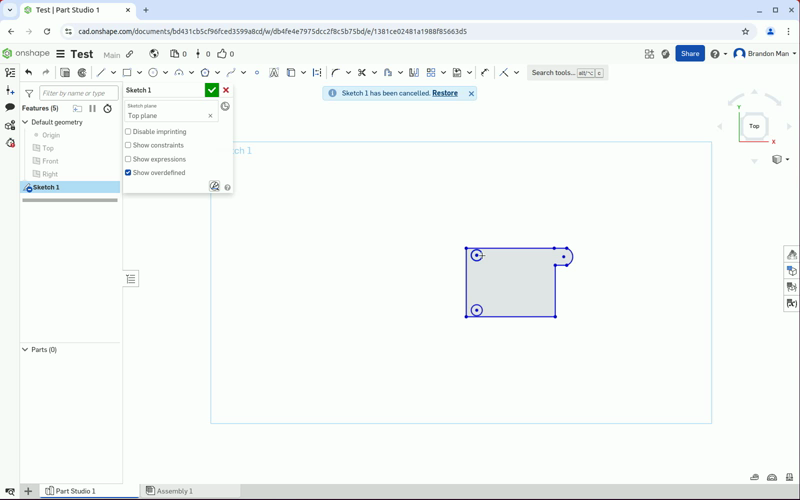
mouse_move(547, 310)
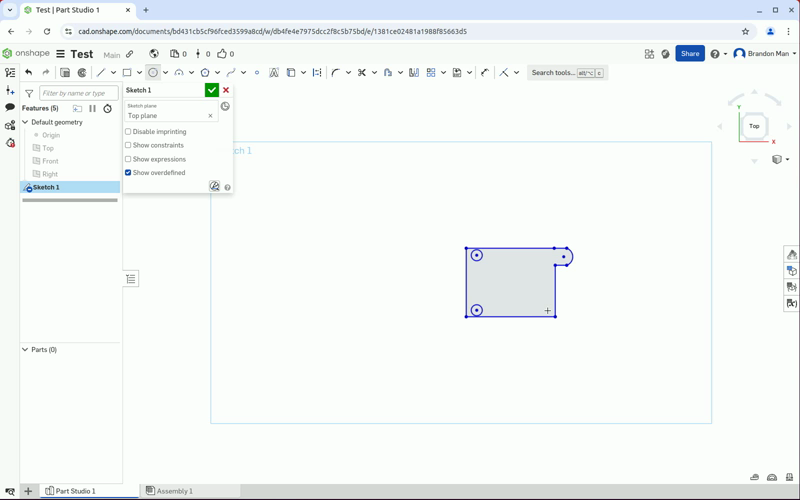
click(547, 310)
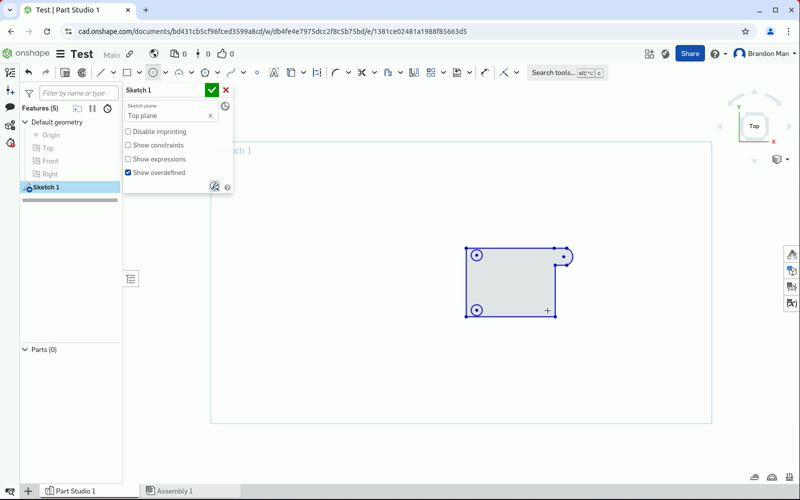
key_up(shift)
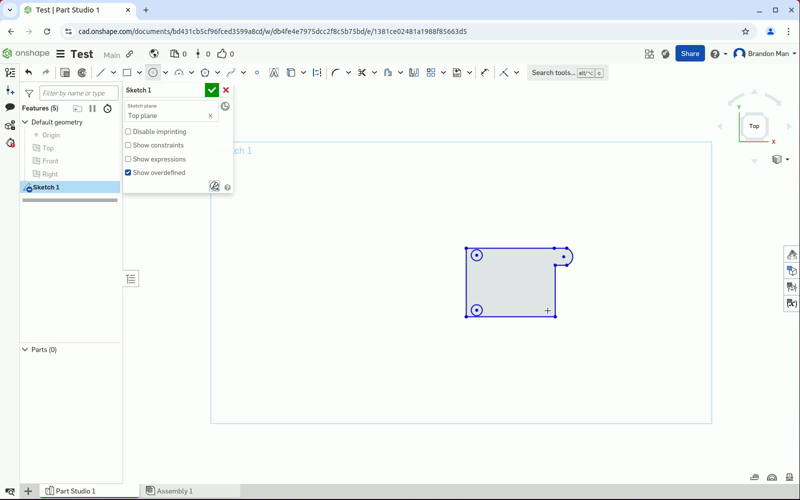
mouse_move(553, 310)
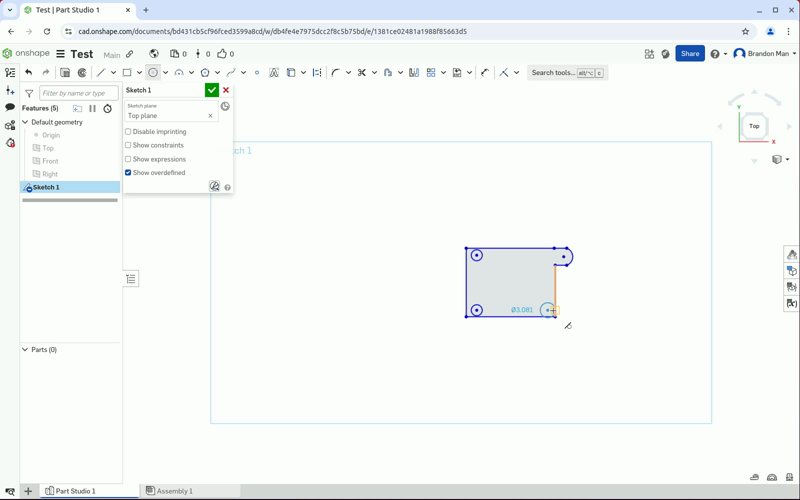
click(553, 310)
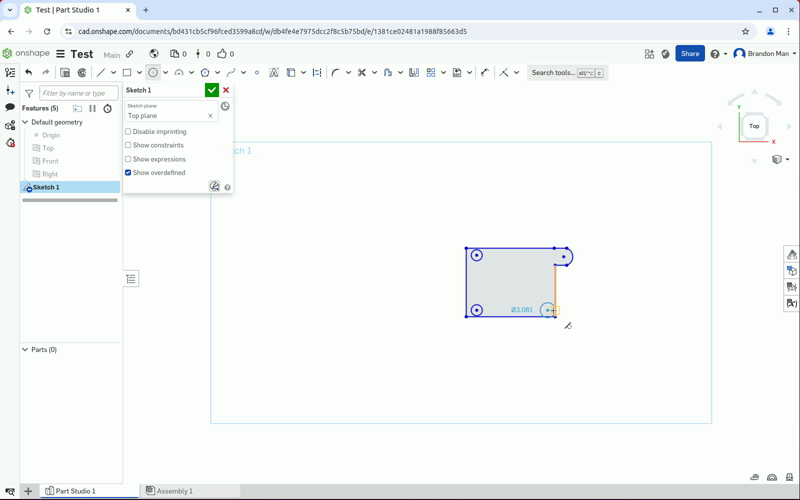
key(esc)
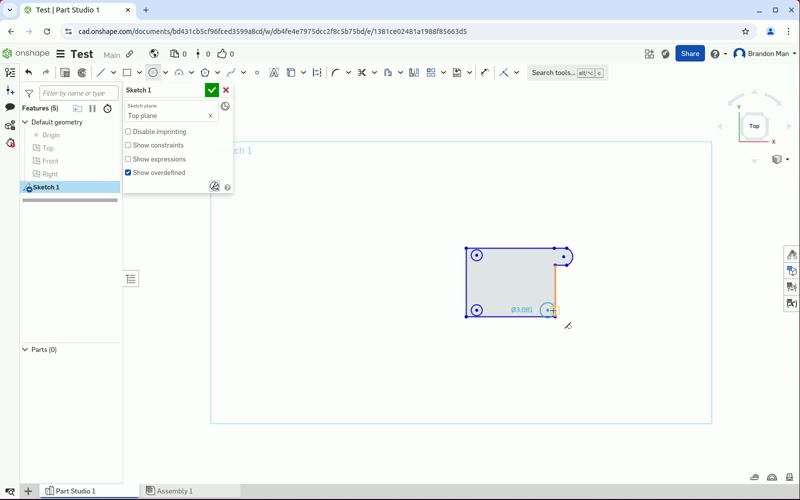
key(c)
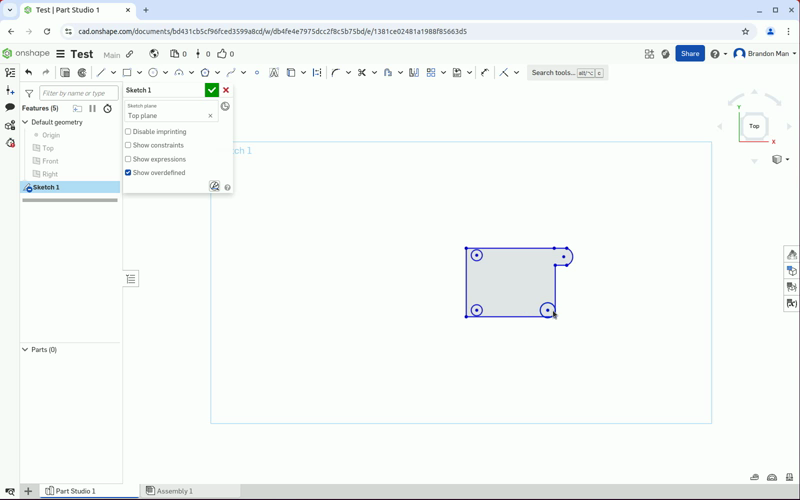
key_down(shift)
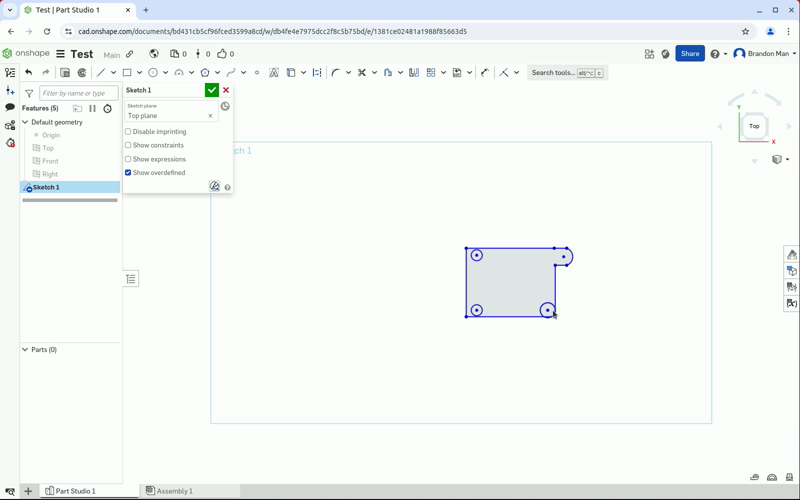
mouse_move(547, 255)
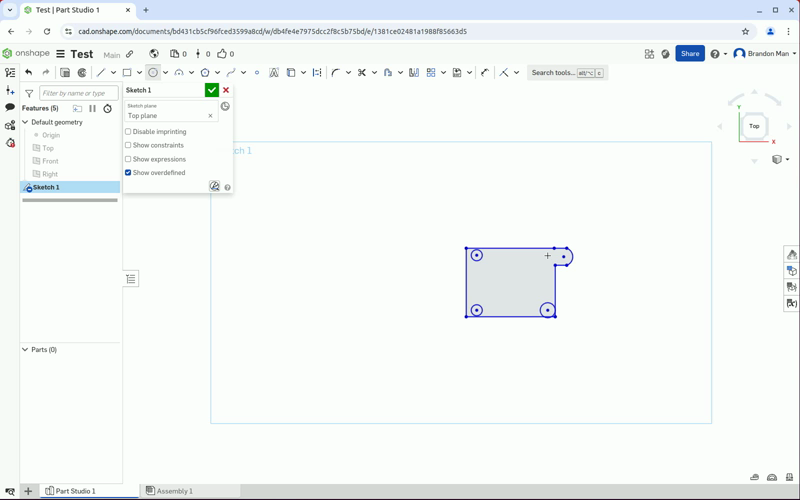
click(547, 255)
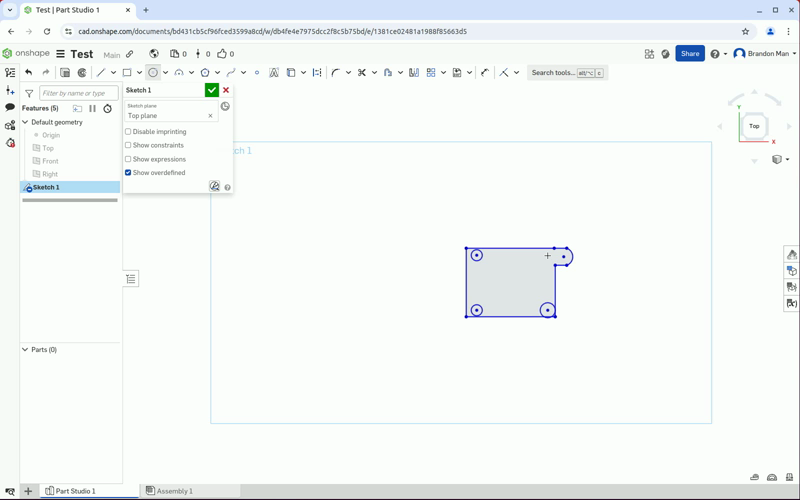
key_up(shift)
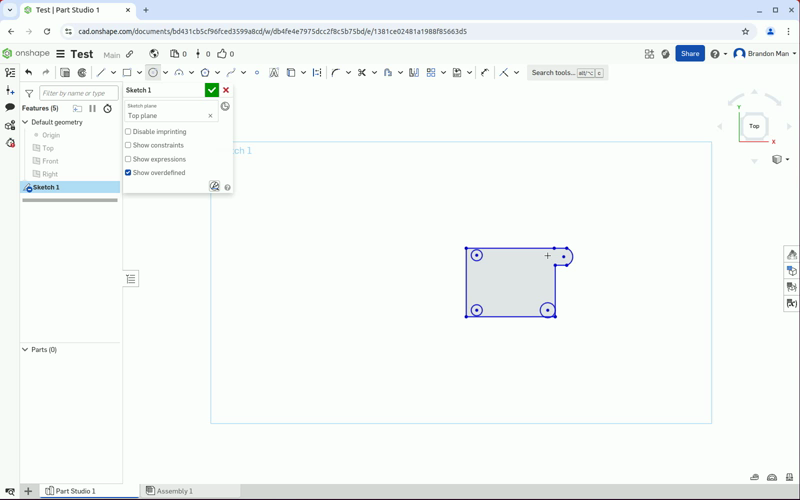
mouse_move(553, 255)
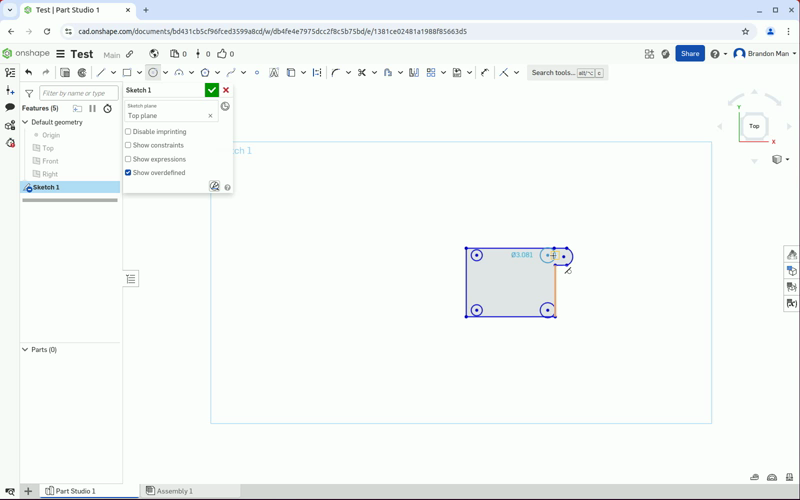
click(553, 255)
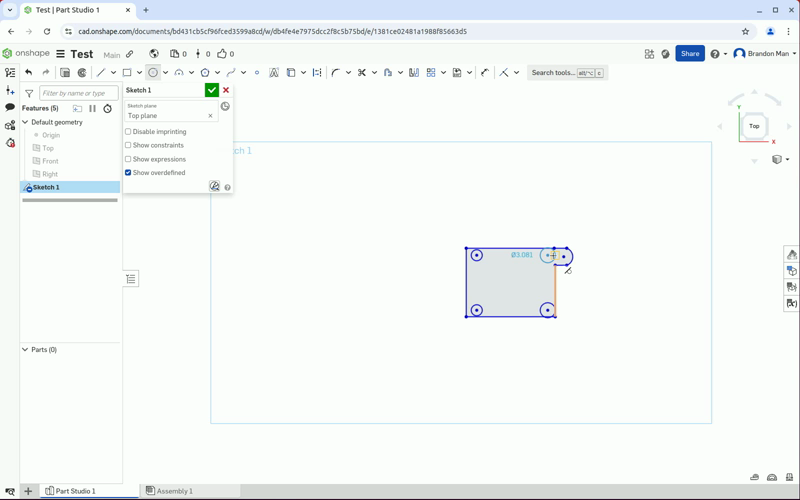
key(esc)
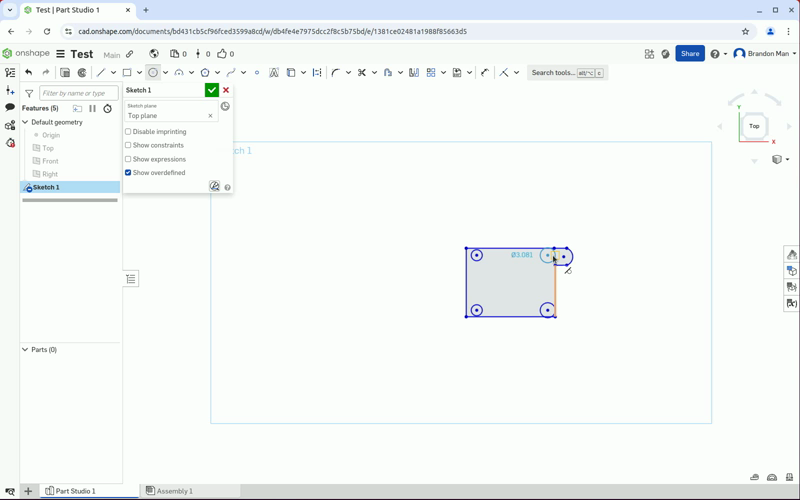
key(c)
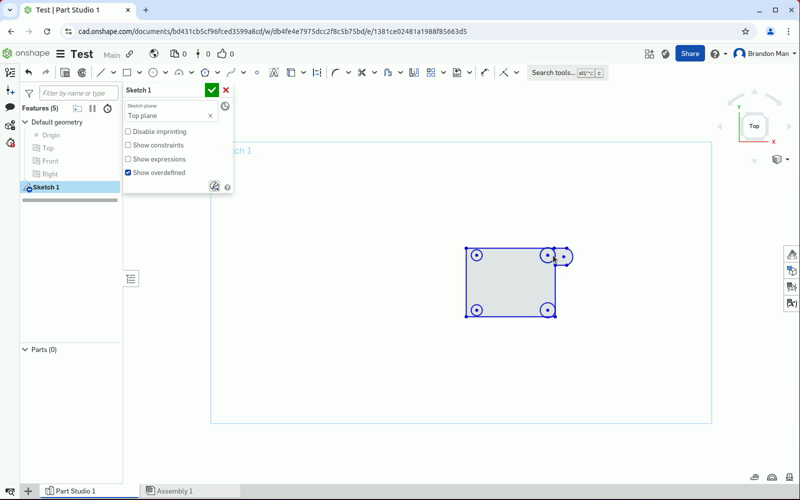
key_down(shift)
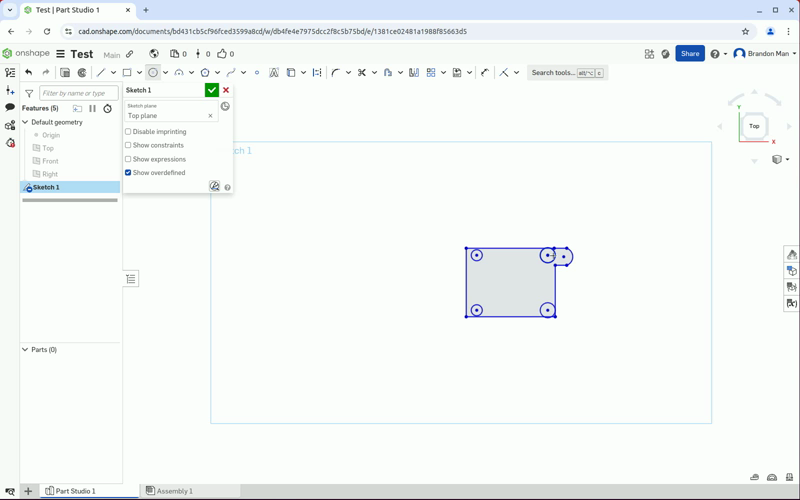
mouse_move(563, 257)
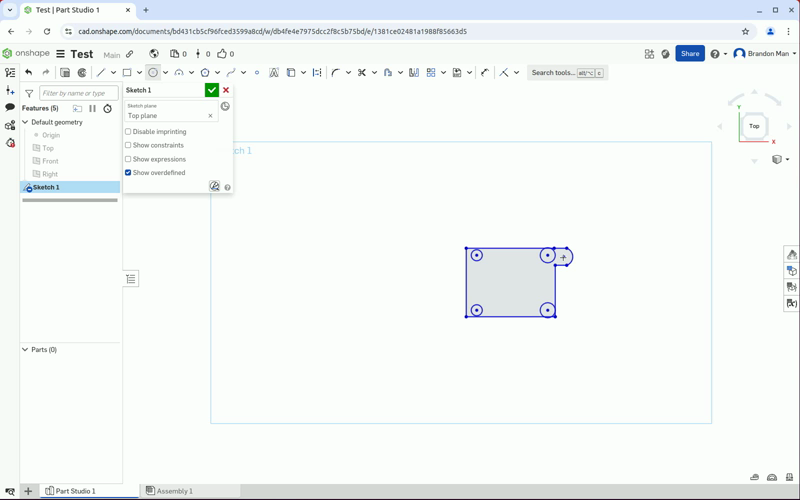
scroll(6)
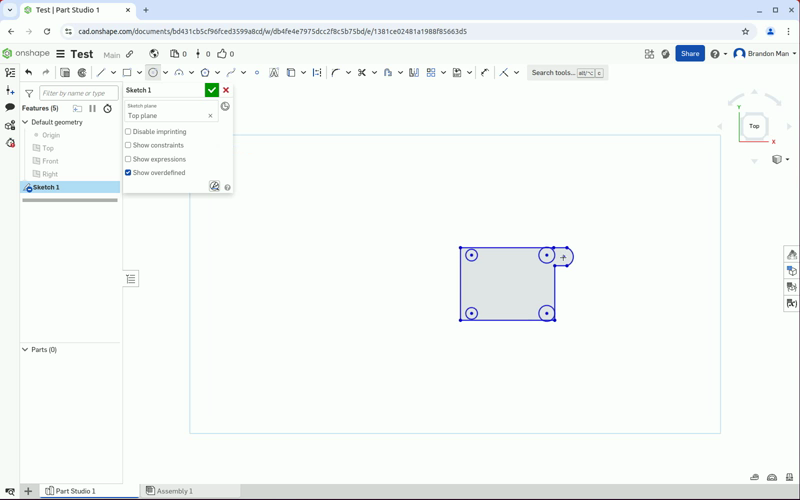
scroll(6)
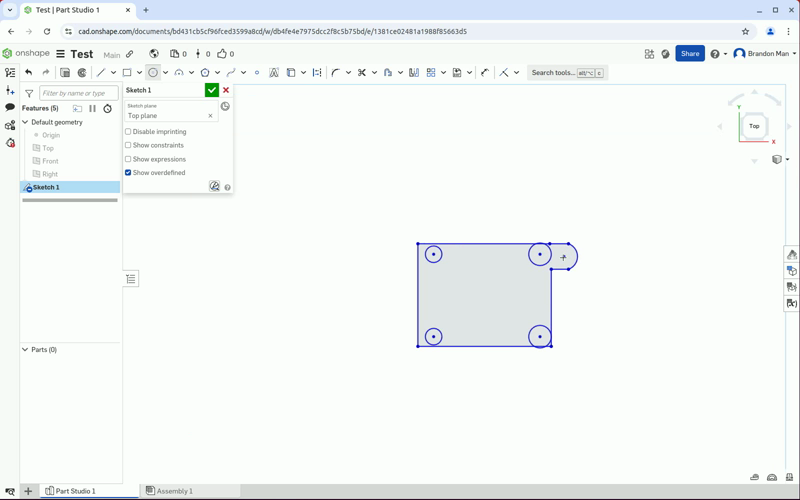
scroll(6)
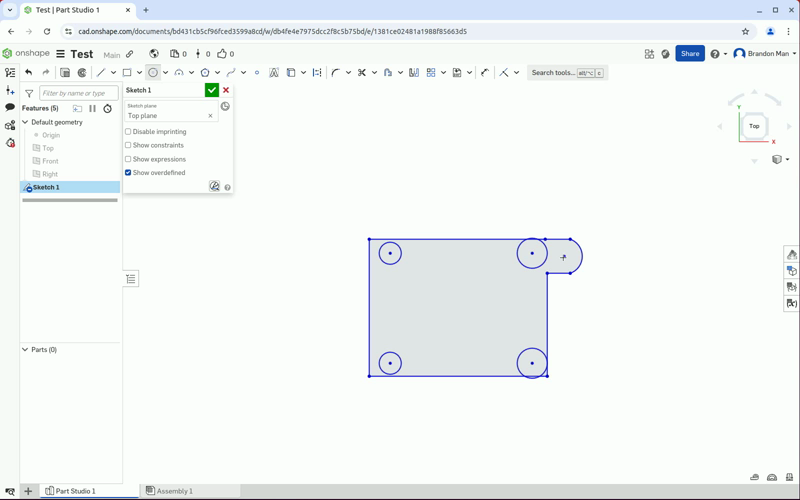
scroll(6)
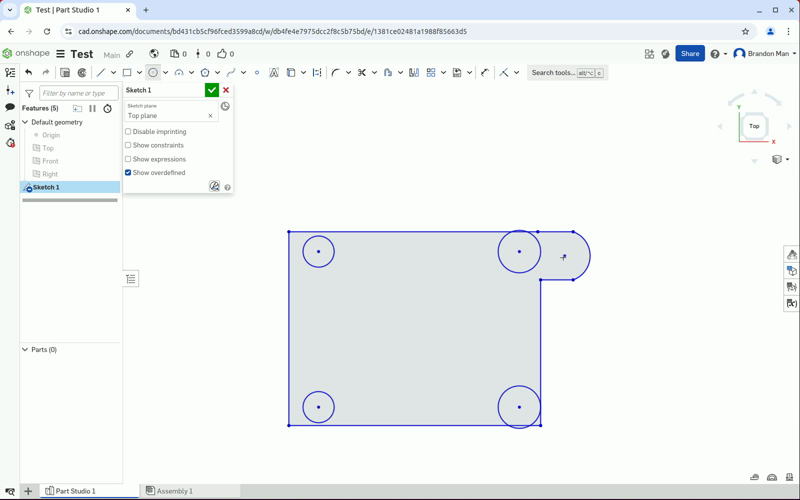
scroll(6)
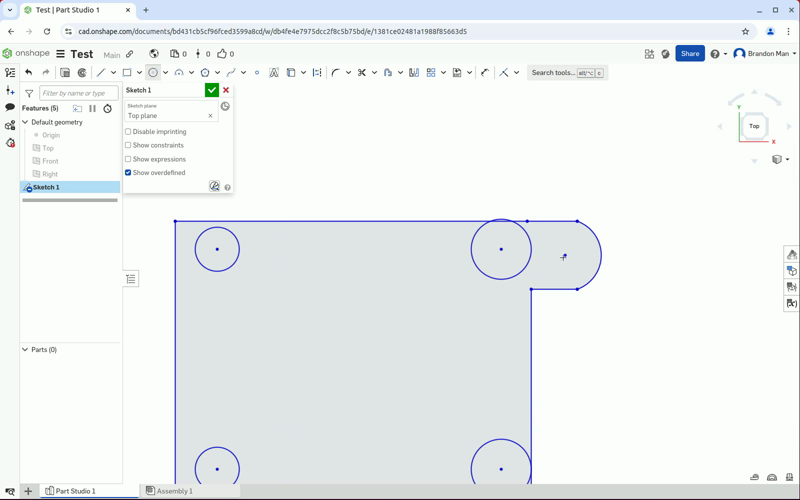
scroll(6)
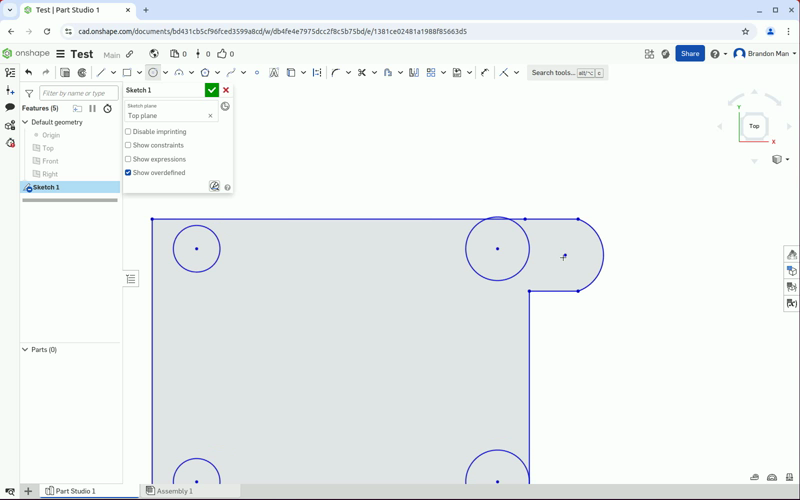
scroll(6)
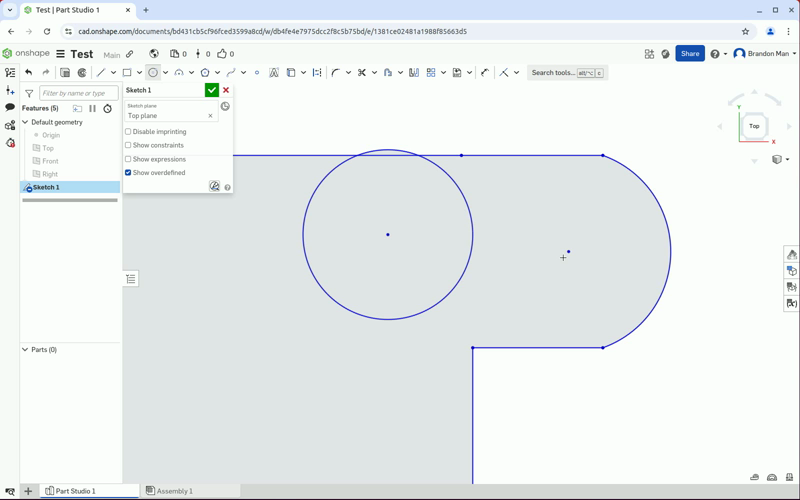
click(563, 257)
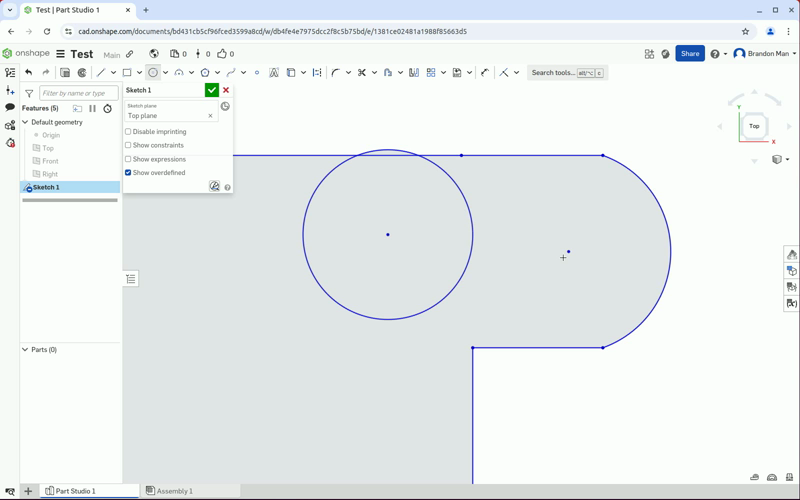
scroll(-6)
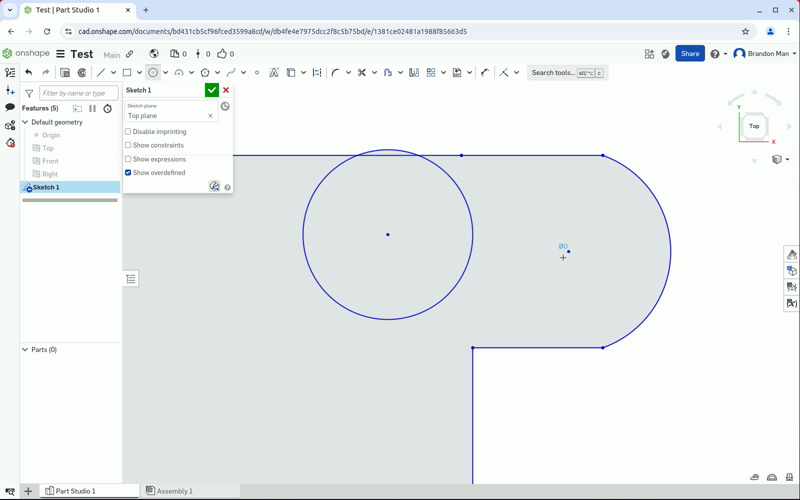
scroll(-6)
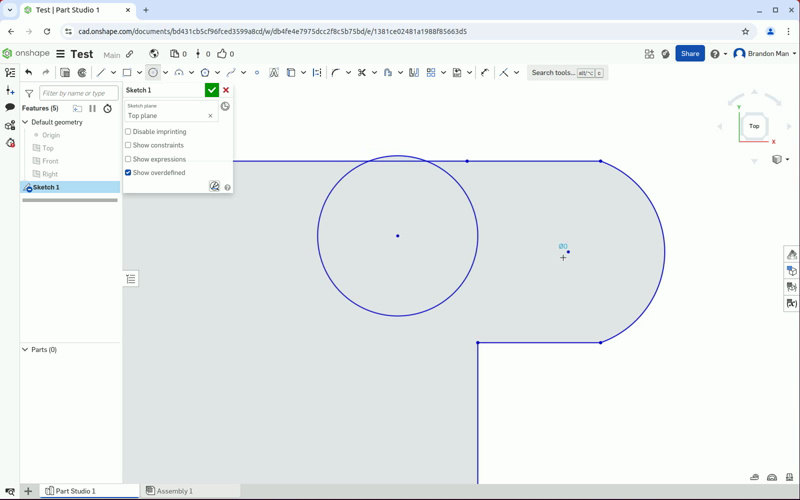
scroll(-6)
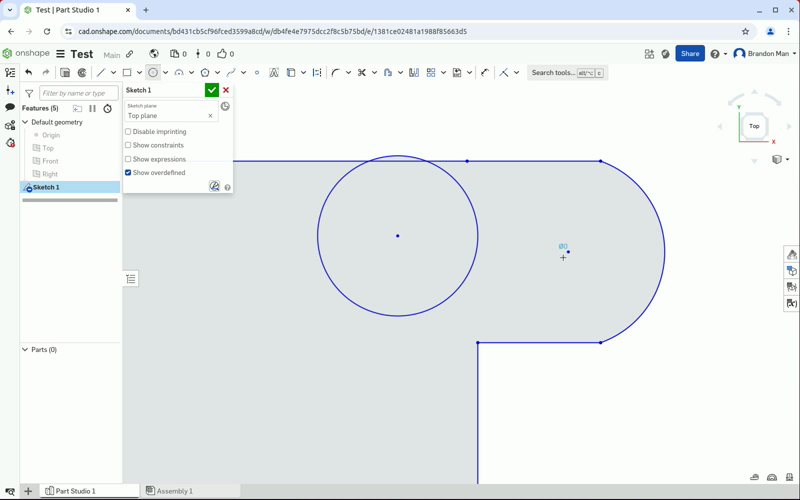
scroll(-6)
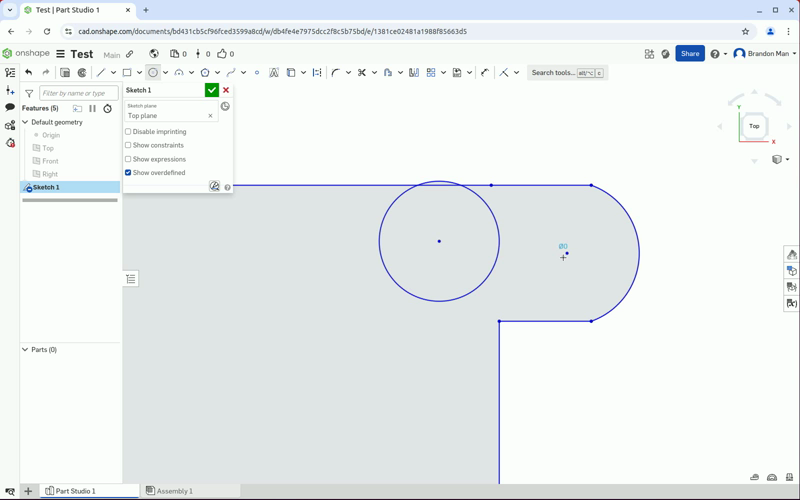
scroll(-6)
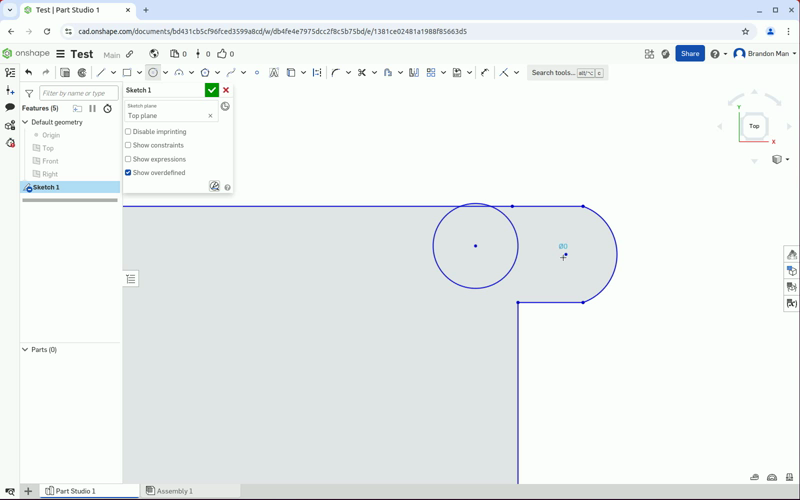
scroll(-6)
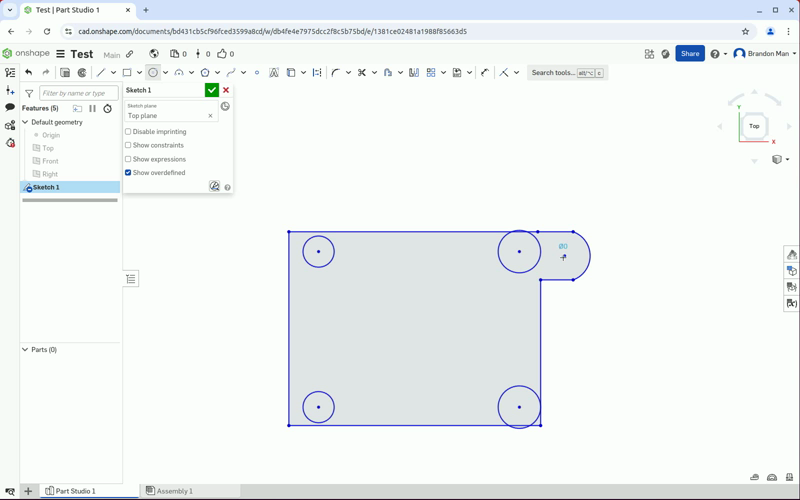
scroll(-6)
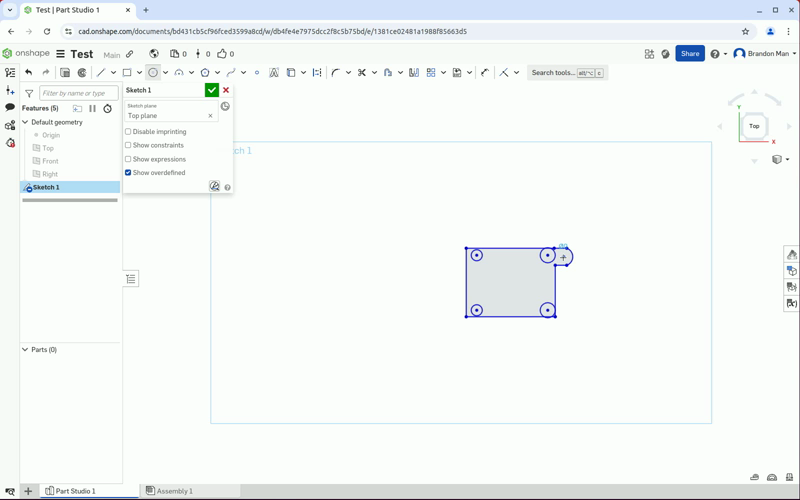
key_up(shift)
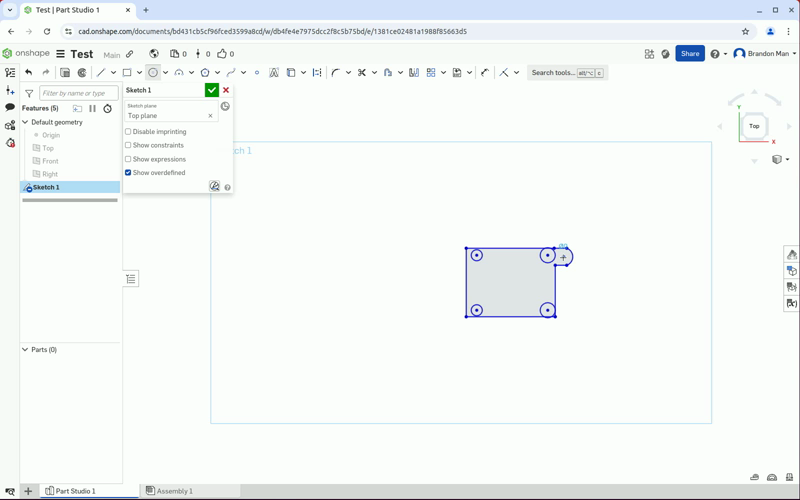
mouse_move(567, 257)
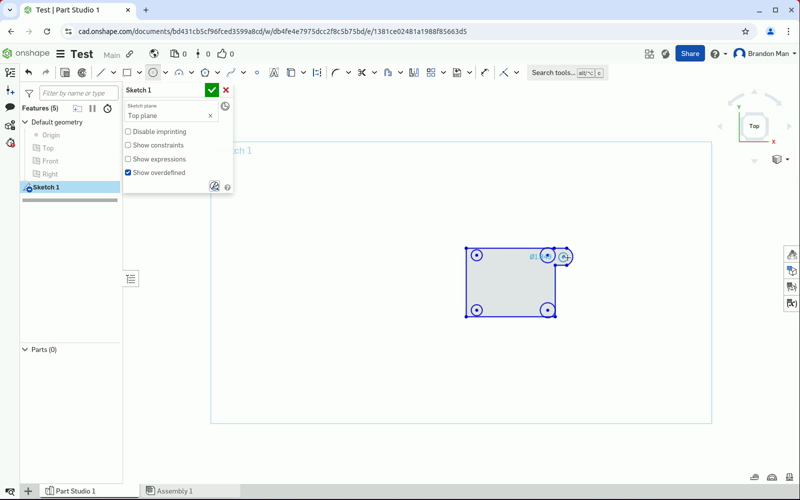
scroll(6)
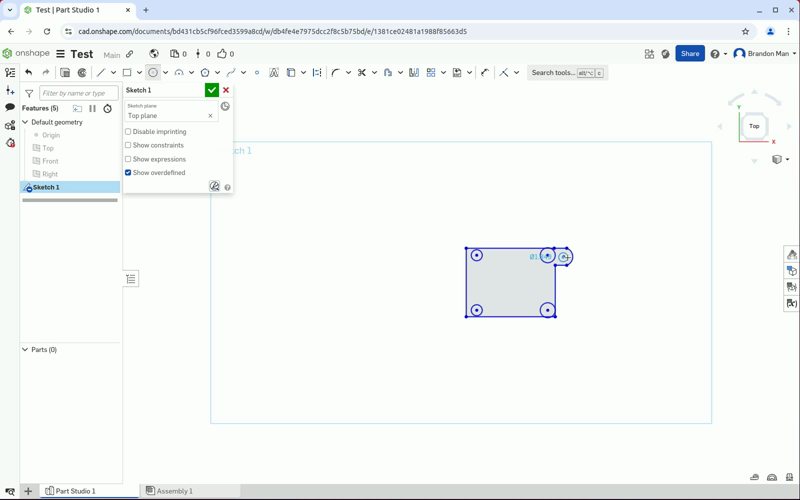
scroll(6)
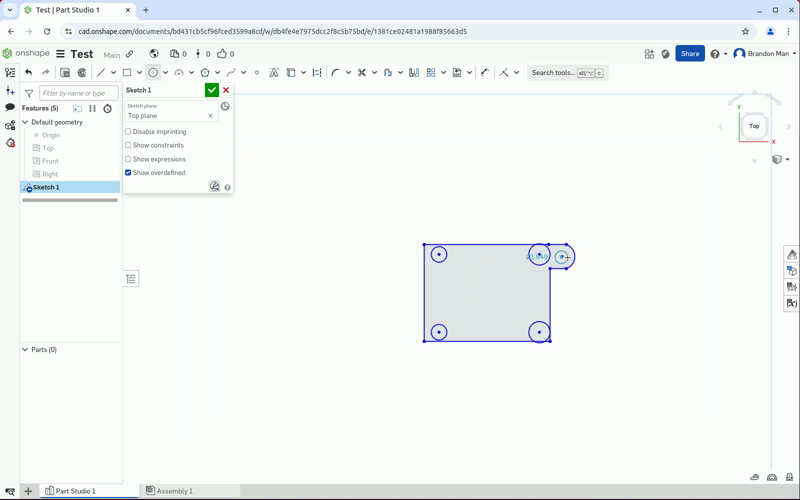
scroll(6)
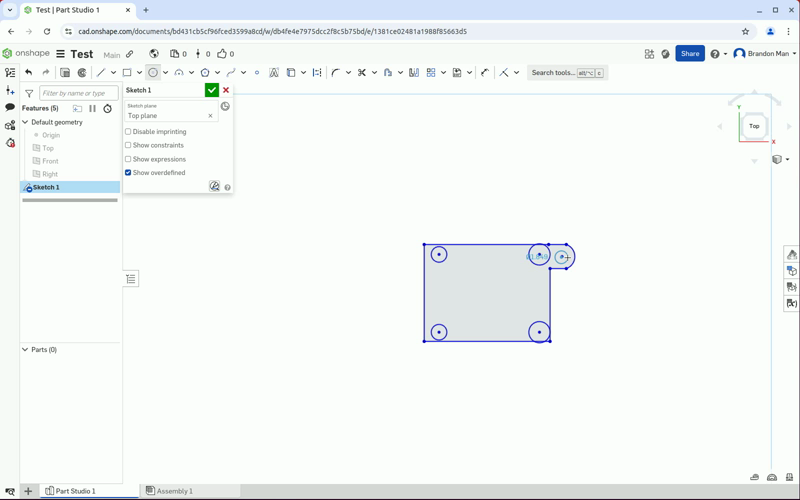
scroll(6)
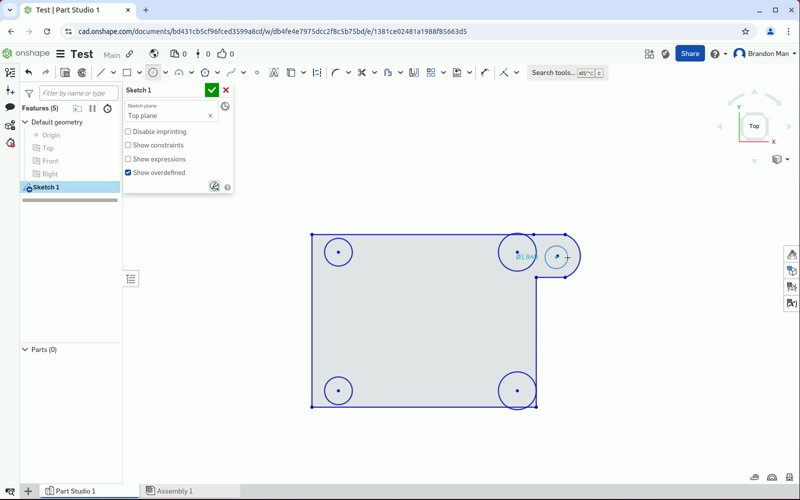
scroll(6)
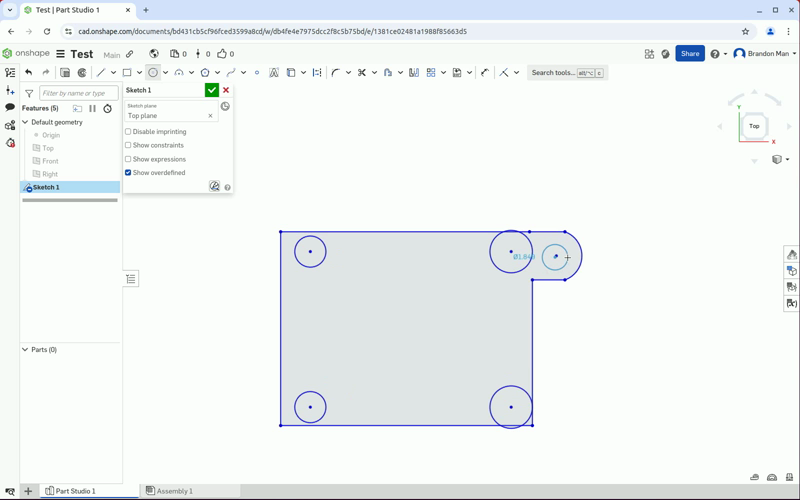
scroll(6)
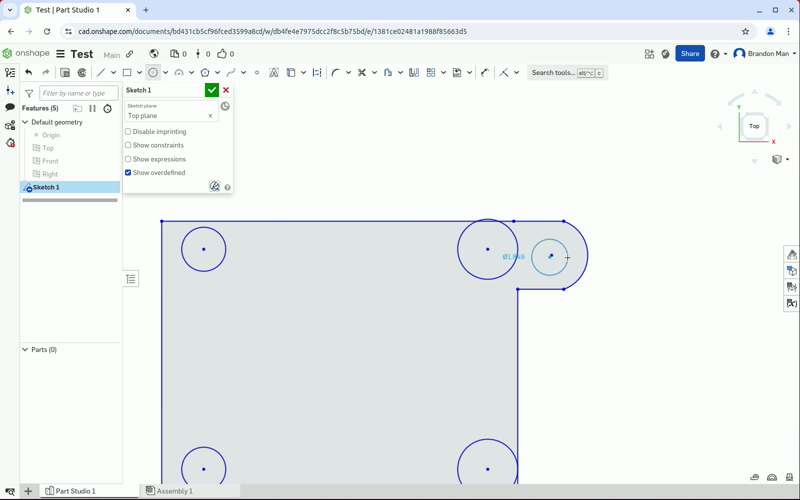
scroll(6)
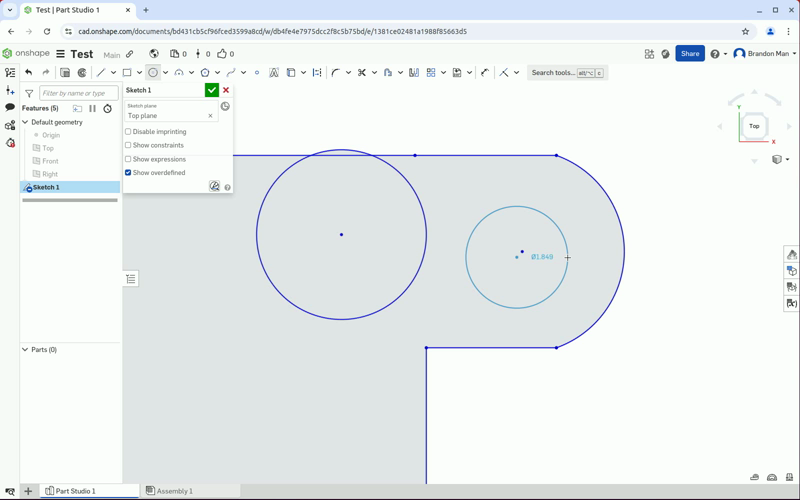
click(567, 257)
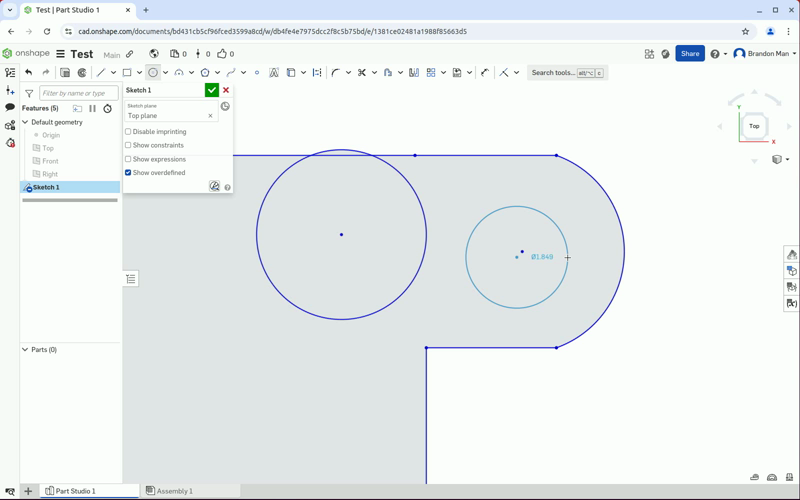
scroll(-6)
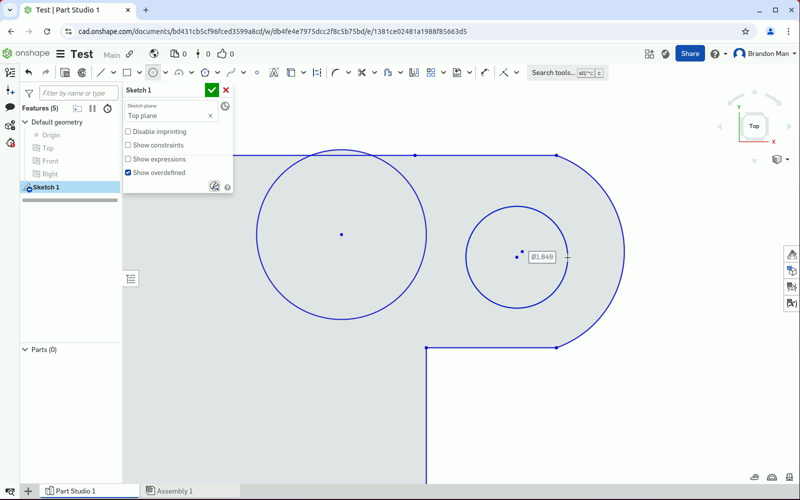
scroll(-6)
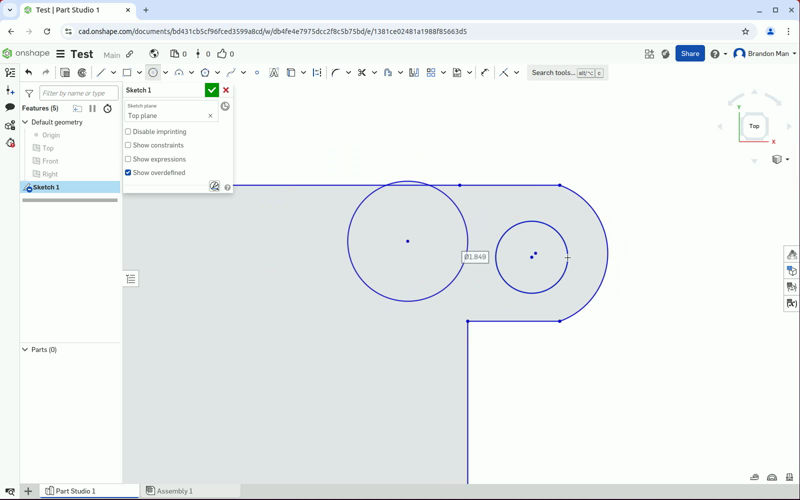
scroll(-6)
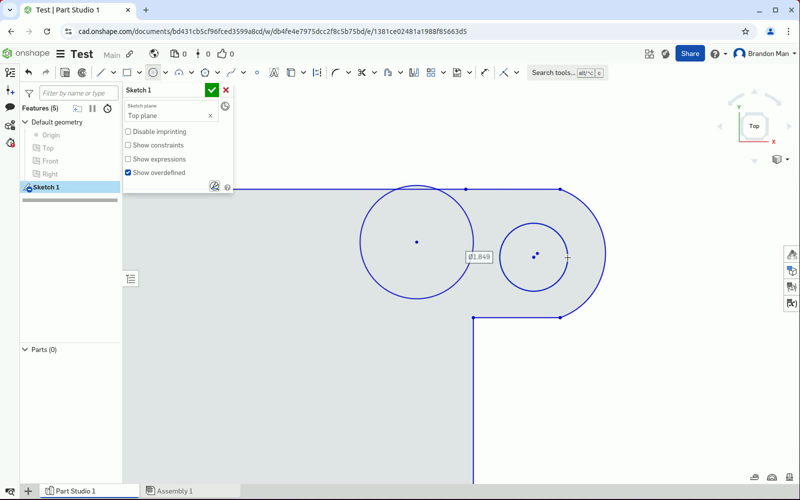
scroll(-6)
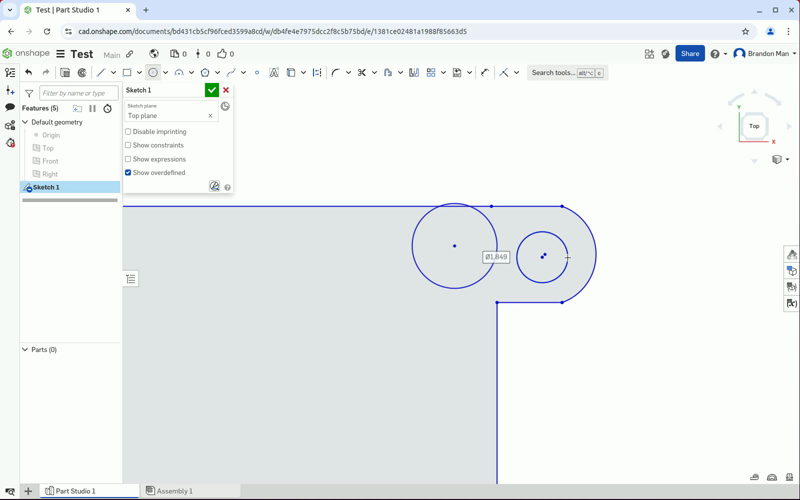
scroll(-6)
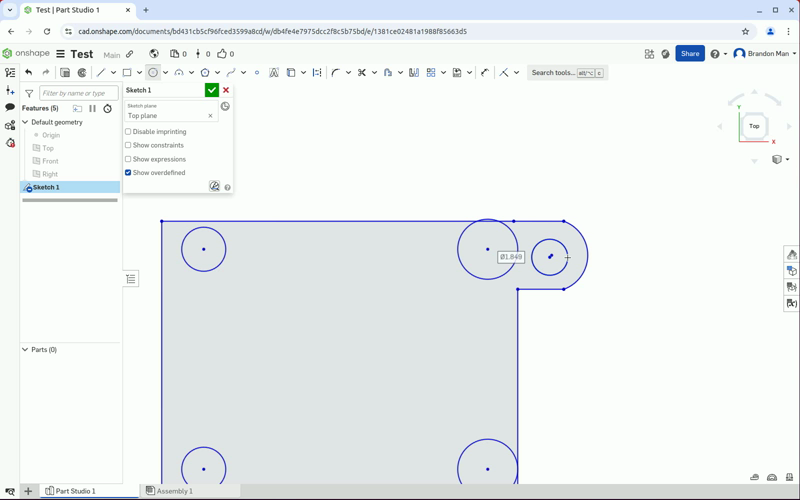
scroll(-6)
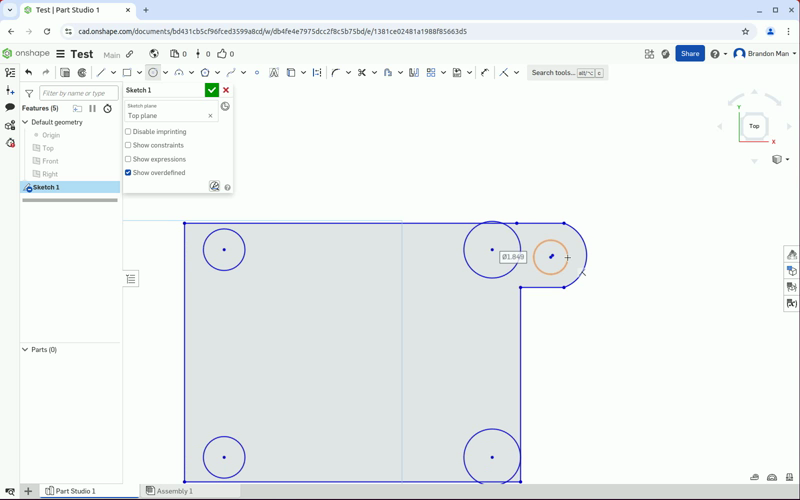
scroll(-6)
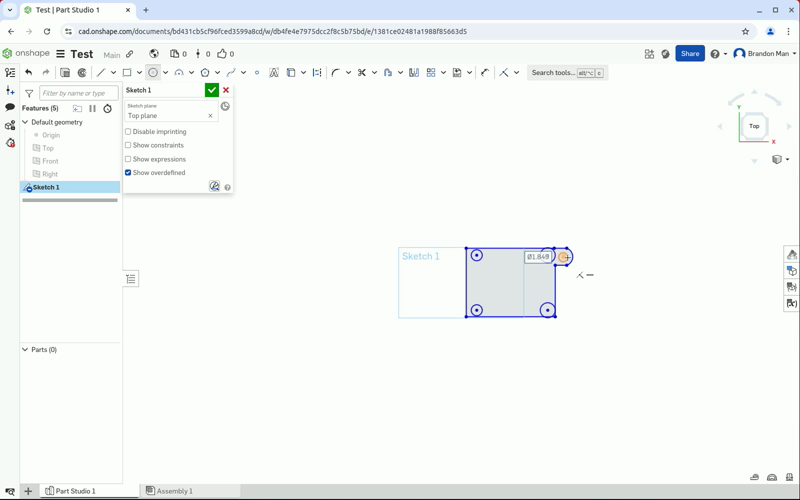
key(esc)
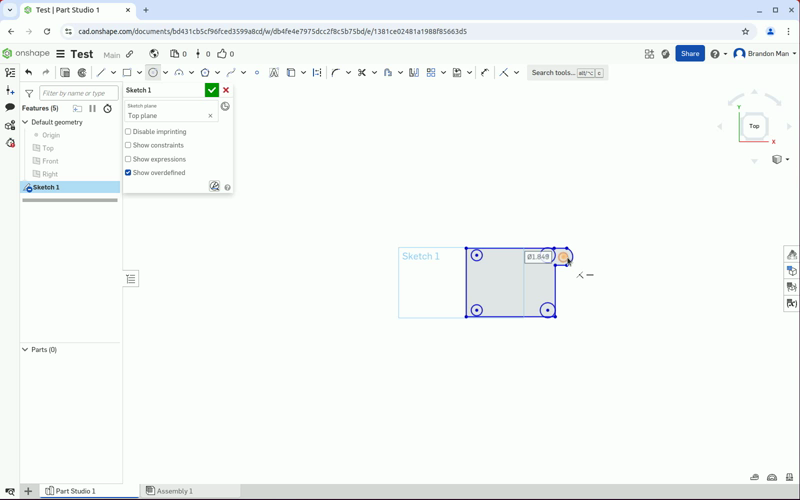
mouse_move(487, 264)
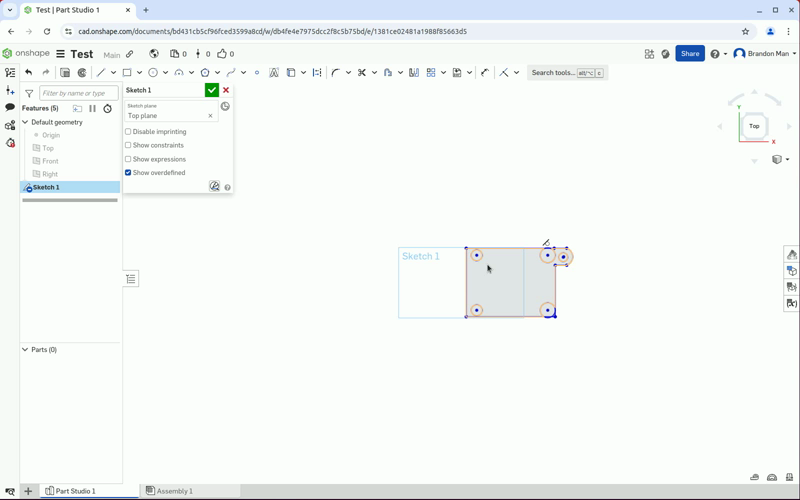
click(487, 264)
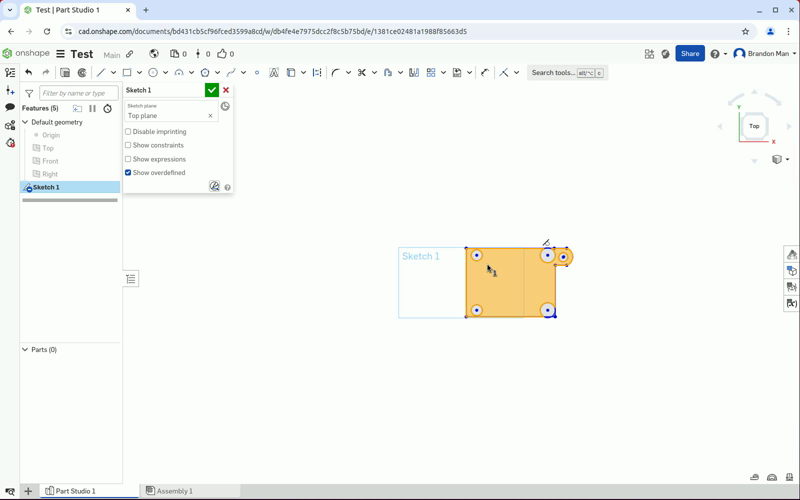
mouse_move(73, 352)
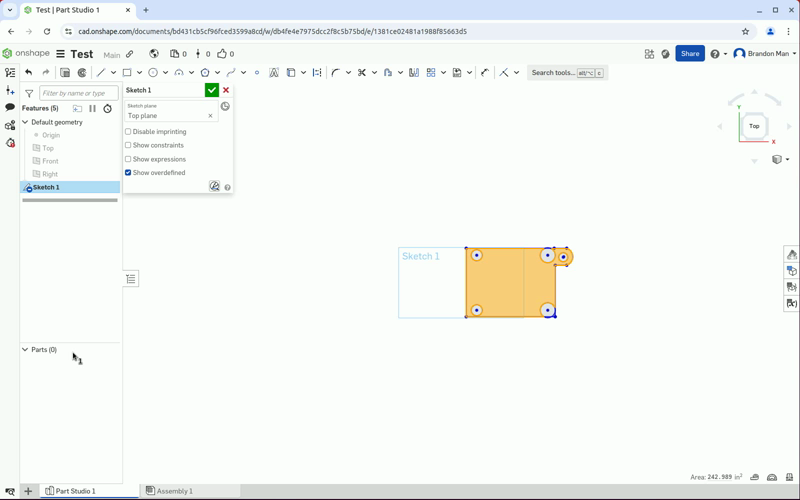
key(shift+y)
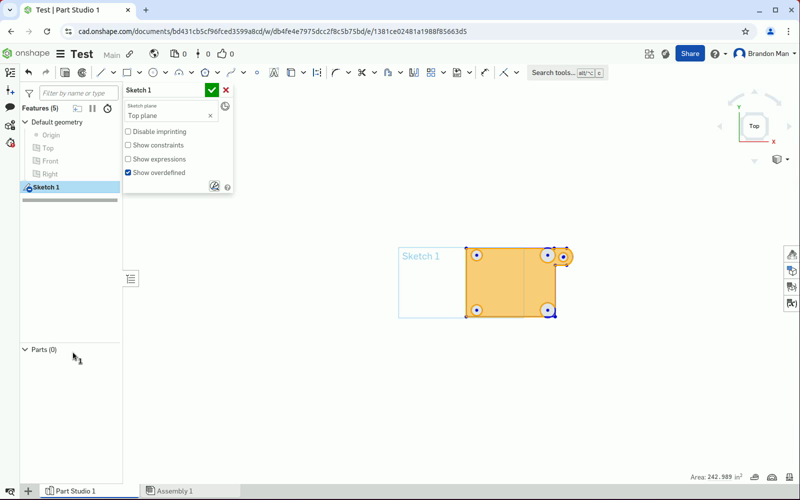
key(shift+e)
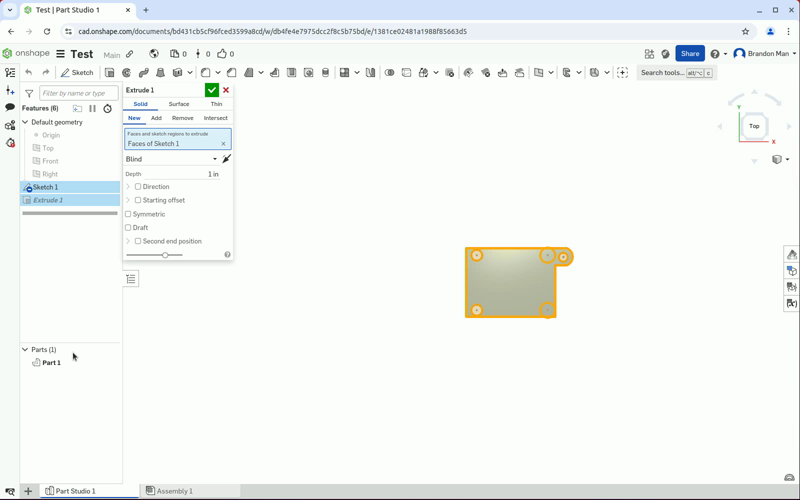
mouse_move(143, 106)
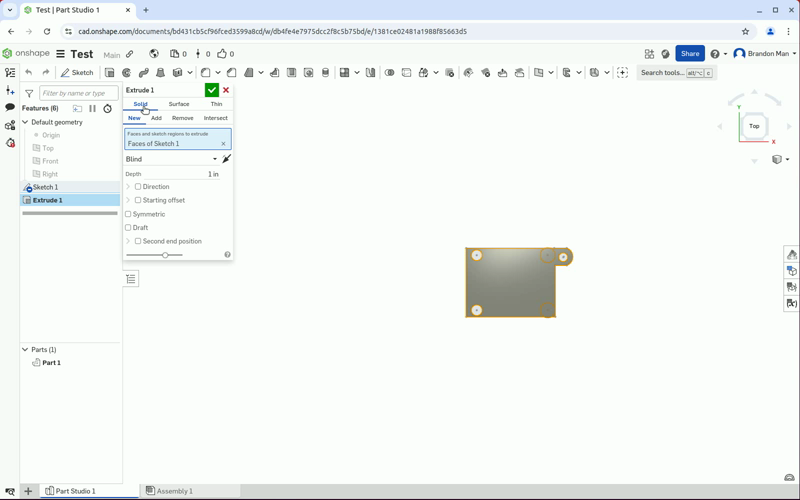
click(143, 106)
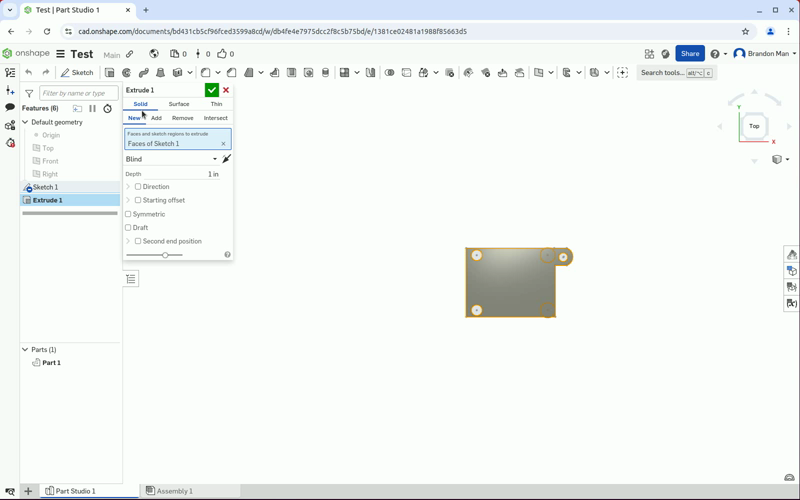
mouse_move(137, 120)
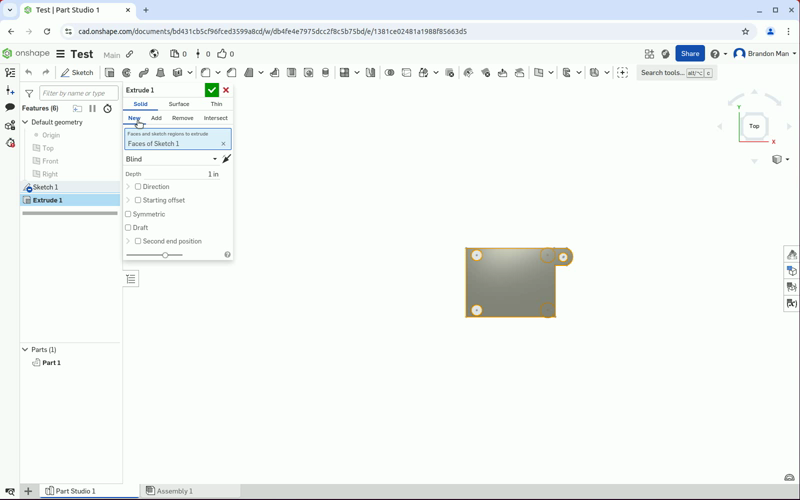
click(137, 120)
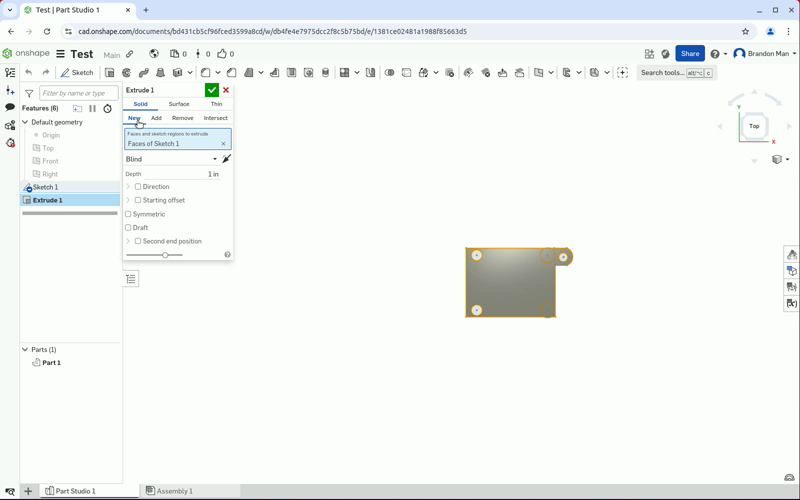
key(tab, 4)
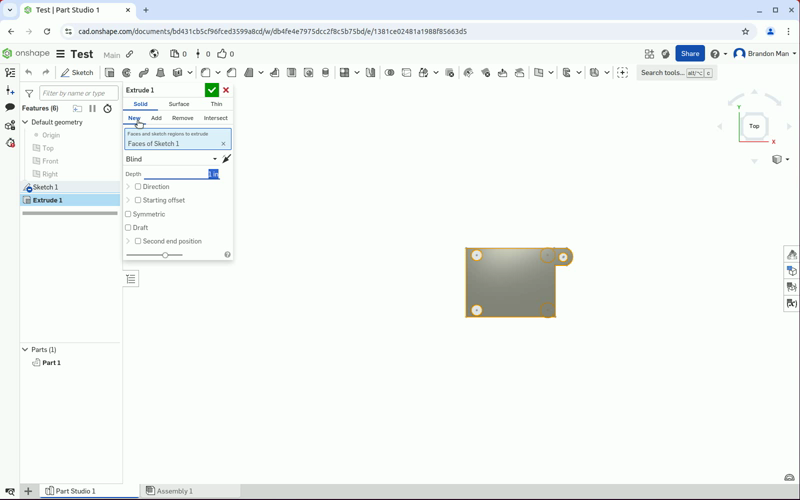
text(1.444)
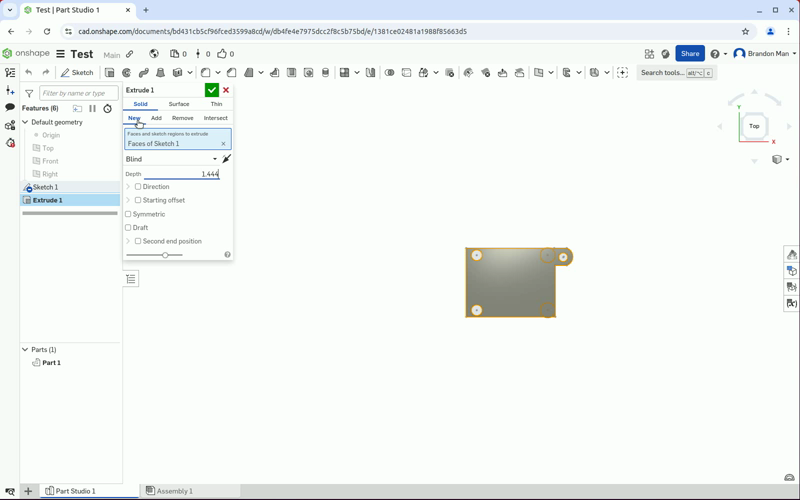
key(enter)
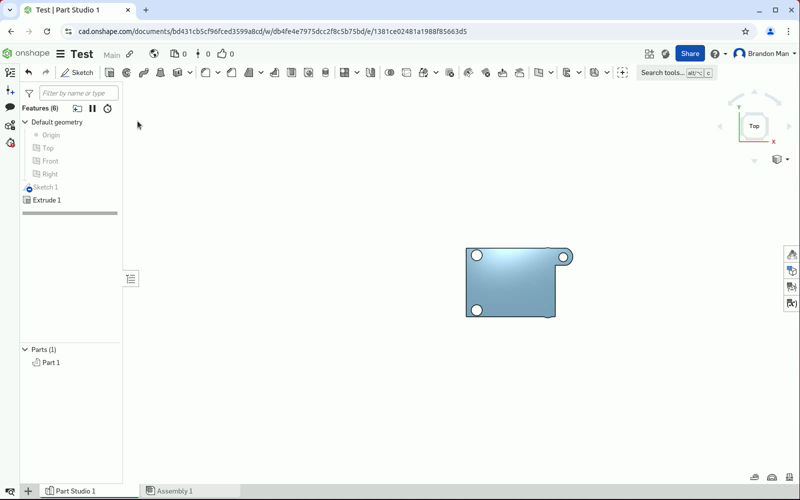
key(shift+h)
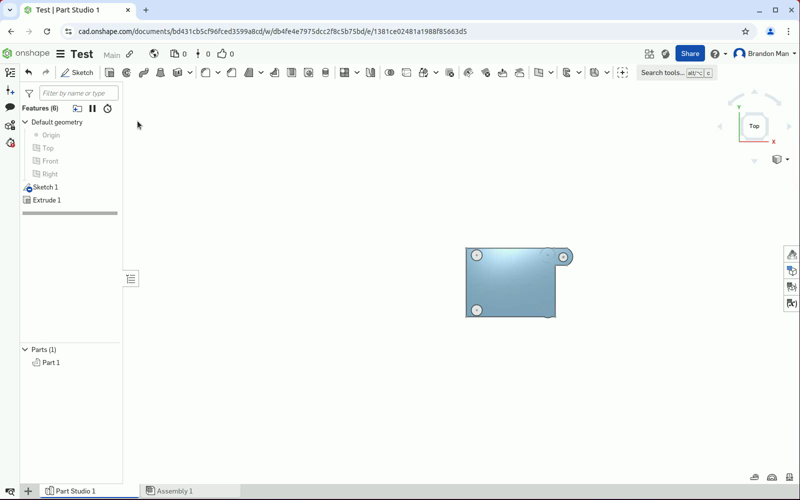
key(shift+h)
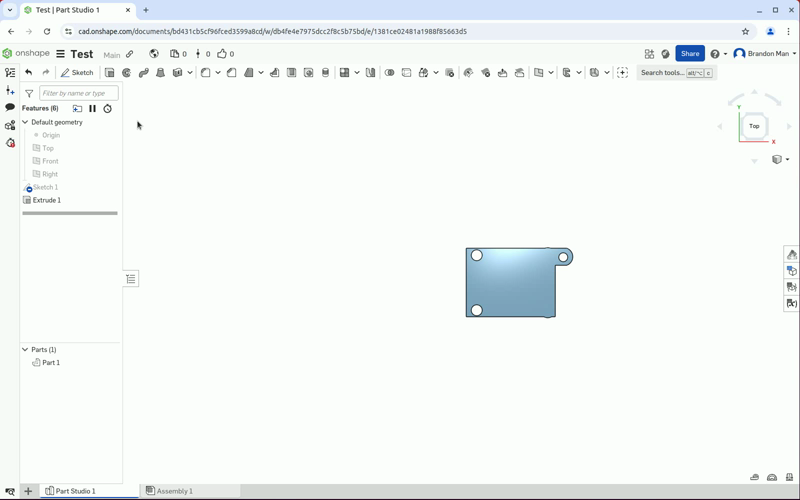
mouse_move(73, 189)
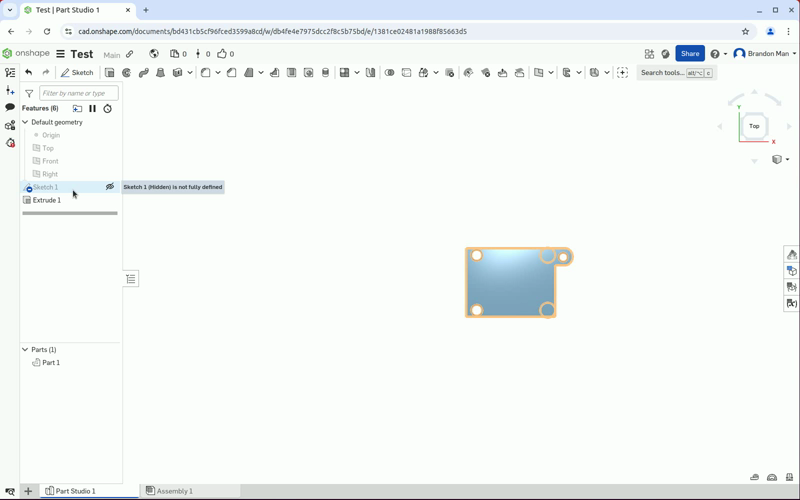
click(73, 189)
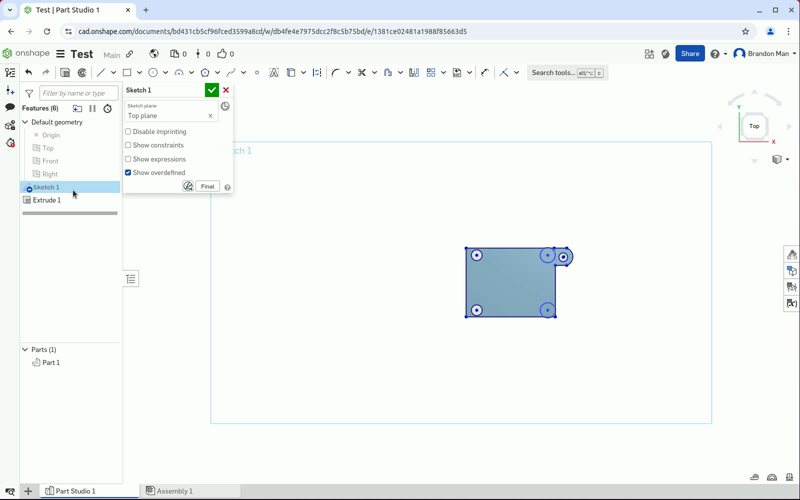
mouse_move(229, 92)
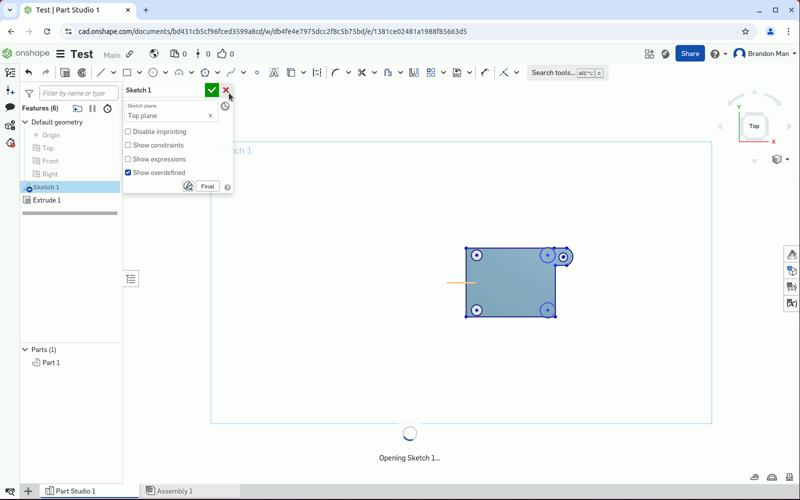
click(229, 92)
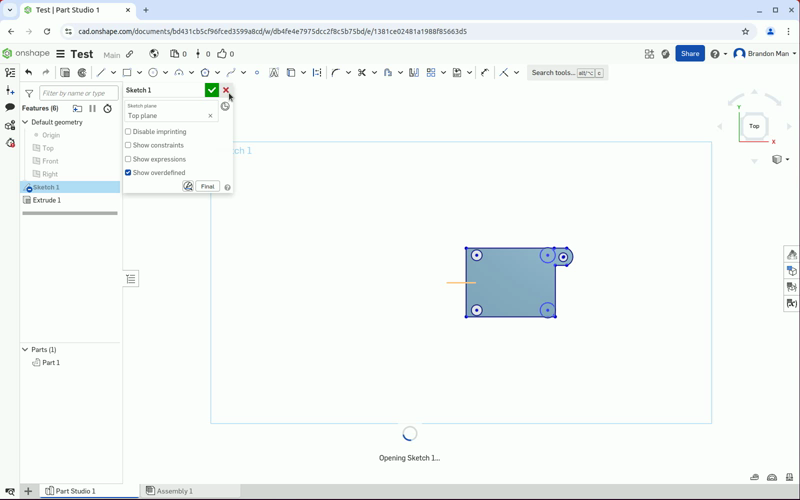
key(shift+s)
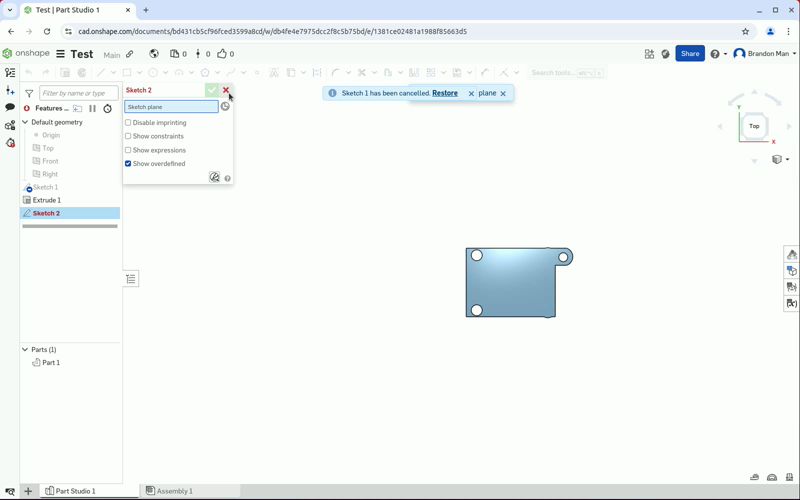
mouse_move(73, 150)
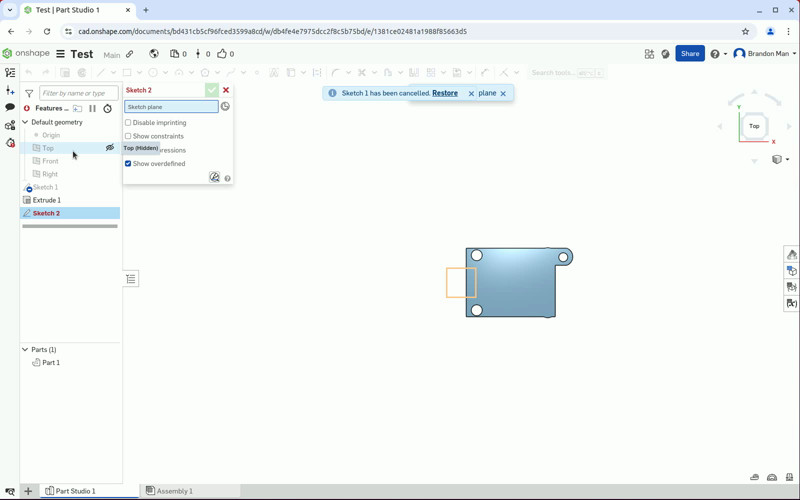
click(73, 150)
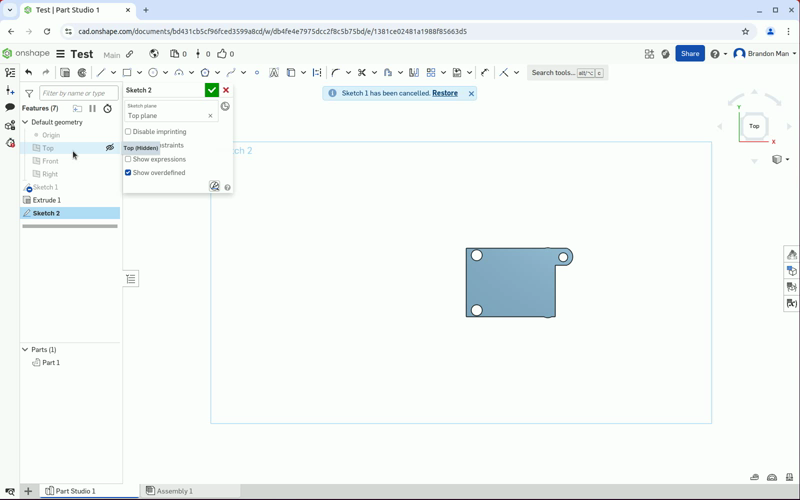
mouse_move(73, 352)
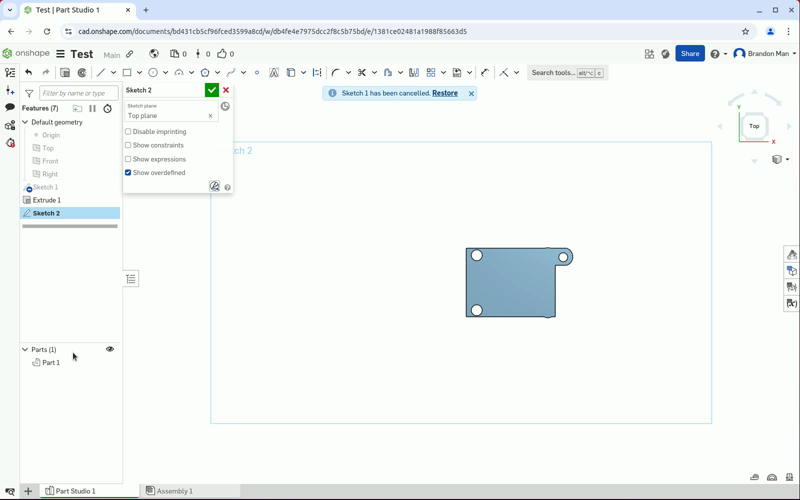
key(y)
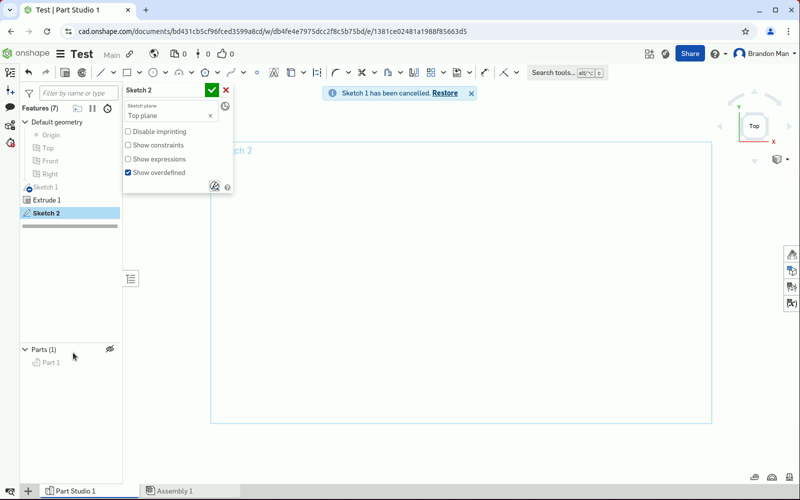
key(c)
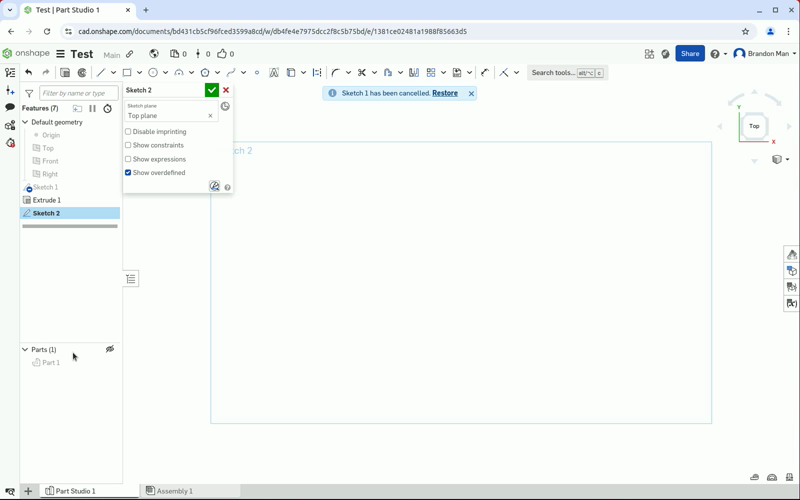
key_down(shift)
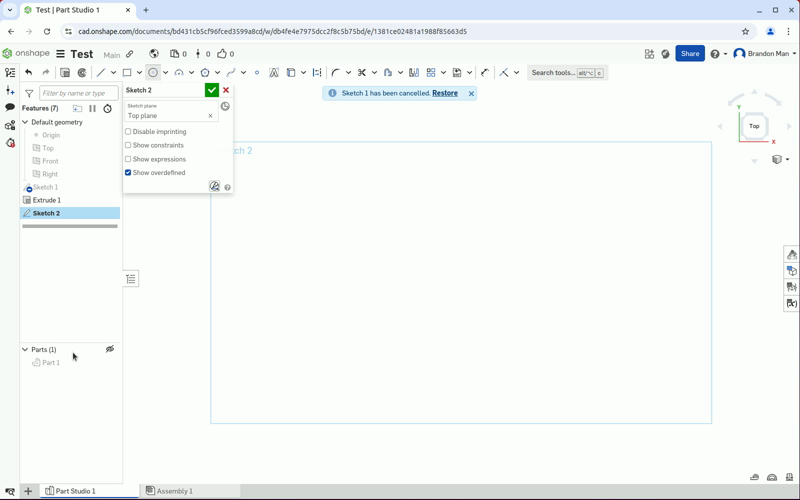
mouse_move(477, 255)
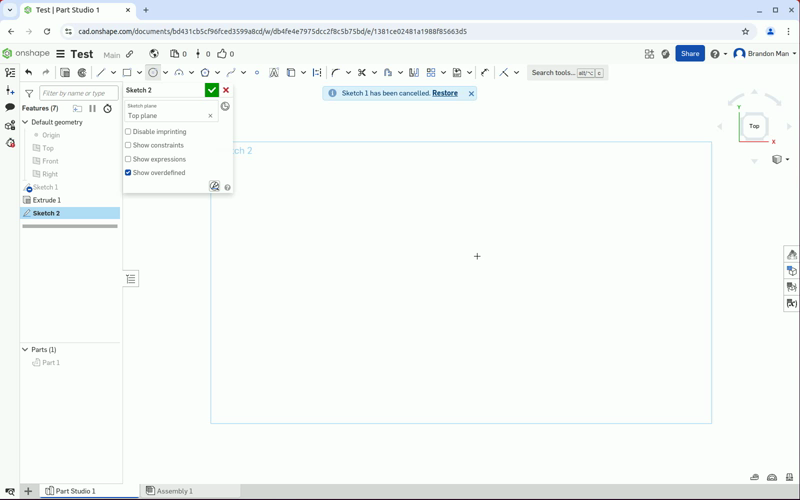
click(477, 255)
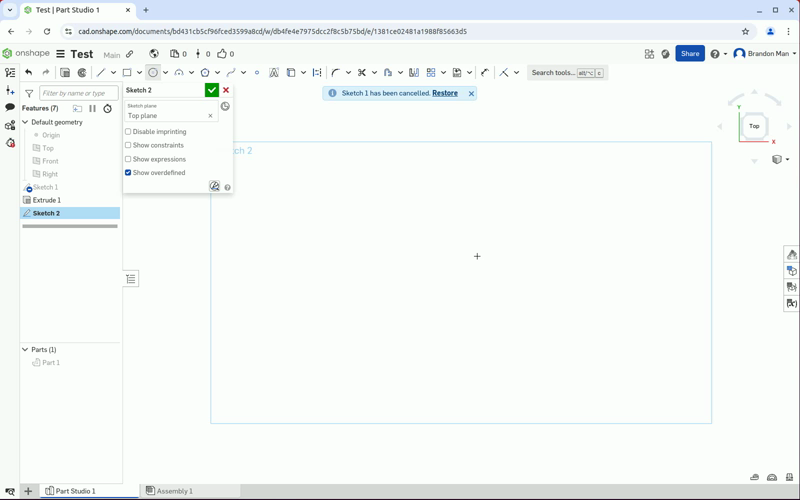
key_up(shift)
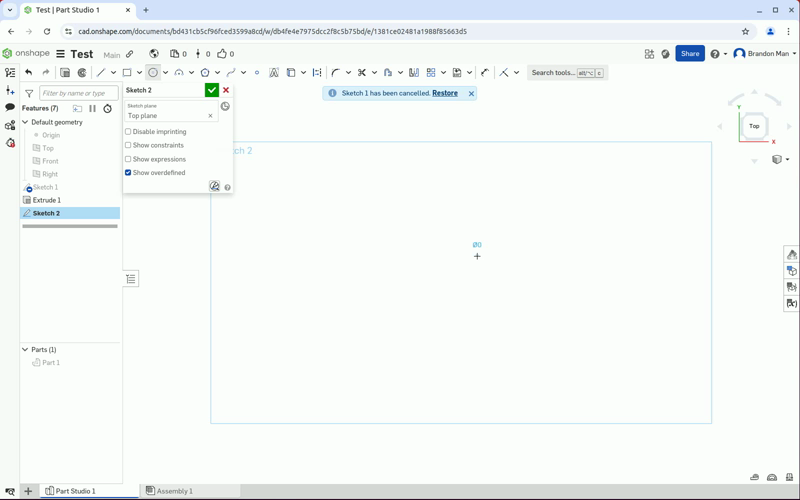
mouse_move(483, 255)
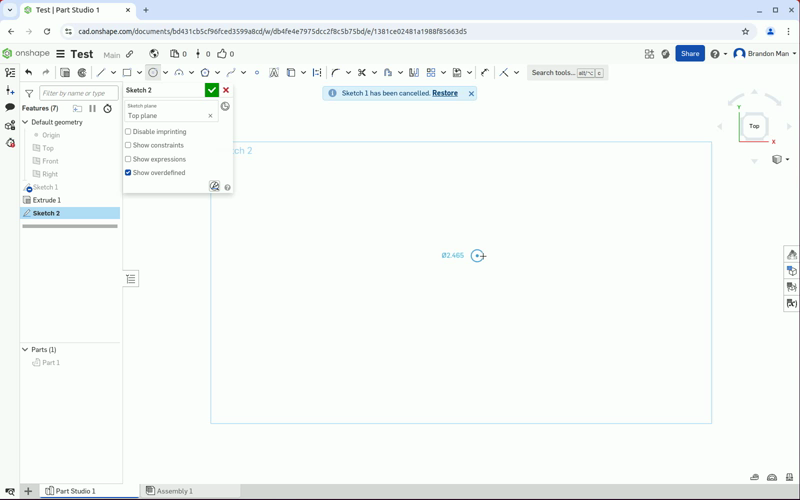
click(483, 255)
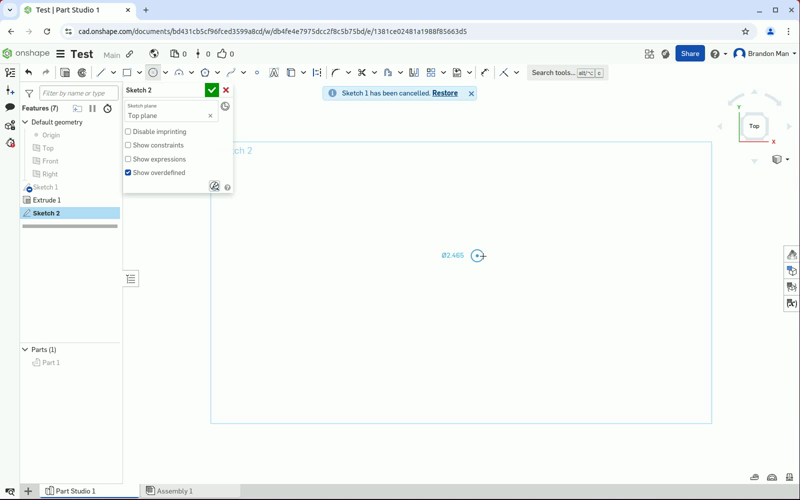
key(esc)
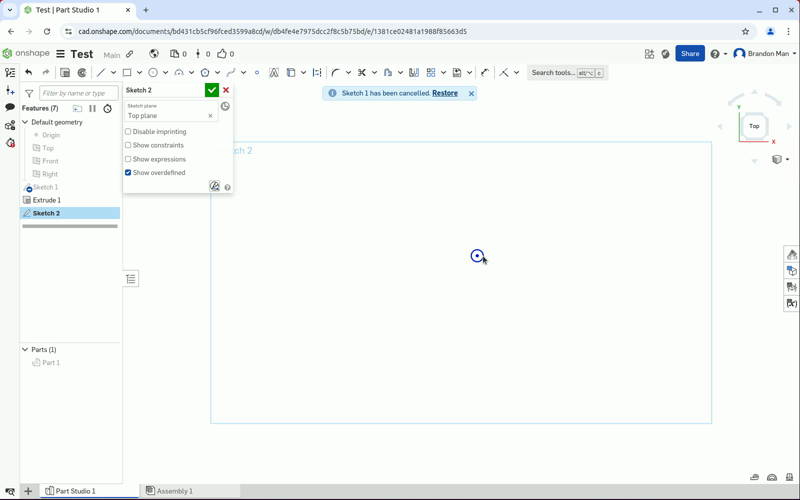
key(c)
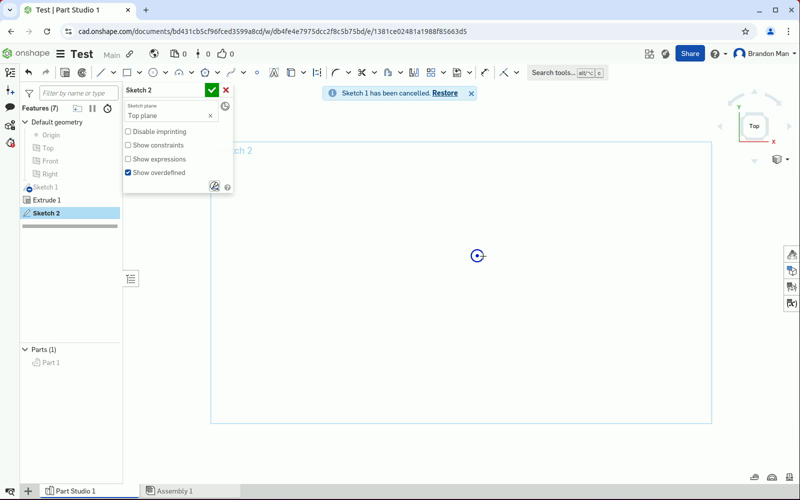
key_down(shift)
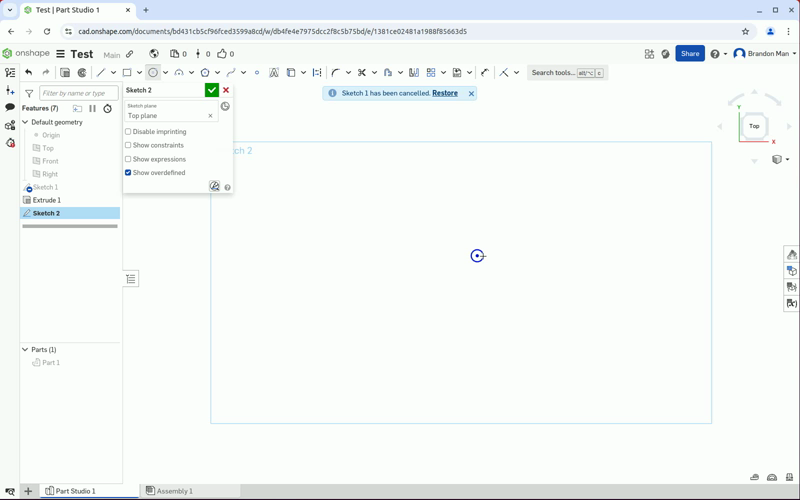
mouse_move(477, 255)
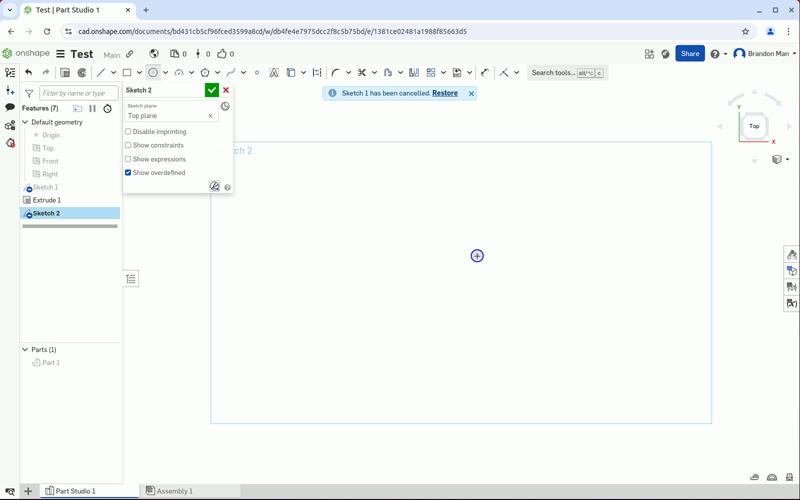
click(477, 255)
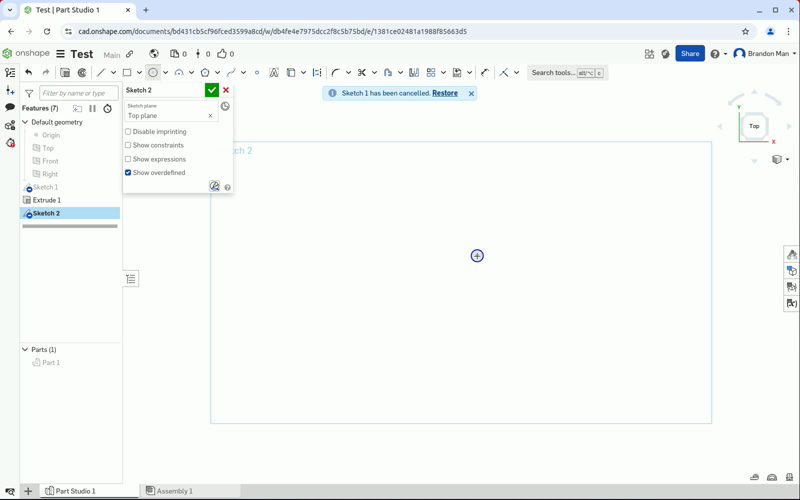
key_up(shift)
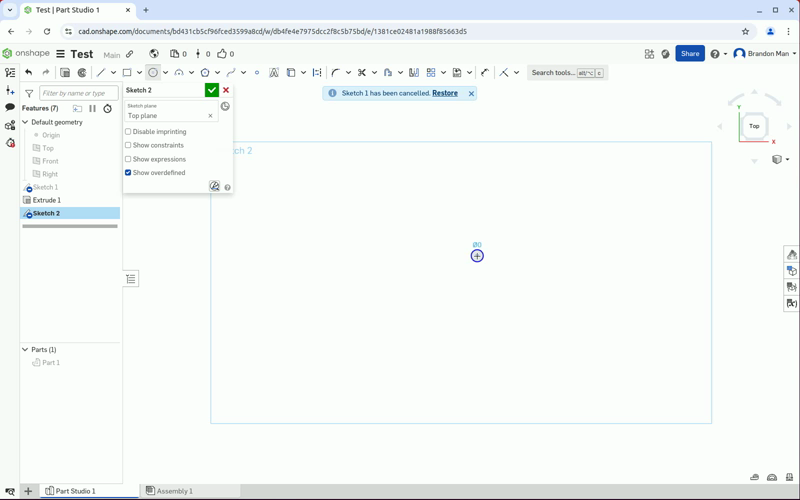
mouse_move(479, 255)
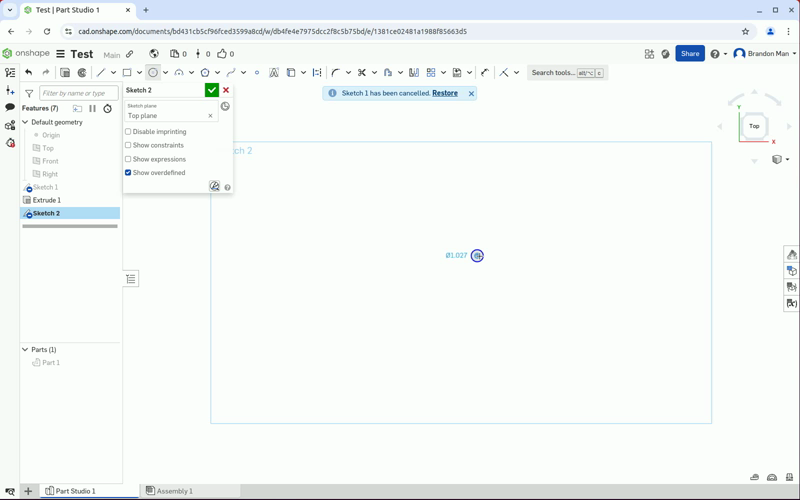
scroll(6)
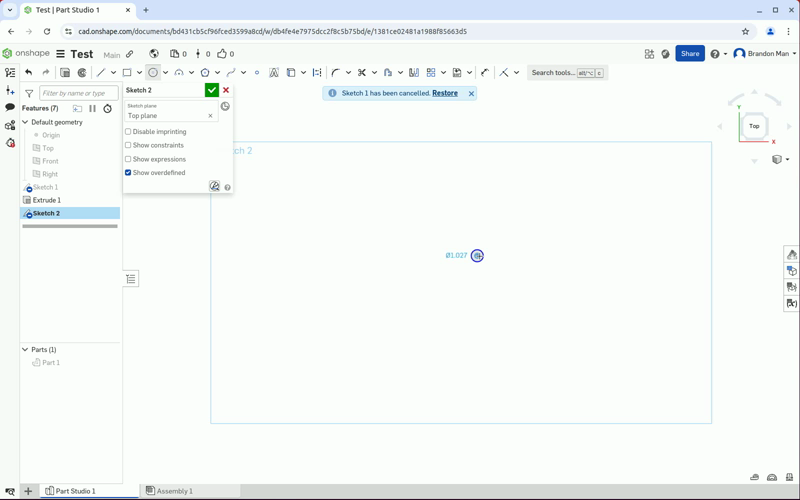
scroll(6)
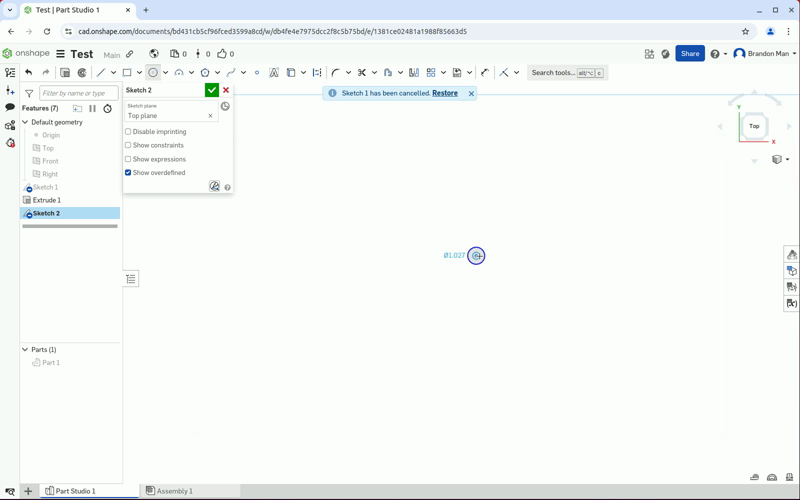
scroll(6)
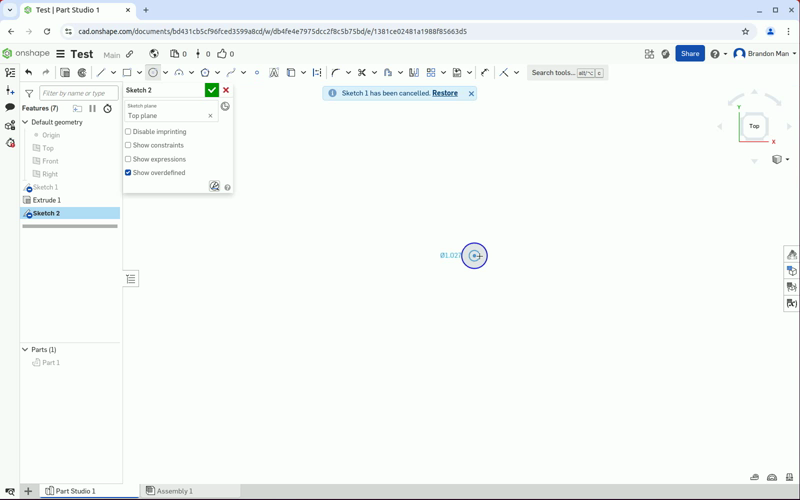
scroll(6)
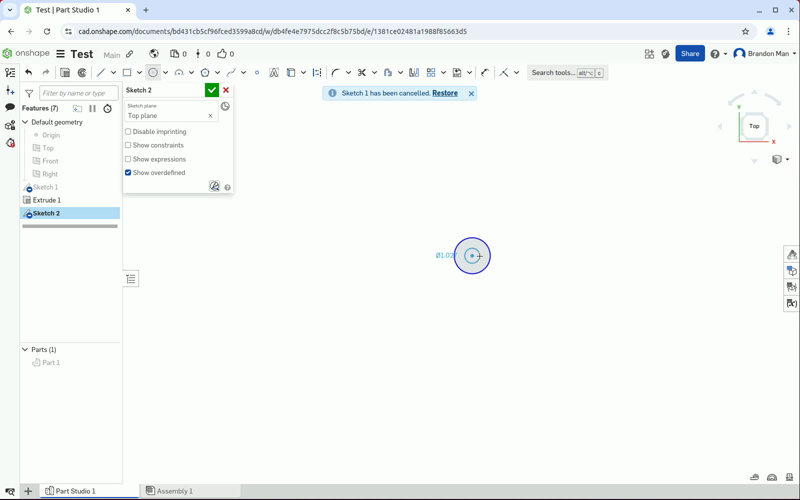
scroll(6)
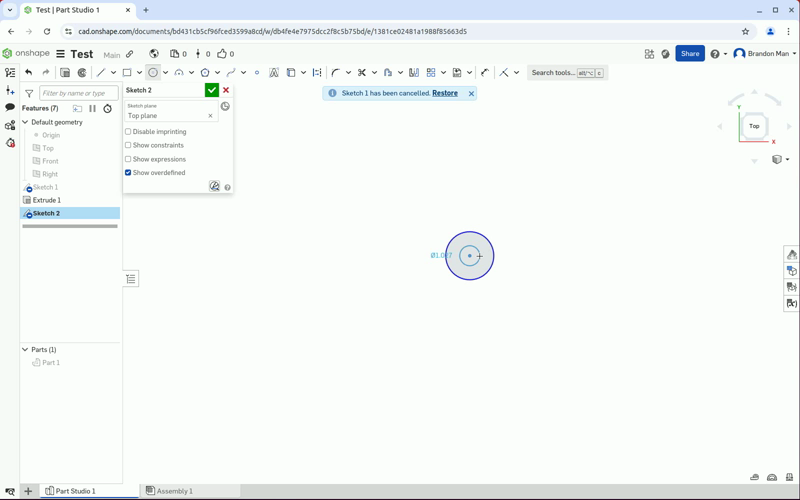
scroll(6)
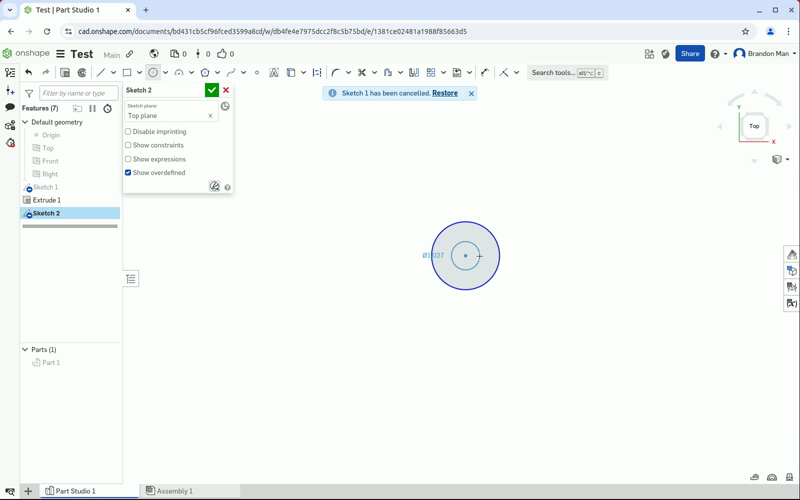
scroll(6)
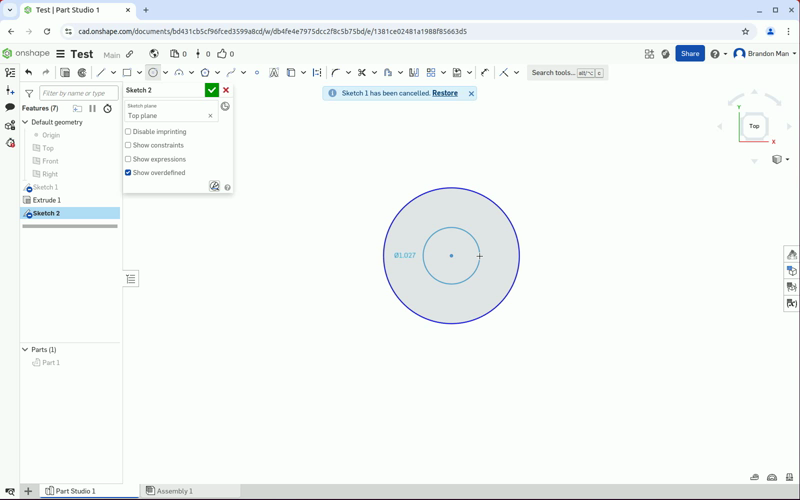
click(479, 255)
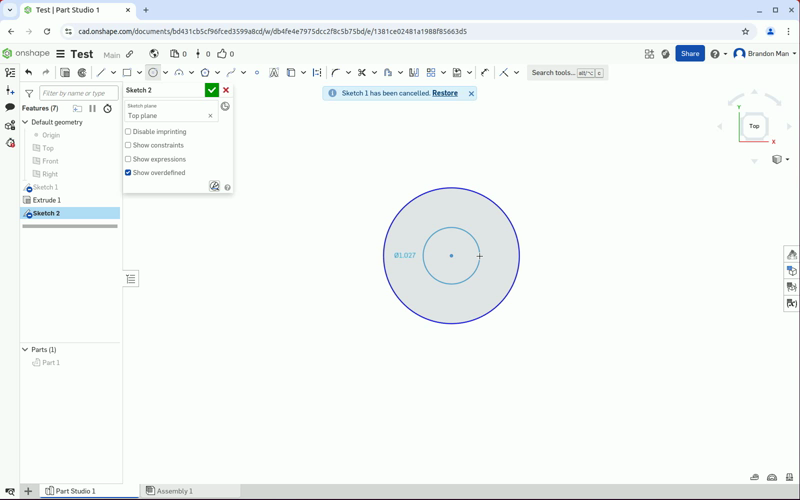
scroll(-6)
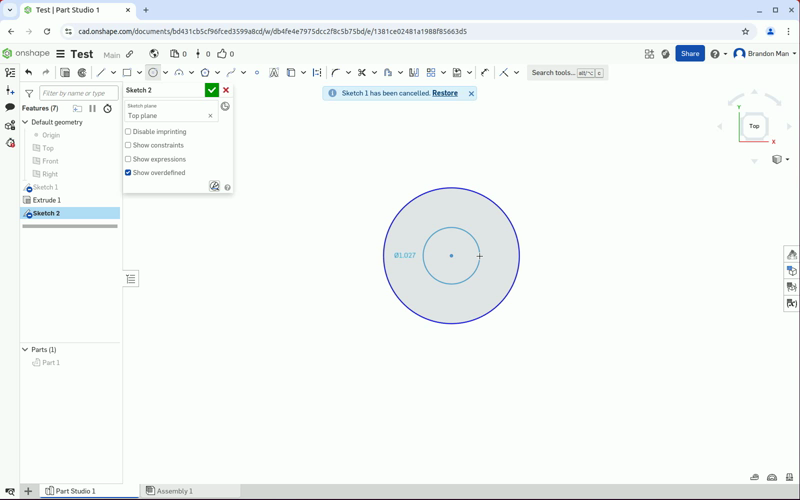
scroll(-6)
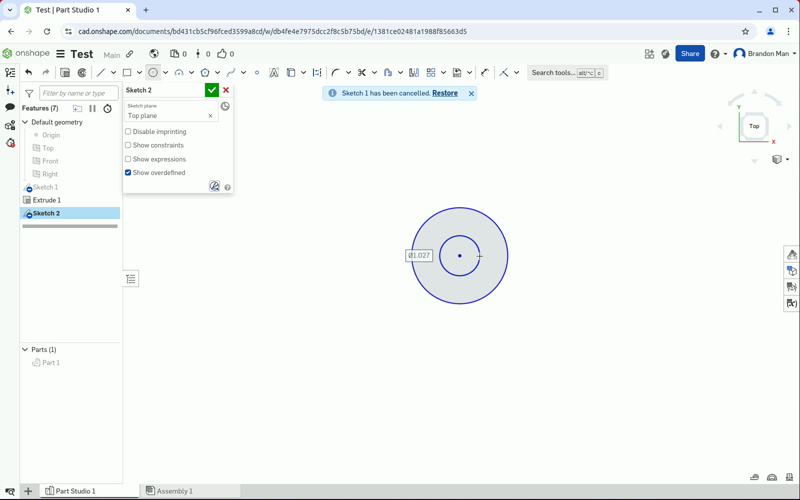
scroll(-6)
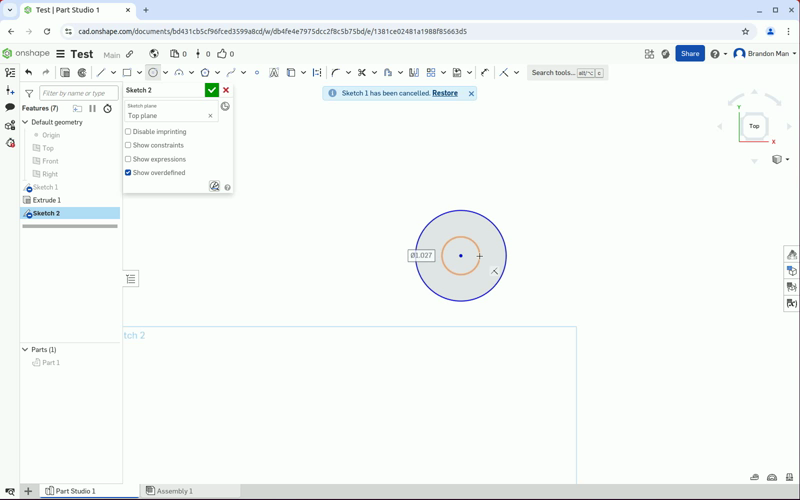
scroll(-6)
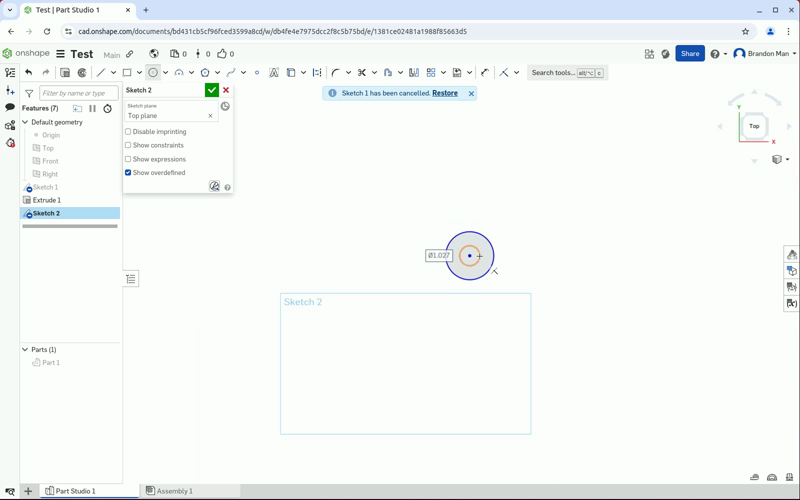
scroll(-6)
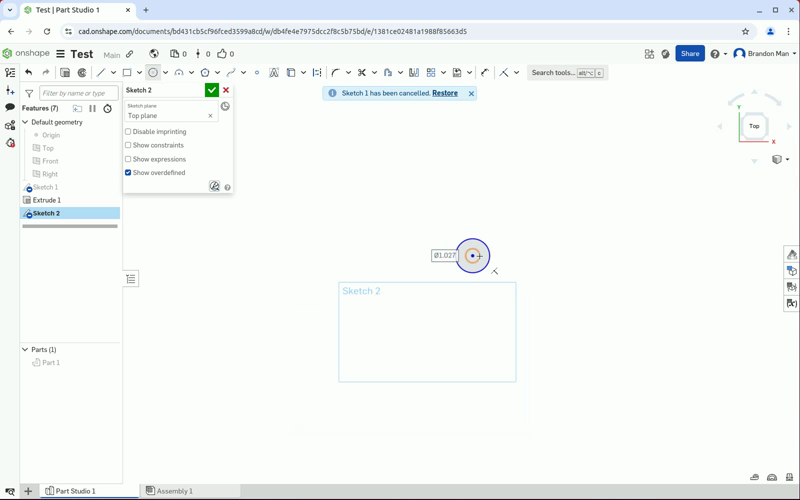
scroll(-6)
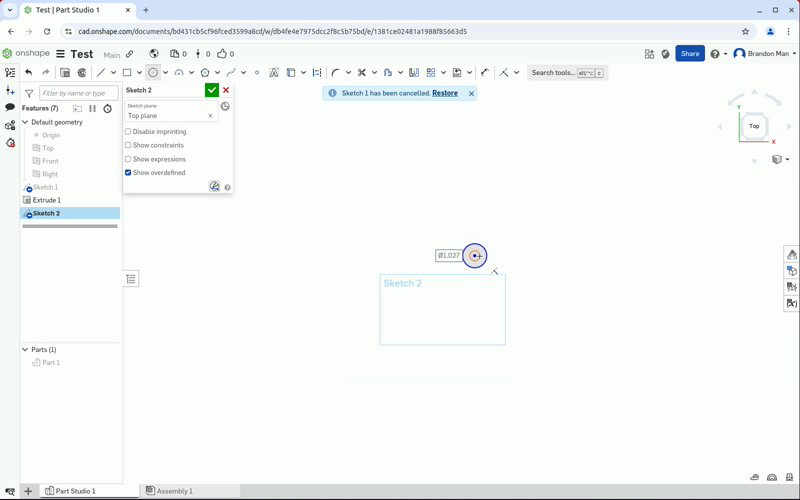
scroll(-6)
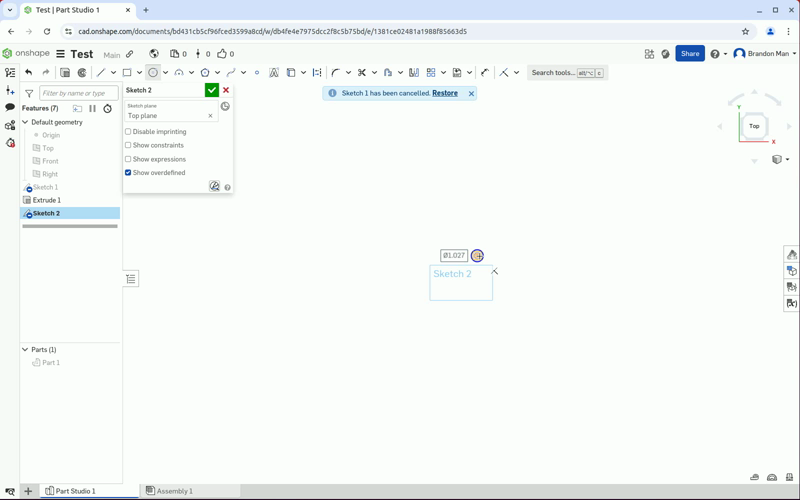
key(esc)
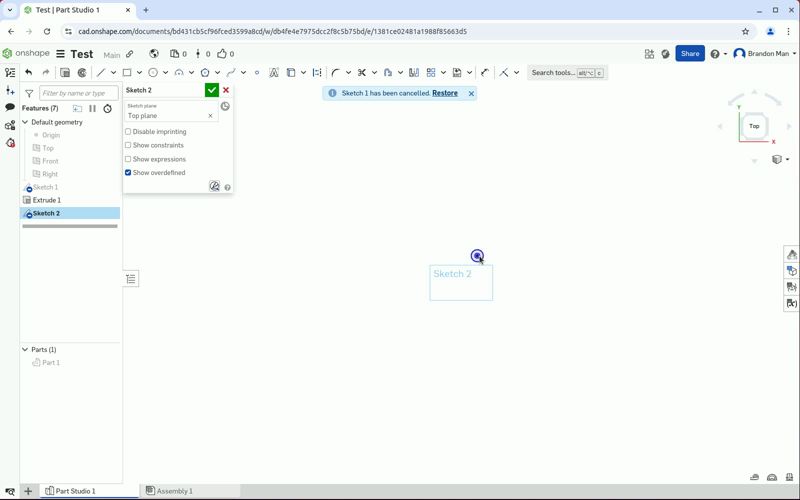
mouse_move(478, 260)
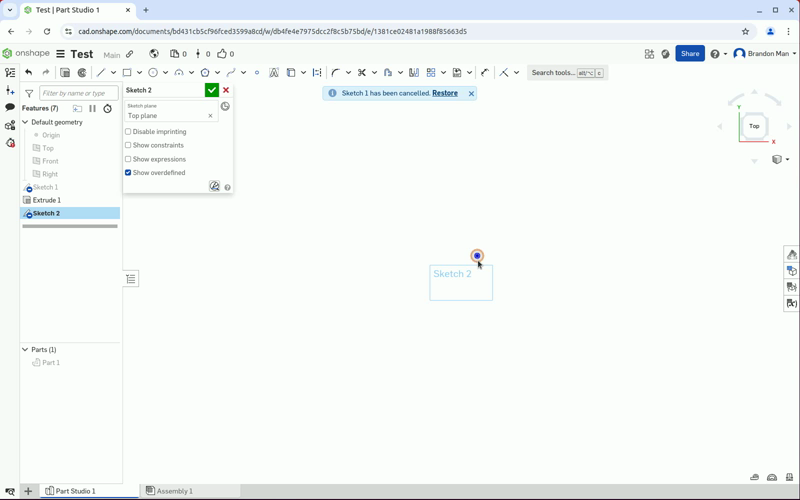
scroll(6)
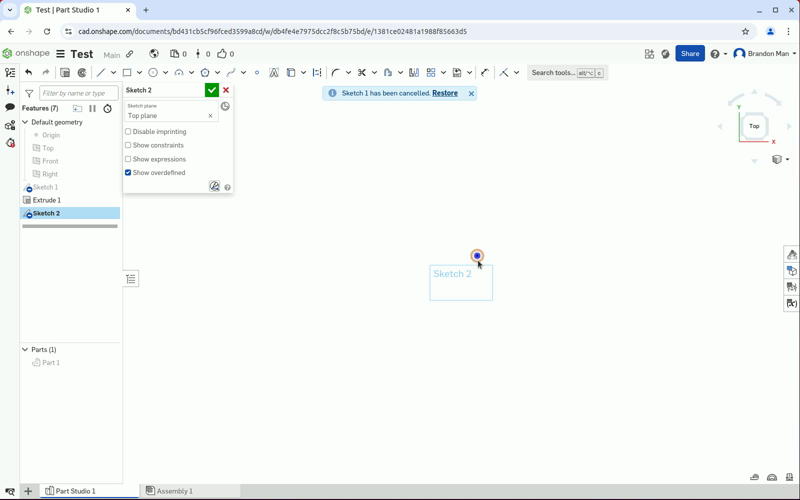
scroll(6)
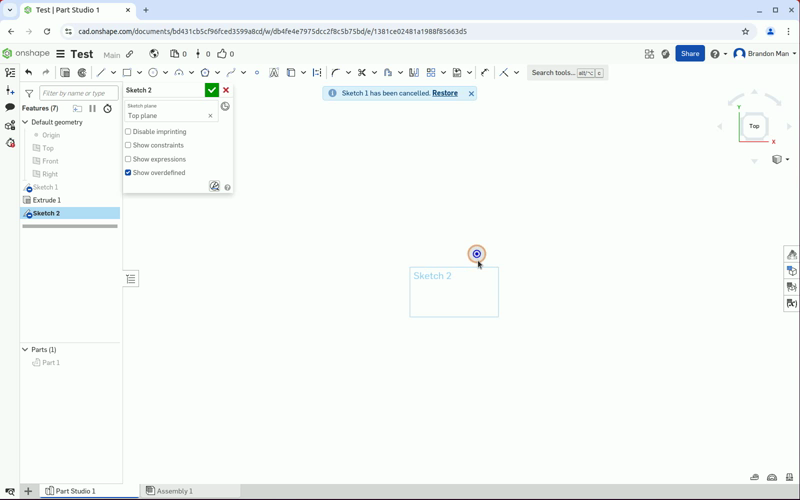
scroll(6)
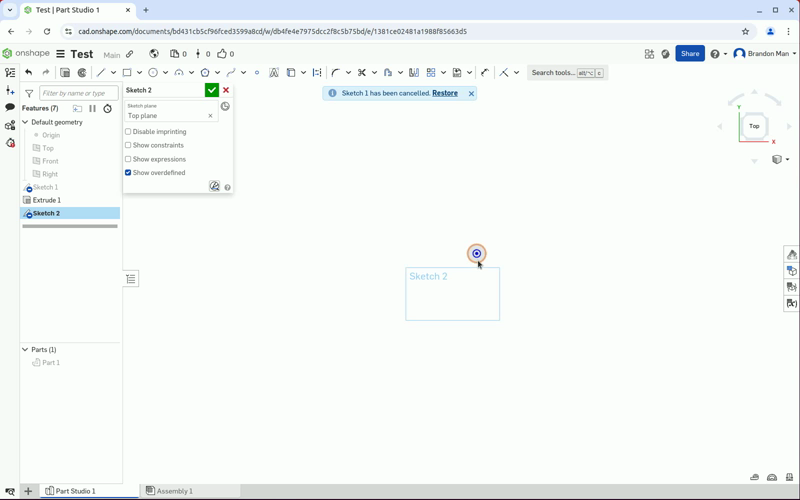
scroll(6)
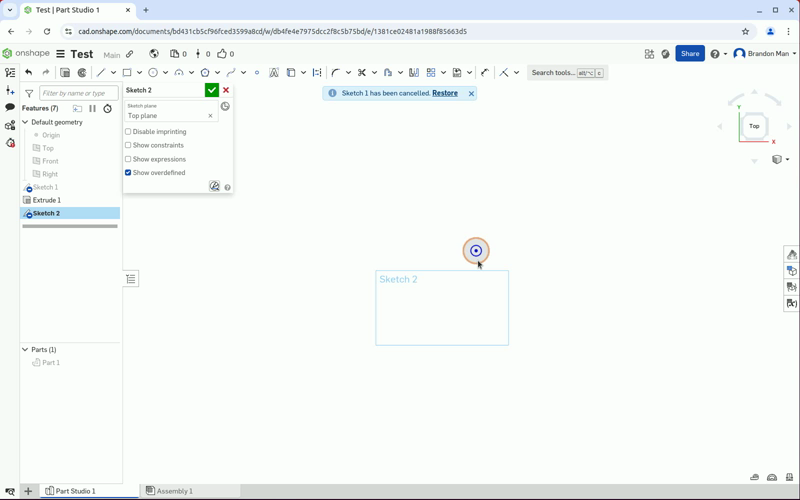
scroll(6)
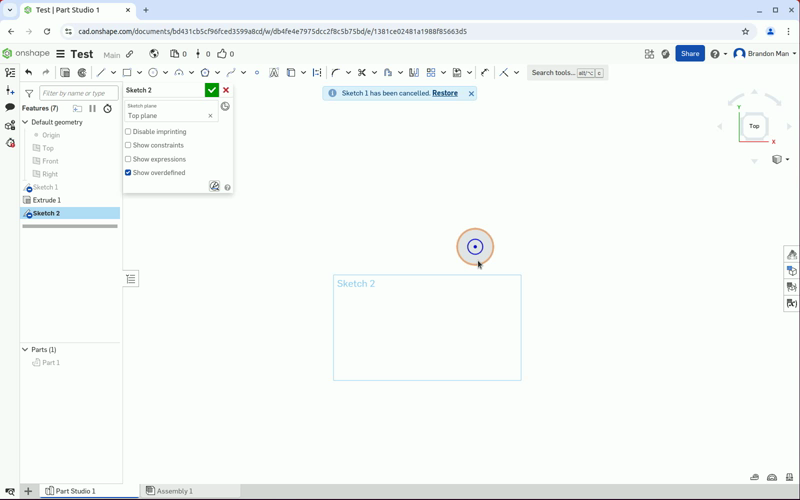
scroll(6)
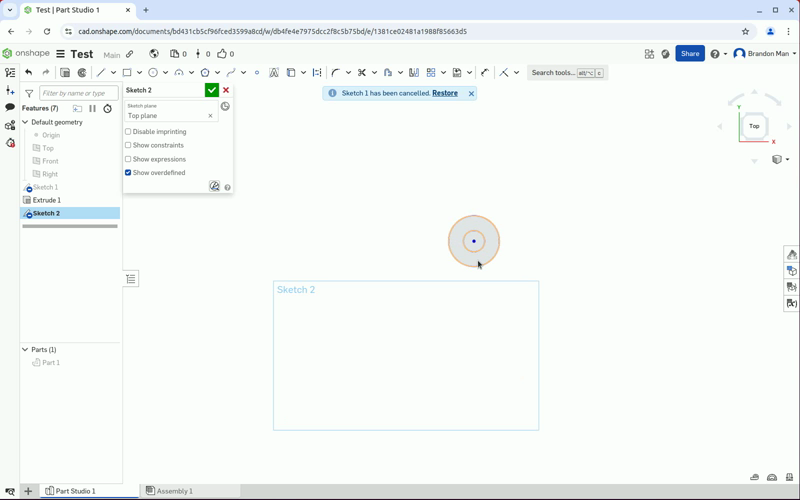
scroll(6)
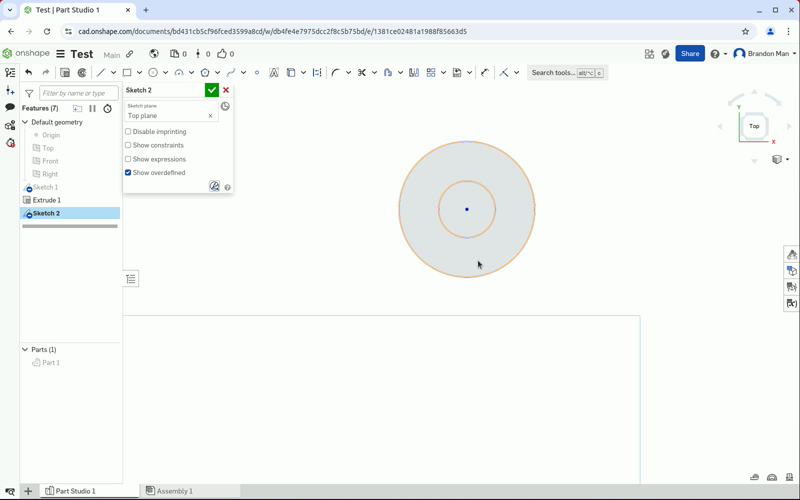
click(478, 260)
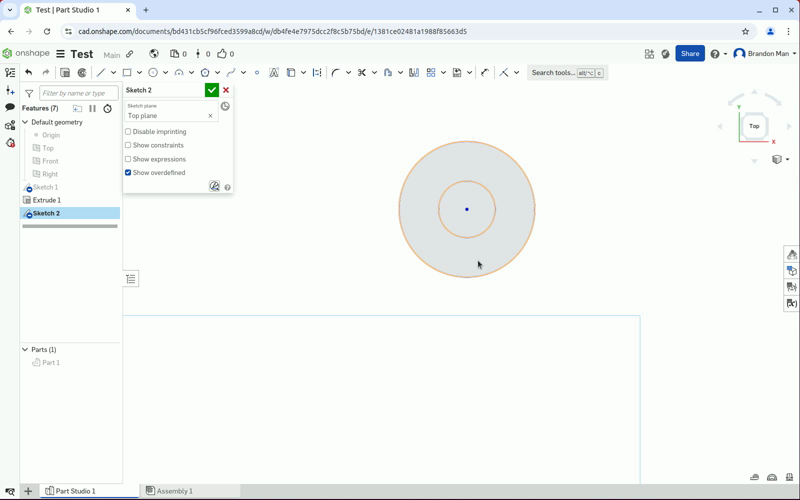
scroll(-6)
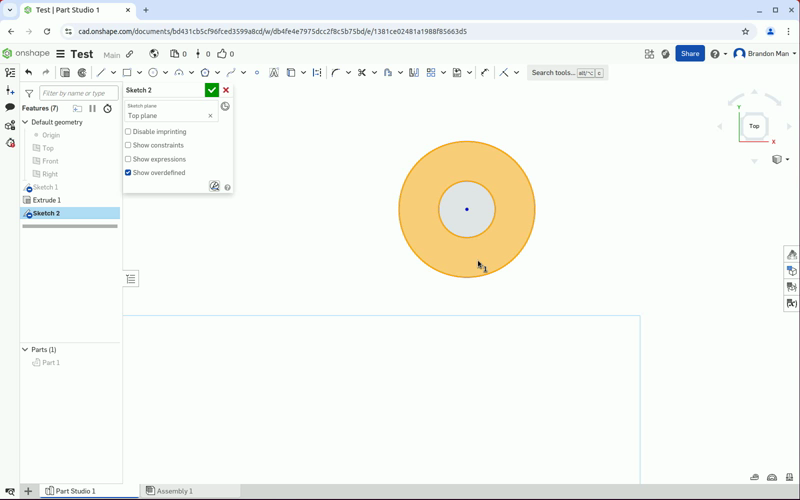
scroll(-6)
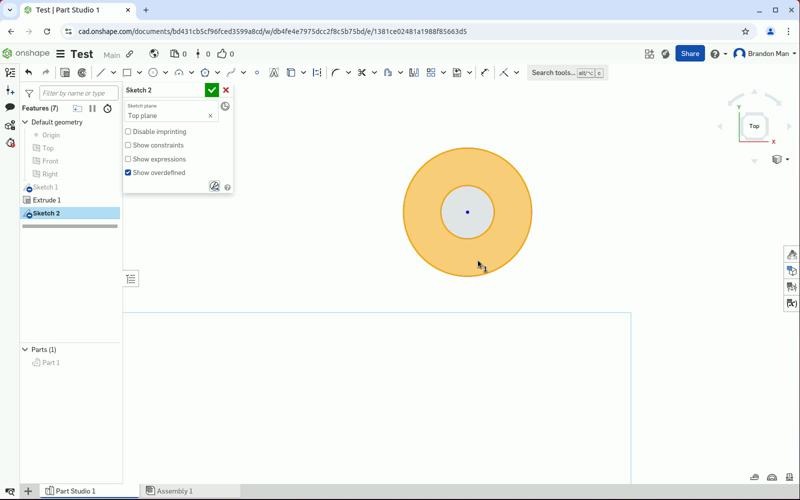
scroll(-6)
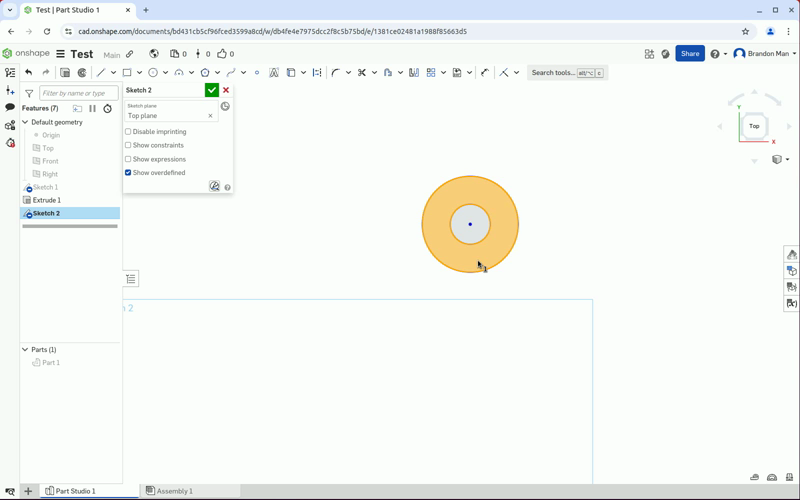
scroll(-6)
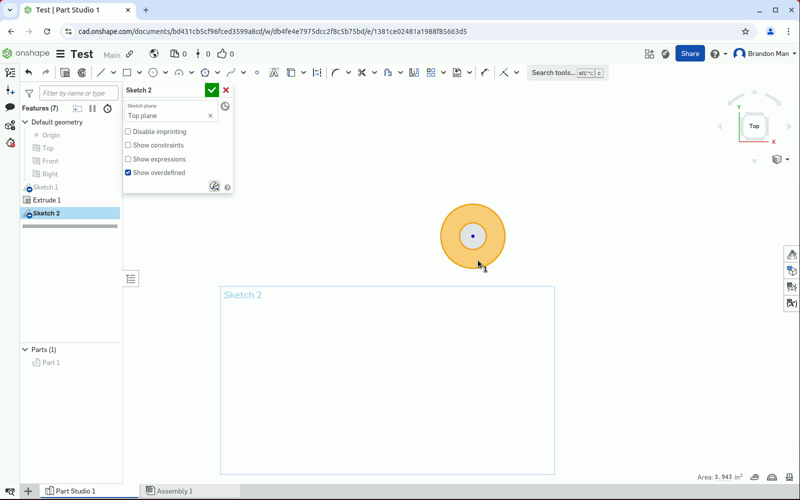
scroll(-6)
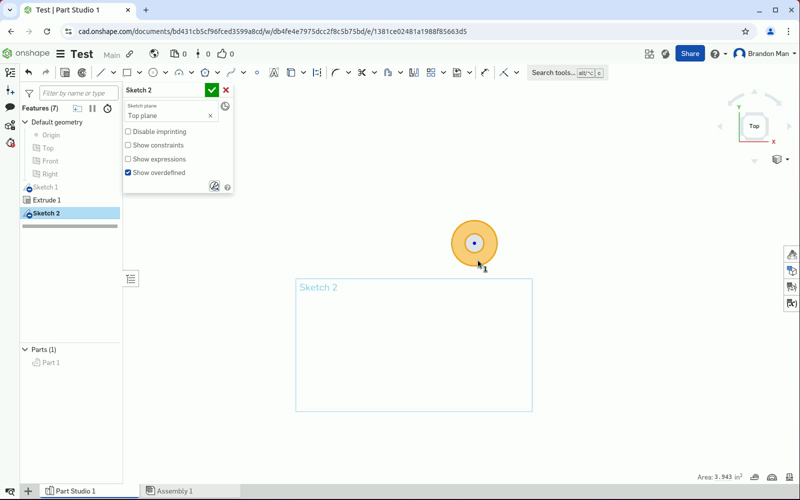
scroll(-6)
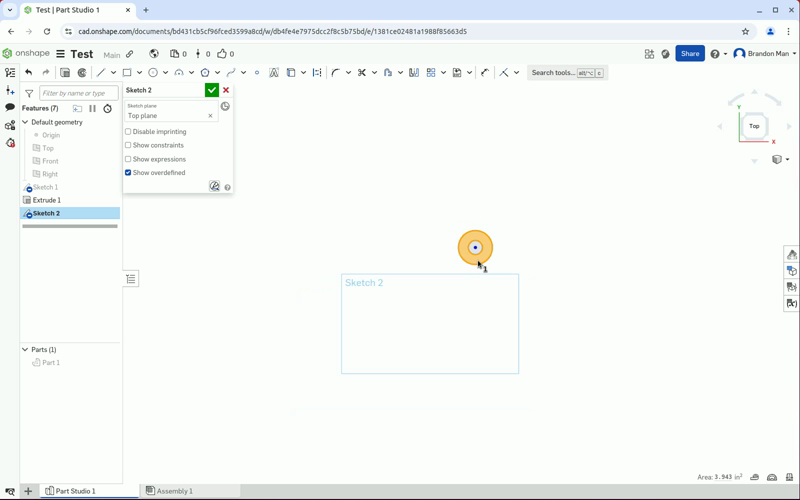
scroll(-6)
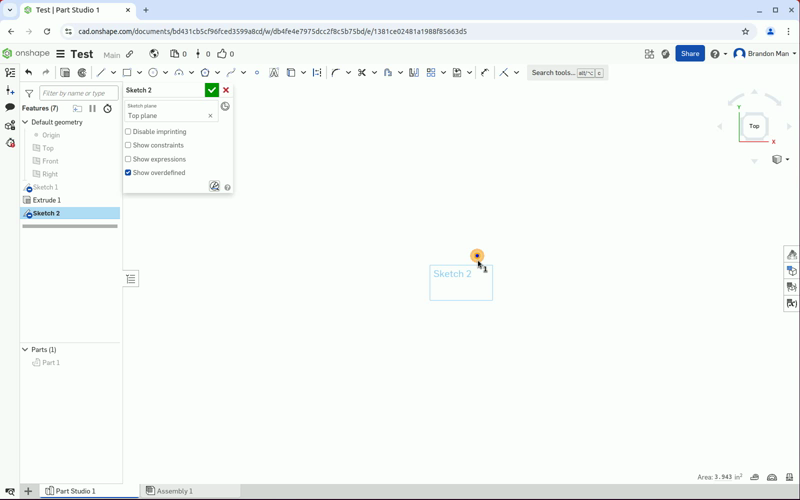
mouse_move(73, 352)
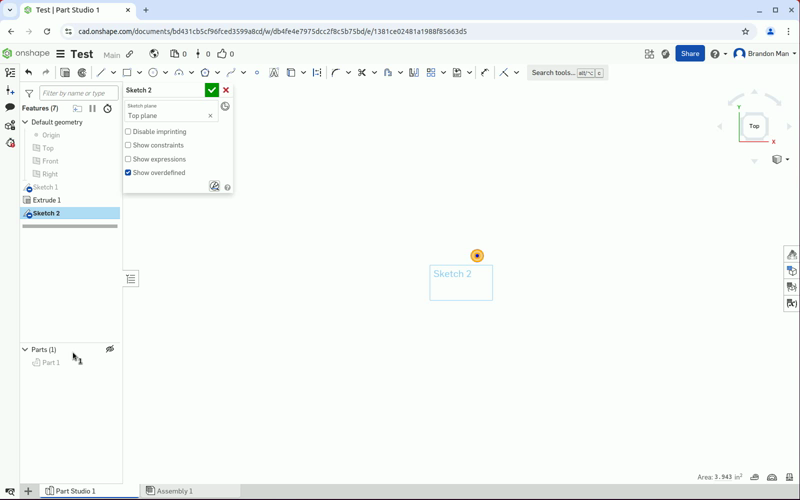
key(shift+y)
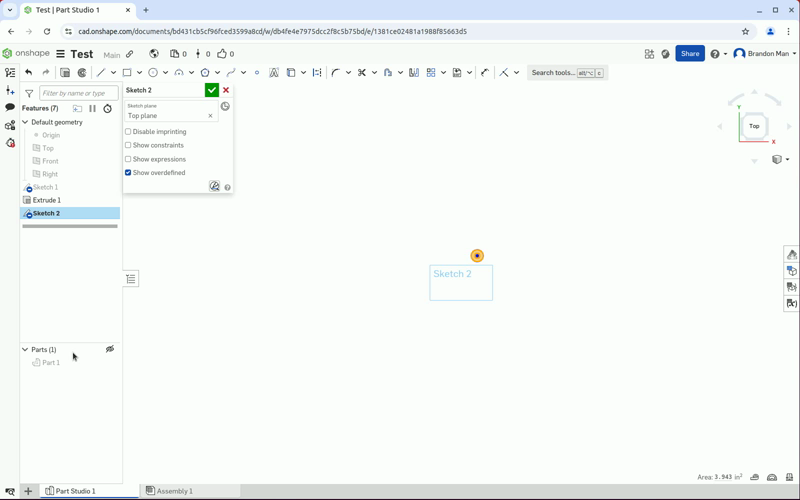
key(shift+e)
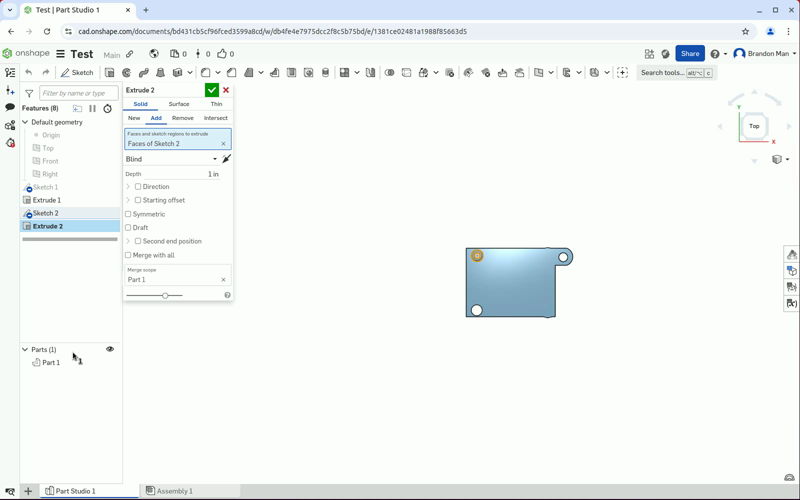
mouse_move(143, 106)
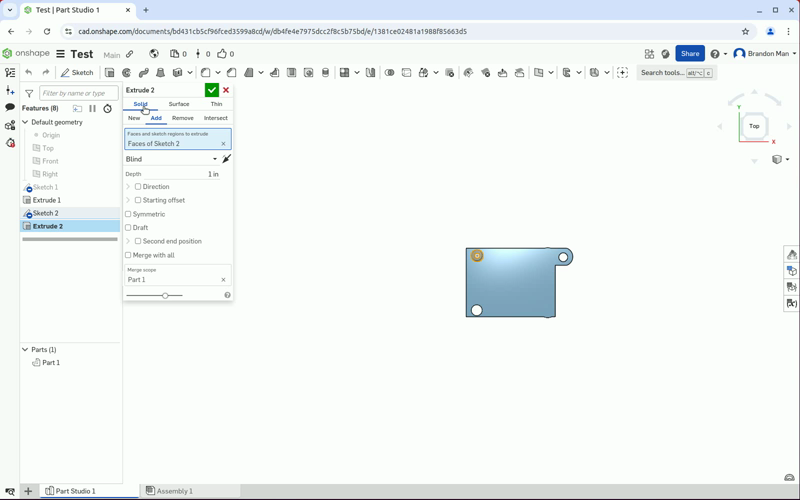
click(143, 106)
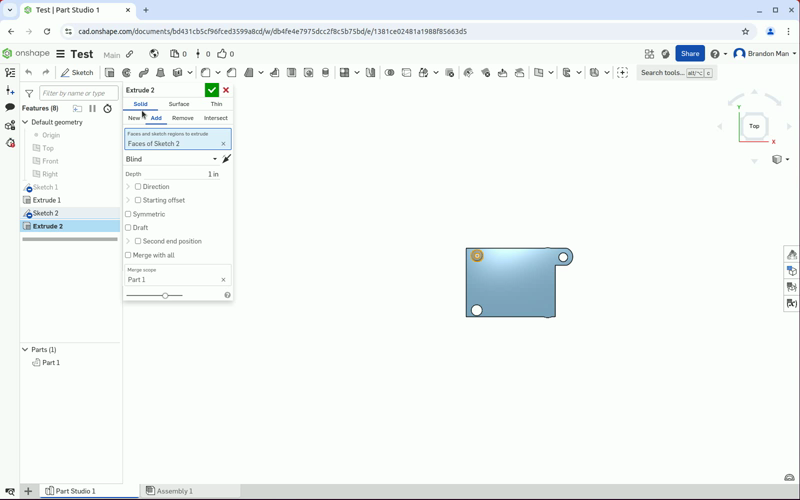
mouse_move(137, 120)
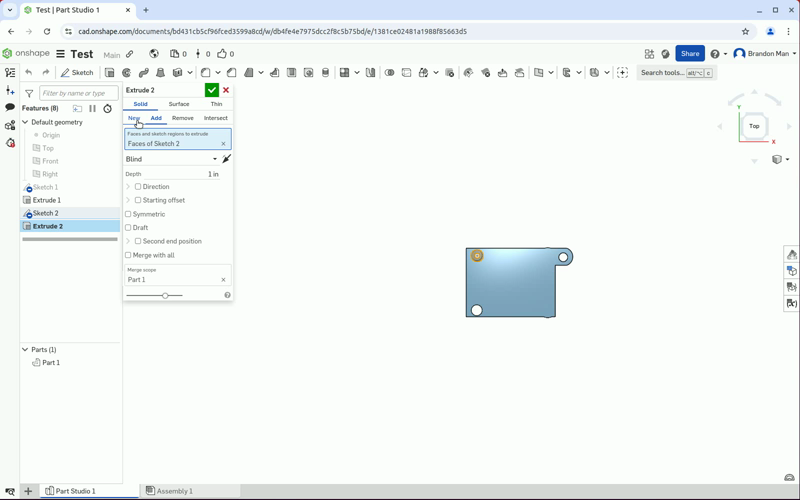
click(137, 120)
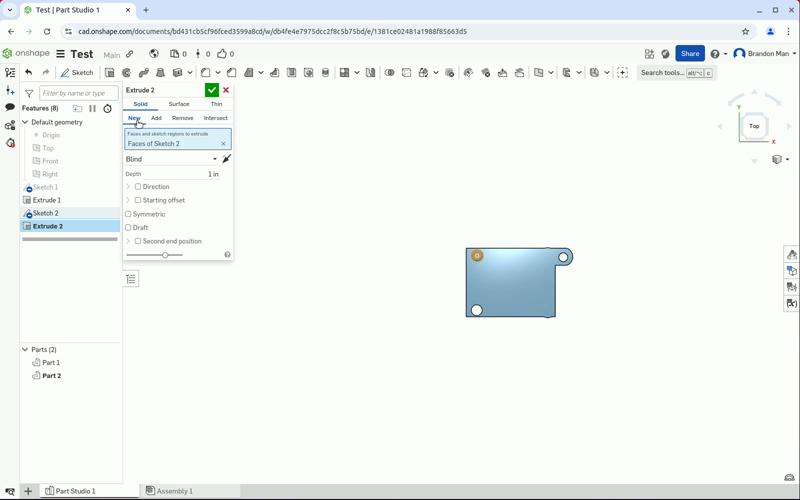
key(tab, 4)
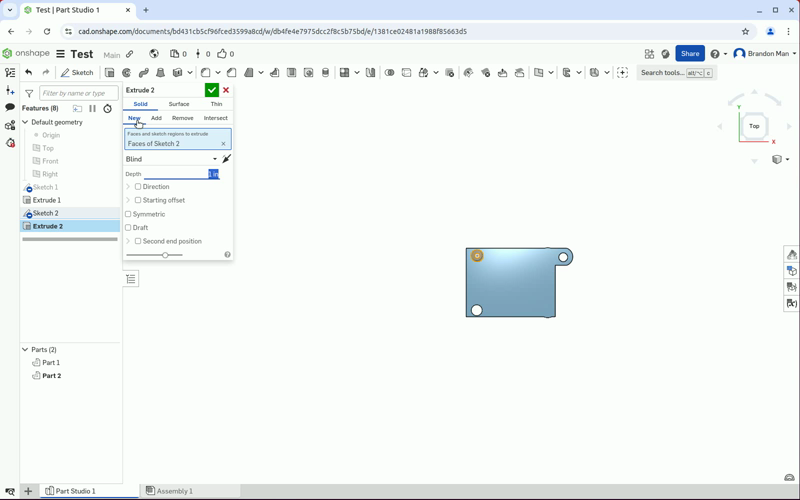
text(3.129)
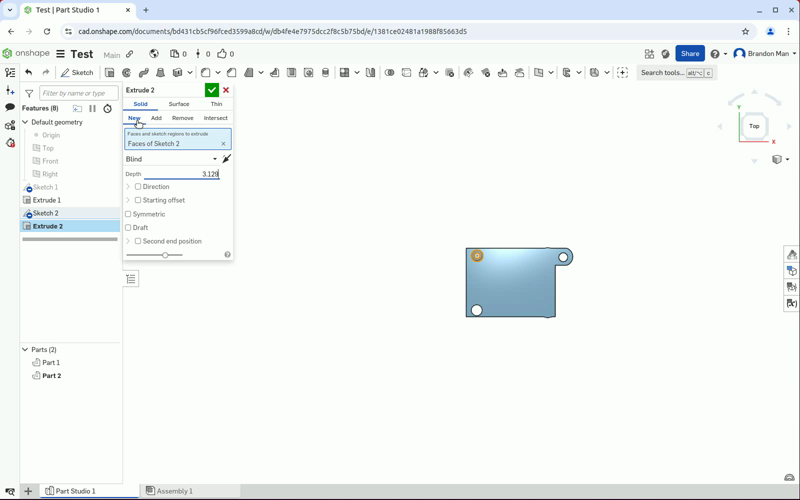
key(enter)
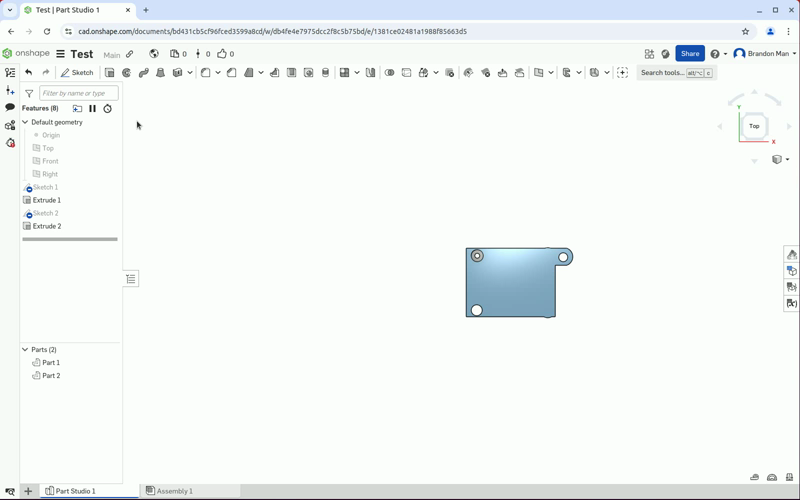
key(shift+h)
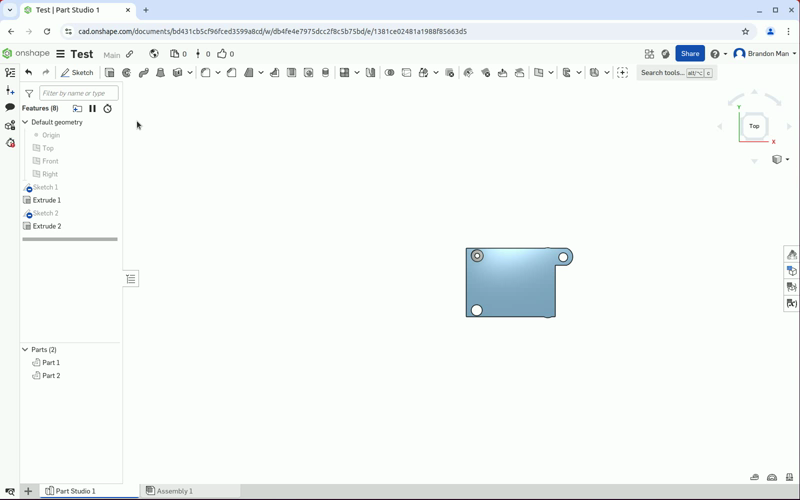
key(shift+h)
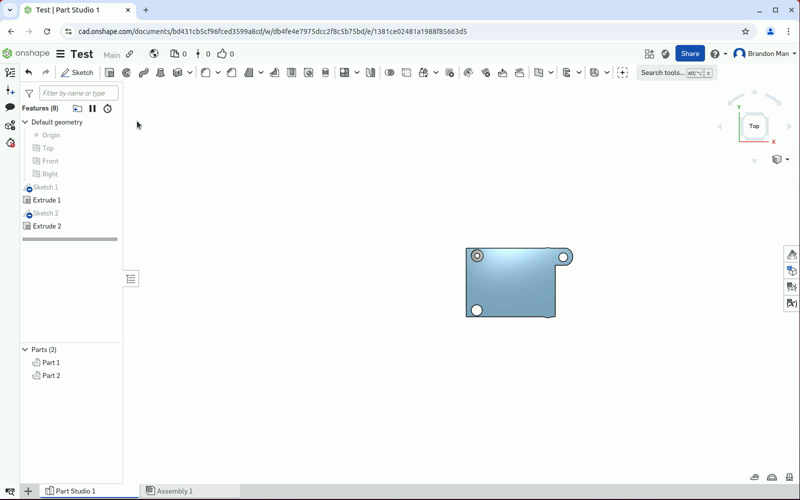
mouse_move(73, 189)
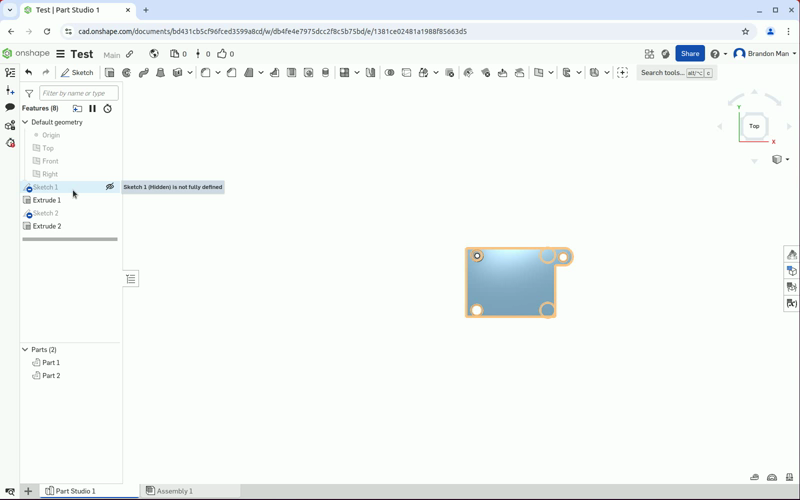
click(73, 189)
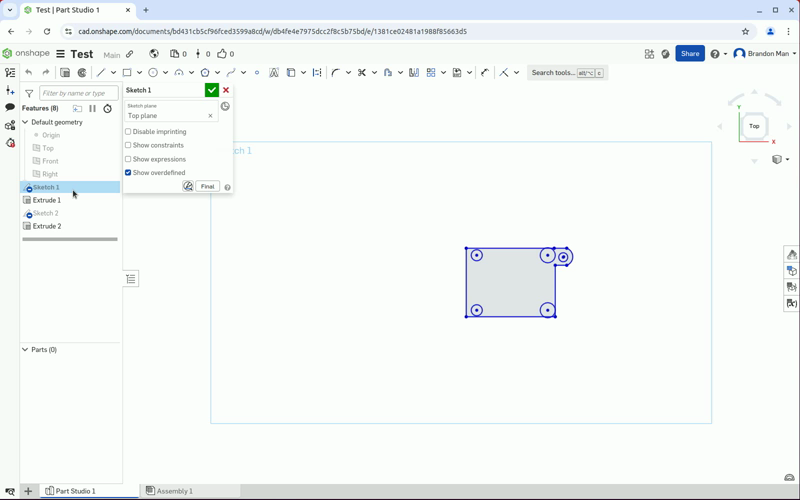
mouse_move(229, 92)
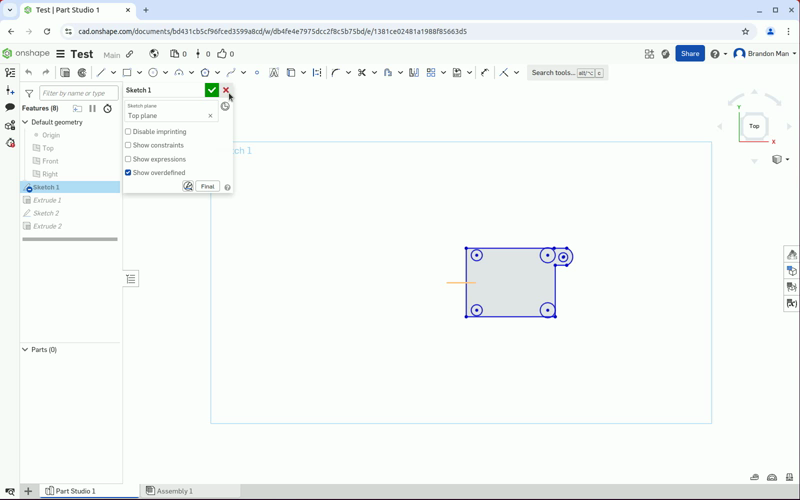
click(229, 92)
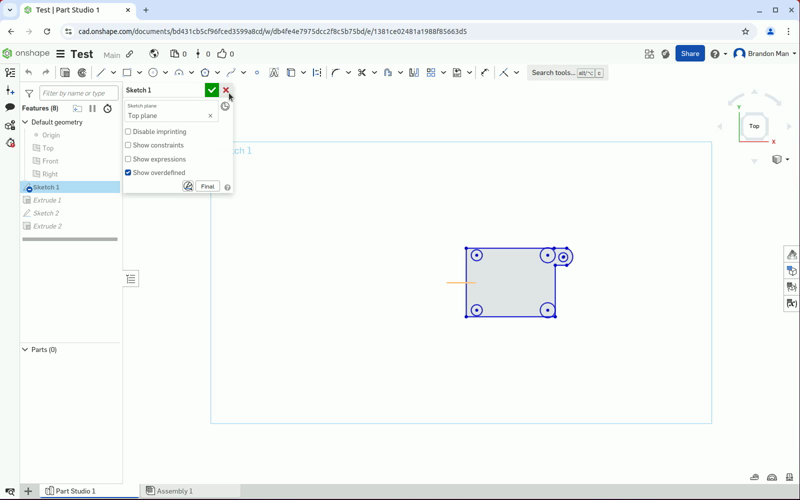
key(shift+s)
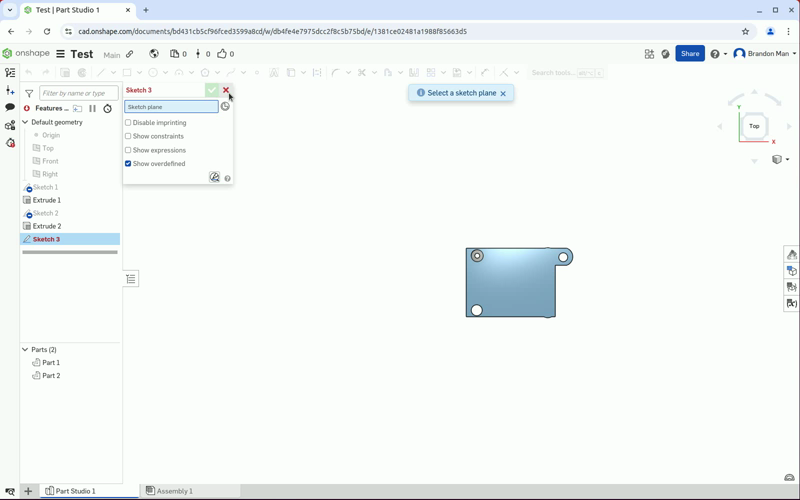
mouse_move(73, 150)
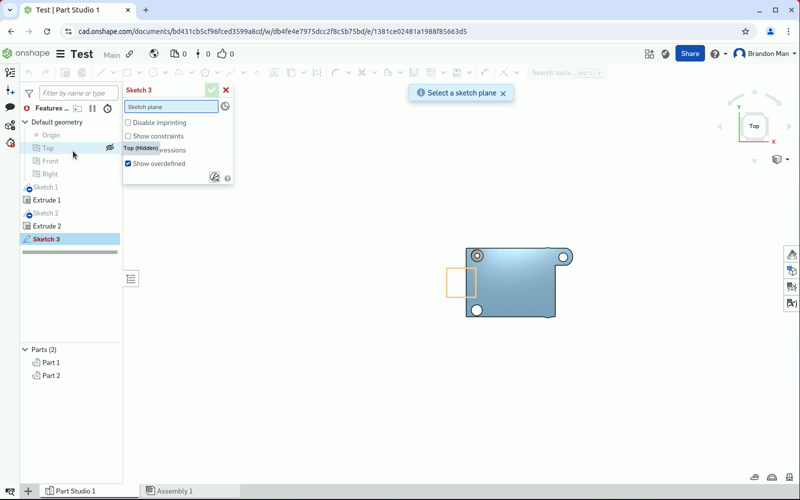
click(73, 150)
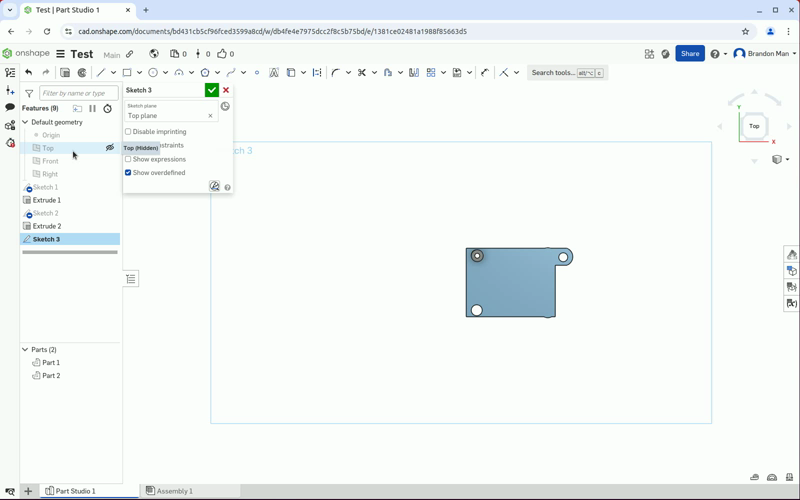
mouse_move(73, 352)
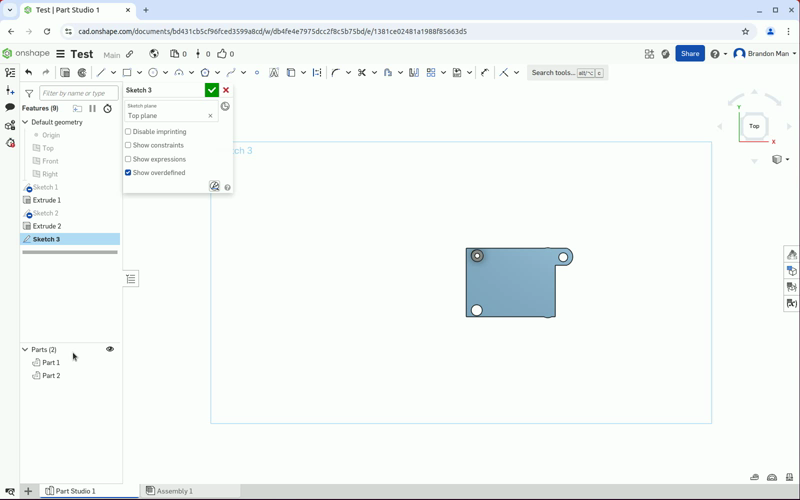
key(y)
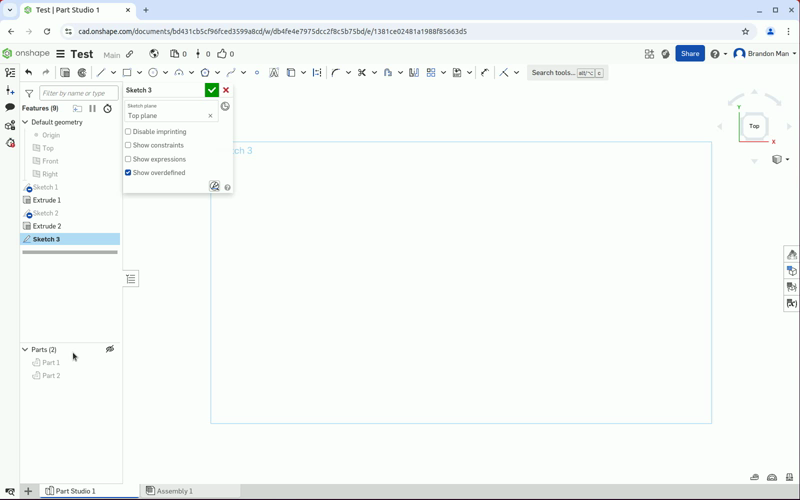
key(c)
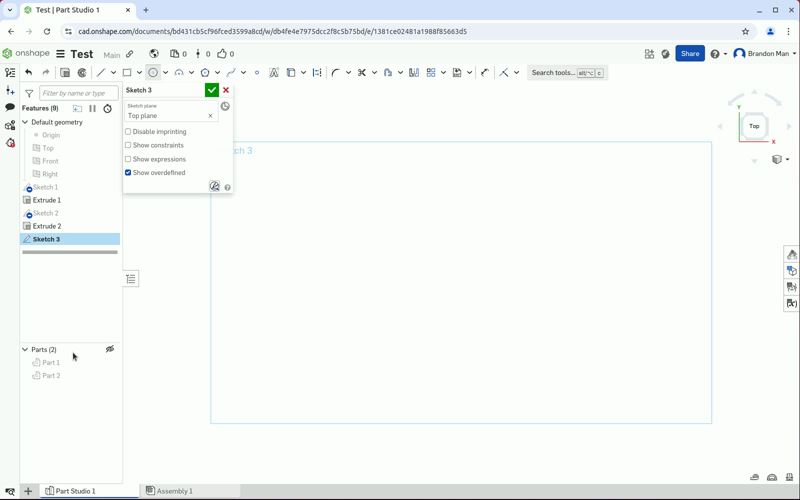
key_down(shift)
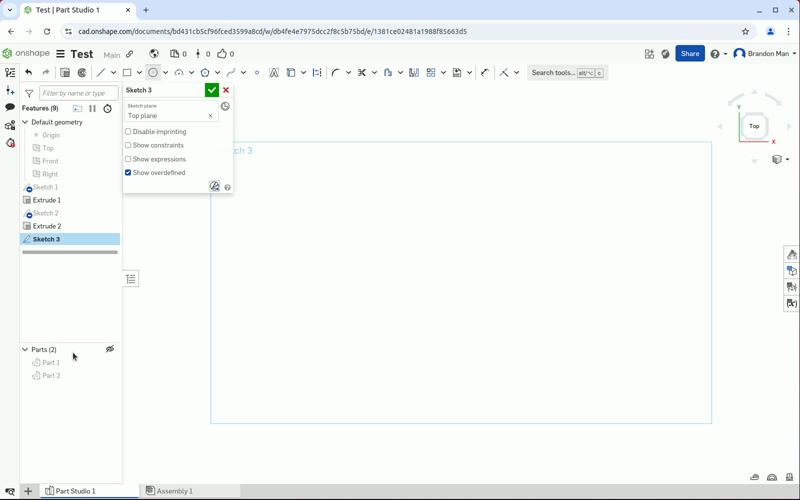
mouse_move(547, 255)
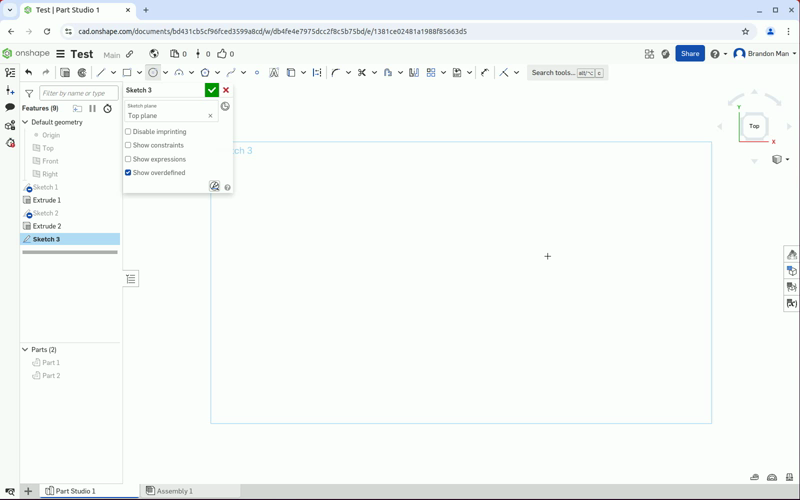
click(547, 255)
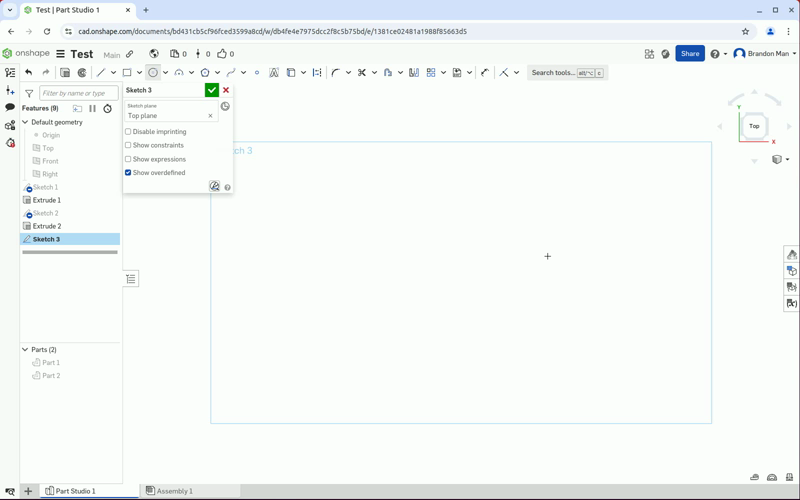
key_up(shift)
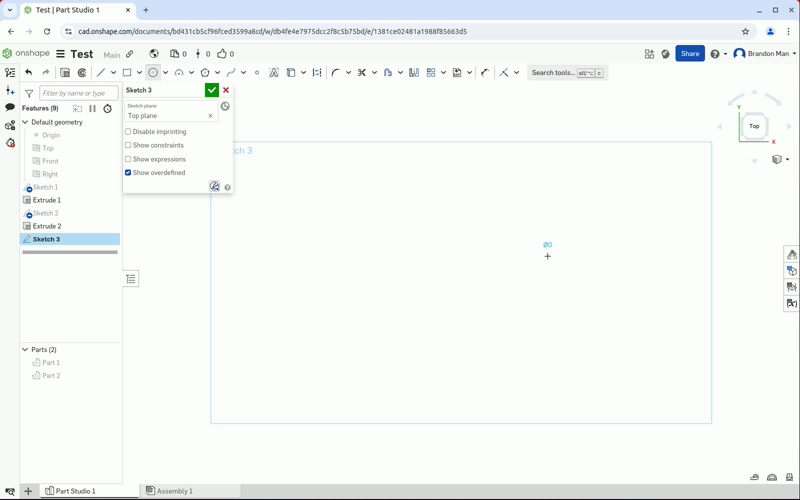
mouse_move(553, 255)
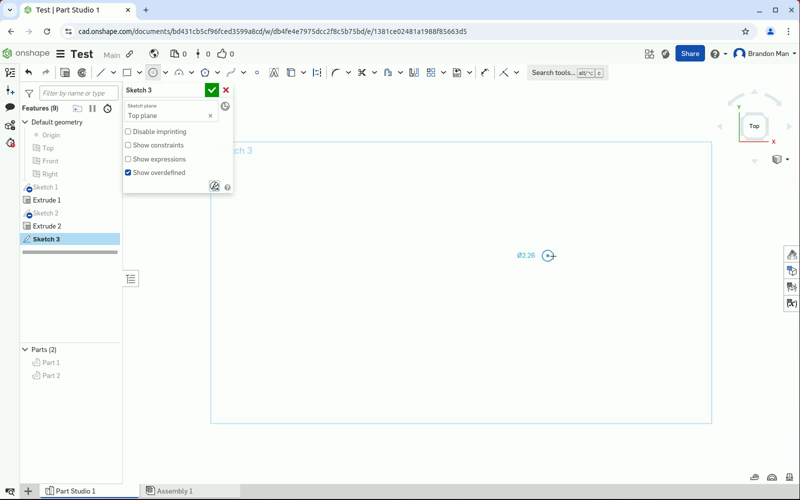
click(553, 255)
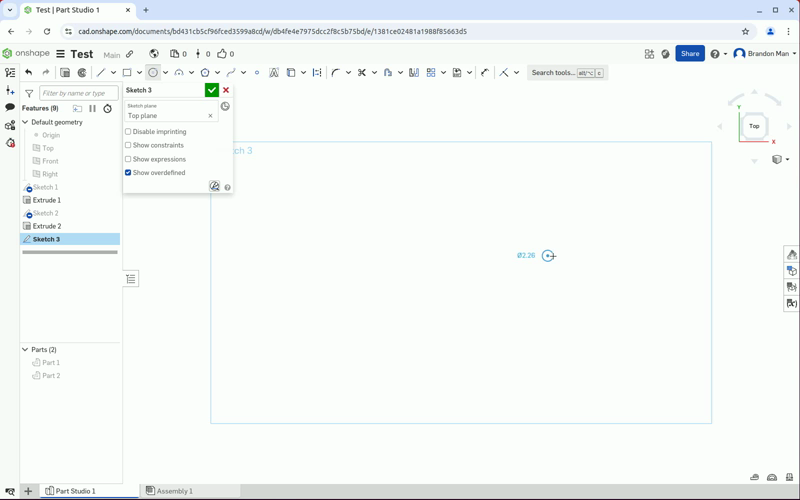
key(esc)
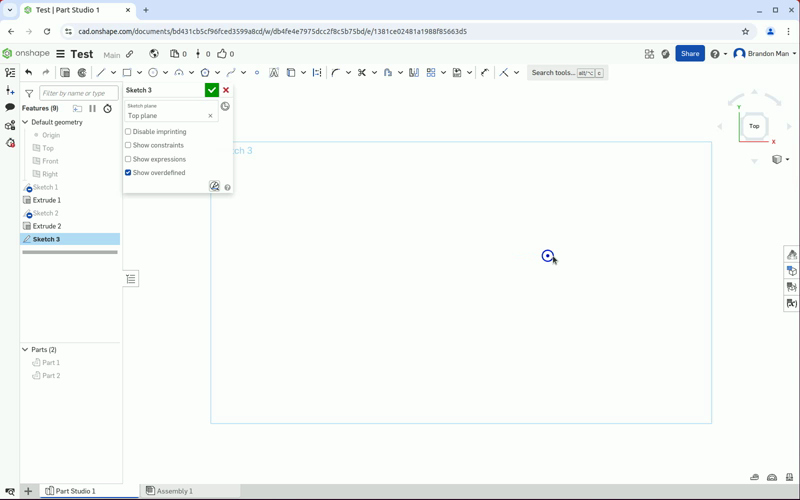
key(c)
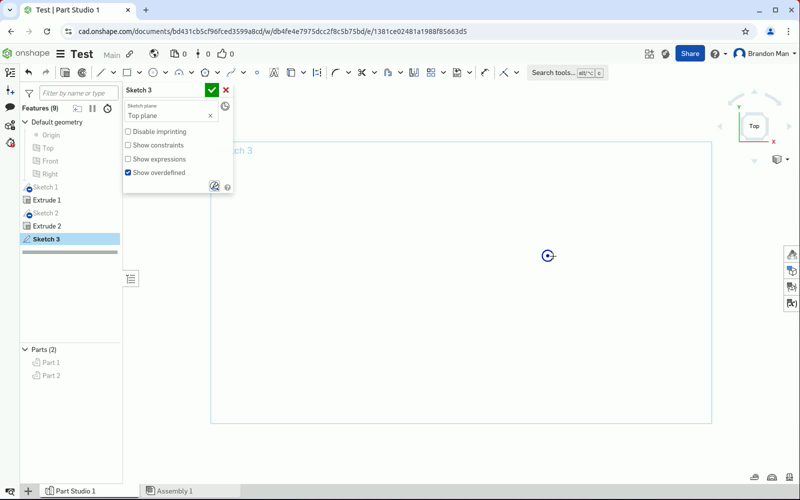
key_down(shift)
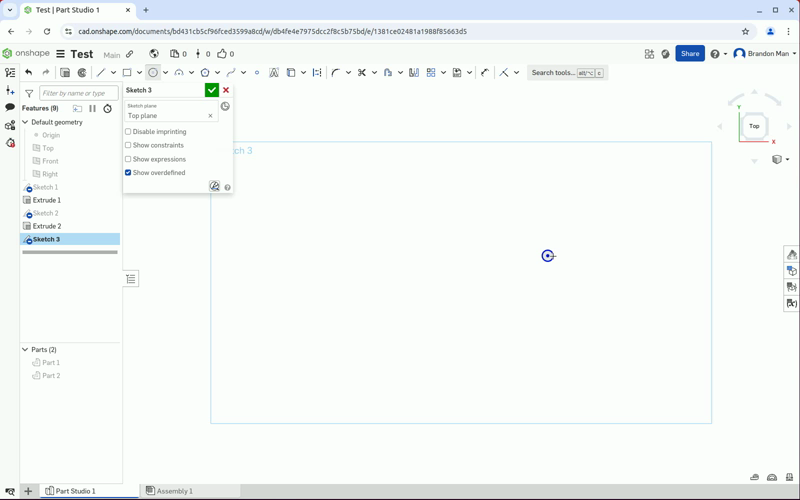
mouse_move(547, 255)
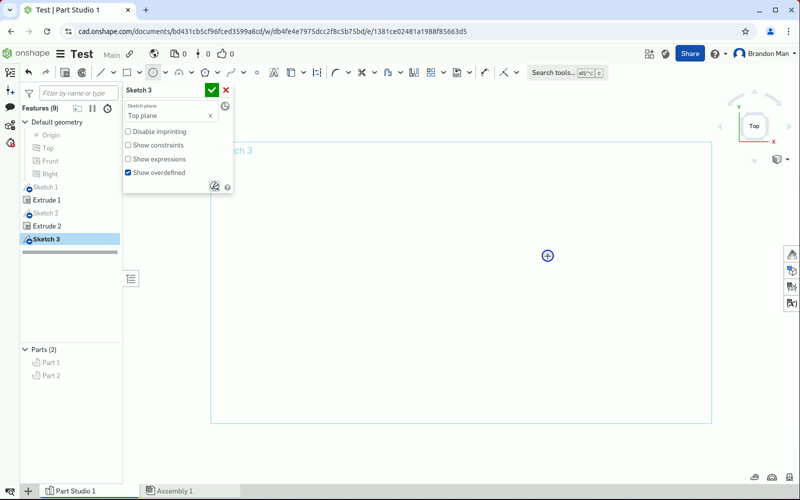
click(547, 255)
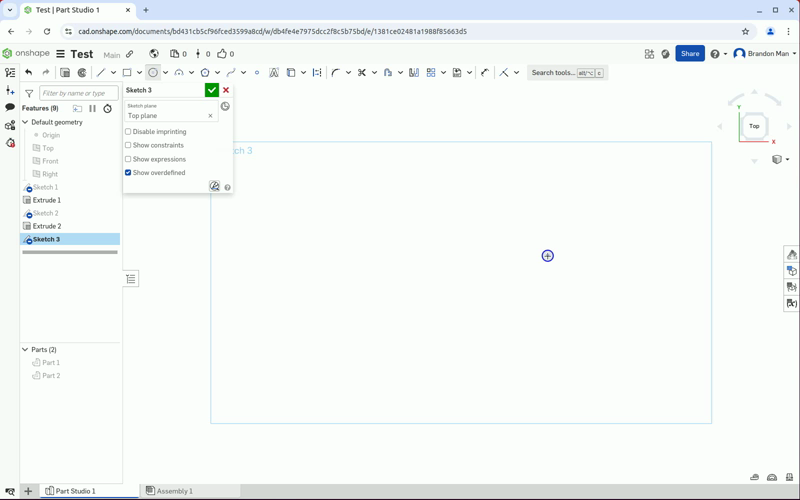
key_up(shift)
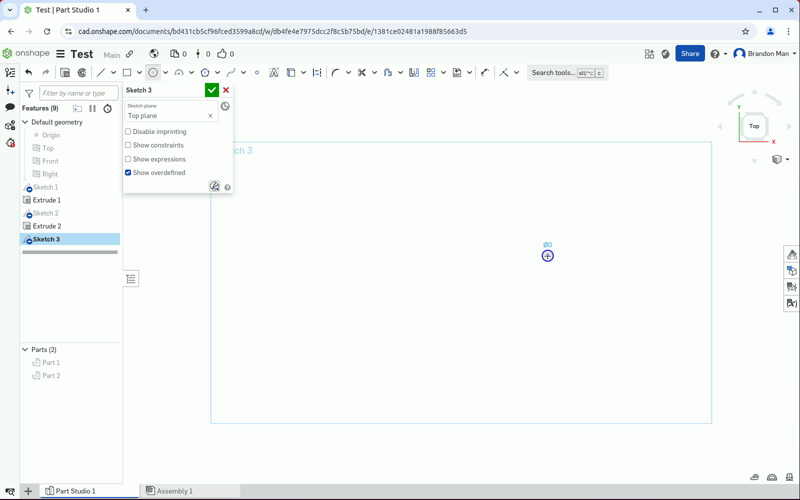
mouse_move(549, 255)
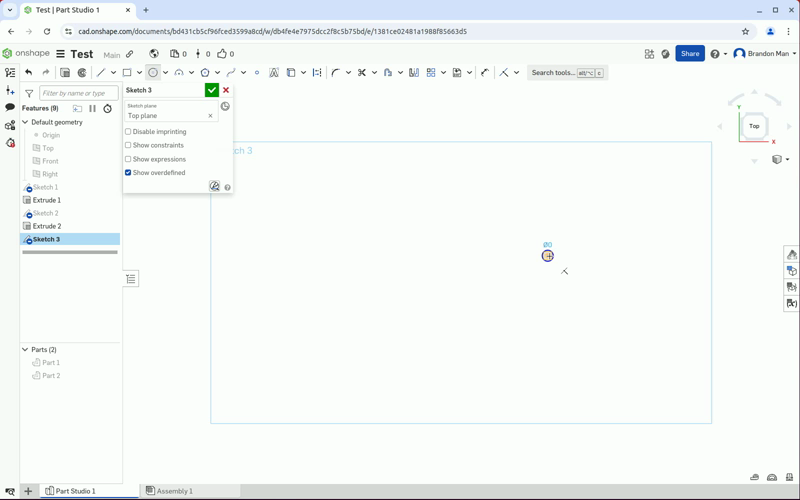
scroll(6)
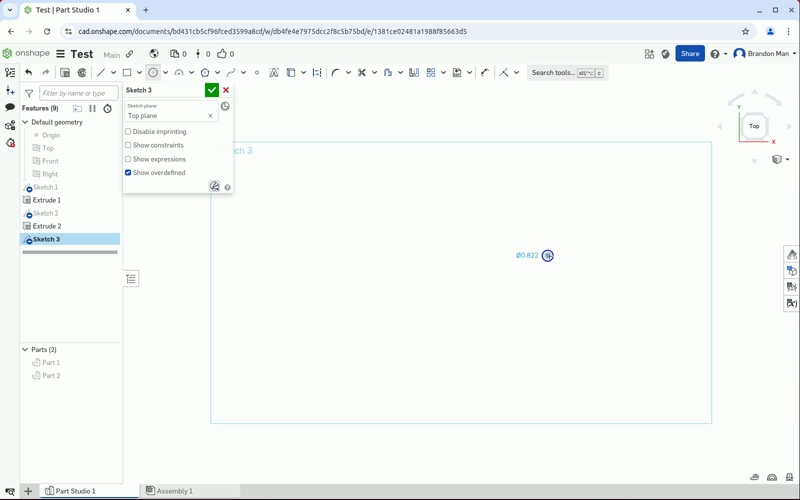
scroll(6)
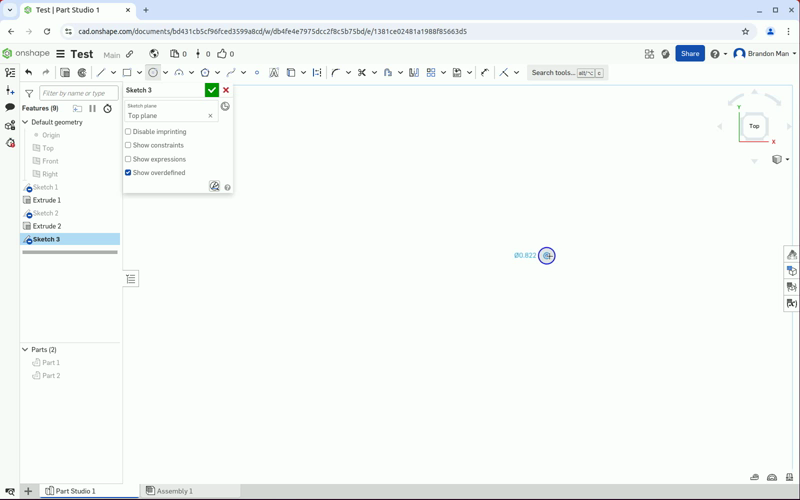
scroll(6)
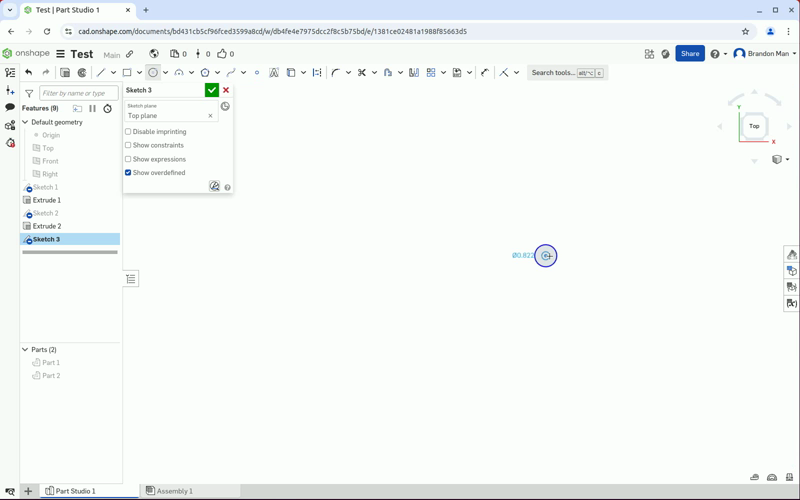
scroll(6)
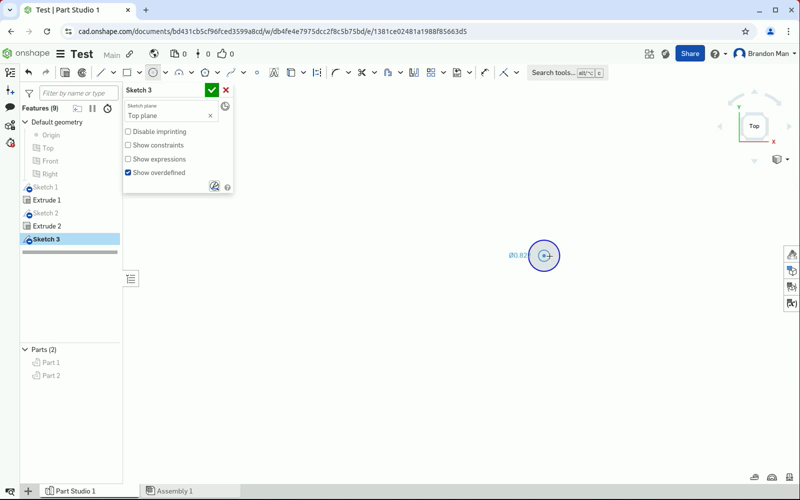
scroll(6)
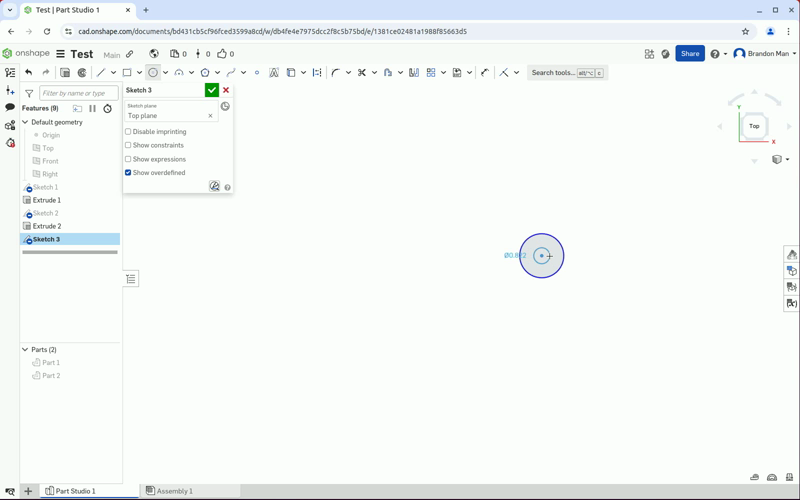
scroll(6)
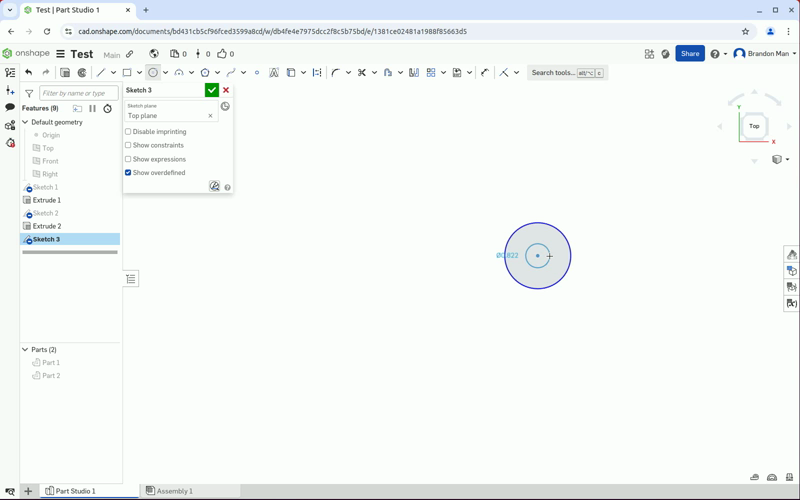
scroll(6)
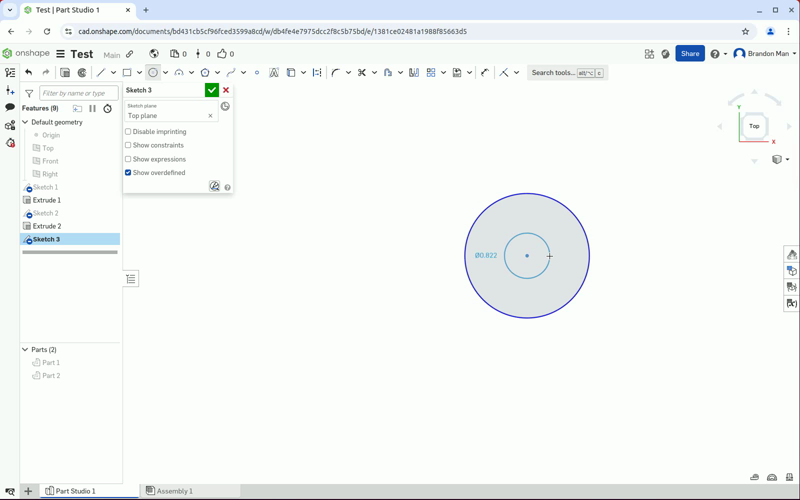
click(549, 255)
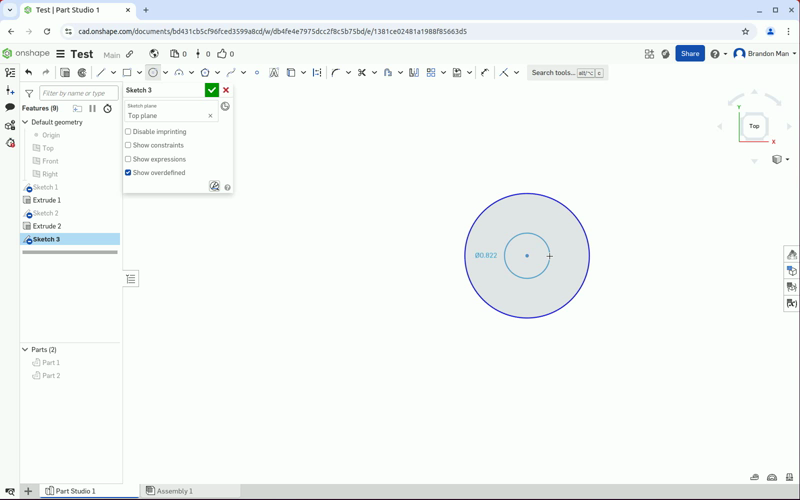
scroll(-6)
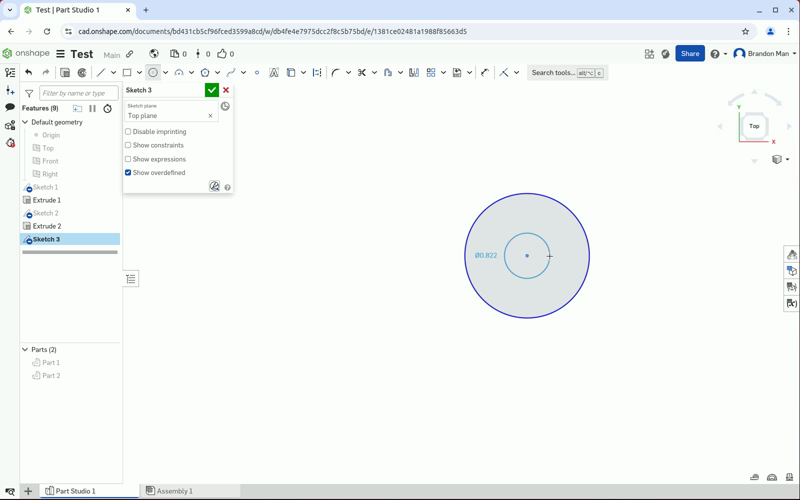
scroll(-6)
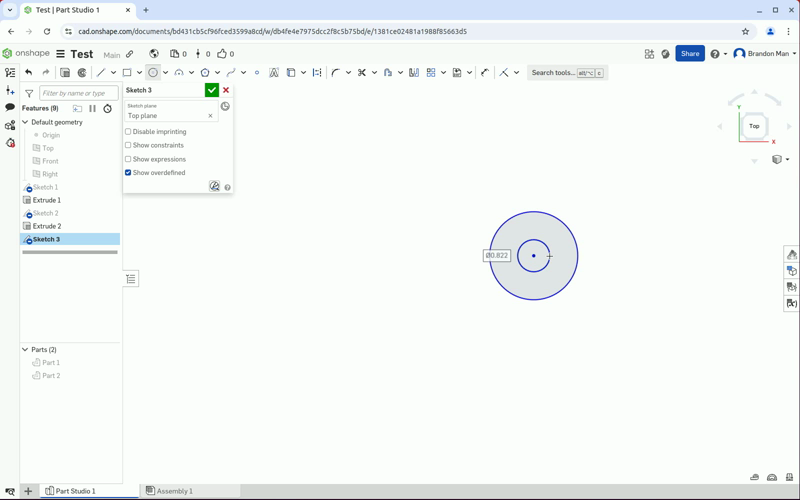
scroll(-6)
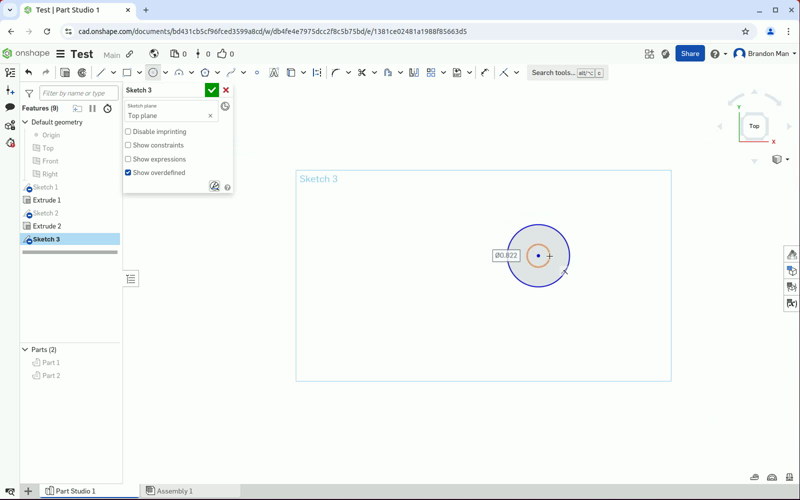
scroll(-6)
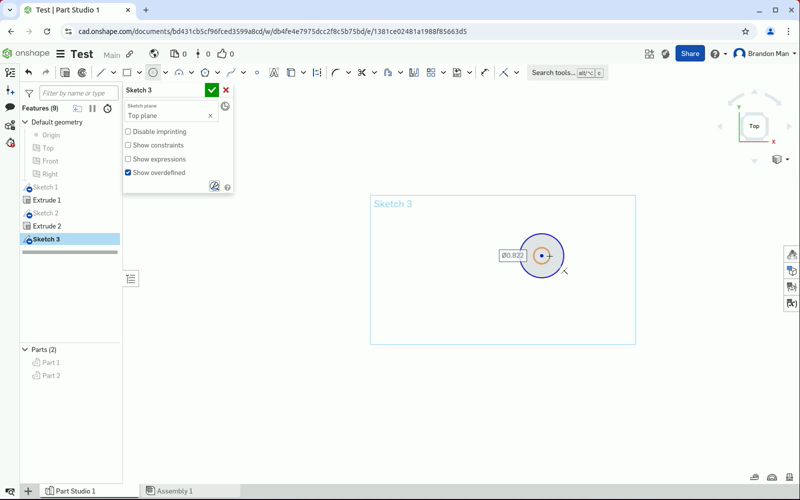
scroll(-6)
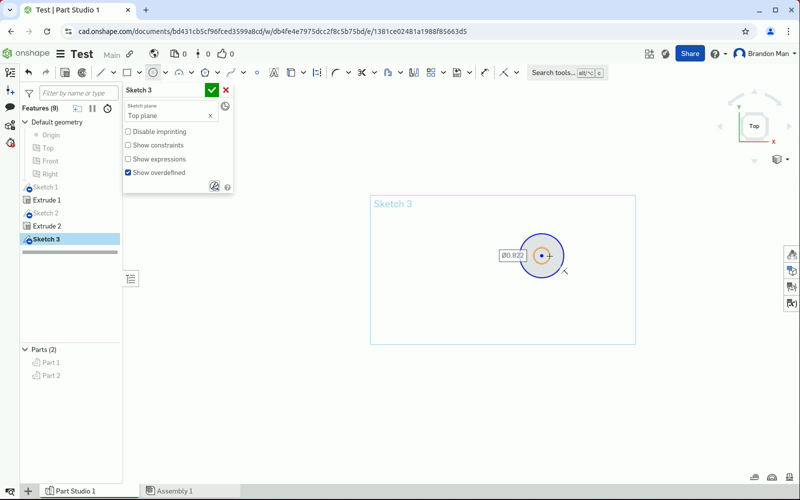
scroll(-6)
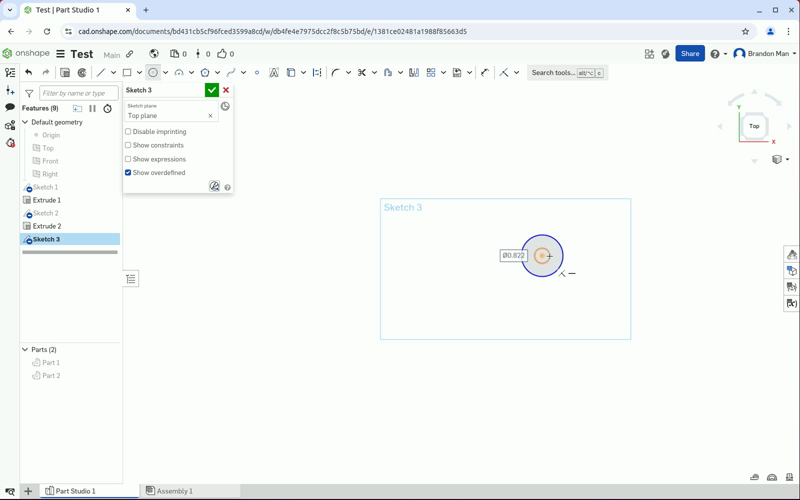
scroll(-6)
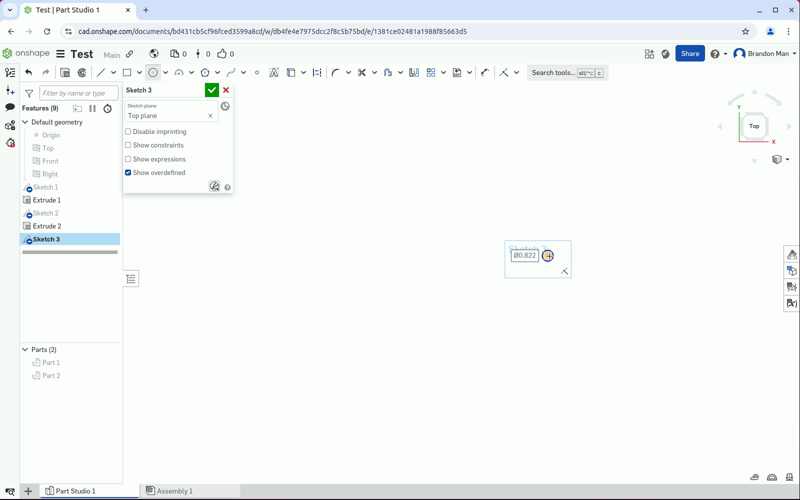
key(esc)
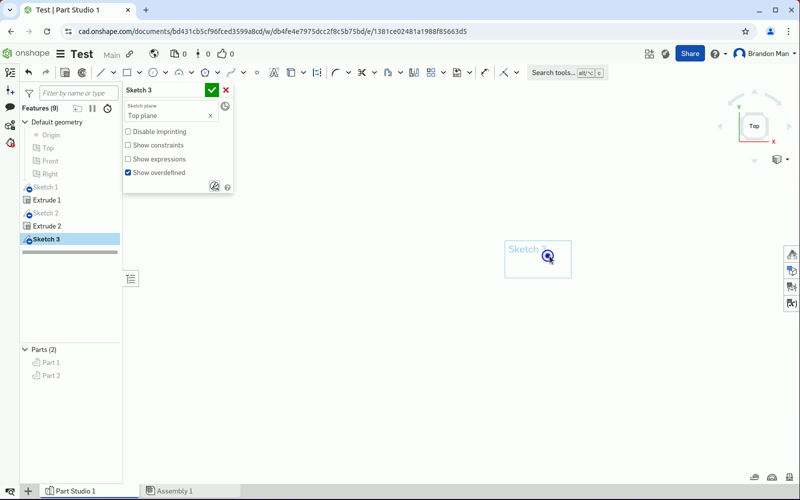
mouse_move(547, 252)
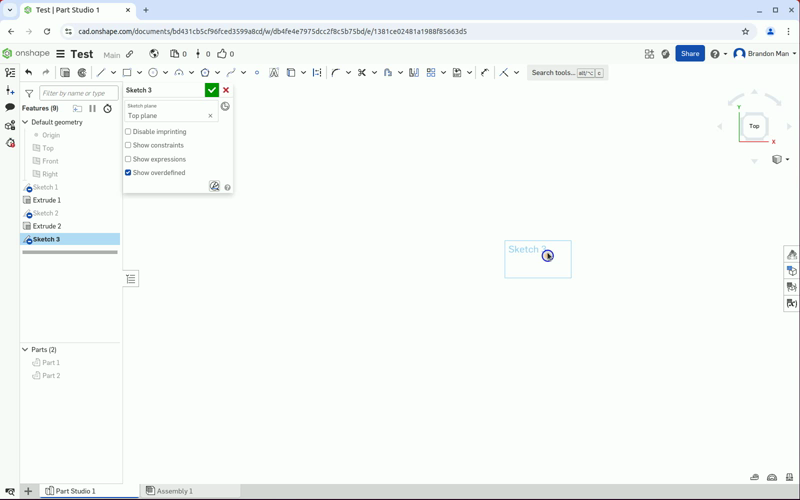
scroll(6)
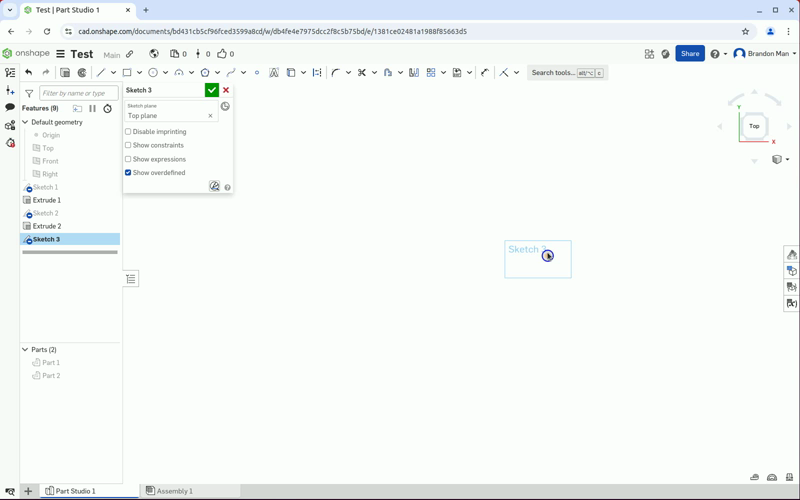
scroll(6)
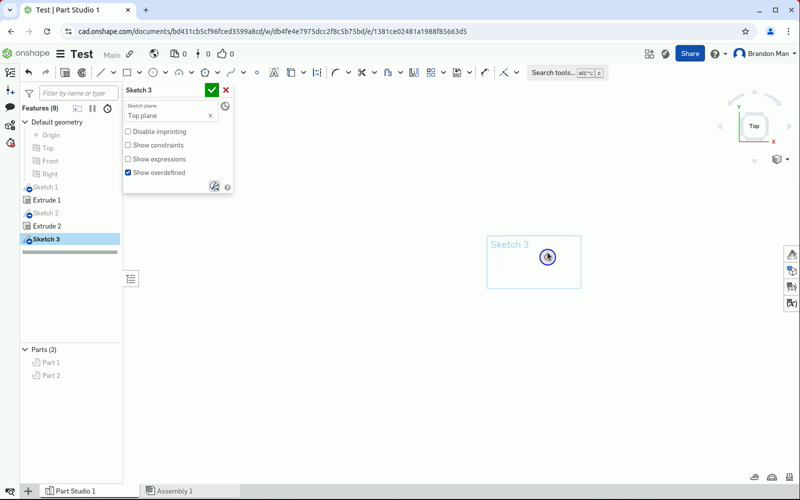
scroll(6)
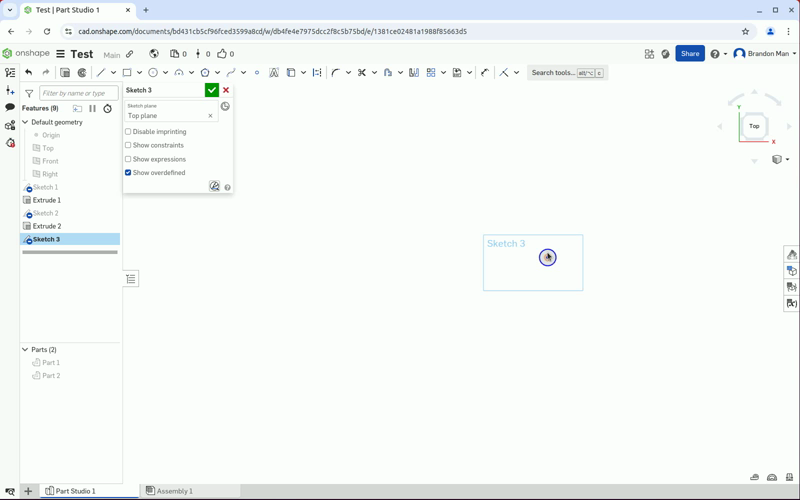
scroll(6)
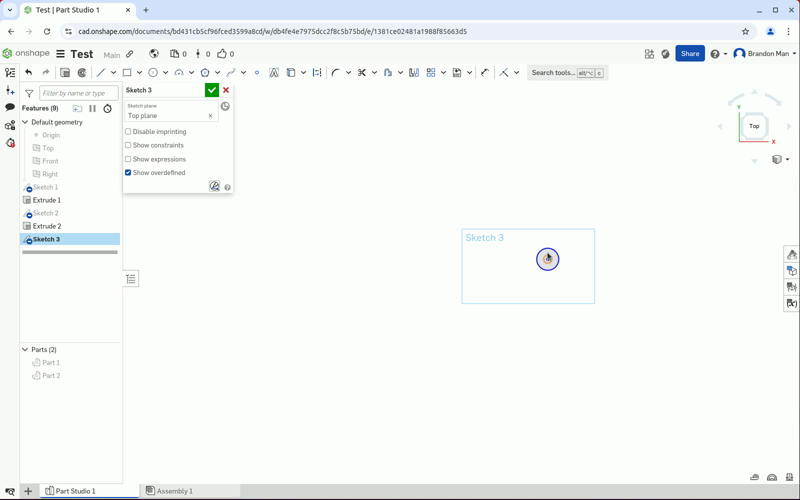
scroll(6)
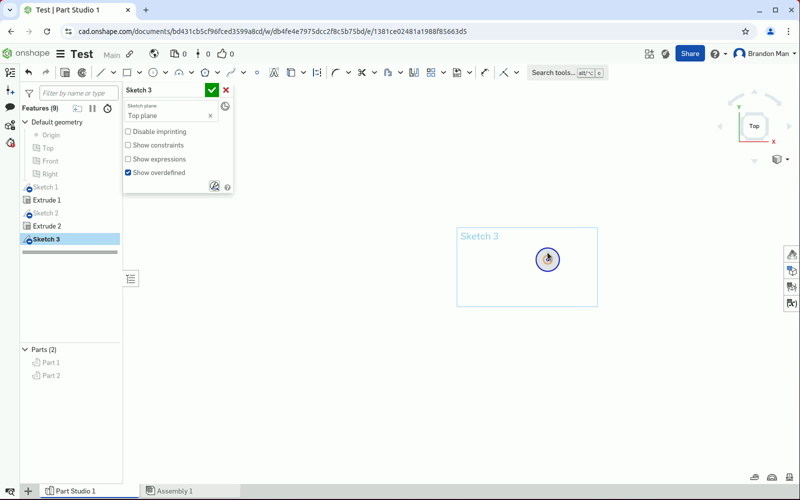
scroll(6)
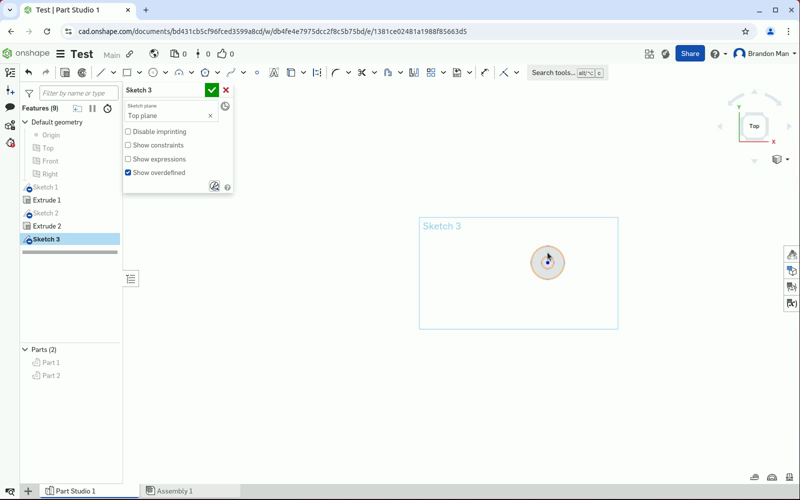
scroll(6)
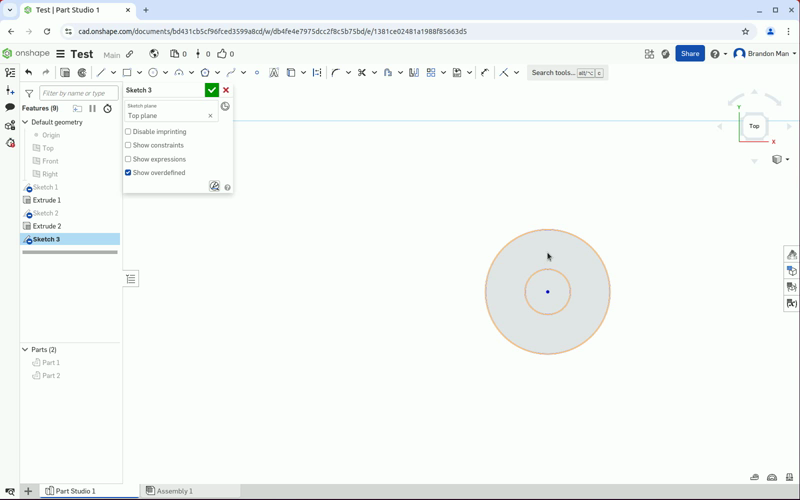
click(547, 252)
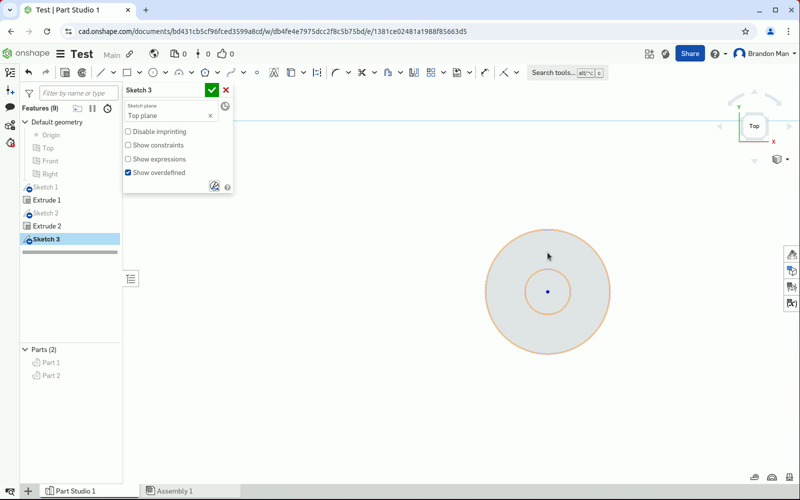
scroll(-6)
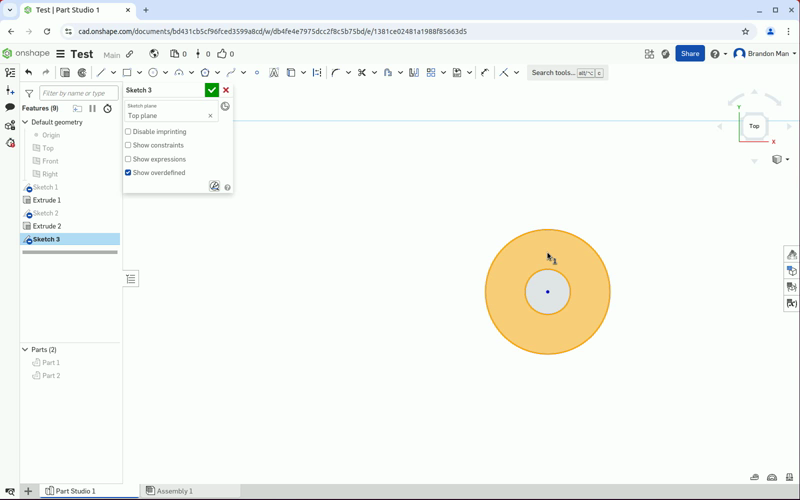
scroll(-6)
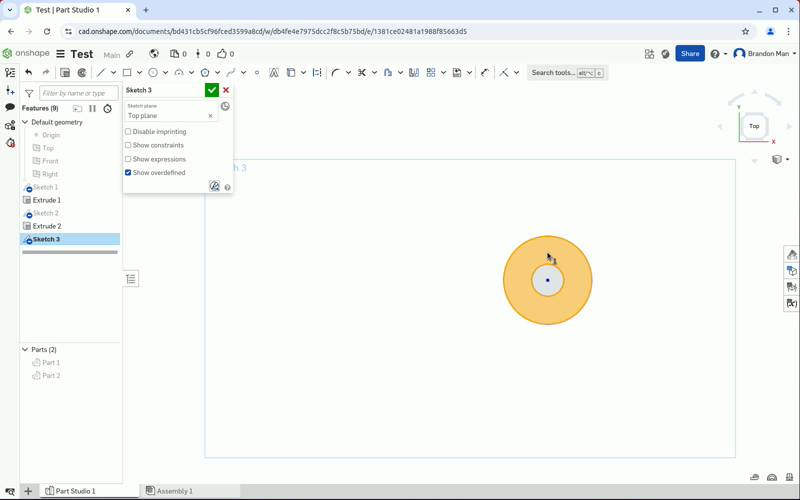
scroll(-6)
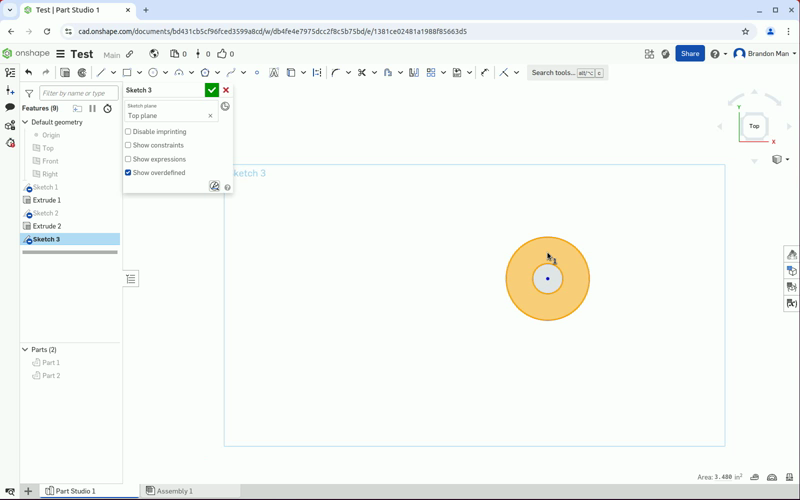
scroll(-6)
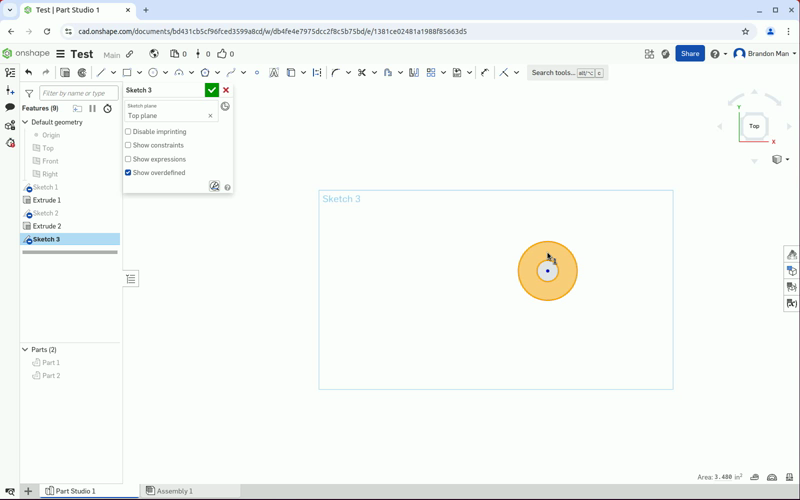
scroll(-6)
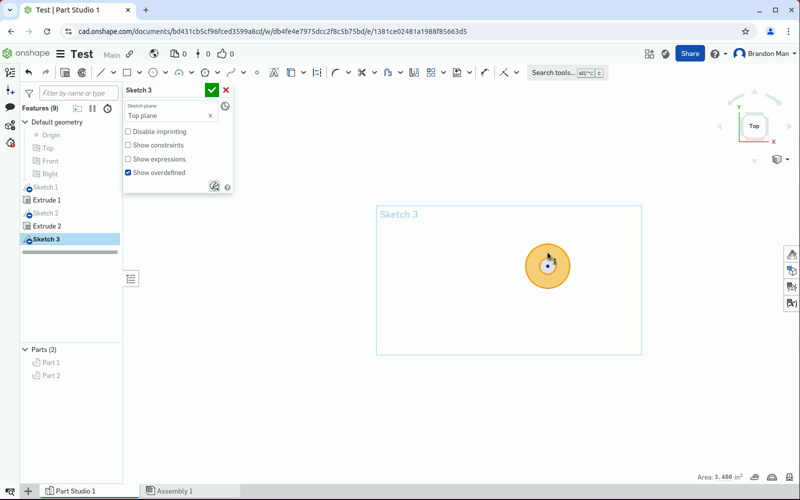
scroll(-6)
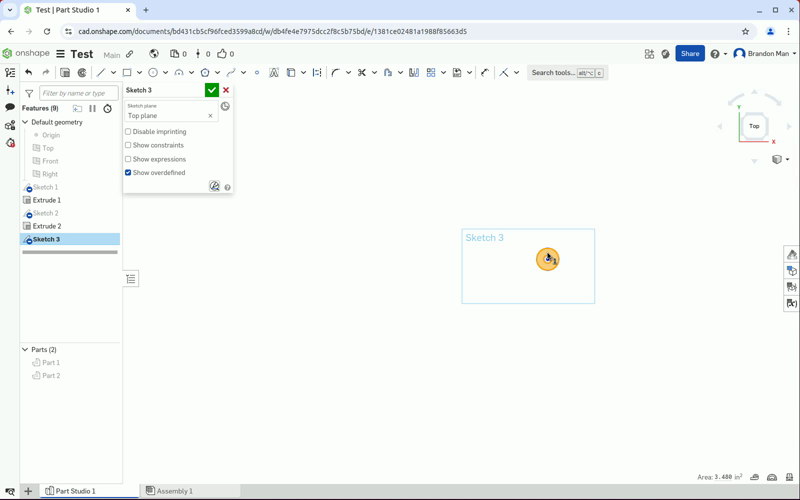
scroll(-6)
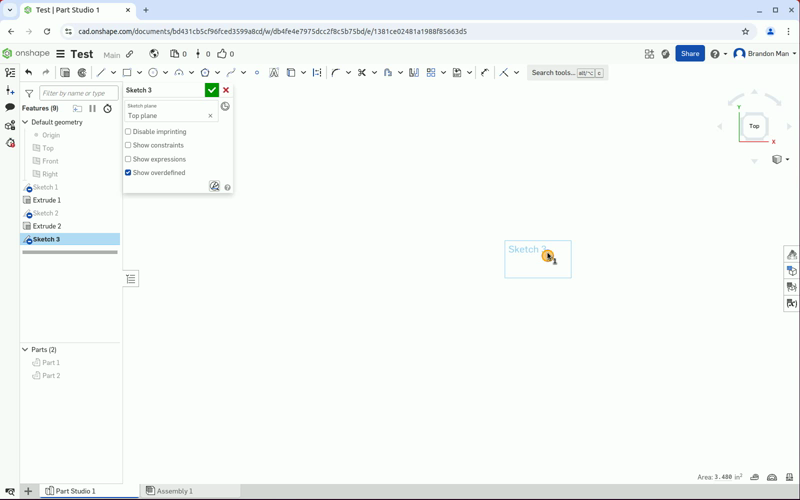
mouse_move(73, 352)
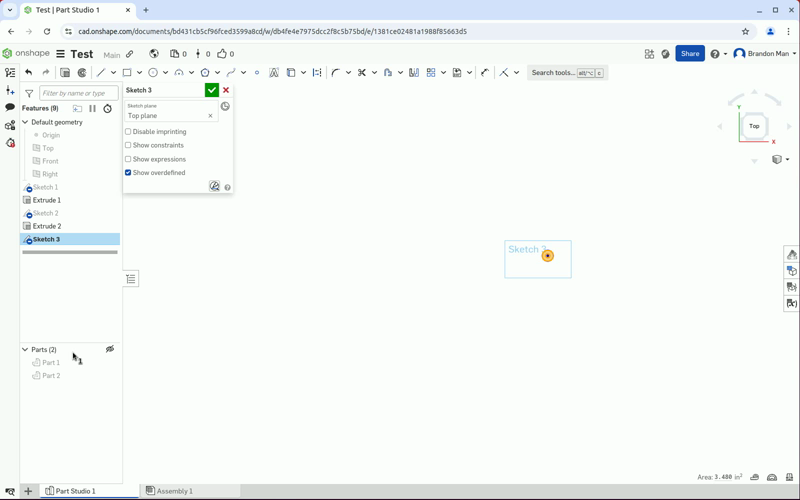
key(shift+y)
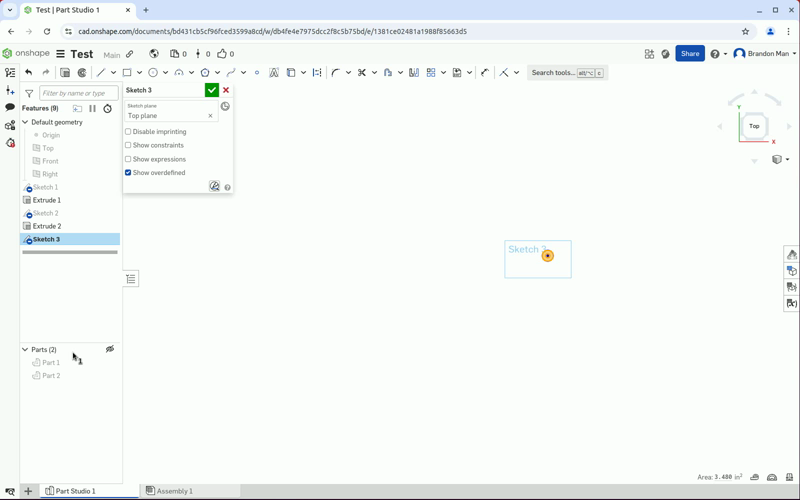
key(shift+e)
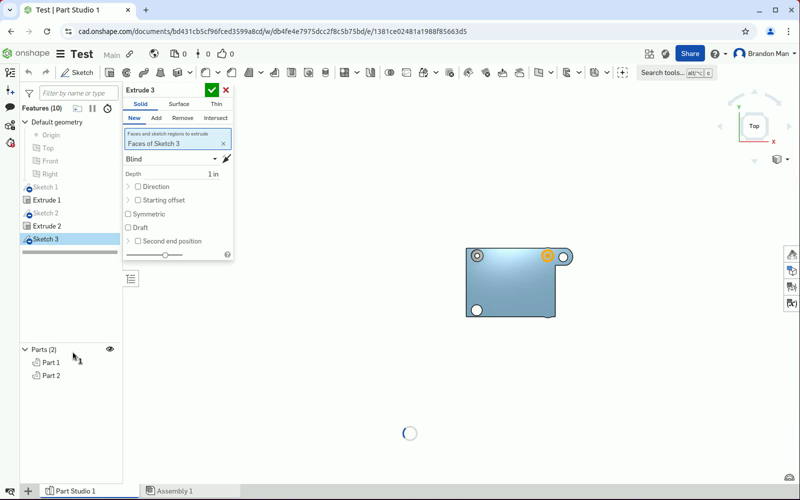
mouse_move(143, 106)
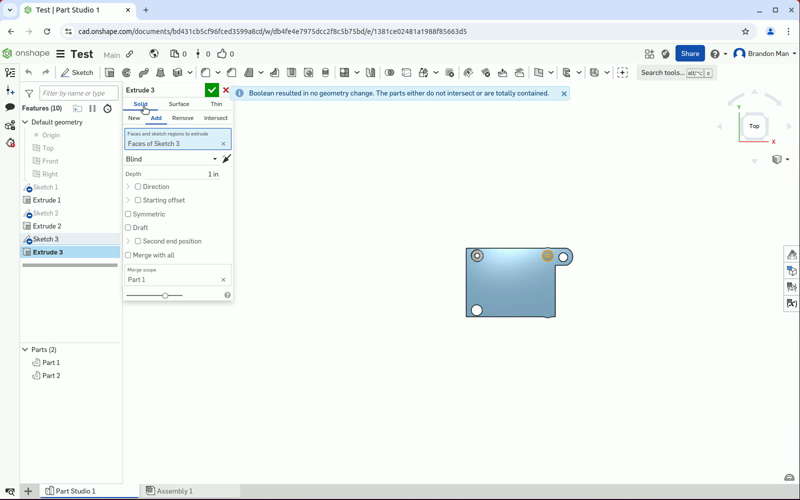
click(143, 106)
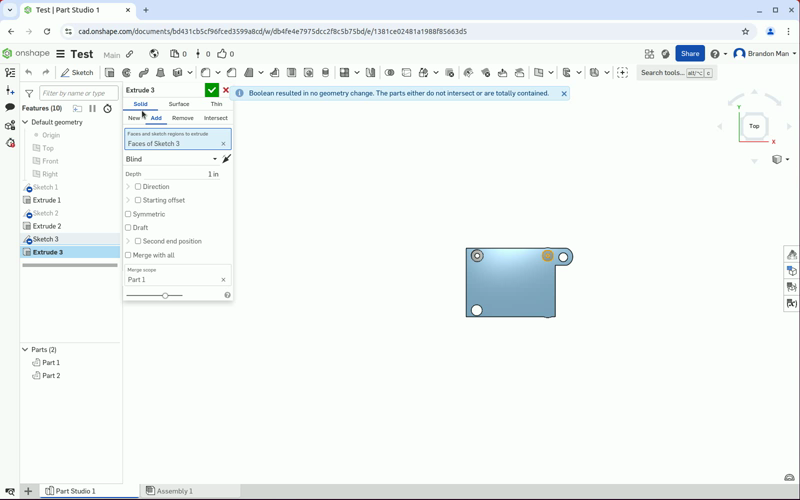
mouse_move(137, 120)
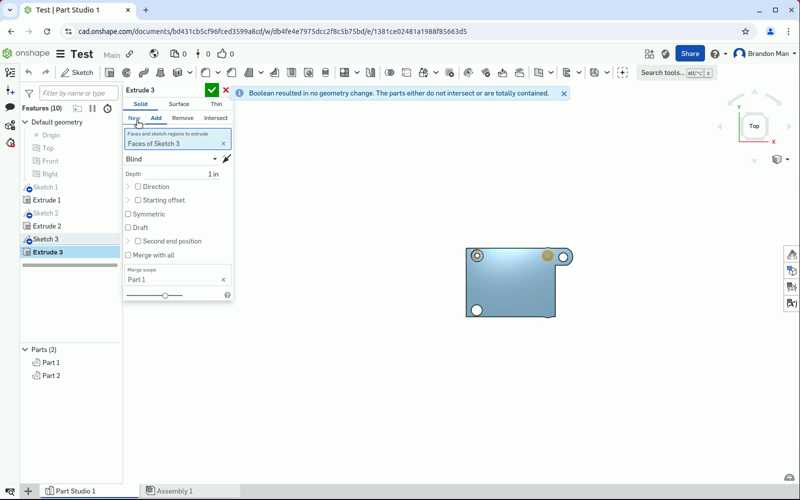
click(137, 120)
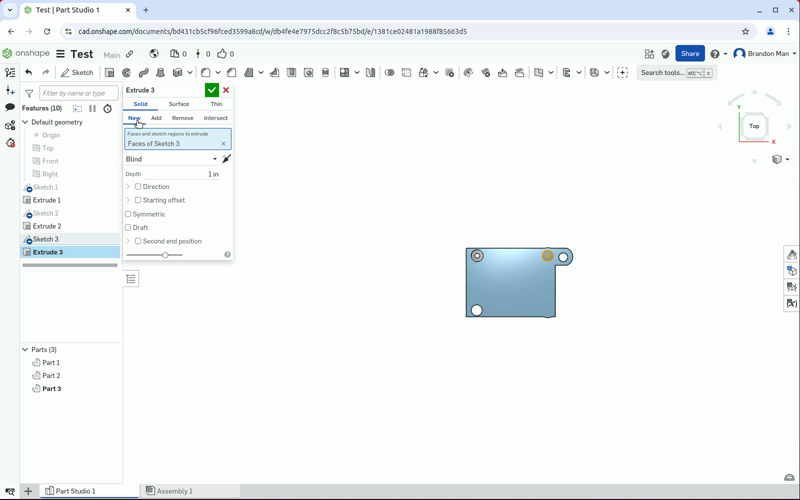
key(tab, 4)
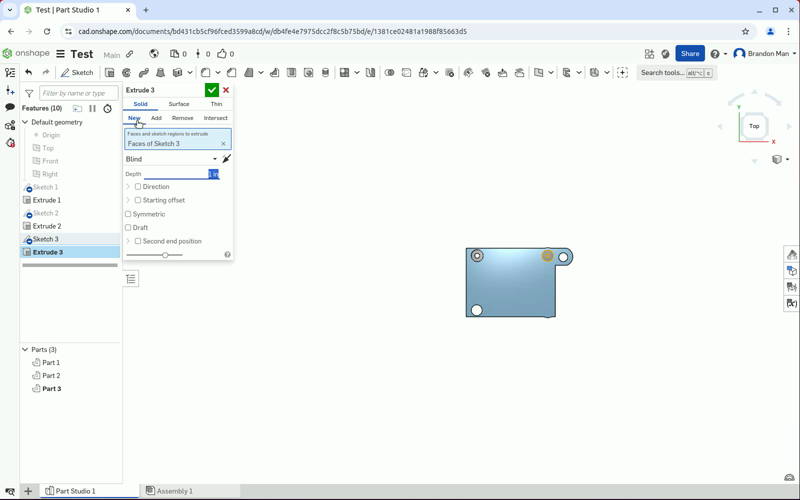
text(3.129)
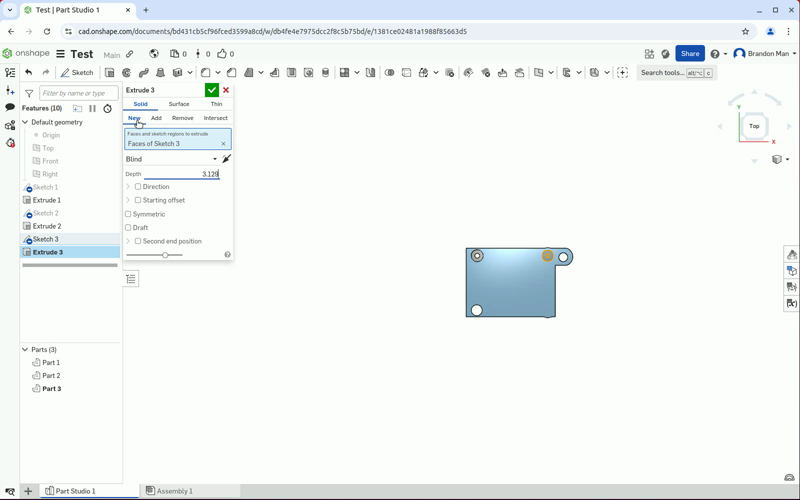
key(enter)
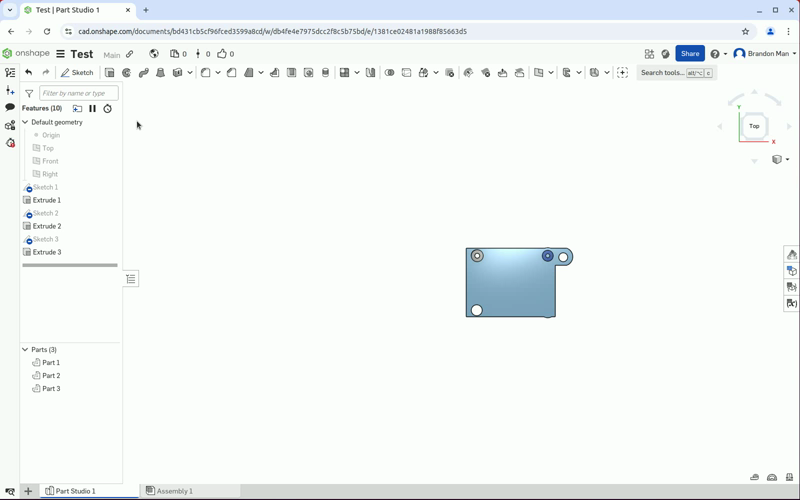
key(shift+h)
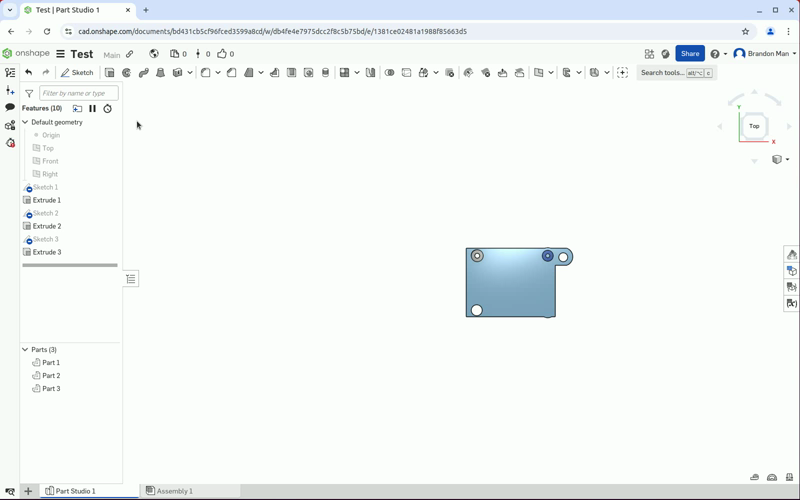
key(shift+h)
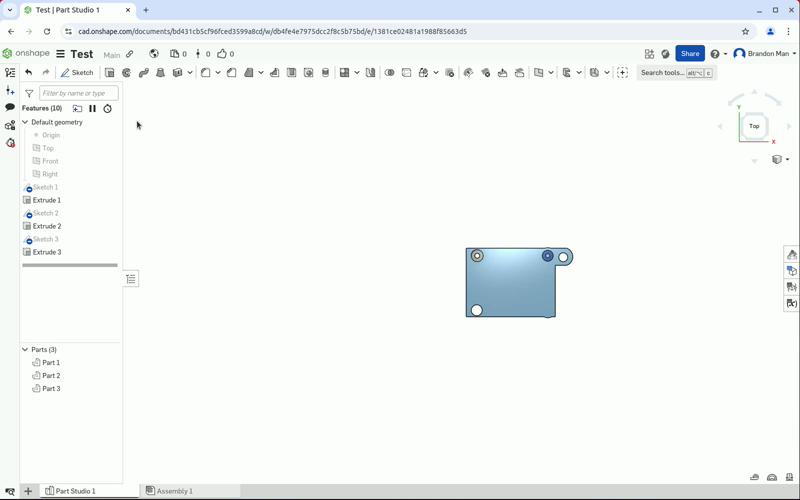
mouse_move(73, 189)
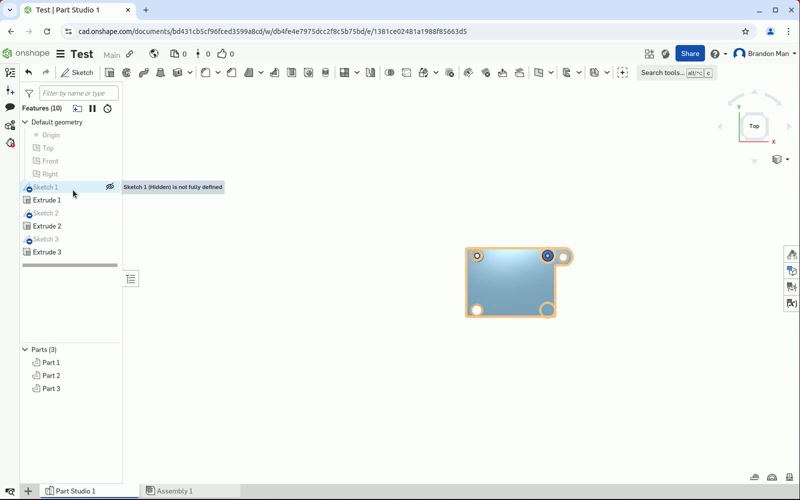
click(73, 189)
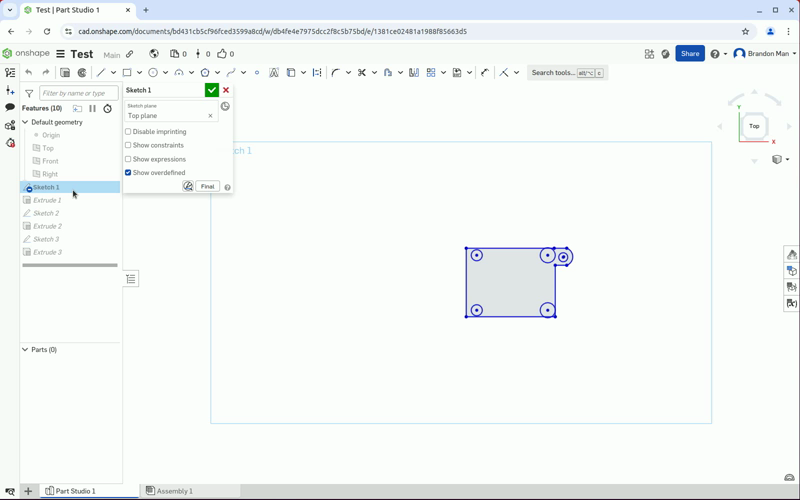
mouse_move(229, 92)
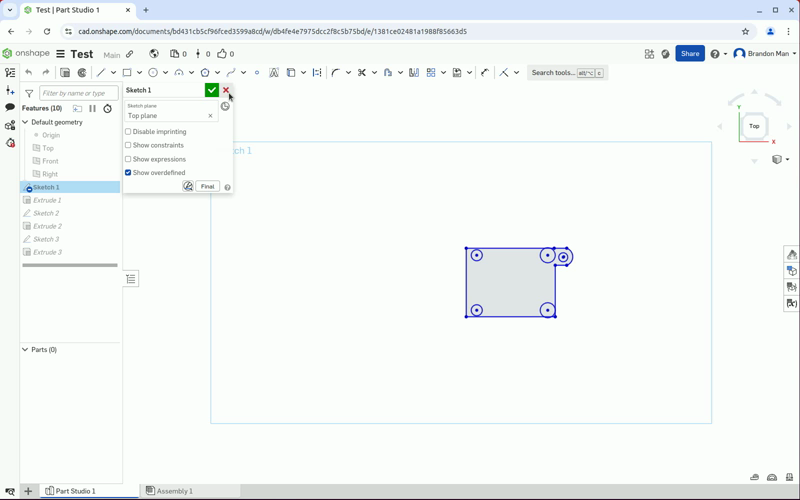
click(229, 92)
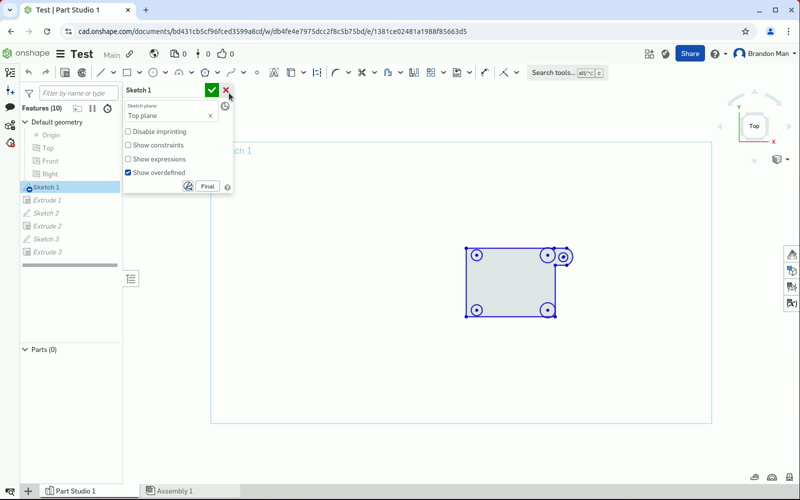
key(shift+s)
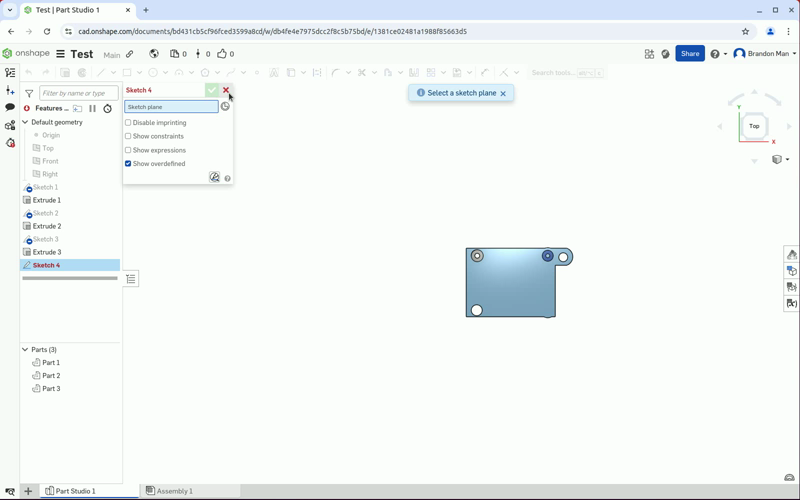
mouse_move(73, 150)
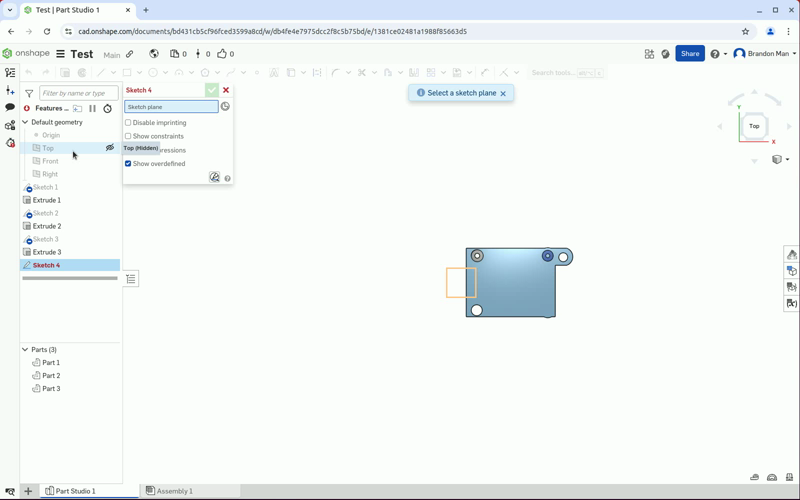
click(73, 150)
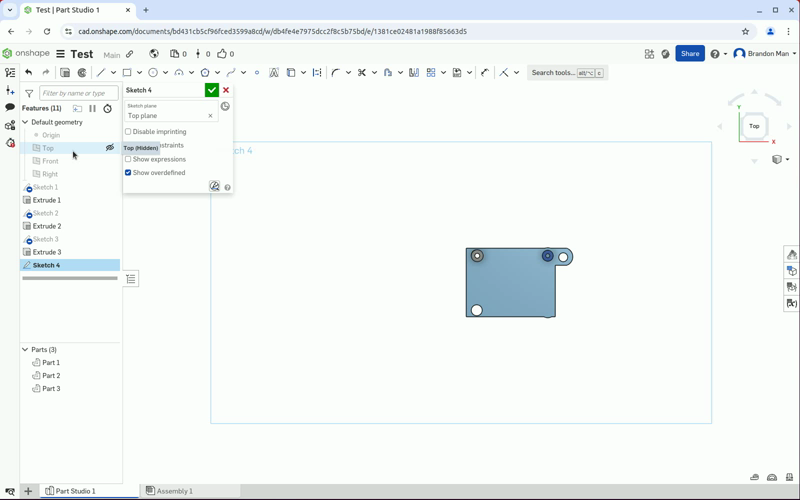
mouse_move(73, 352)
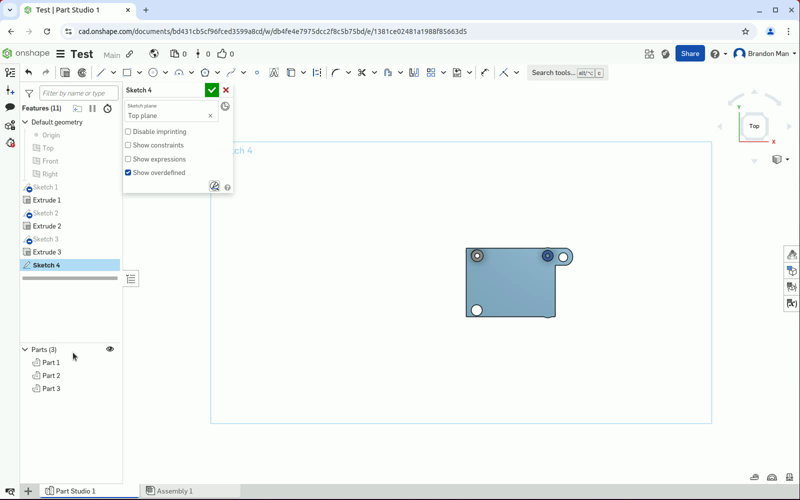
key(y)
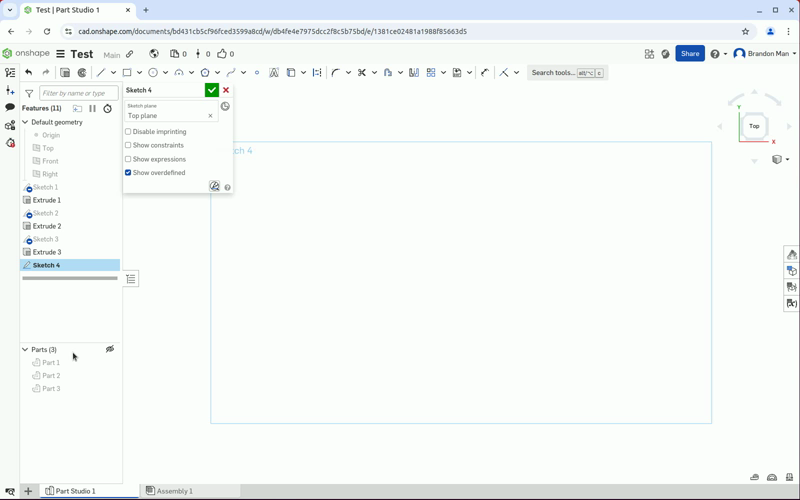
key(c)
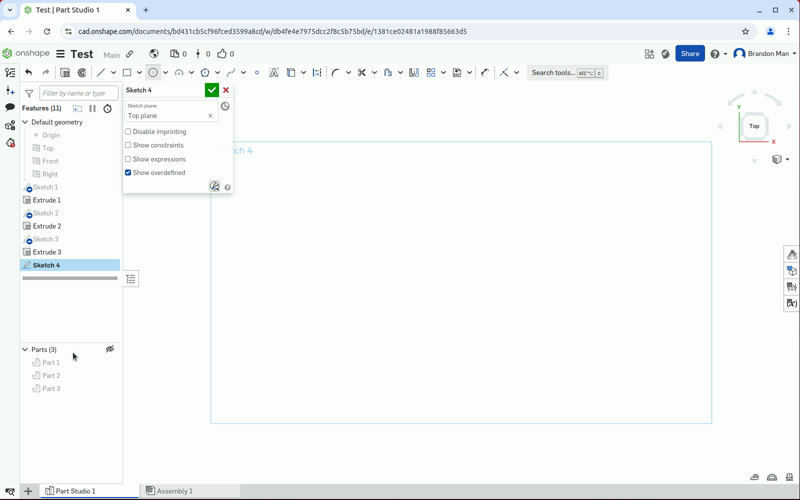
key_down(shift)
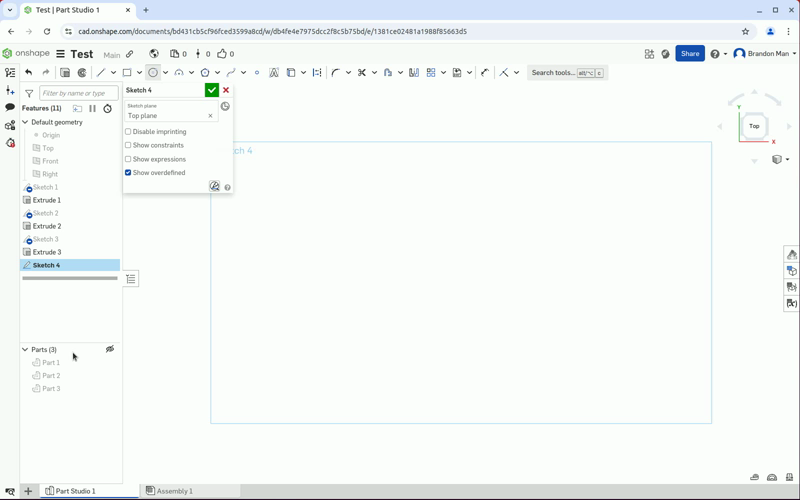
mouse_move(547, 309)
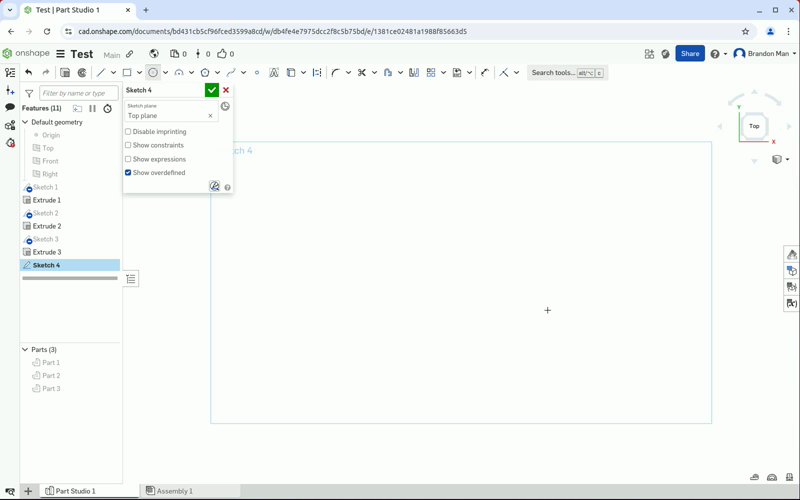
click(547, 309)
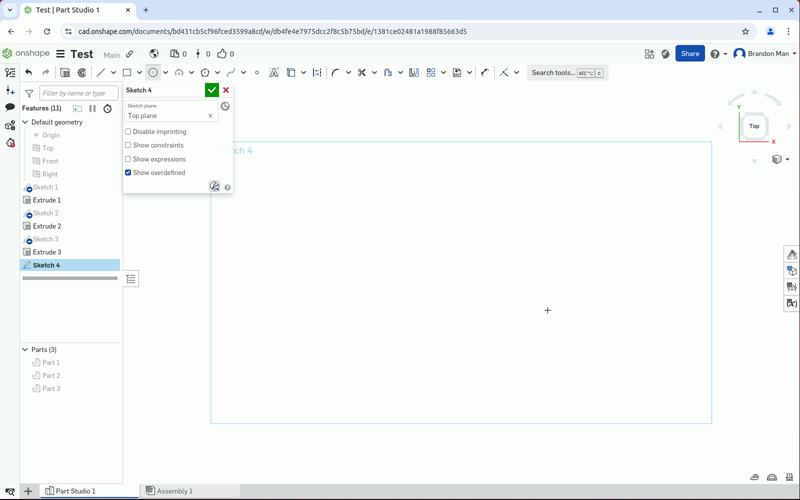
key_up(shift)
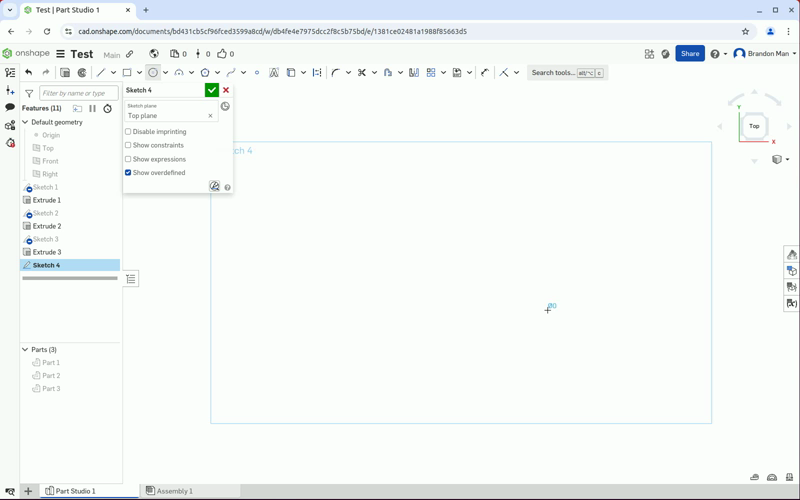
mouse_move(553, 309)
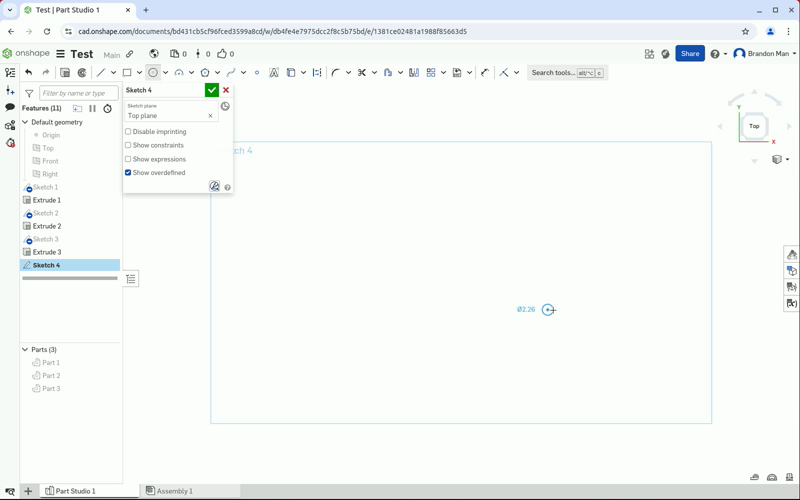
click(553, 309)
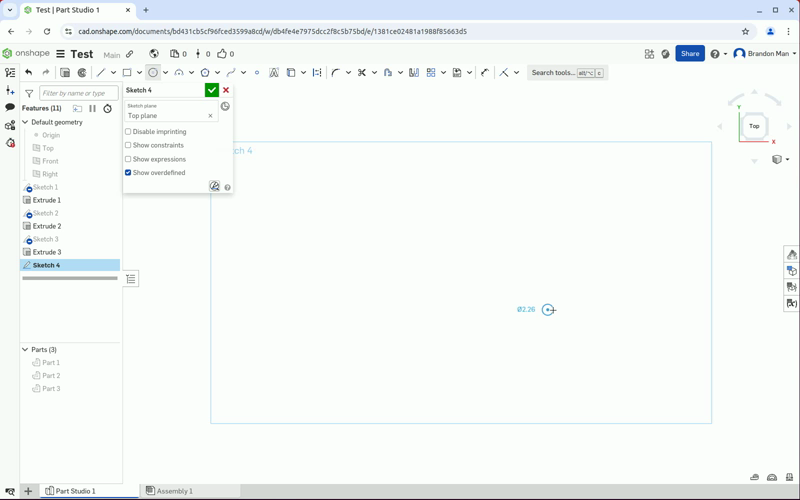
key(esc)
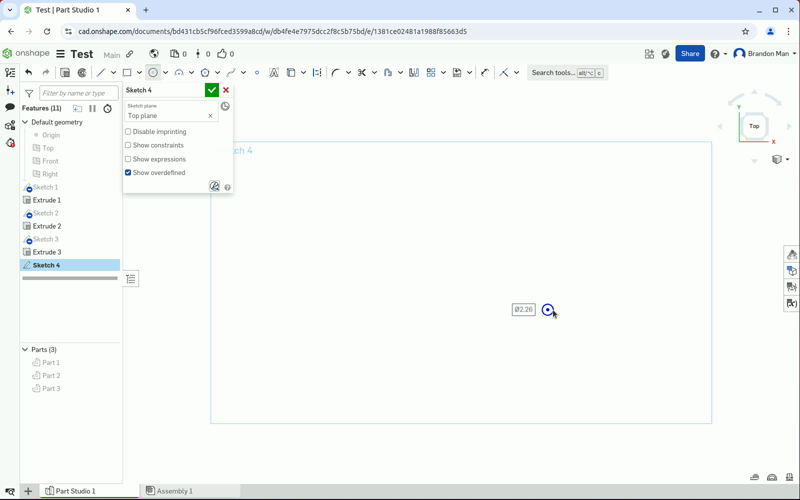
key(c)
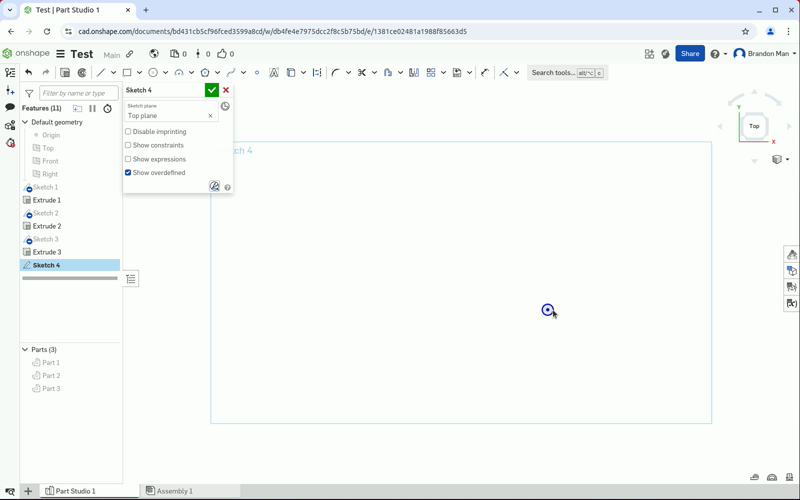
key_down(shift)
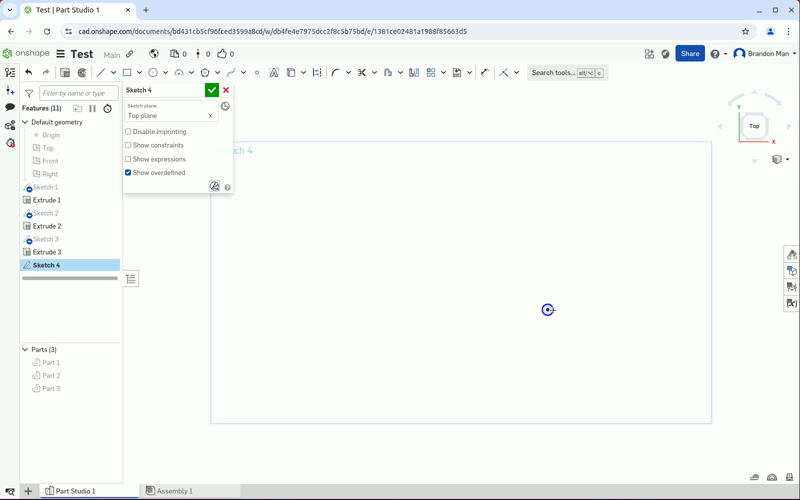
mouse_move(547, 309)
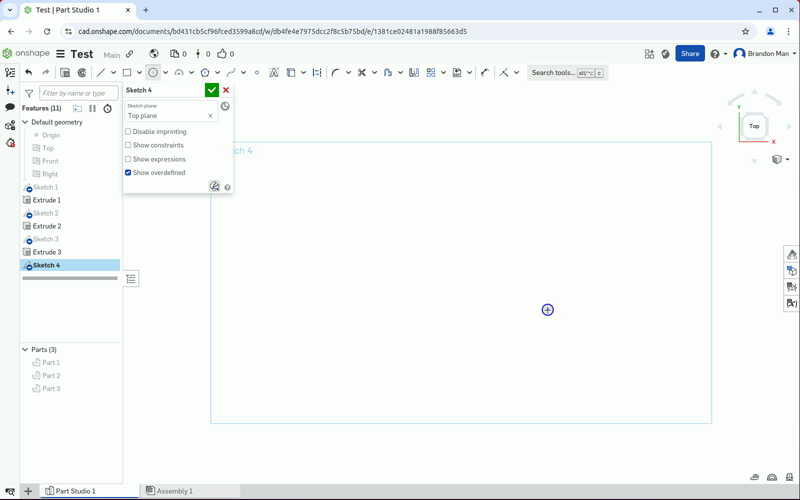
click(547, 309)
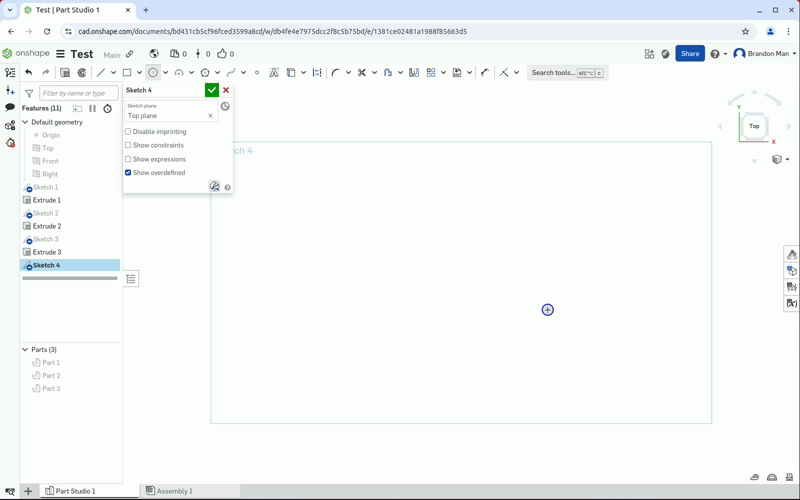
key_up(shift)
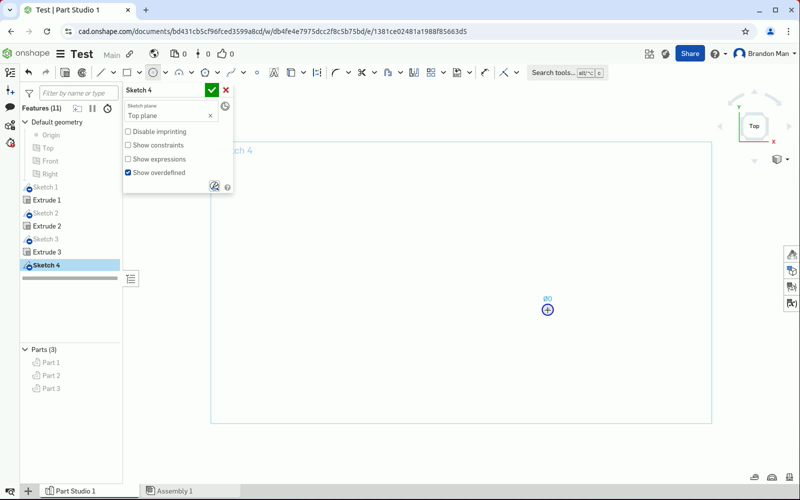
mouse_move(549, 309)
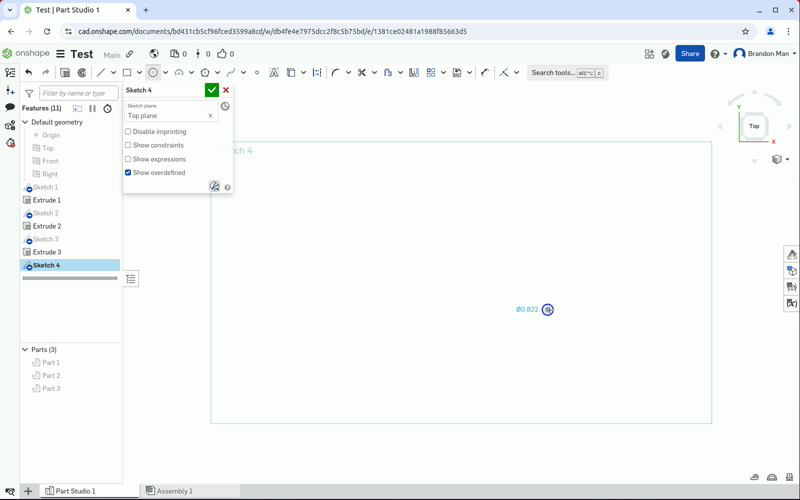
scroll(6)
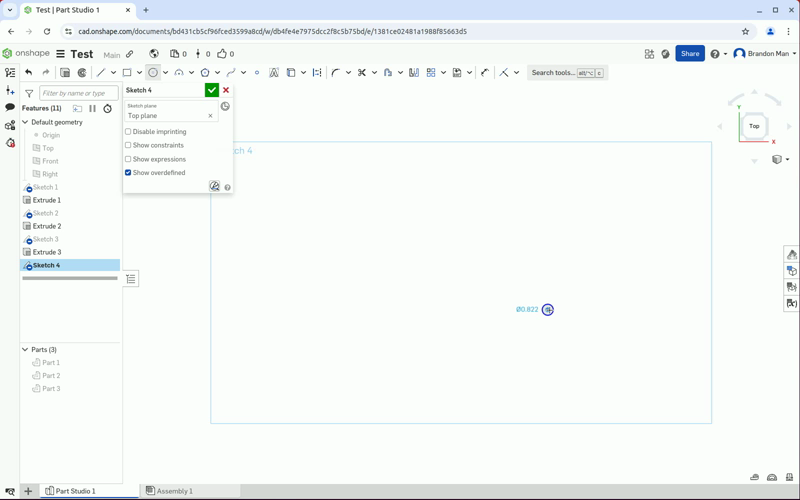
scroll(6)
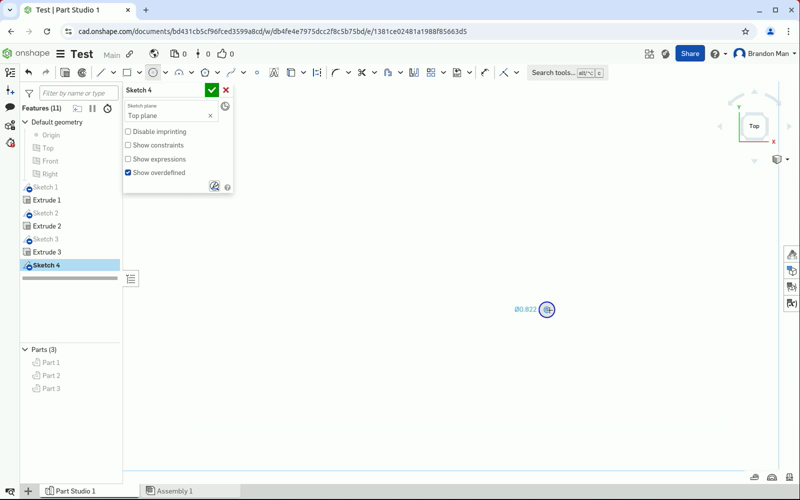
scroll(6)
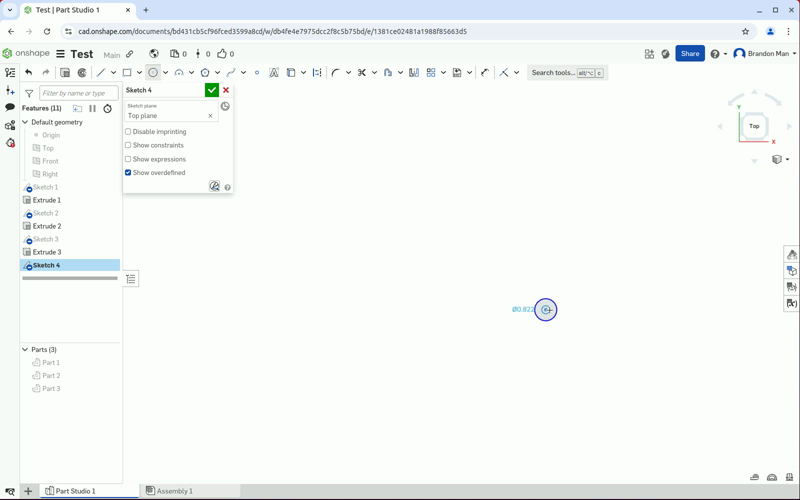
scroll(6)
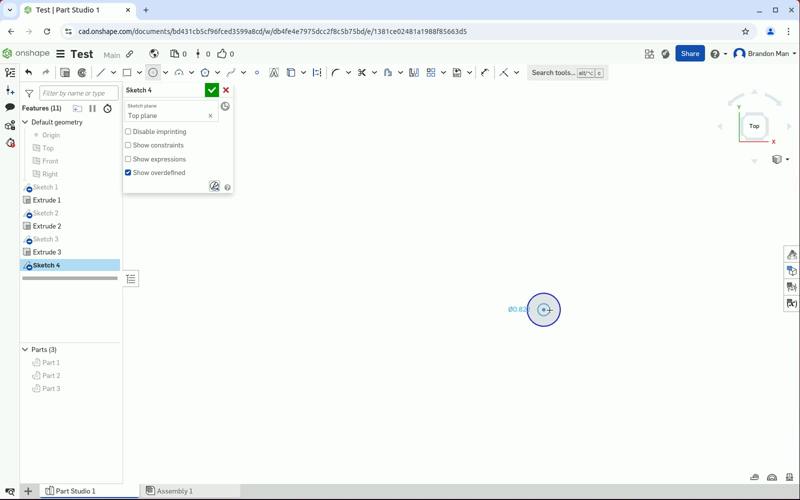
scroll(6)
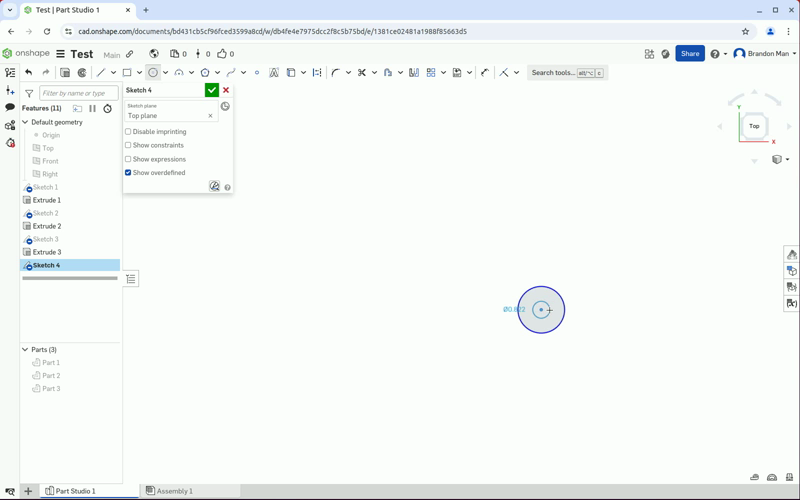
scroll(6)
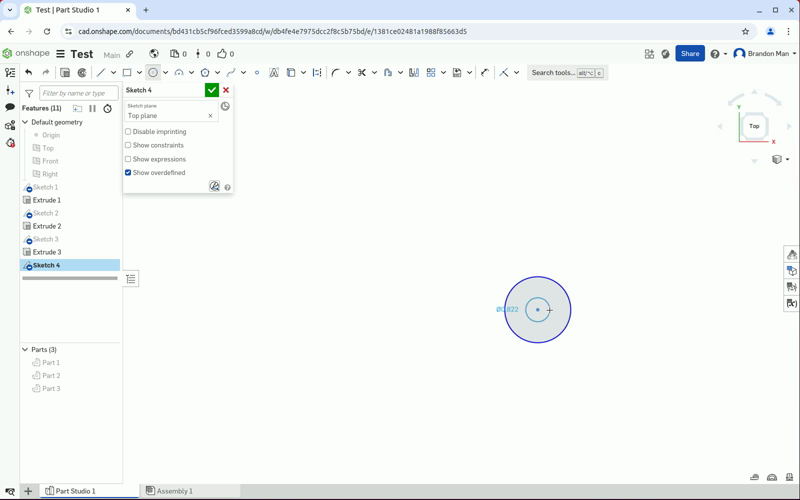
scroll(6)
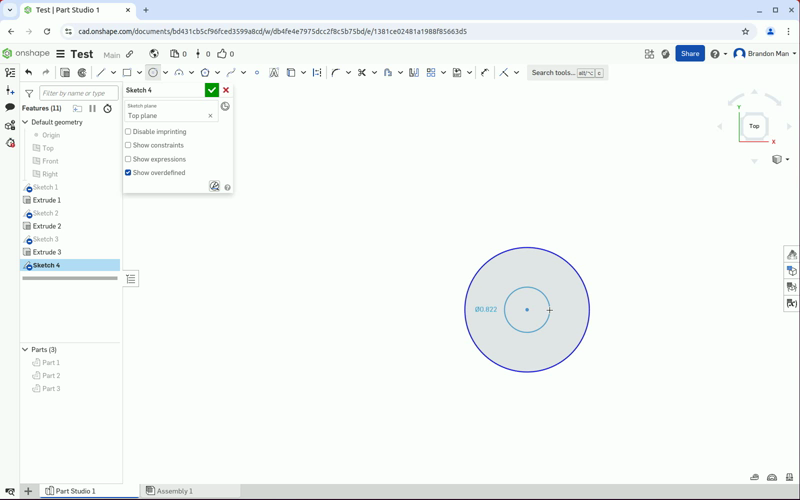
click(549, 309)
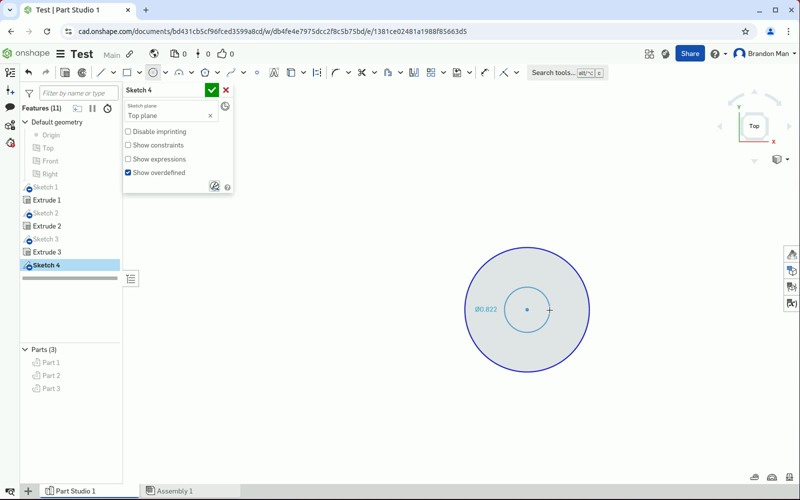
scroll(-6)
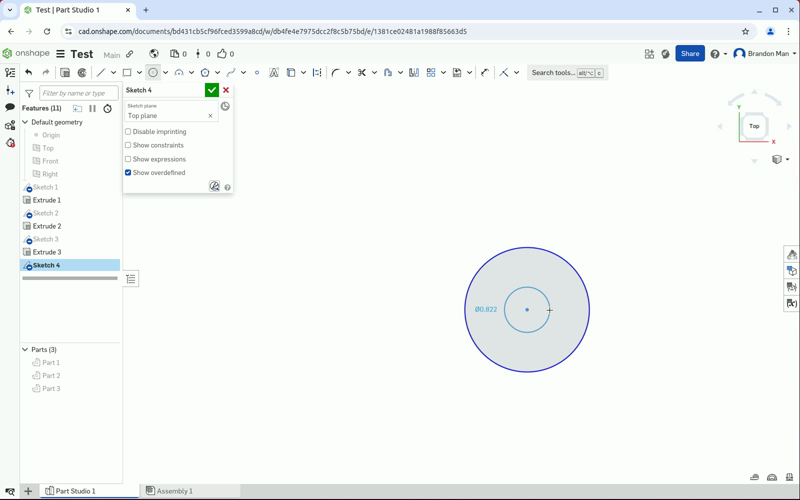
scroll(-6)
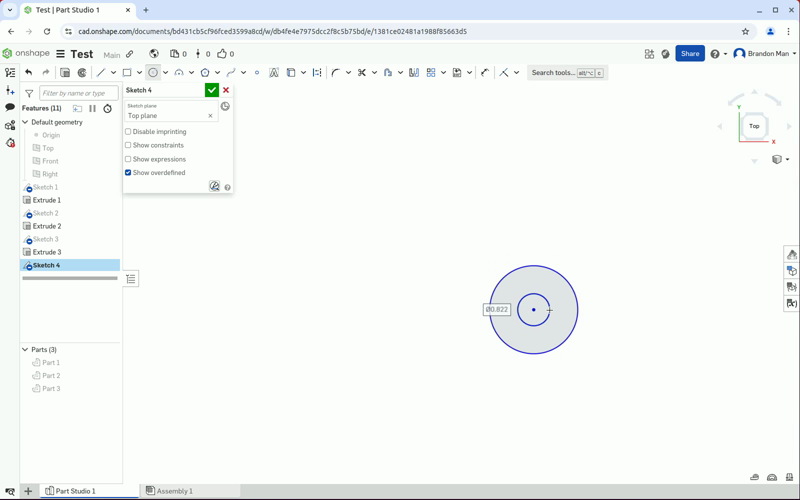
scroll(-6)
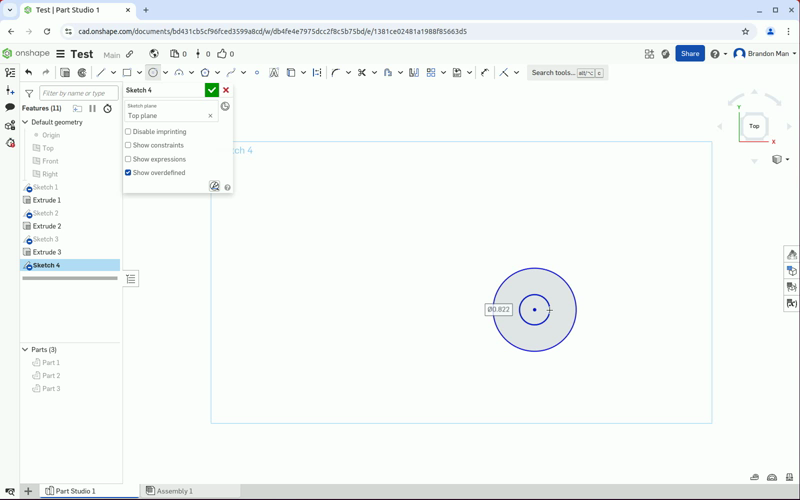
scroll(-6)
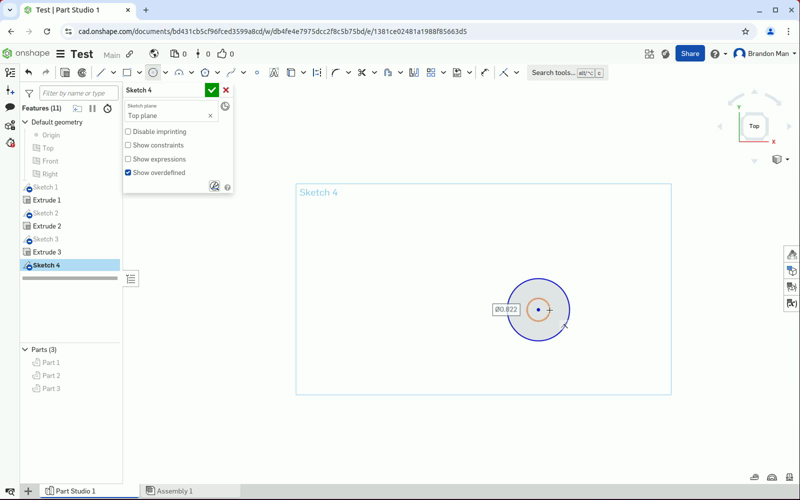
scroll(-6)
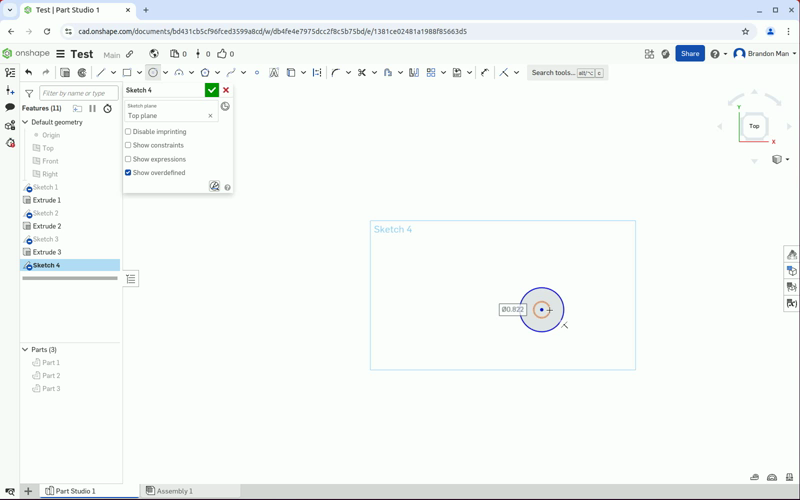
scroll(-6)
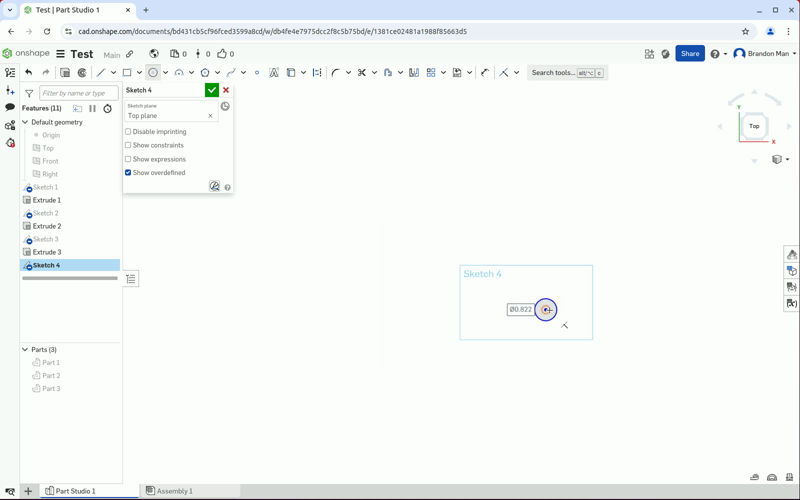
scroll(-6)
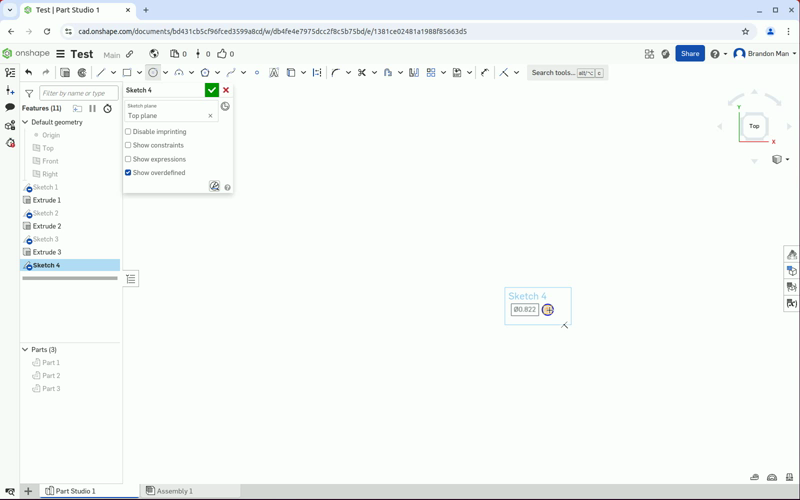
key(esc)
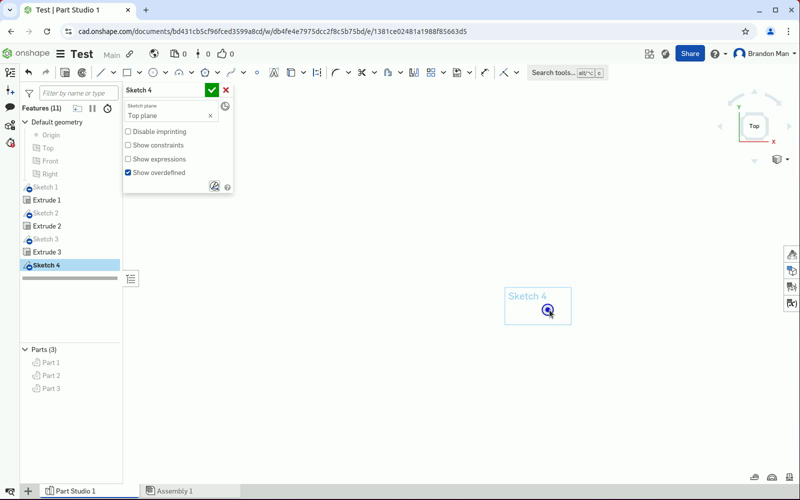
mouse_move(549, 311)
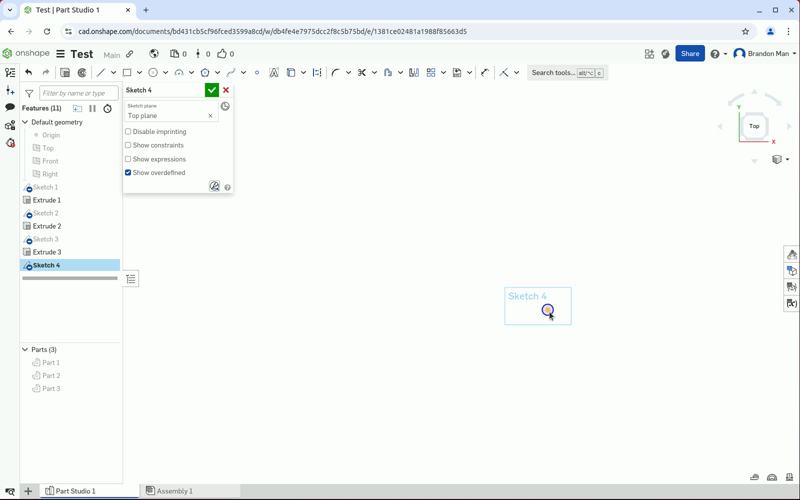
scroll(6)
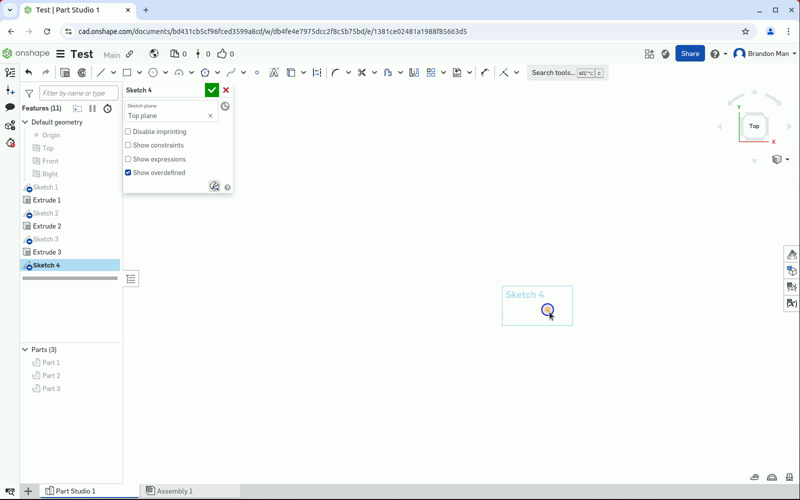
scroll(6)
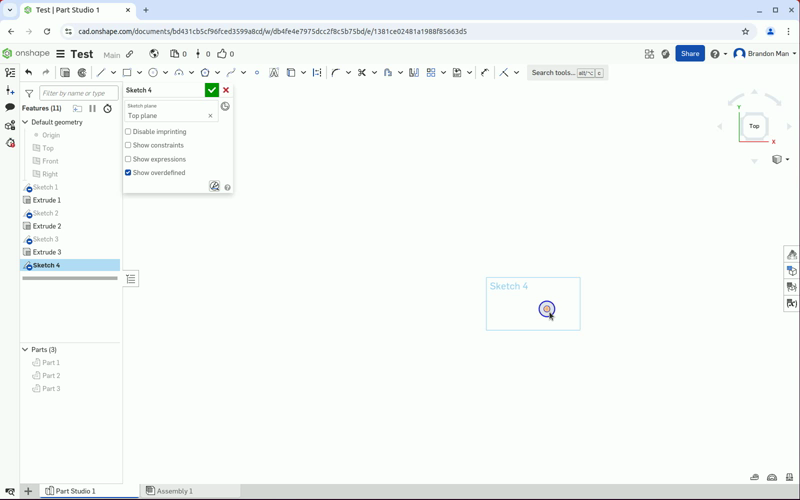
scroll(6)
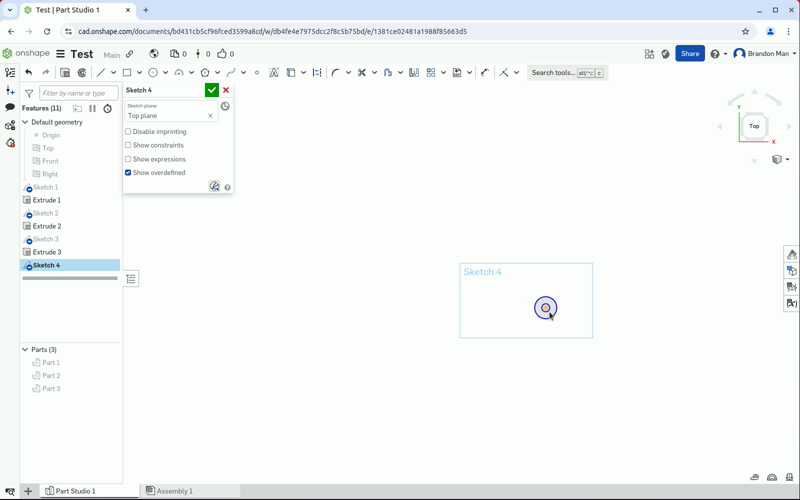
scroll(6)
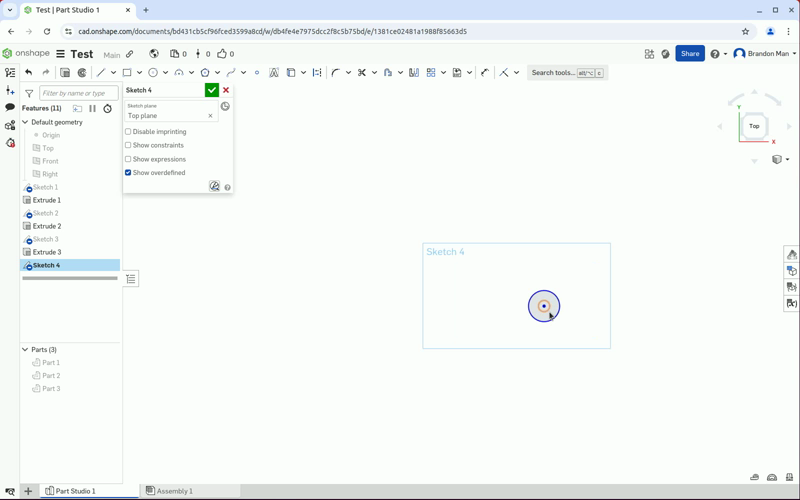
scroll(6)
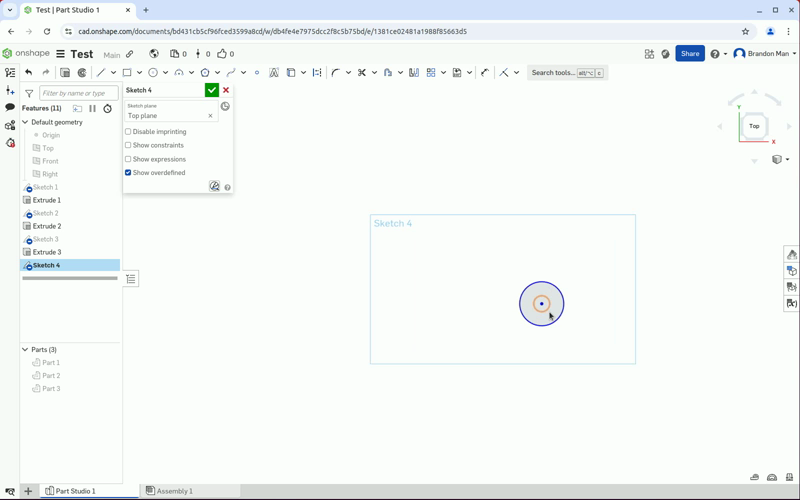
scroll(6)
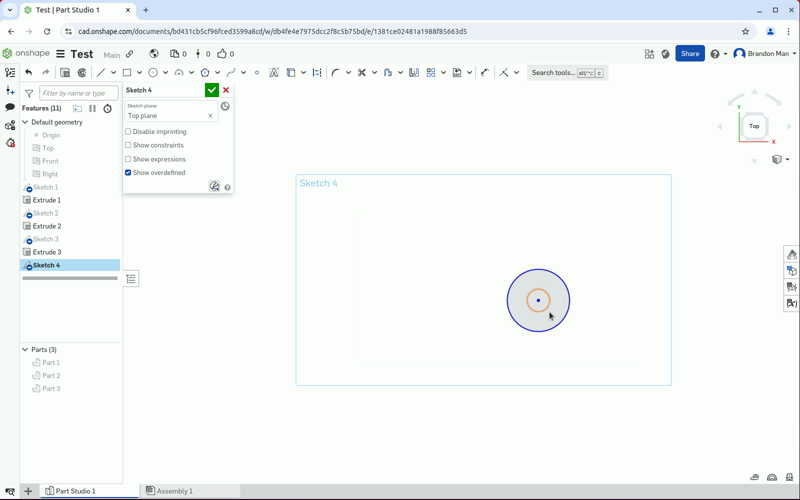
scroll(6)
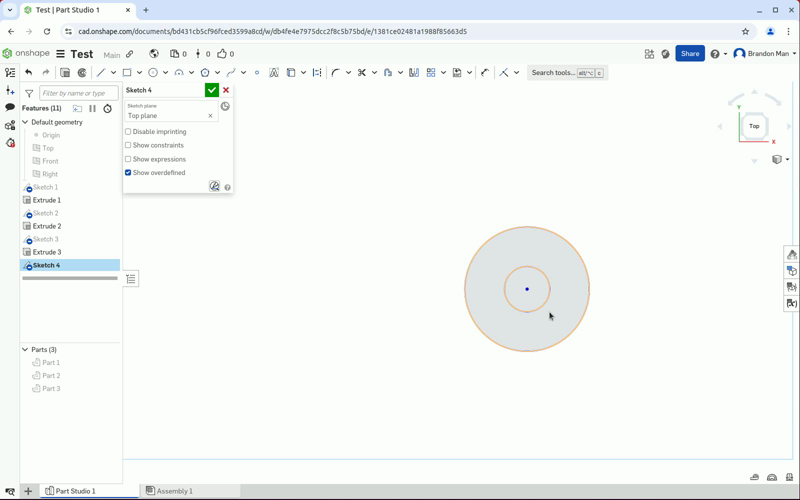
click(549, 311)
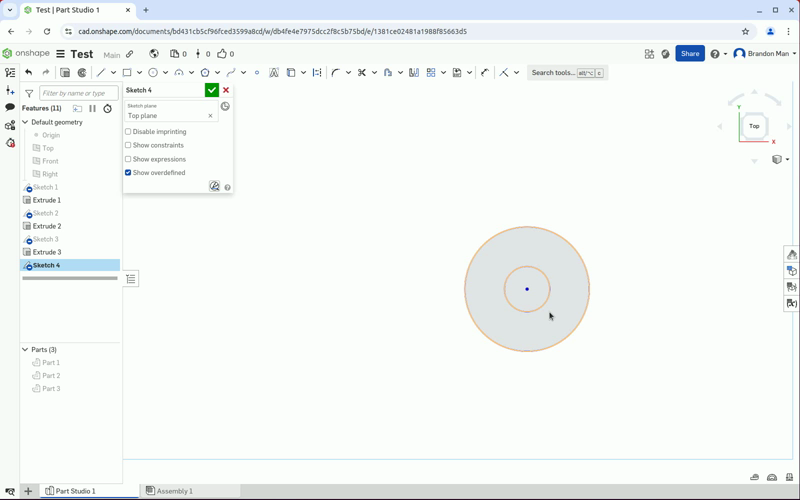
scroll(-6)
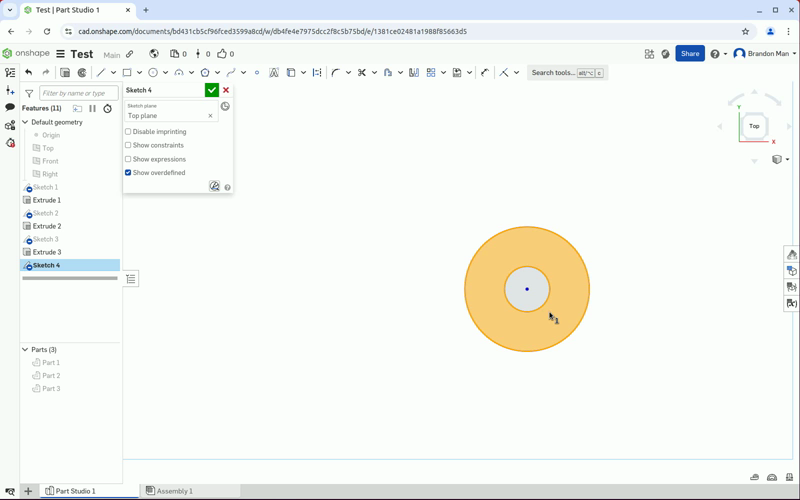
scroll(-6)
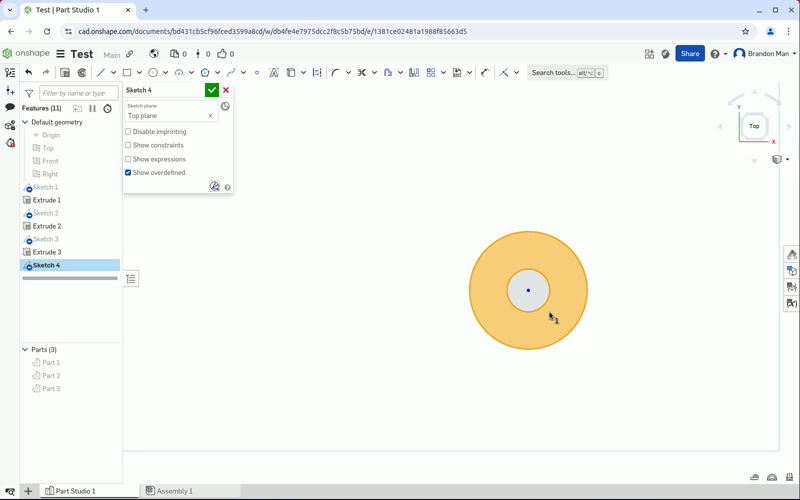
scroll(-6)
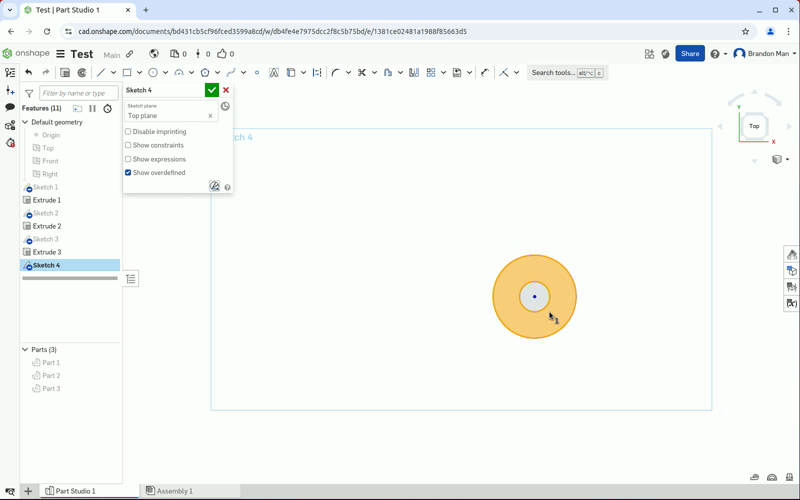
scroll(-6)
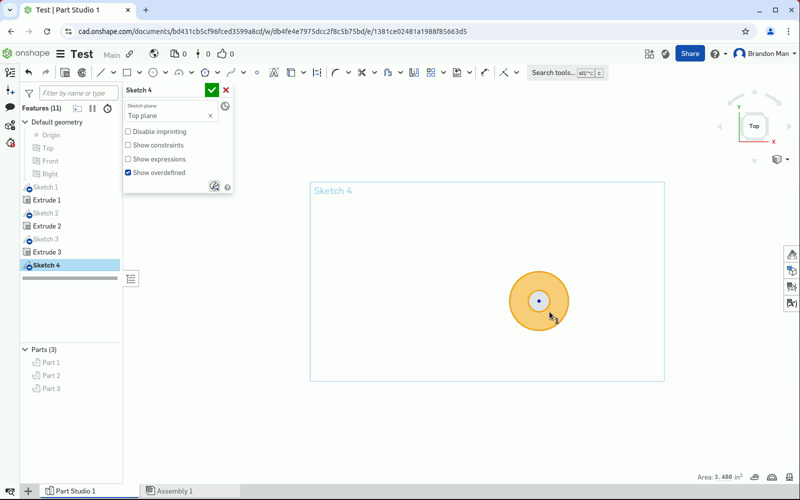
scroll(-6)
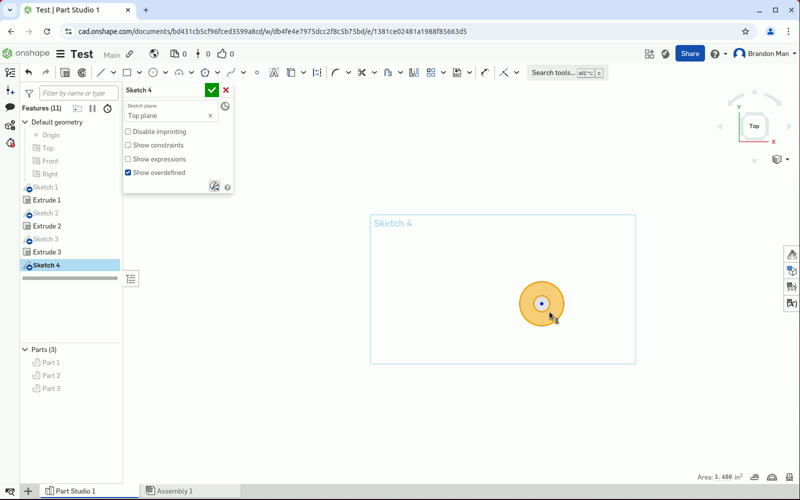
scroll(-6)
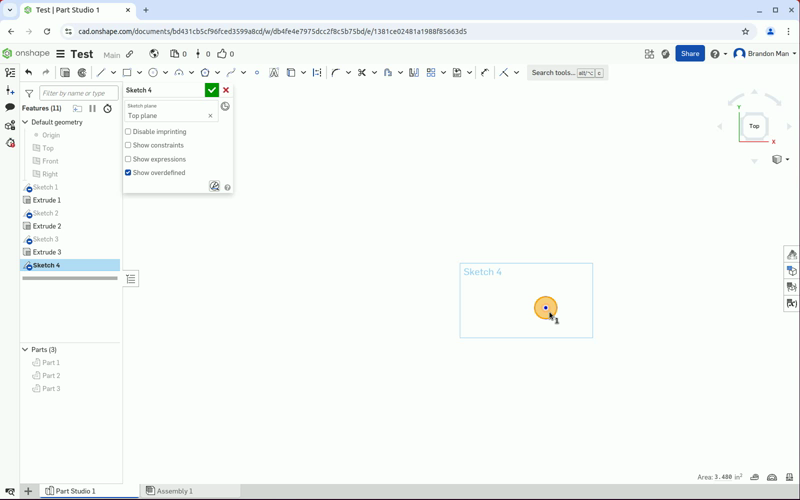
scroll(-6)
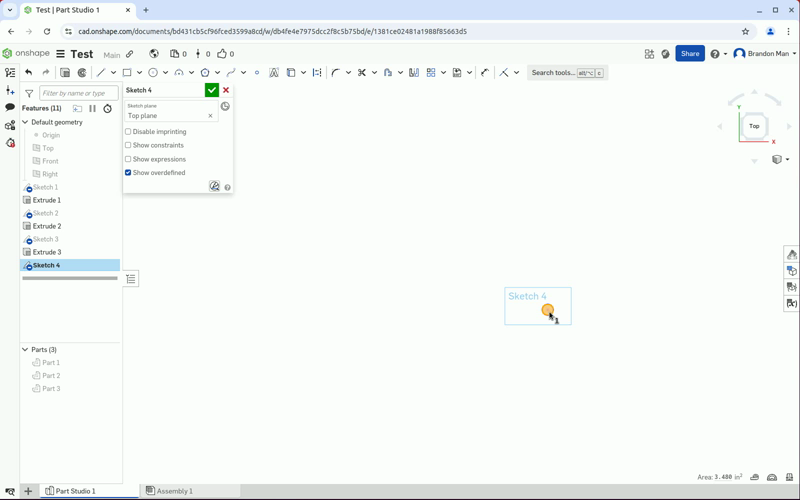
mouse_move(73, 352)
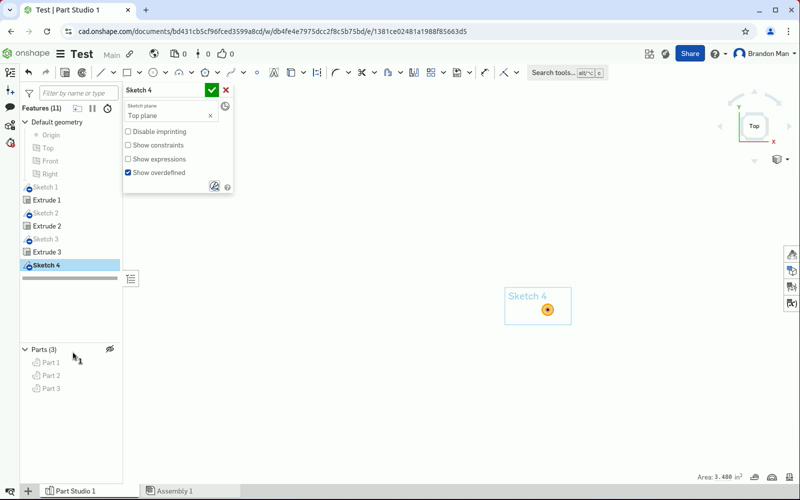
key(shift+y)
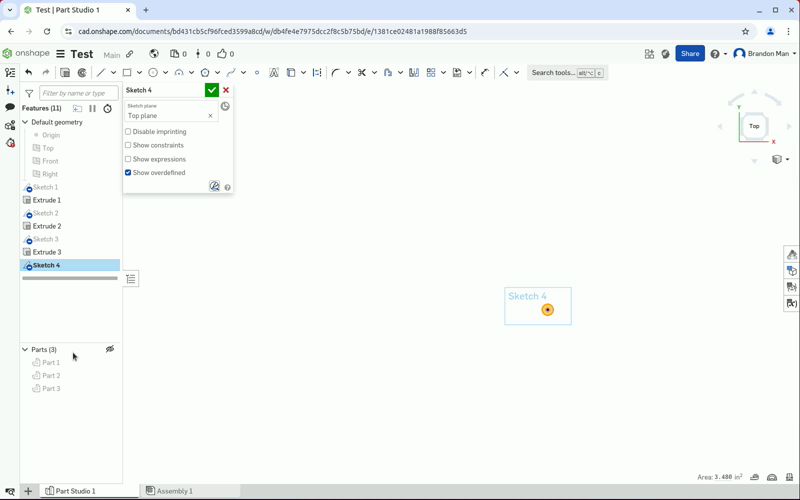
key(shift+e)
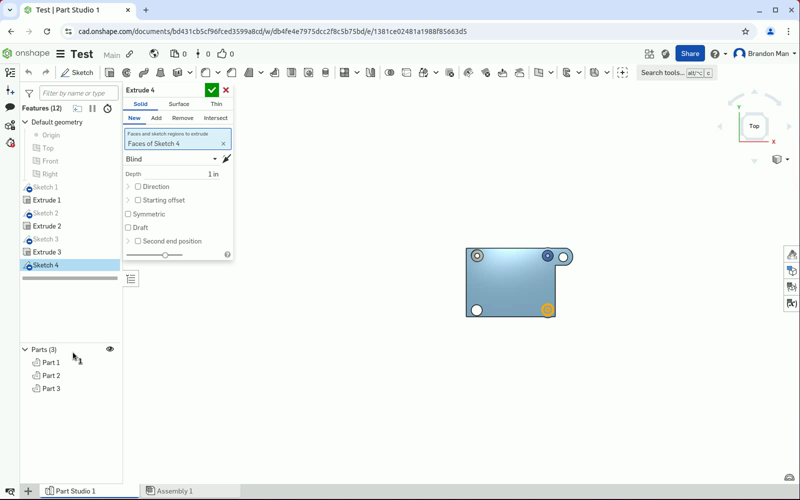
mouse_move(143, 106)
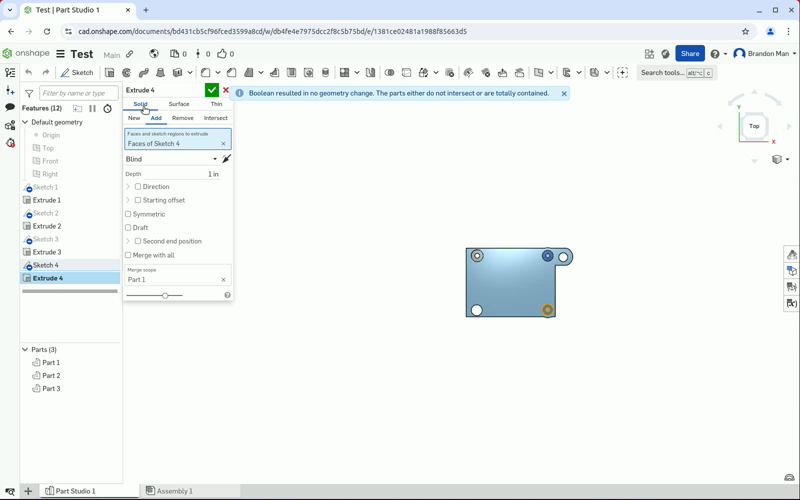
click(143, 106)
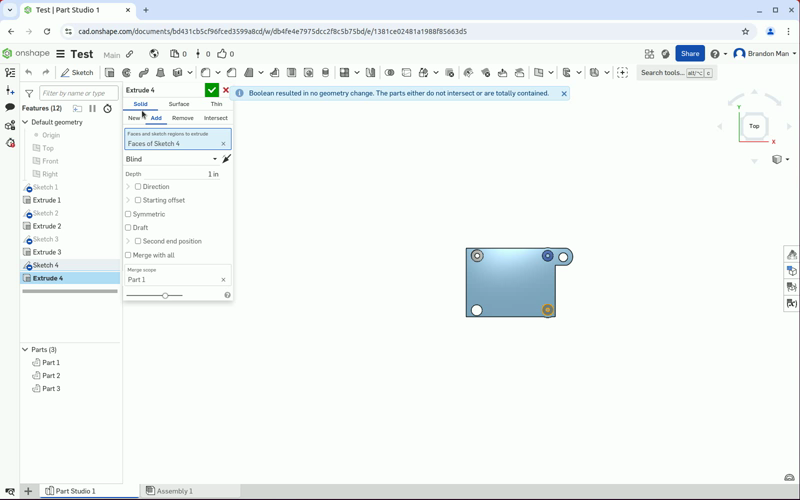
mouse_move(137, 120)
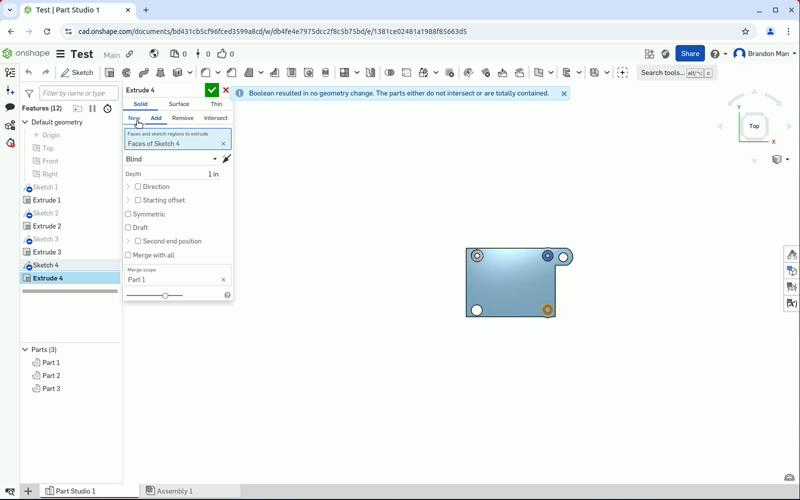
click(137, 120)
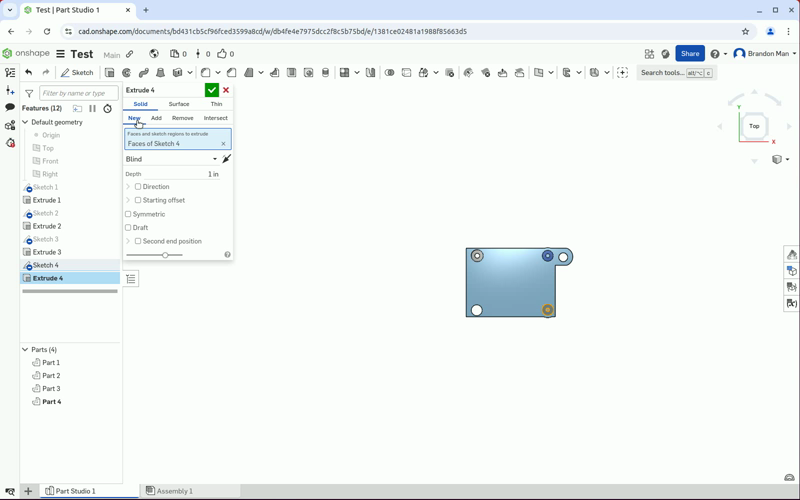
key(tab, 4)
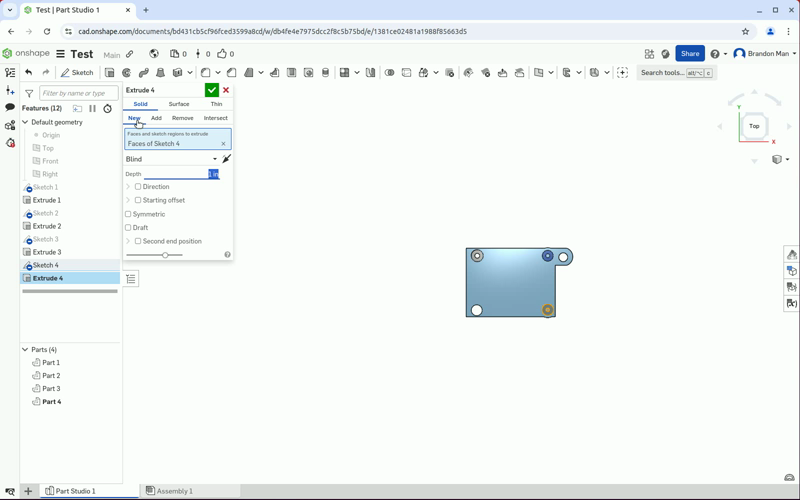
text(3.129)
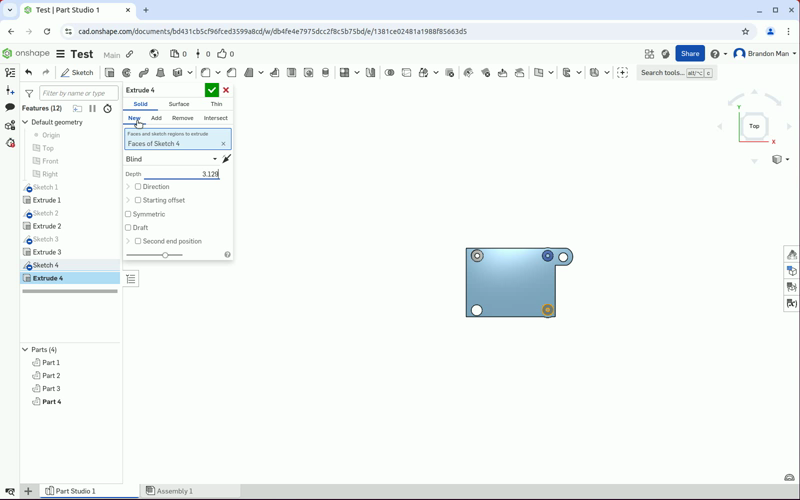
key(enter)
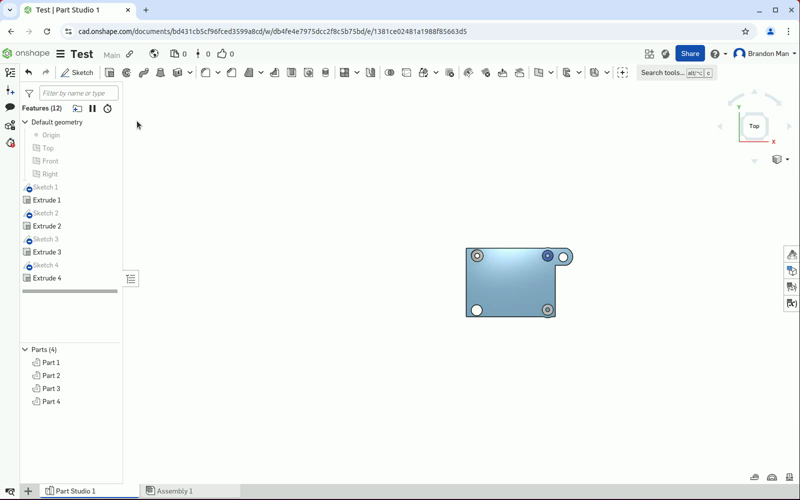
key(shift+h)
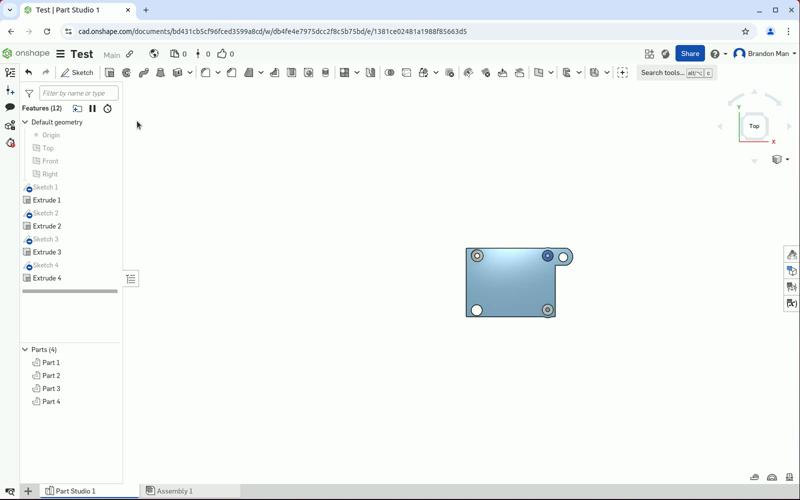
key(shift+h)
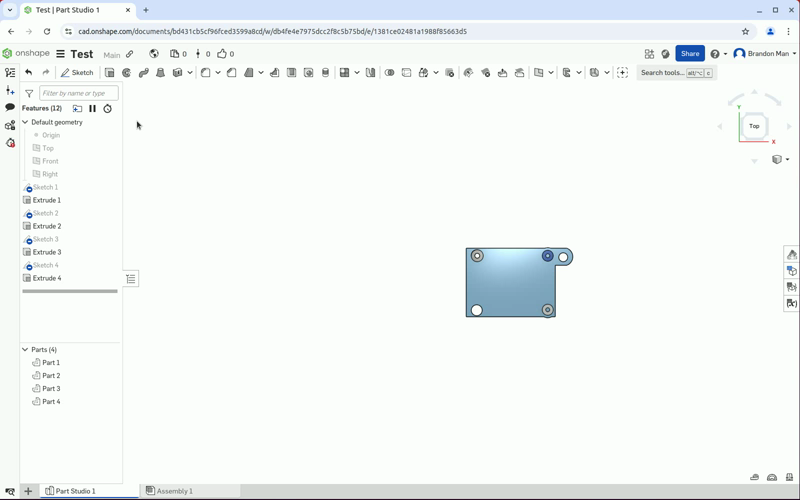
mouse_move(73, 189)
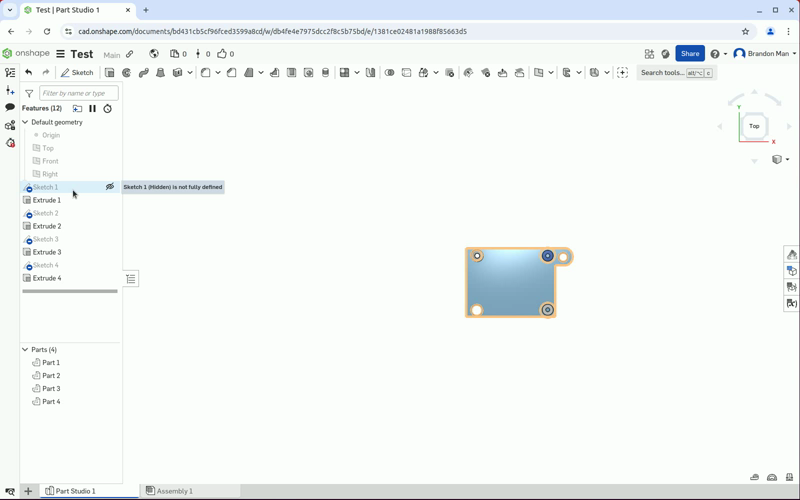
click(73, 189)
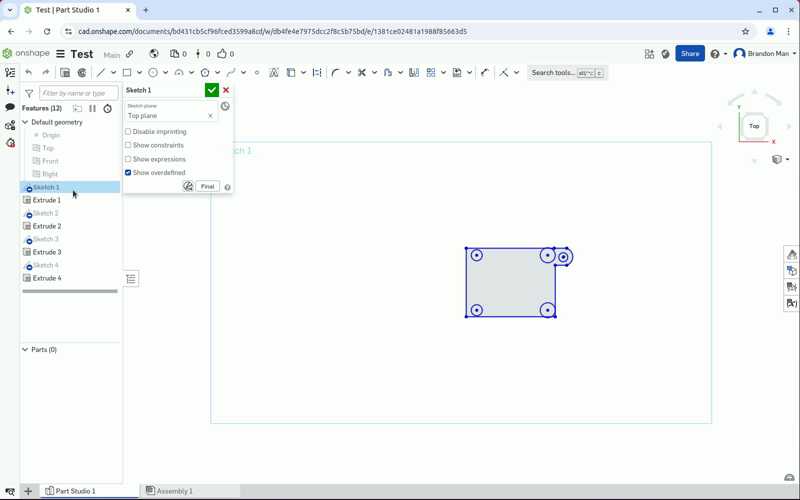
mouse_move(229, 92)
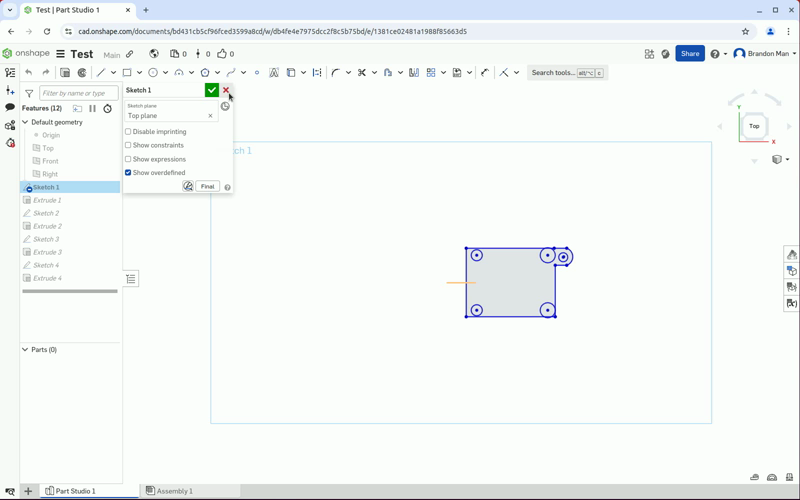
click(229, 92)
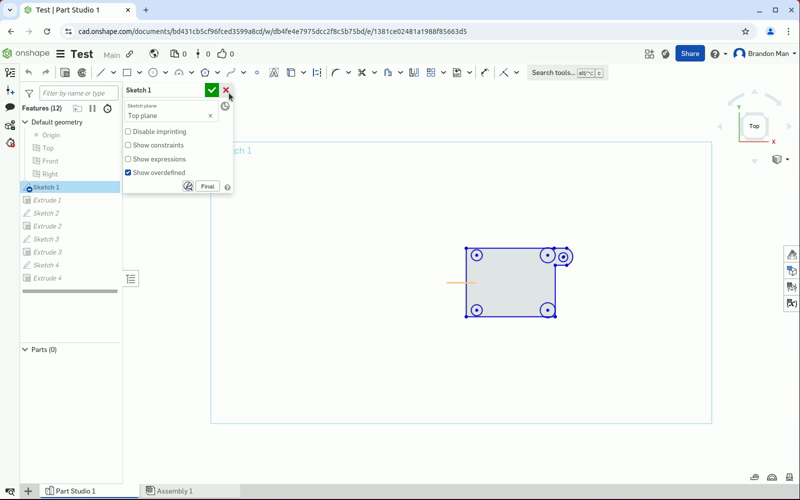
key(shift+s)
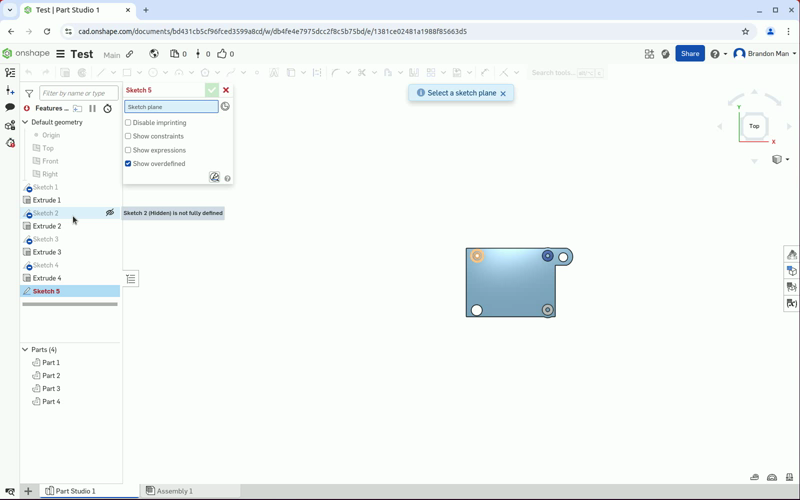
scroll(3)
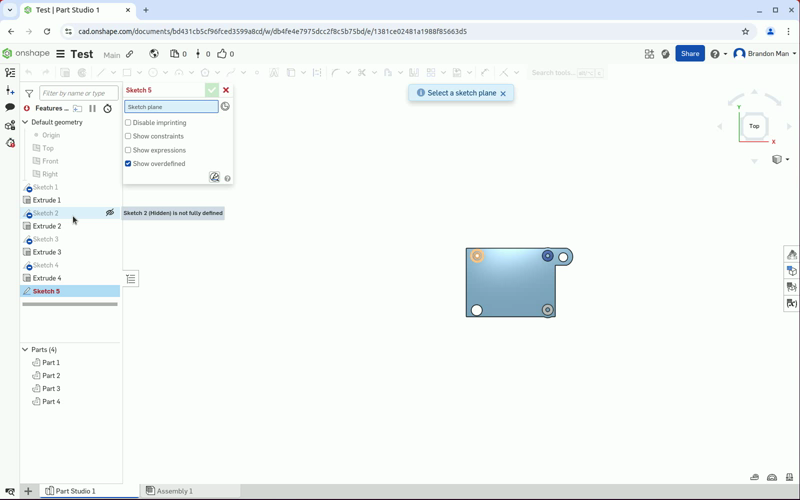
mouse_move(73, 150)
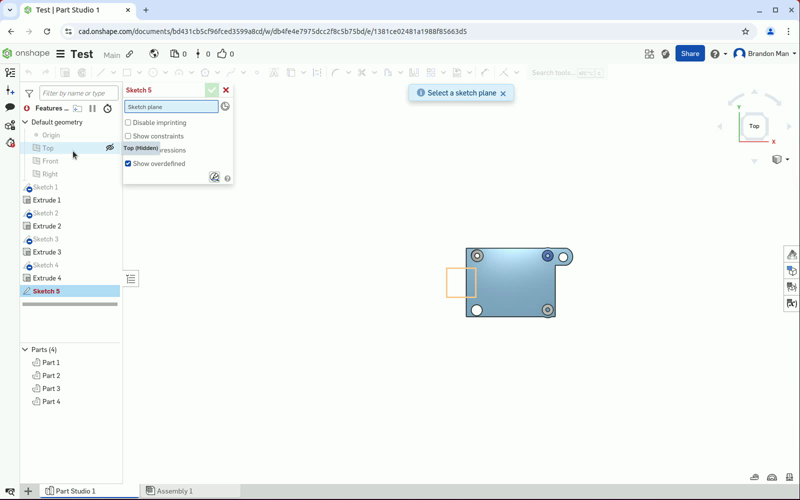
click(73, 150)
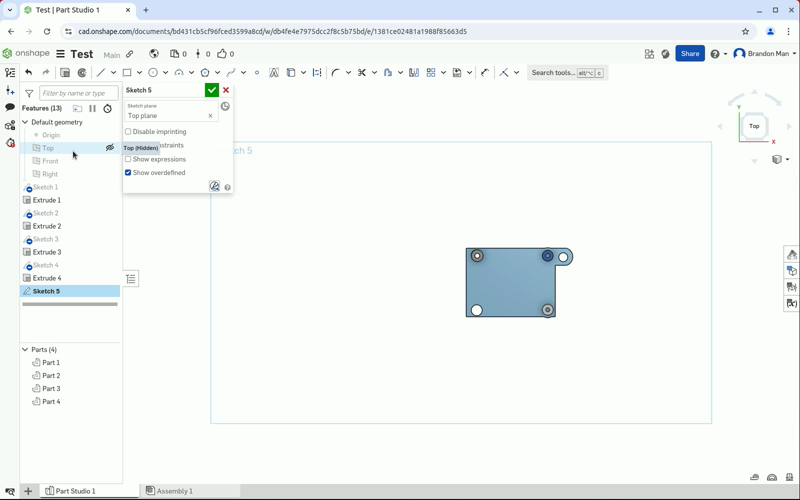
mouse_move(73, 352)
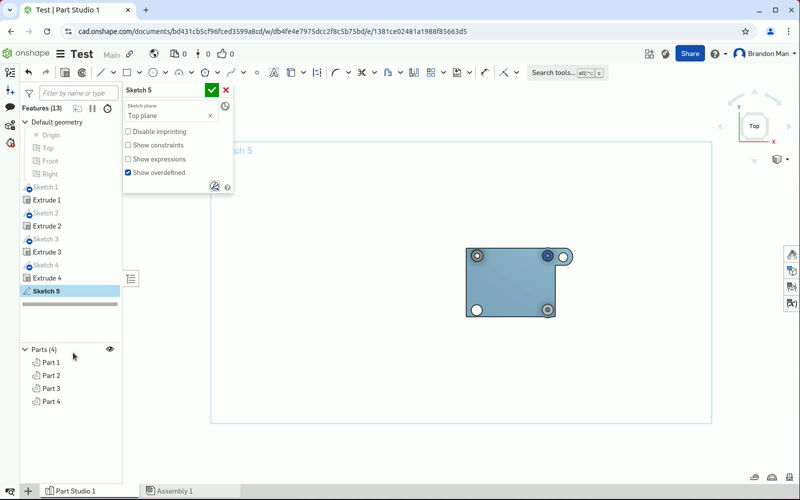
key(y)
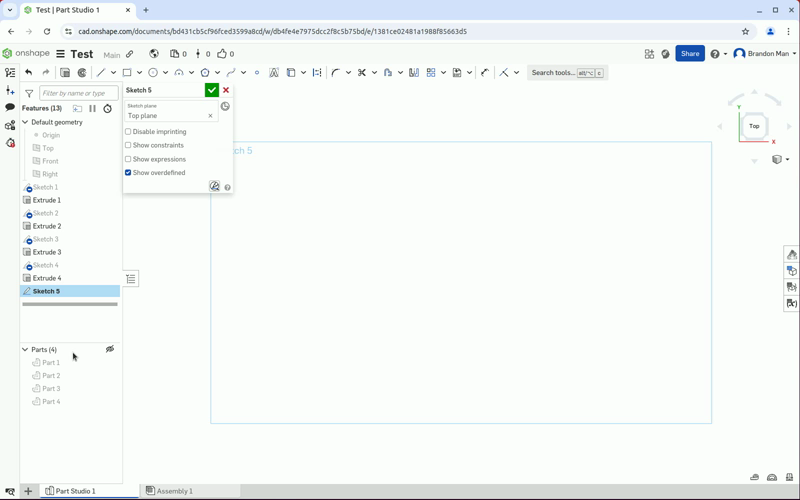
key(c)
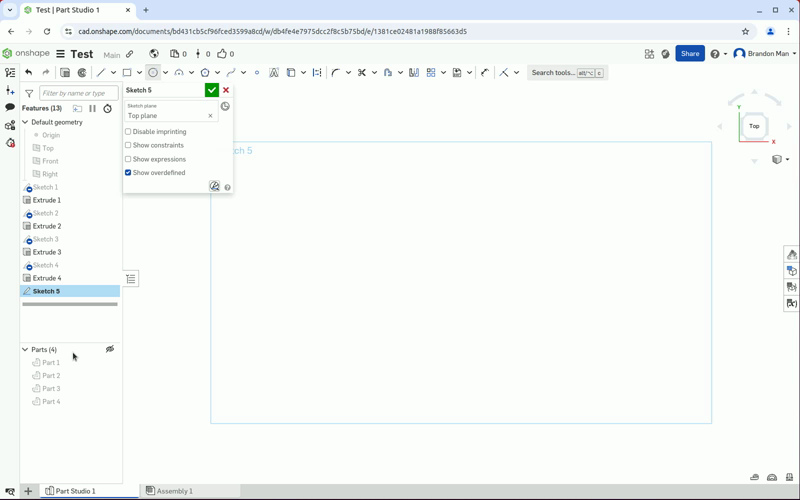
key_down(shift)
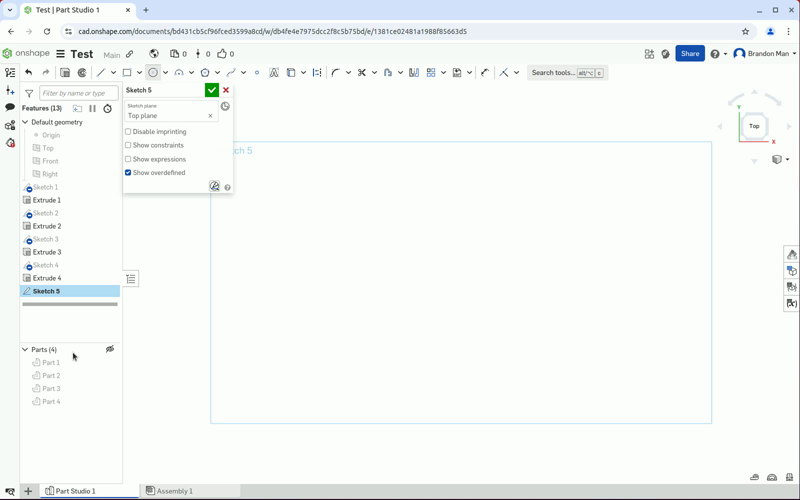
mouse_move(477, 309)
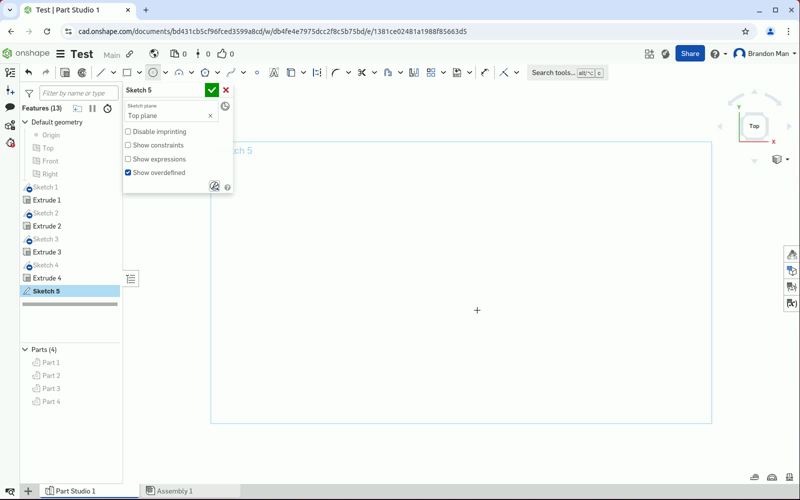
click(477, 309)
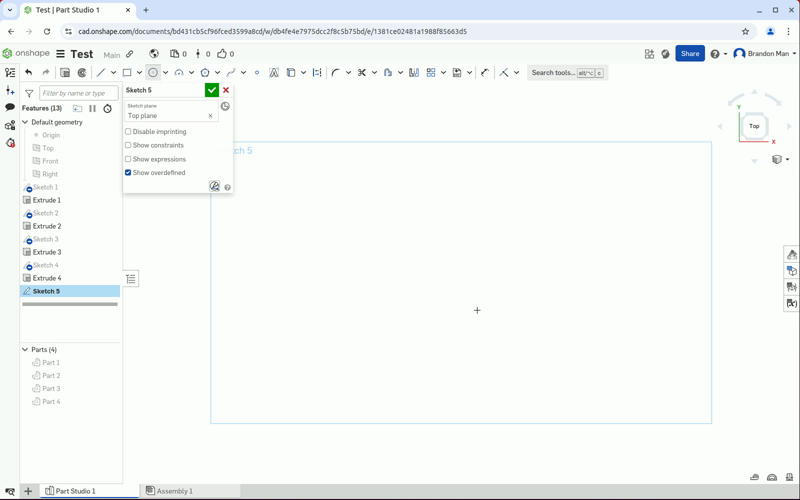
key_up(shift)
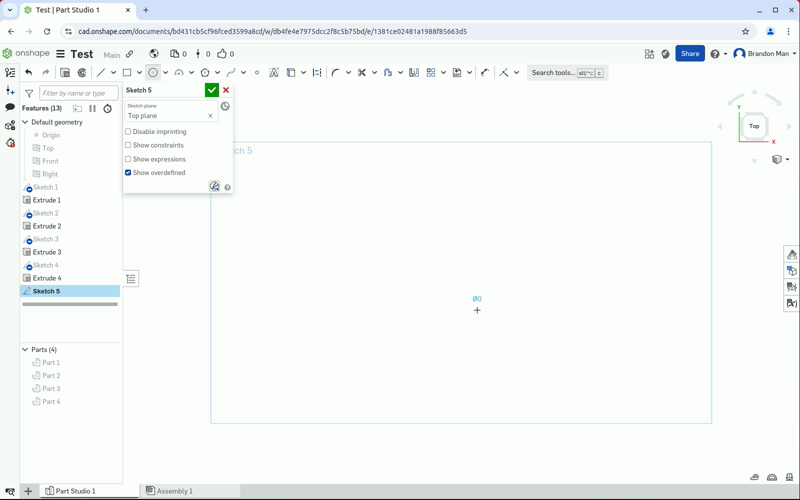
mouse_move(483, 309)
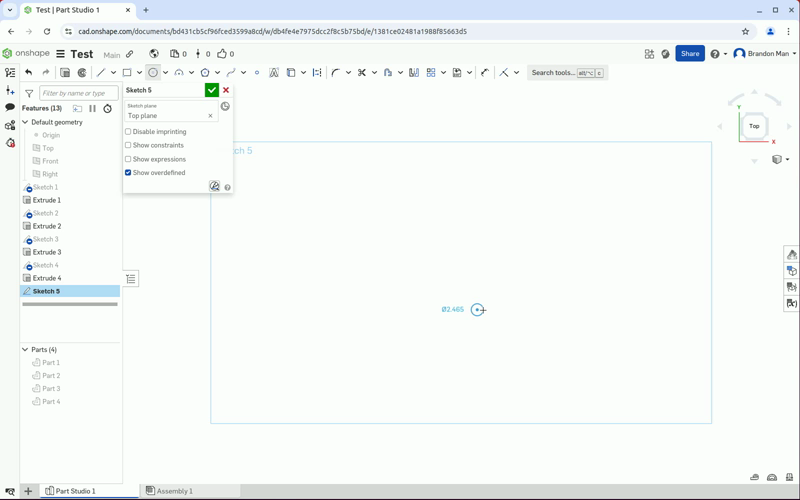
click(483, 309)
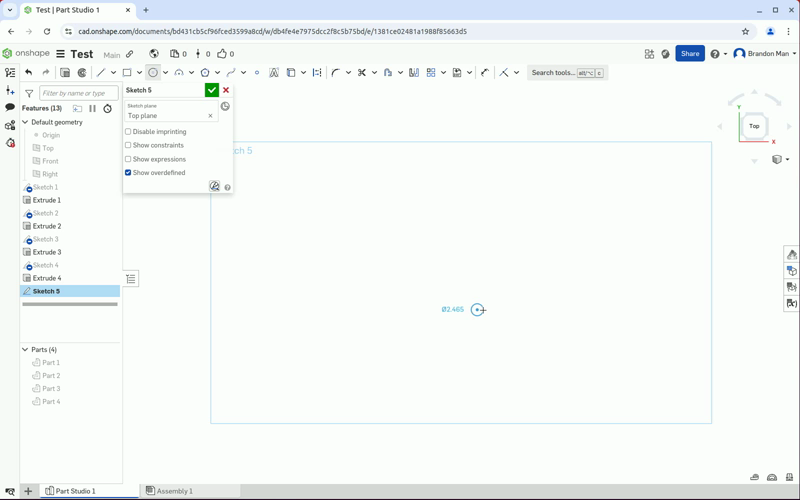
key(esc)
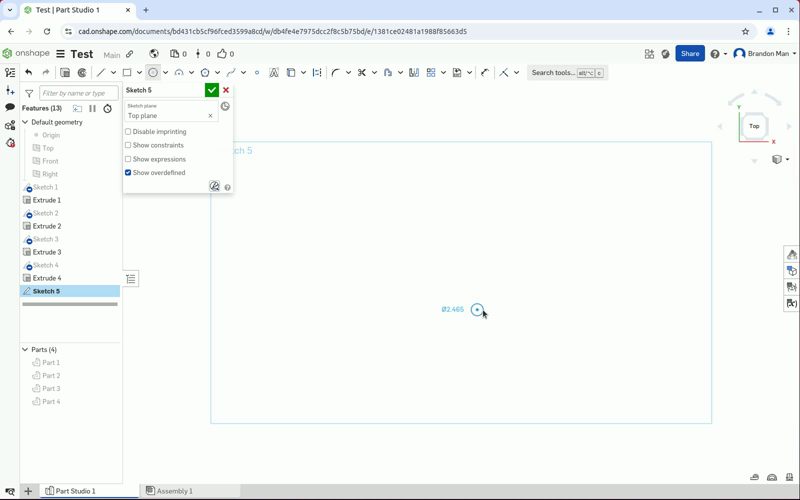
key(c)
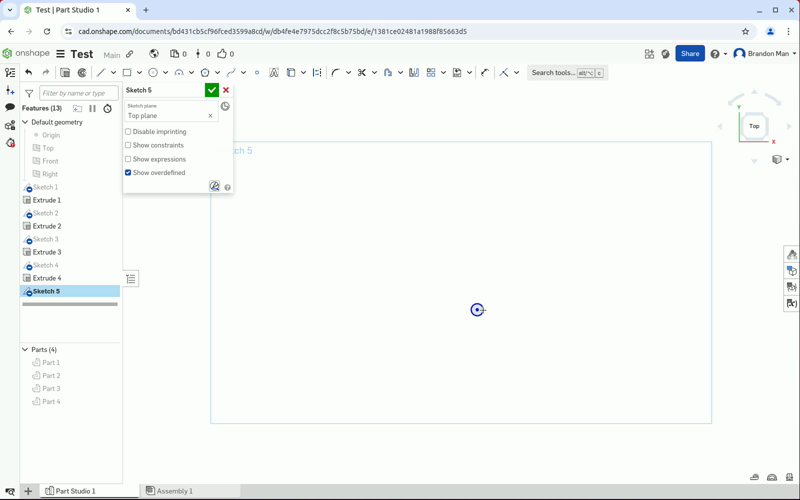
key_down(shift)
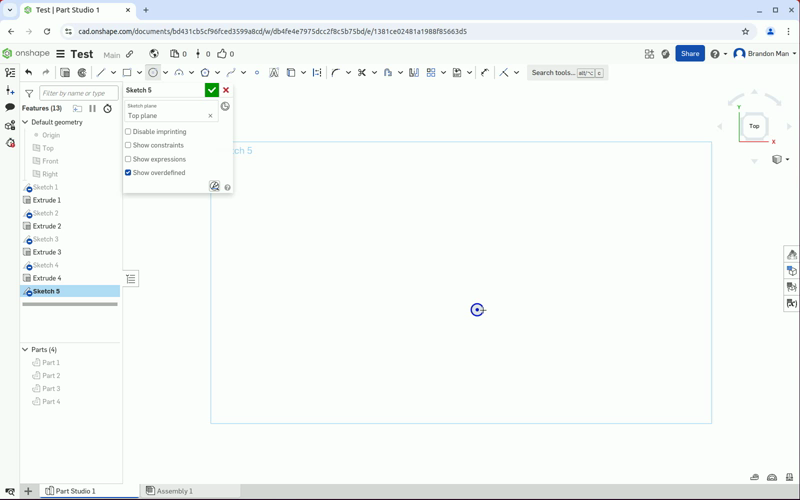
mouse_move(477, 309)
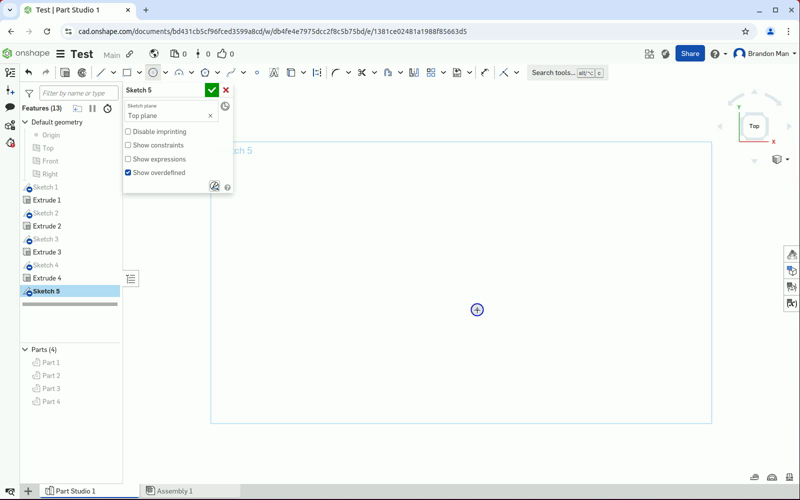
click(477, 309)
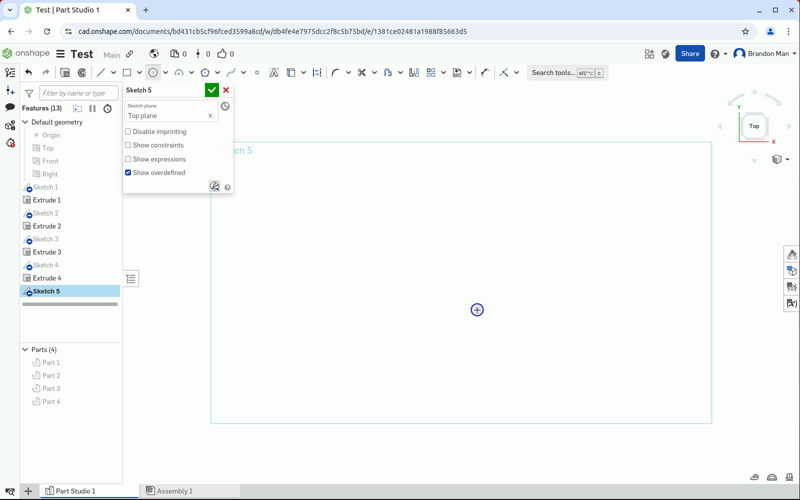
key_up(shift)
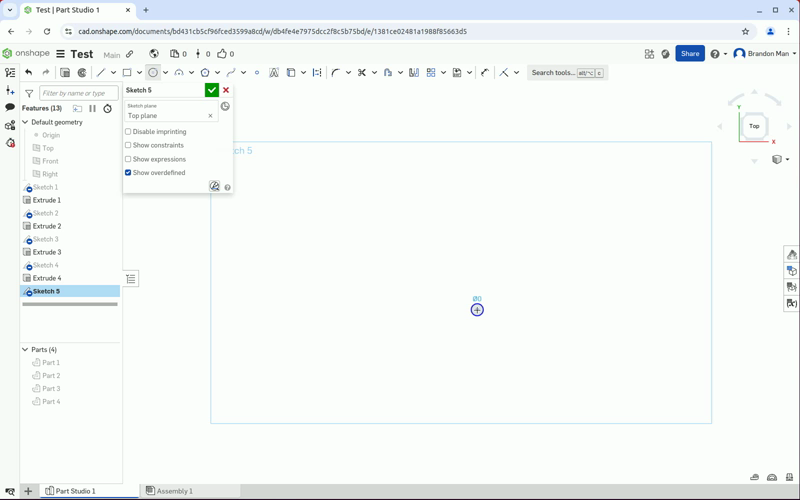
mouse_move(479, 309)
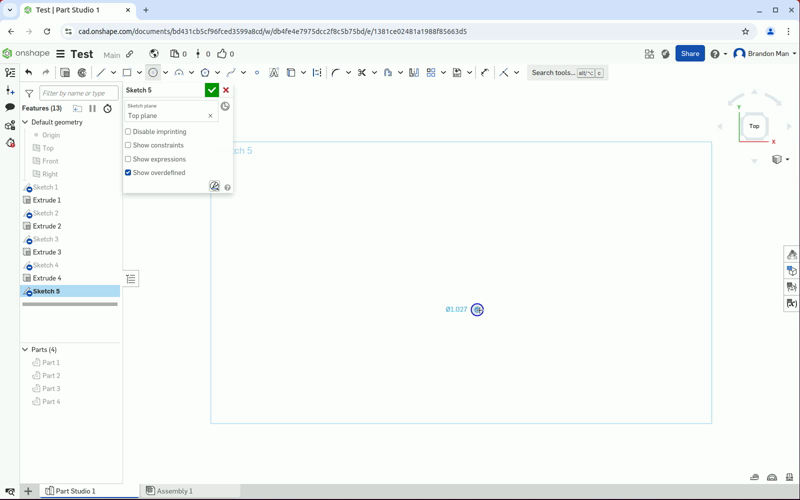
scroll(6)
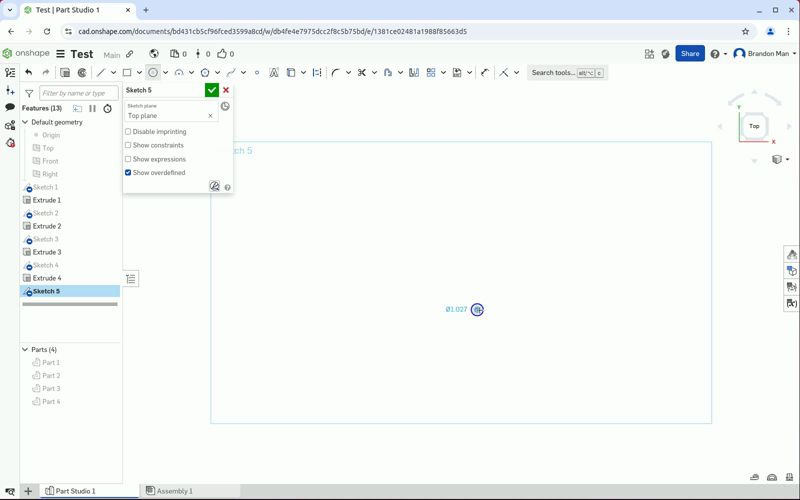
scroll(6)
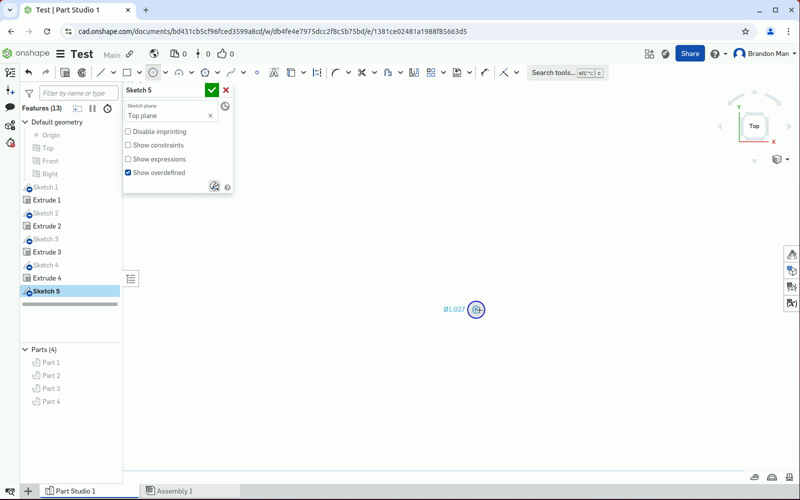
scroll(6)
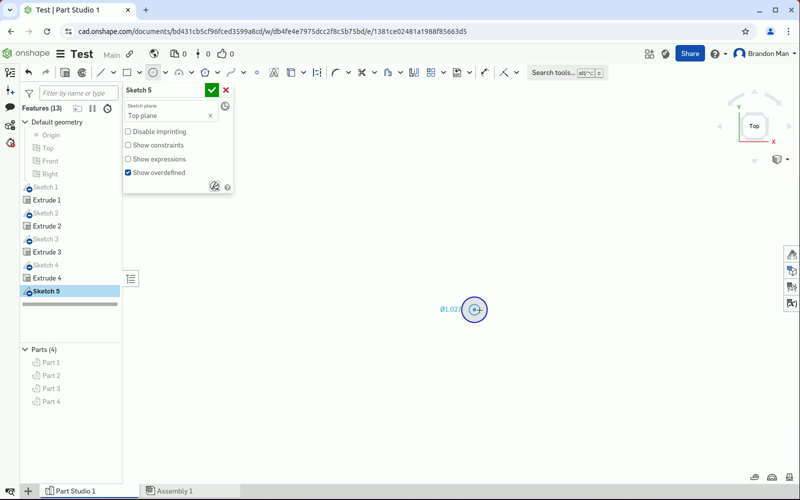
scroll(6)
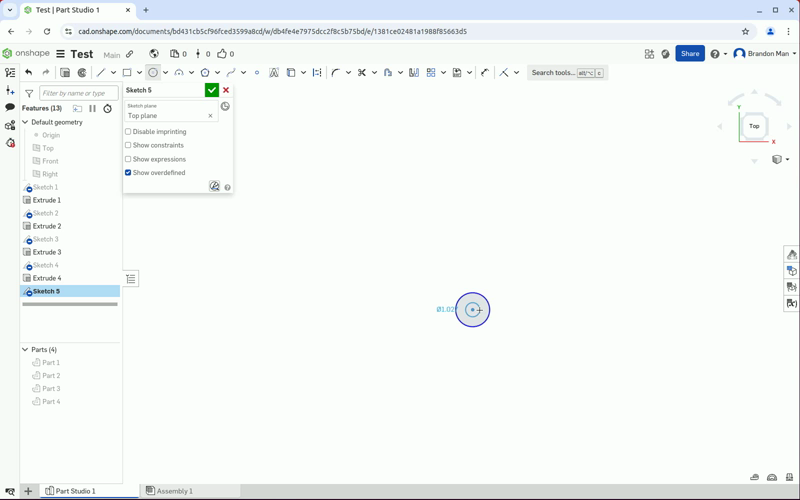
scroll(6)
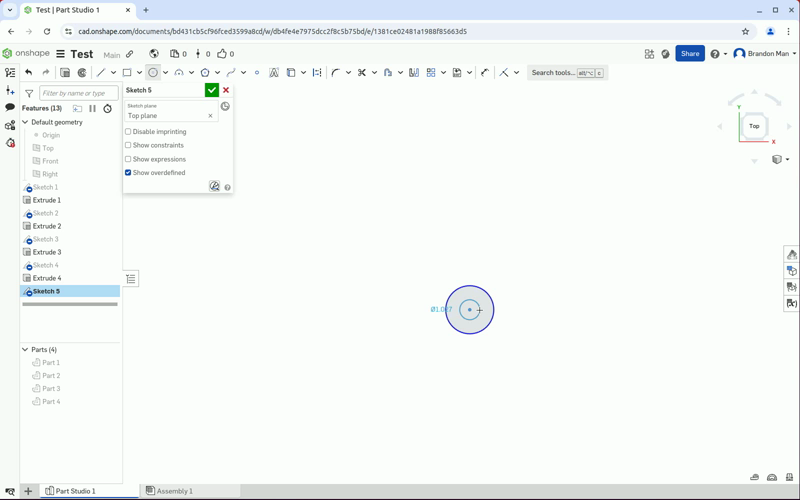
scroll(6)
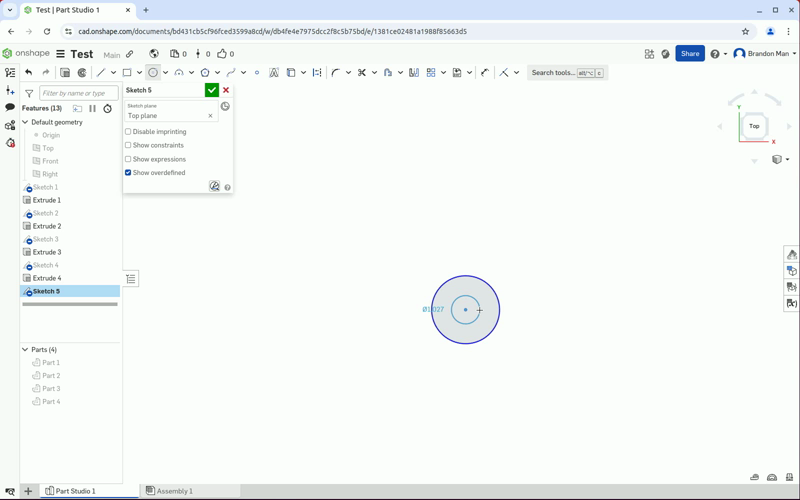
scroll(6)
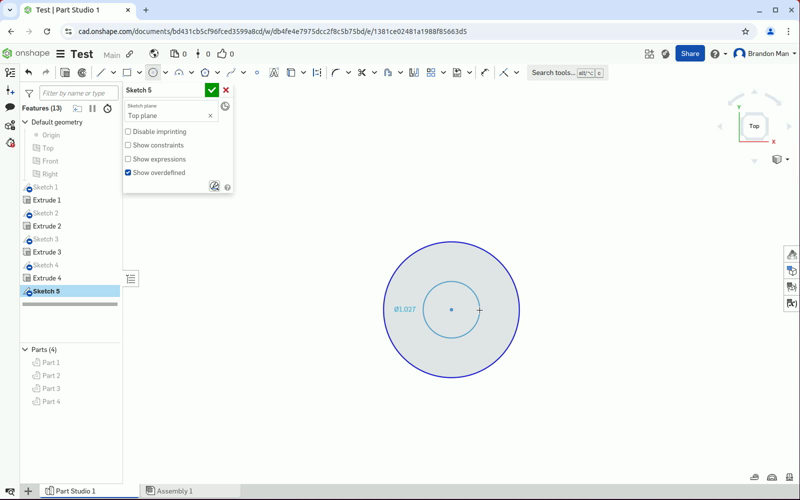
click(479, 309)
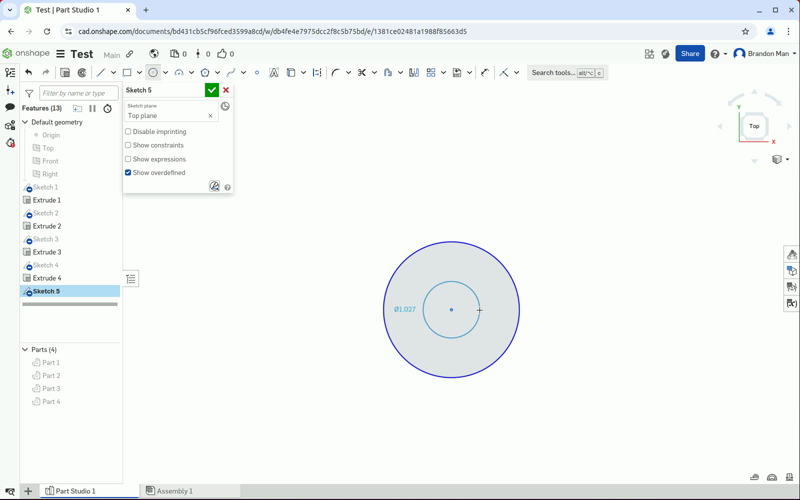
scroll(-6)
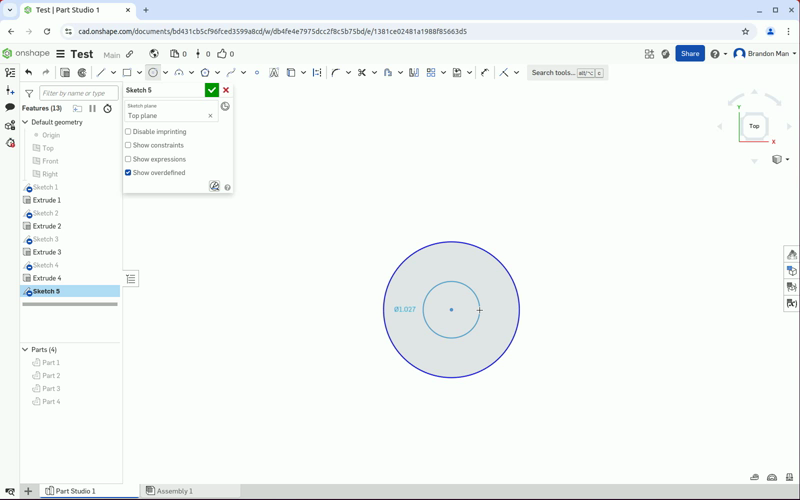
scroll(-6)
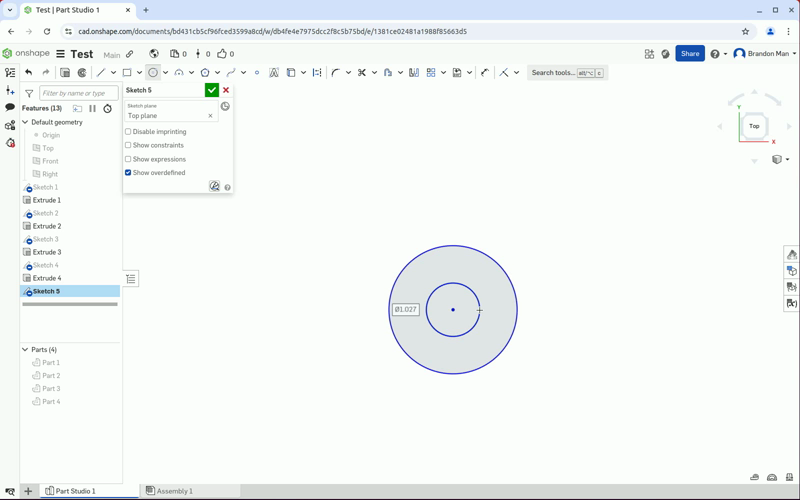
scroll(-6)
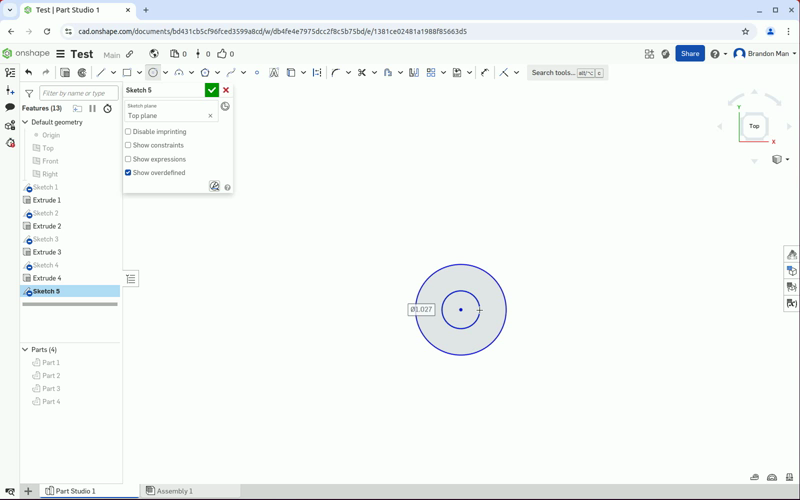
scroll(-6)
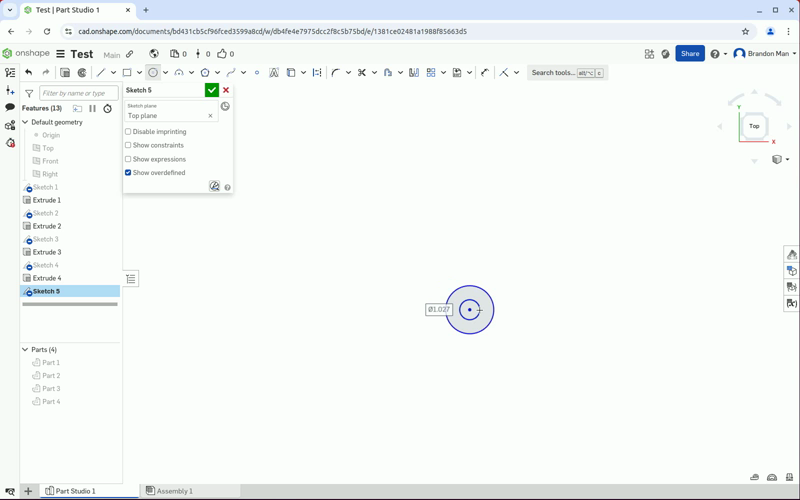
scroll(-6)
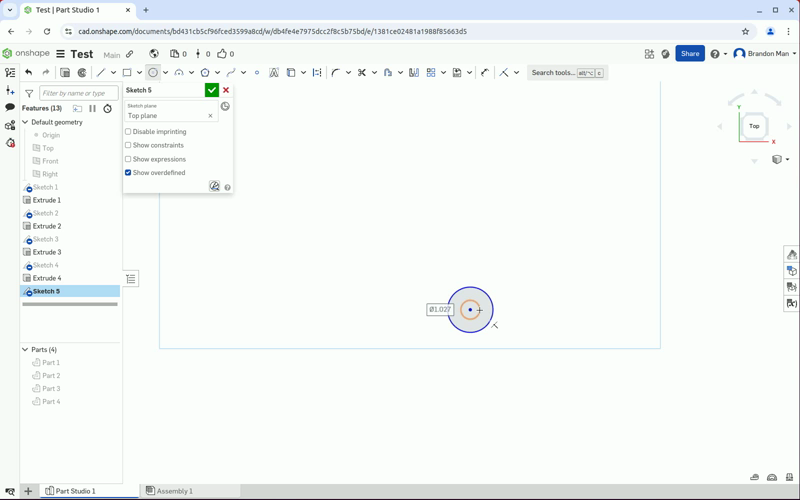
scroll(-6)
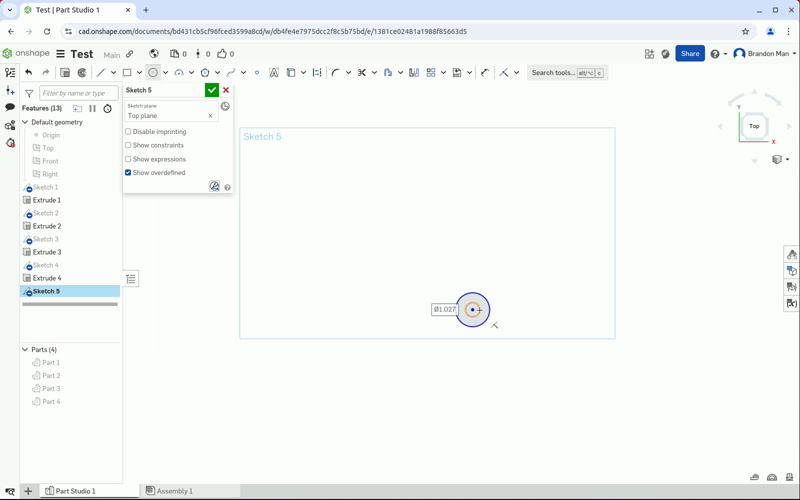
scroll(-6)
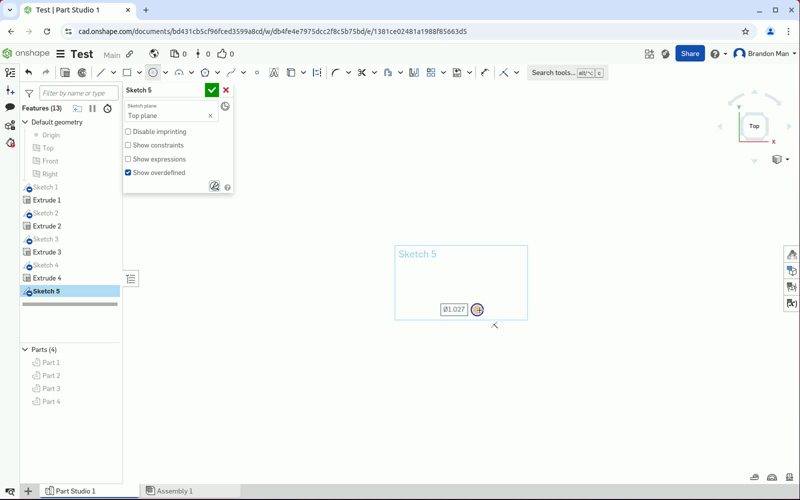
key(esc)
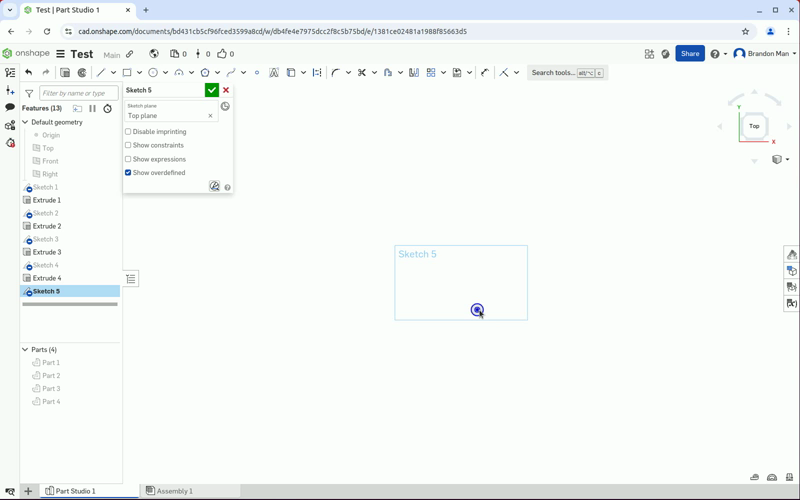
mouse_move(480, 308)
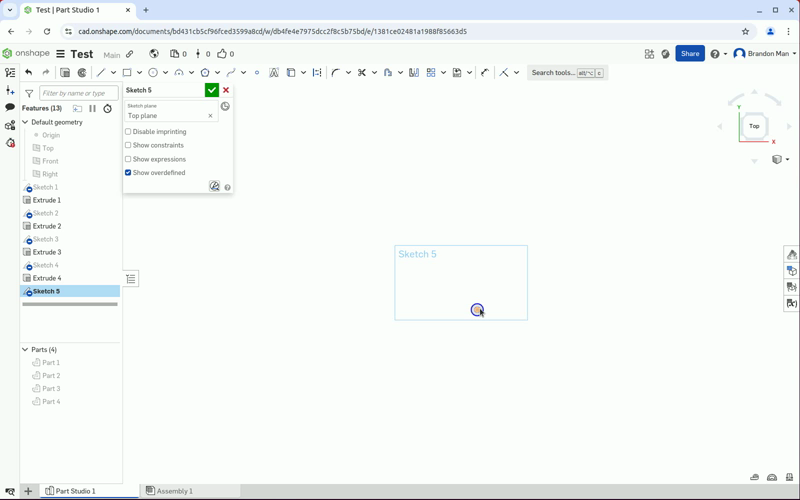
scroll(6)
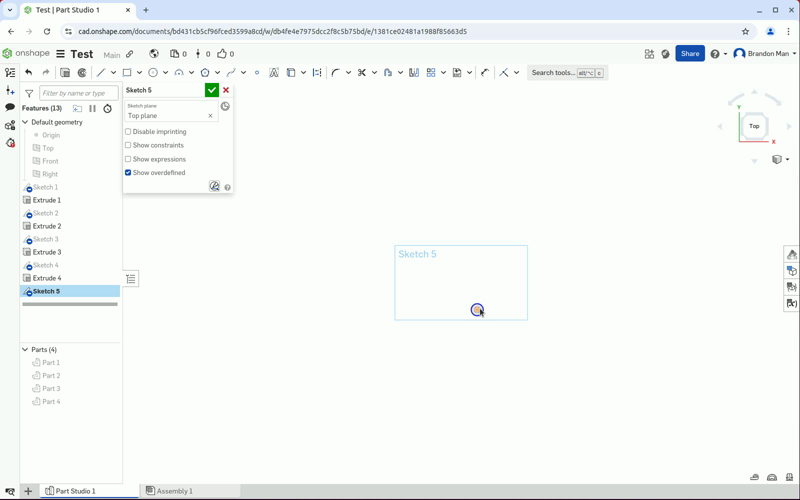
scroll(6)
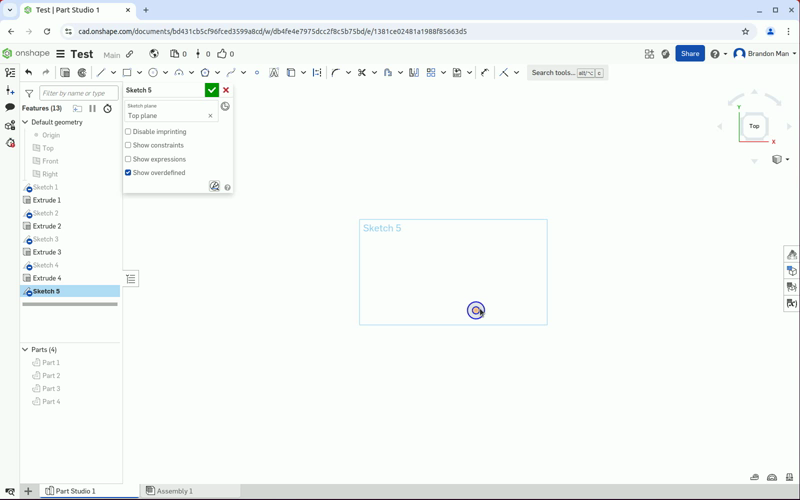
scroll(6)
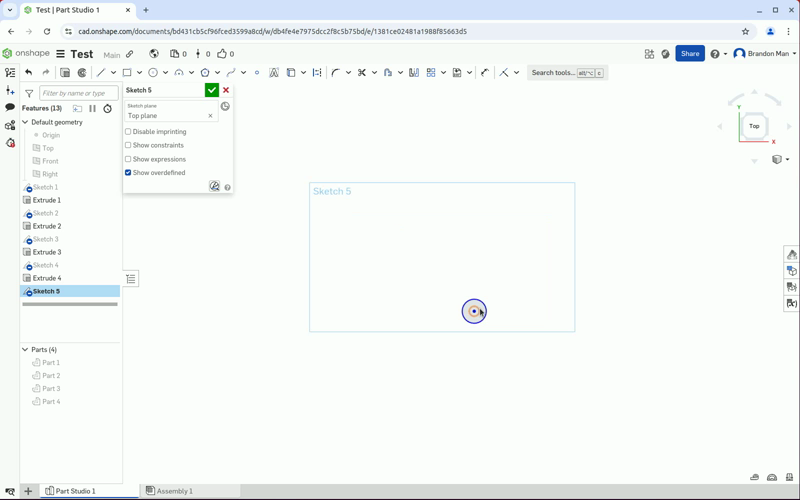
scroll(6)
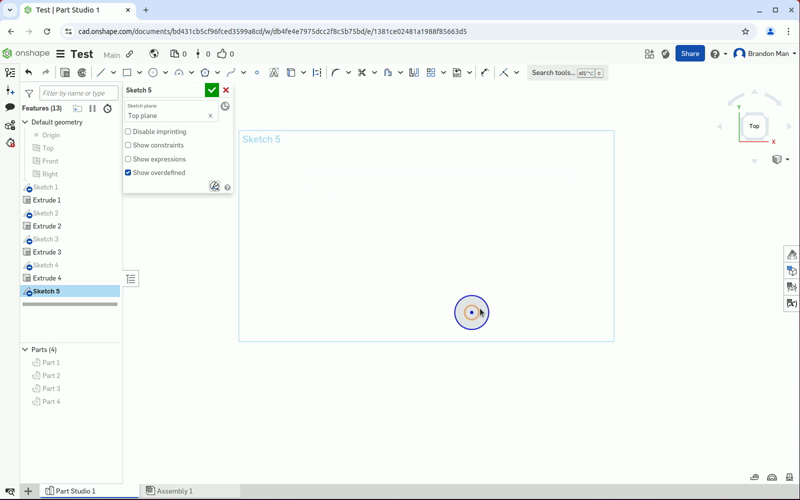
scroll(6)
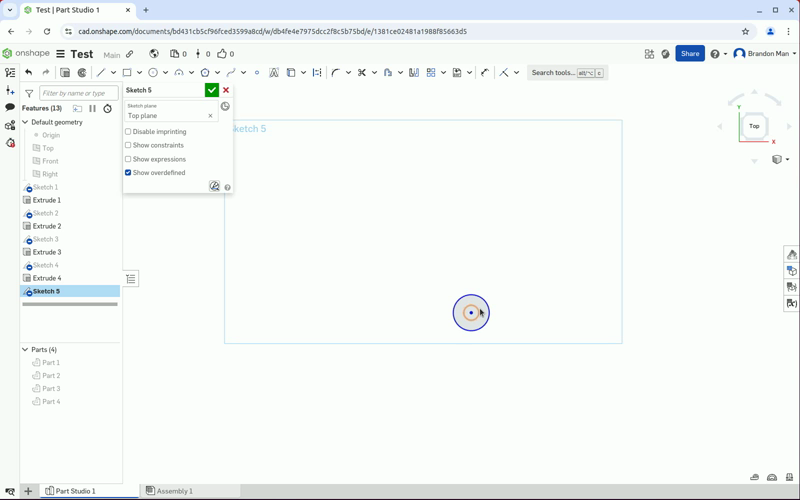
scroll(6)
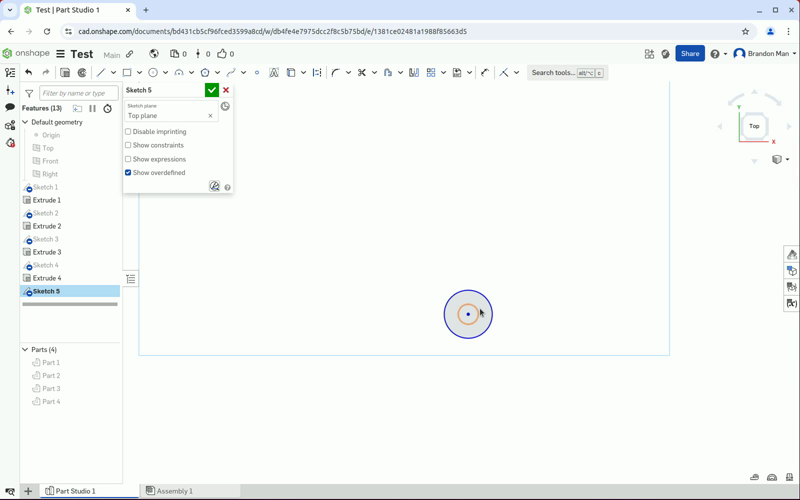
scroll(6)
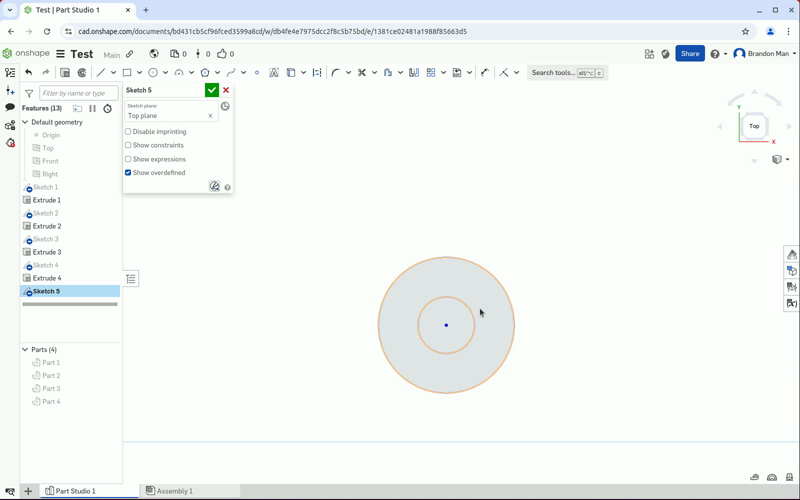
click(480, 308)
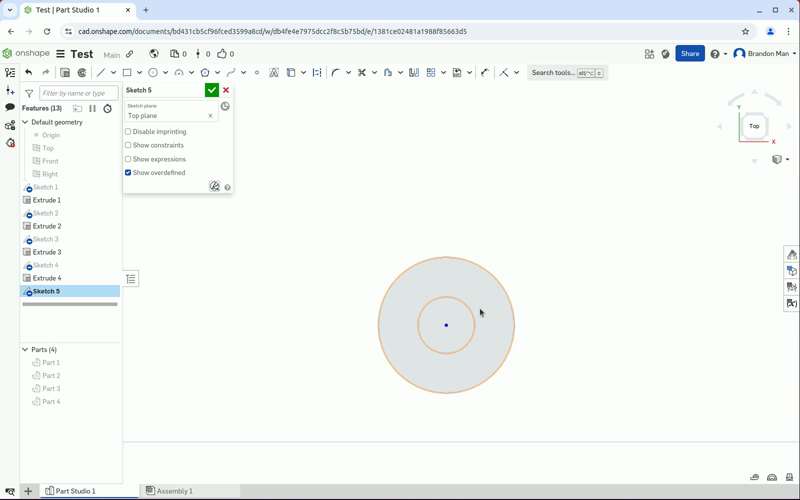
scroll(-6)
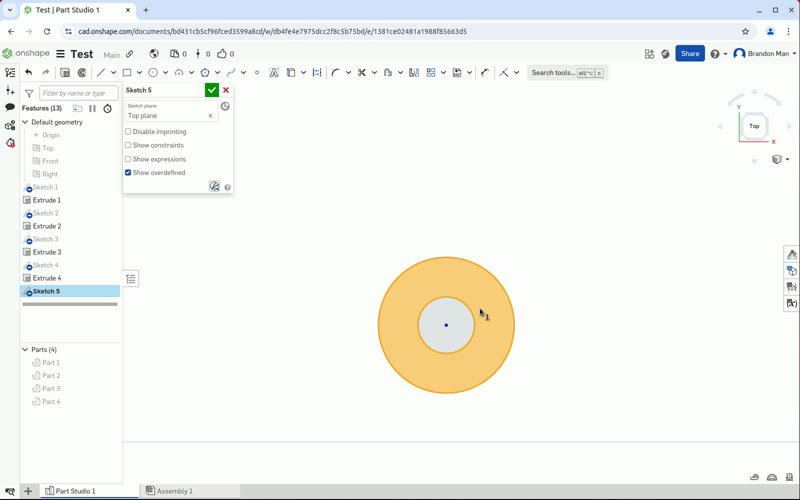
scroll(-6)
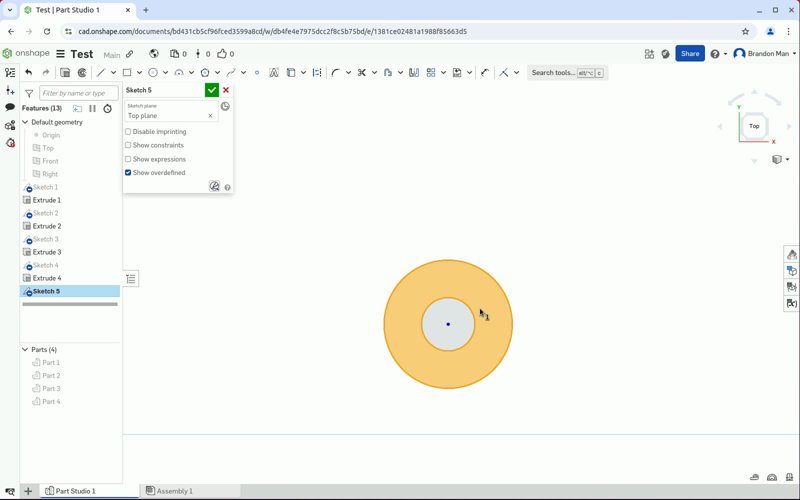
scroll(-6)
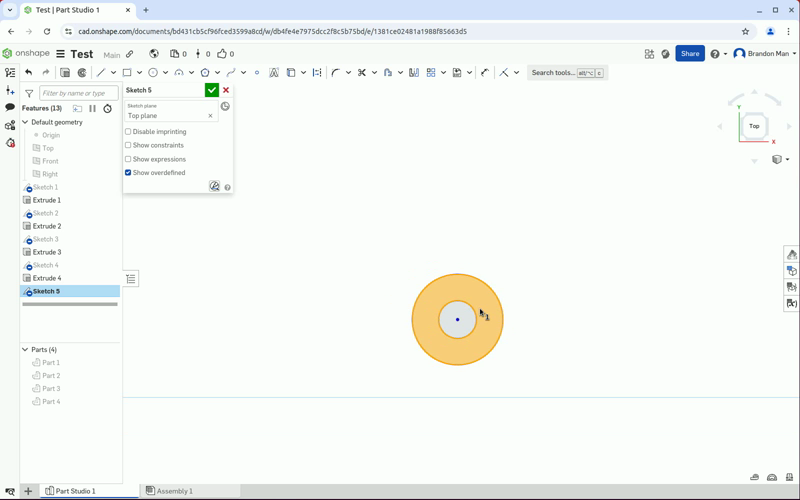
scroll(-6)
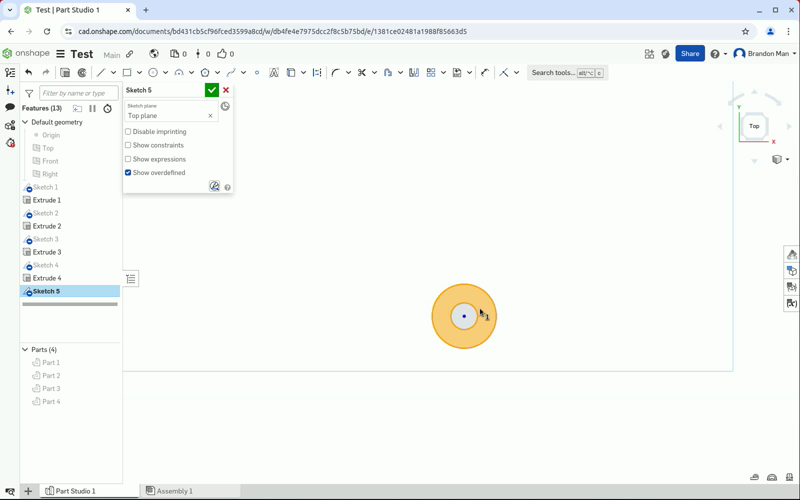
scroll(-6)
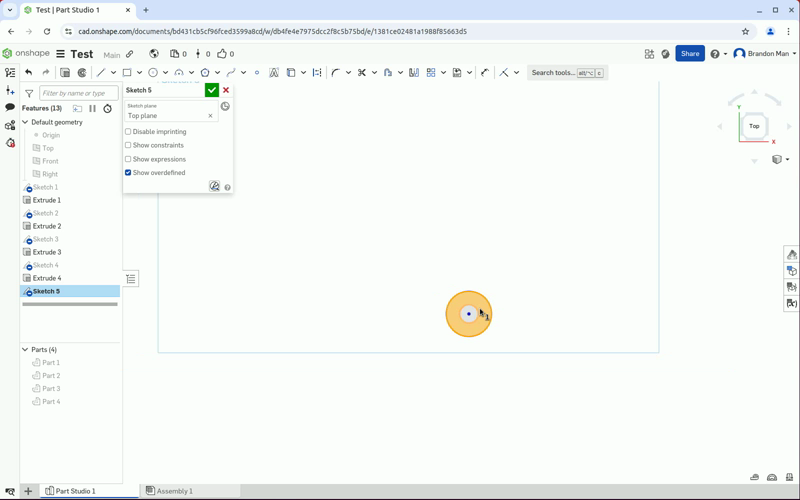
scroll(-6)
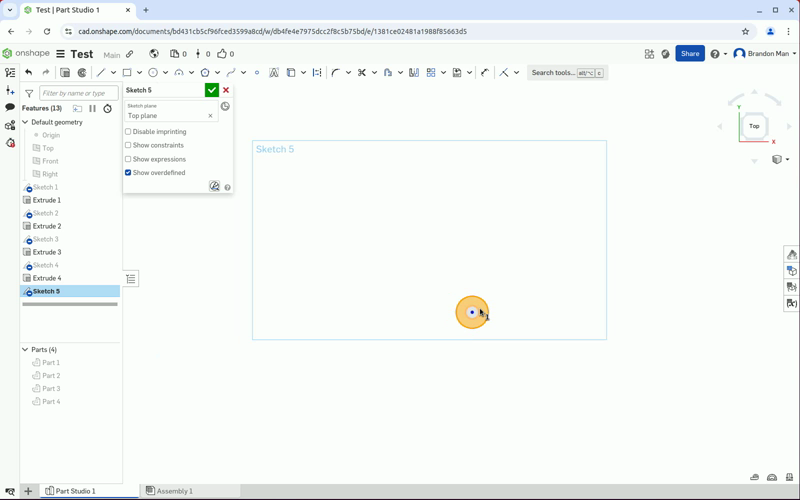
scroll(-6)
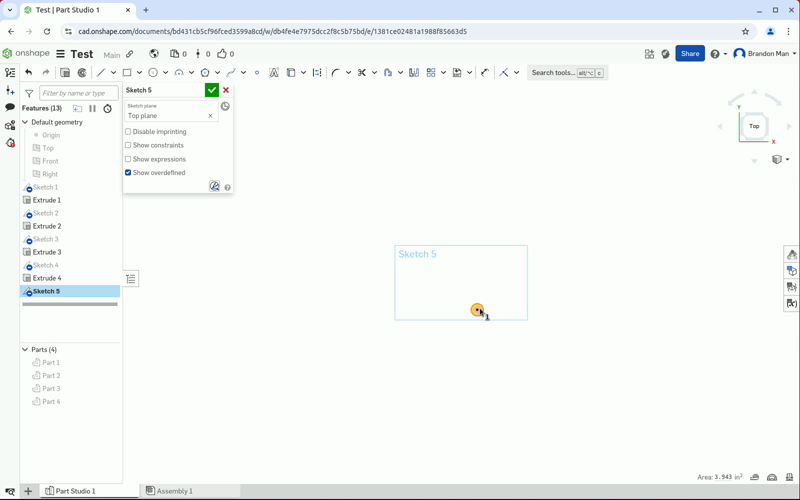
mouse_move(73, 352)
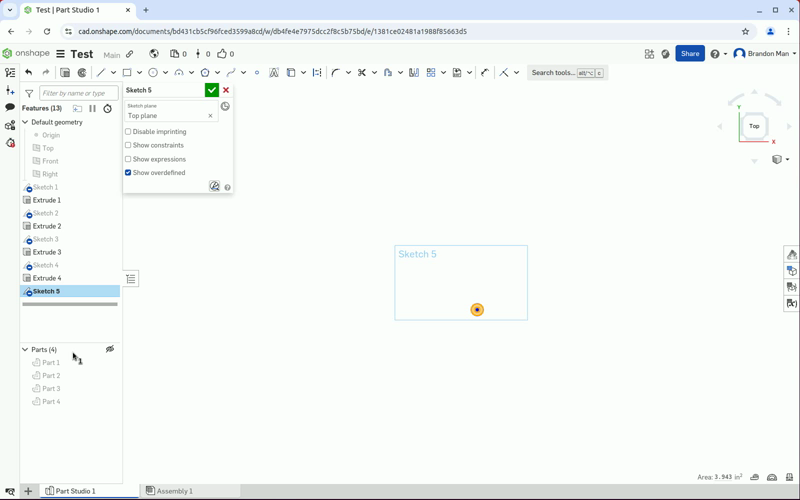
key(shift+y)
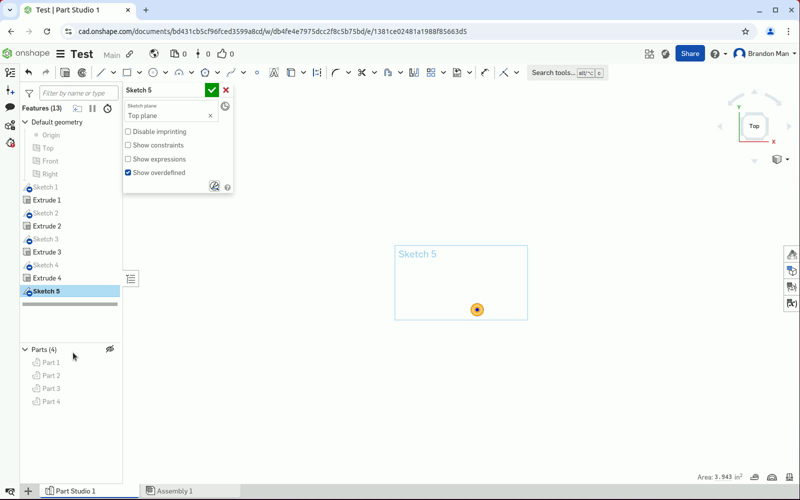
key(shift+e)
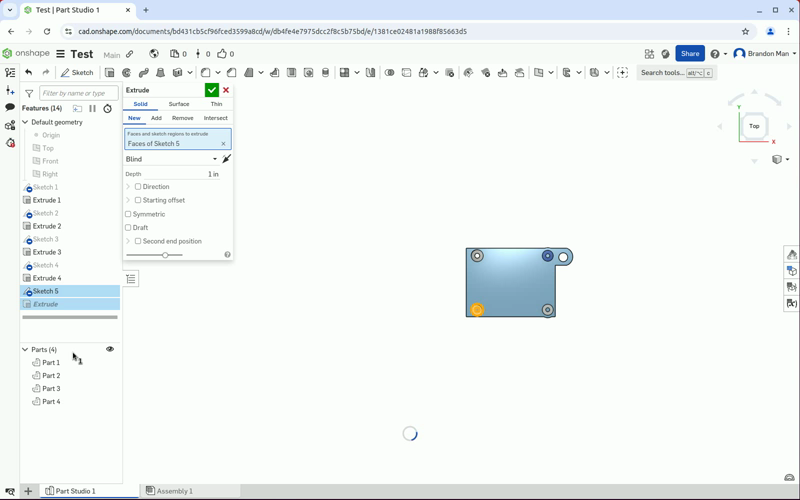
mouse_move(143, 106)
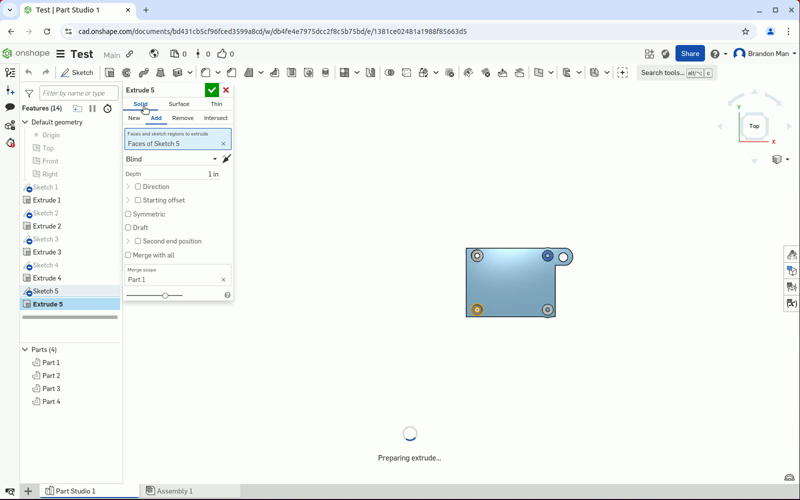
click(143, 106)
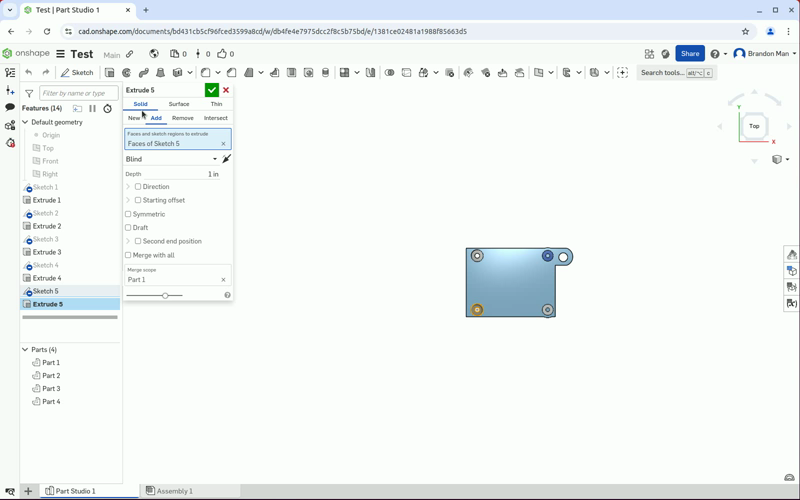
mouse_move(137, 120)
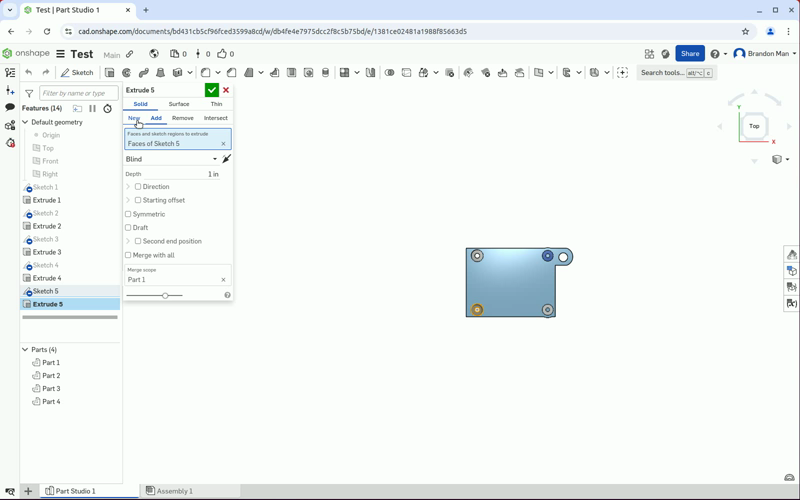
click(137, 120)
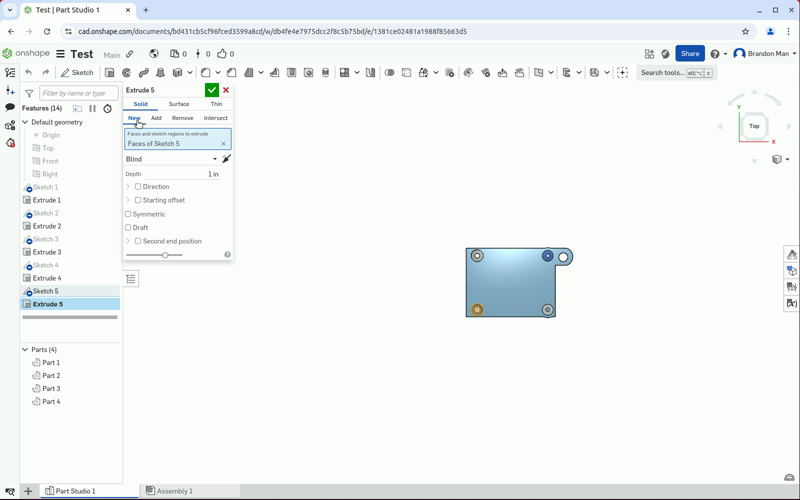
key(tab, 4)
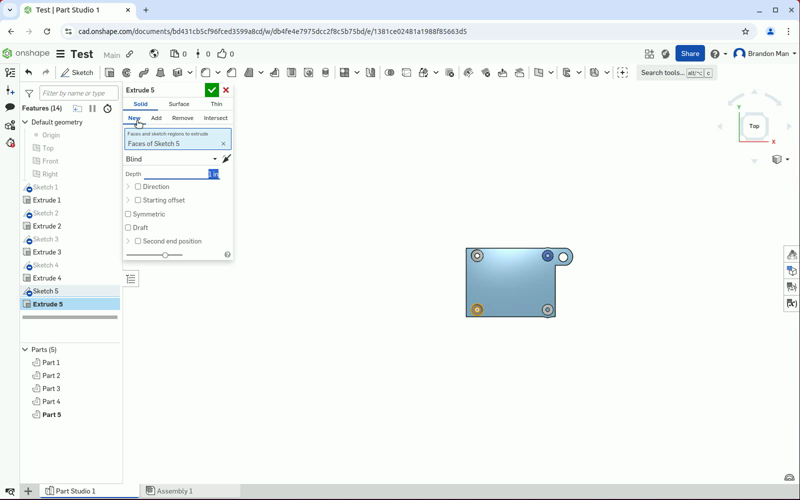
text(3.129)
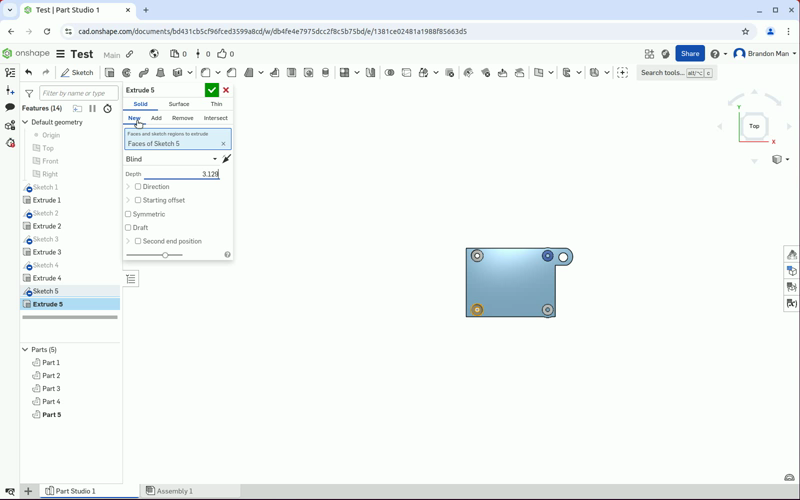
key(enter)
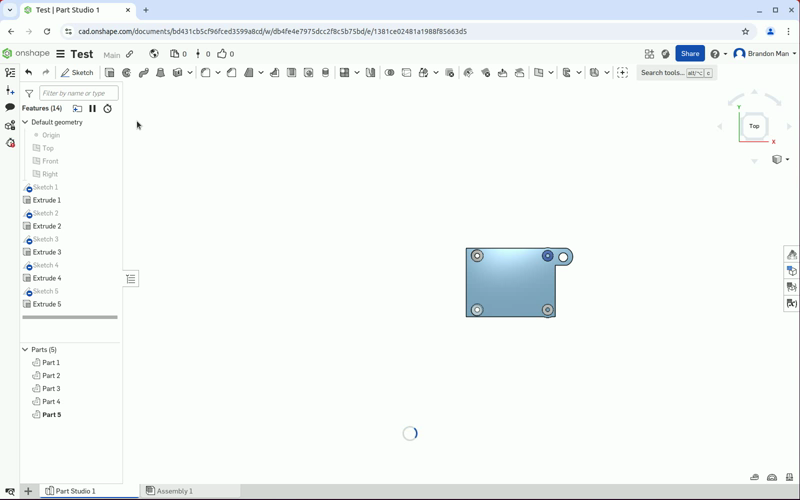
key(shift+h)
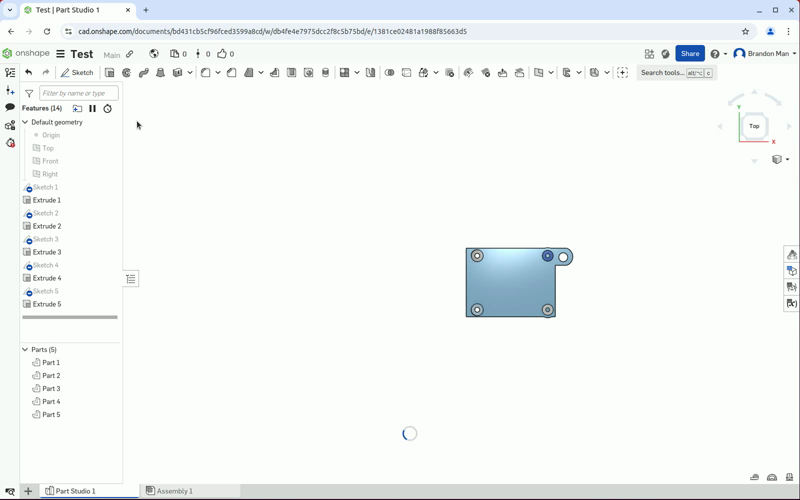
key(shift+h)
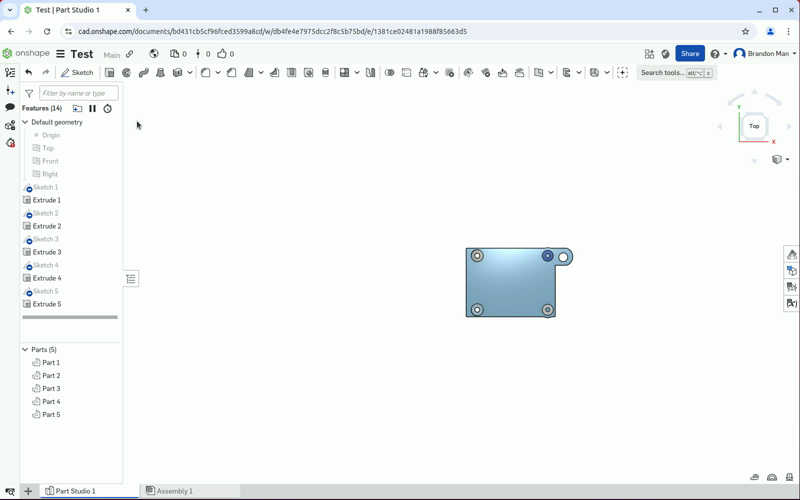
mouse_move(73, 189)
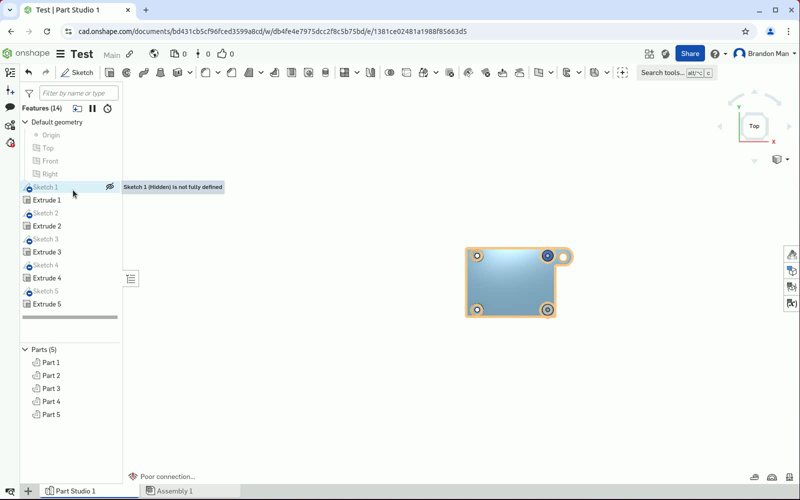
click(73, 189)
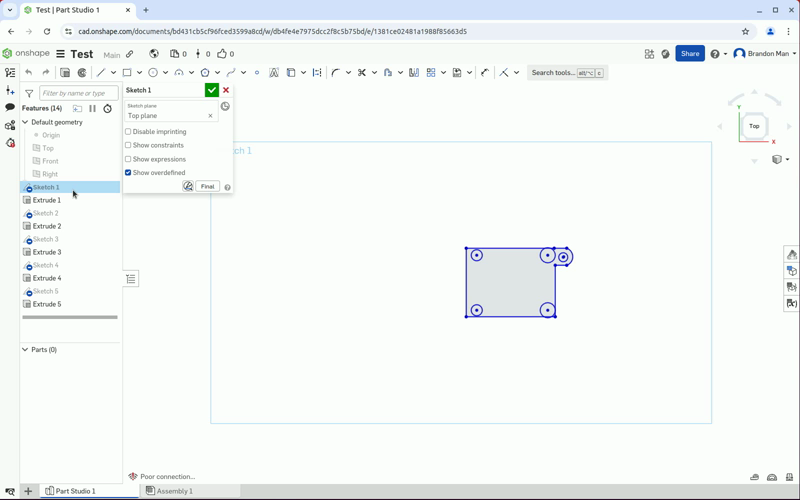
mouse_move(229, 92)
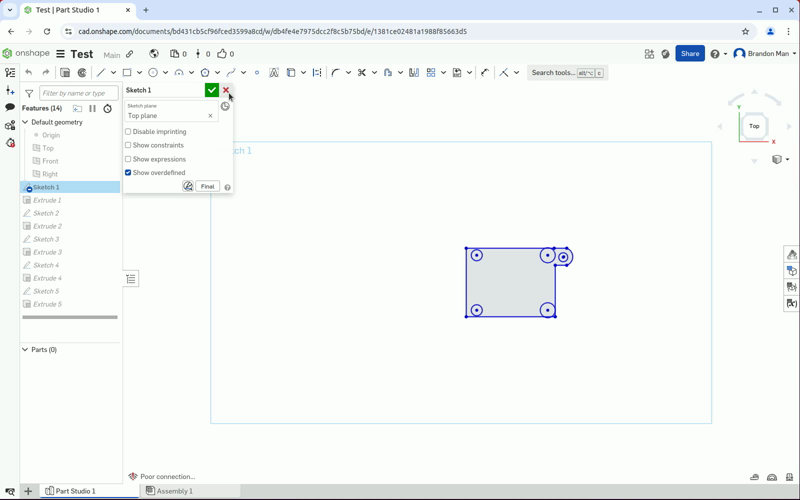
click(229, 92)
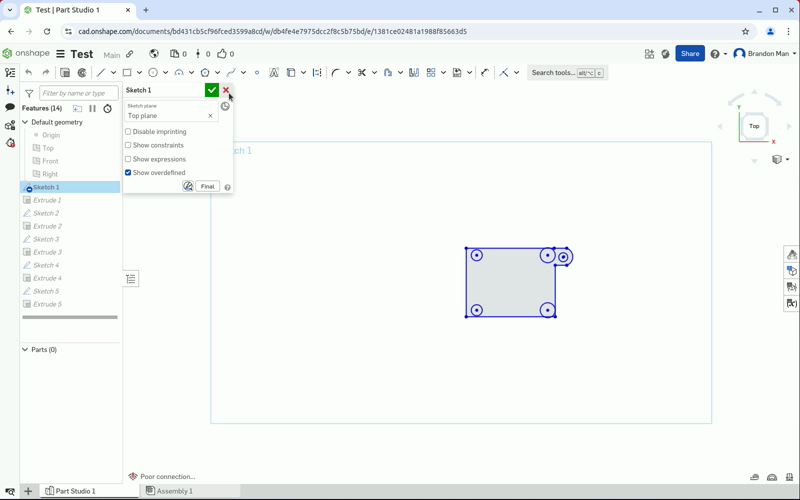
key(shift+s)
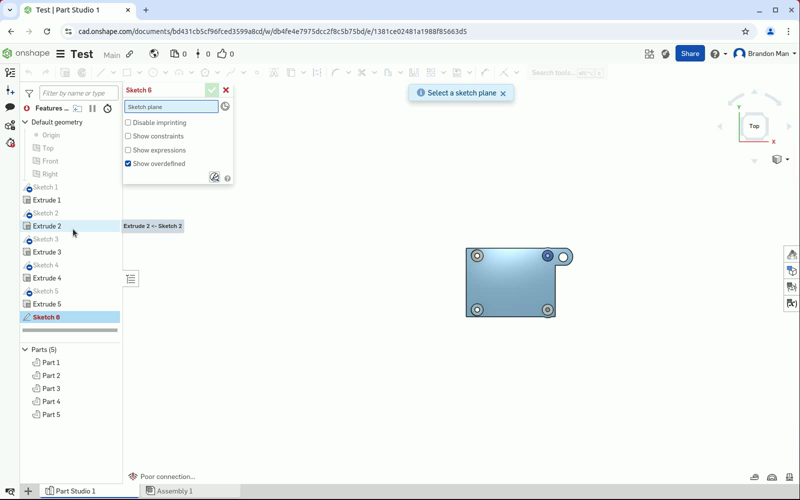
scroll(3)
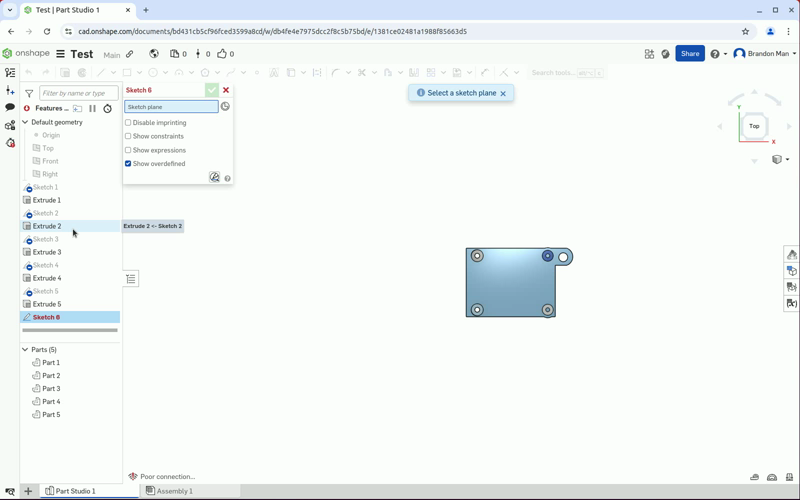
mouse_move(73, 150)
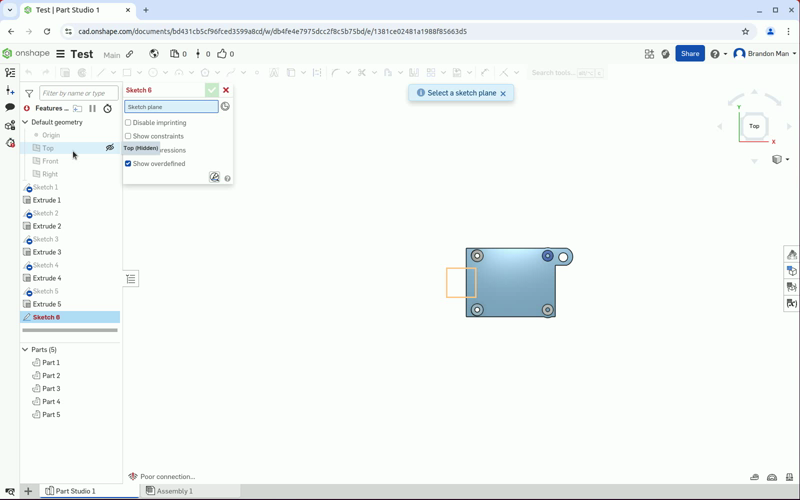
click(73, 150)
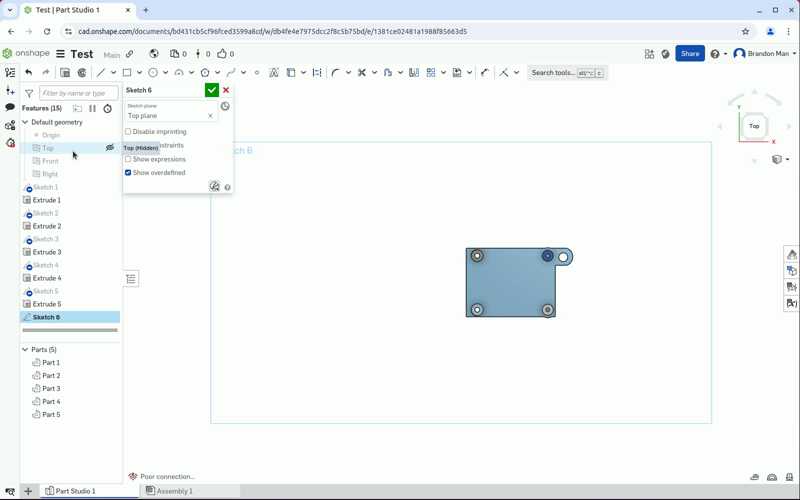
mouse_move(73, 352)
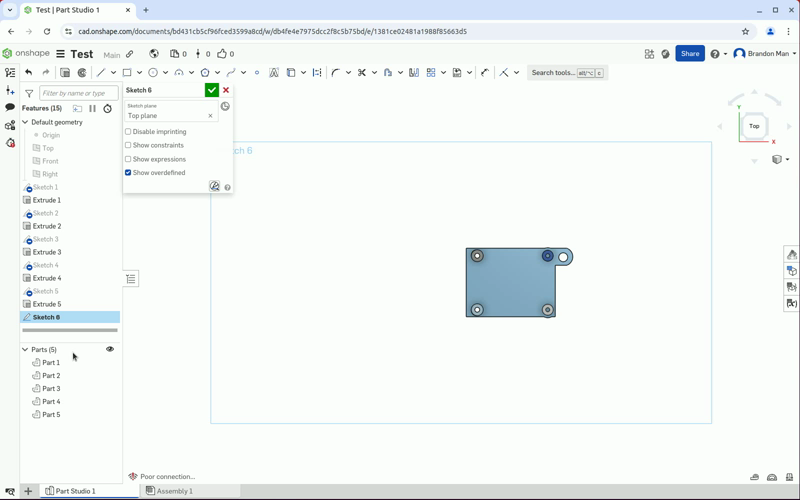
key(y)
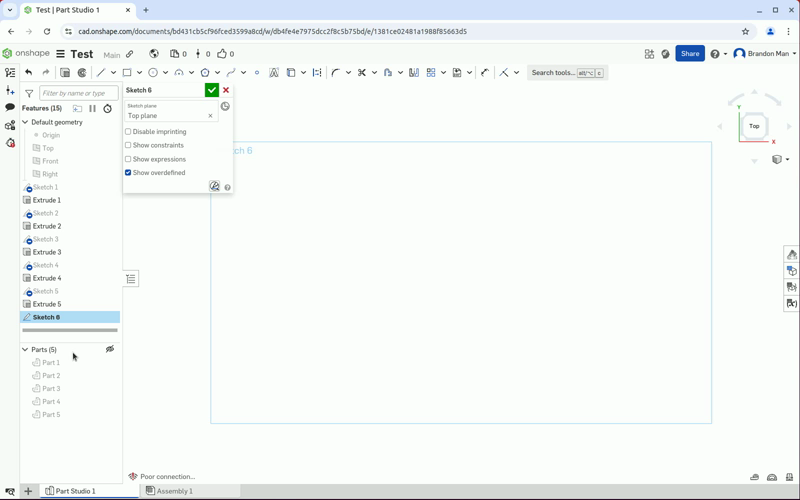
key(l)
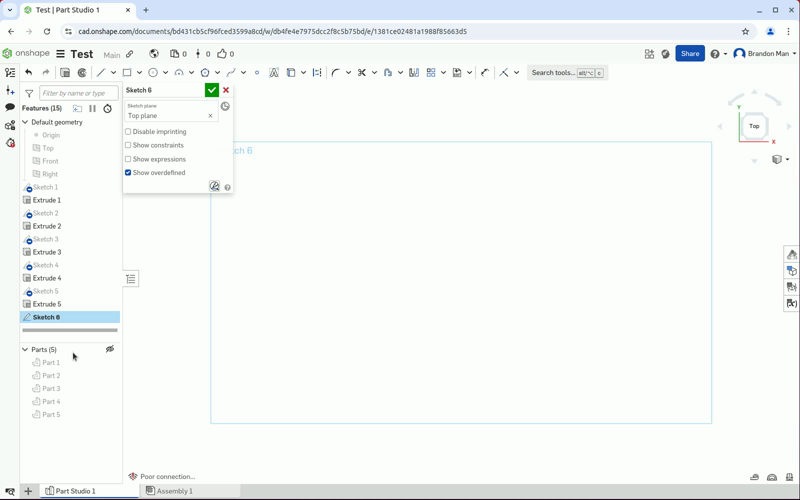
key_down(shift)
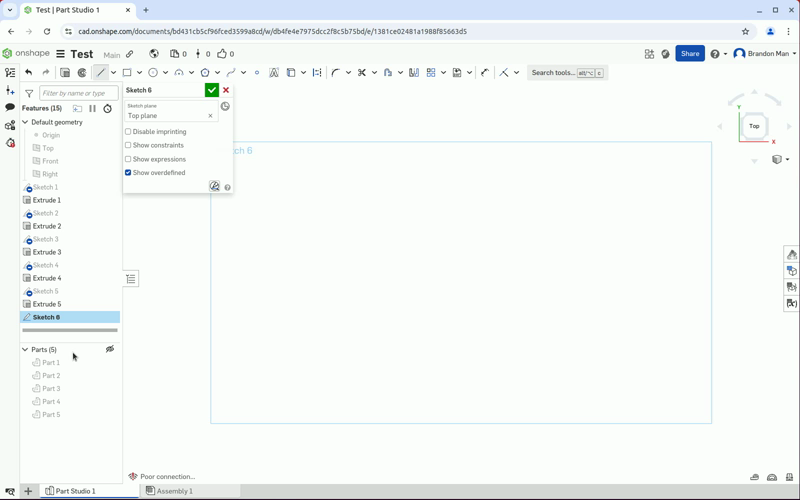
mouse_move(460, 316)
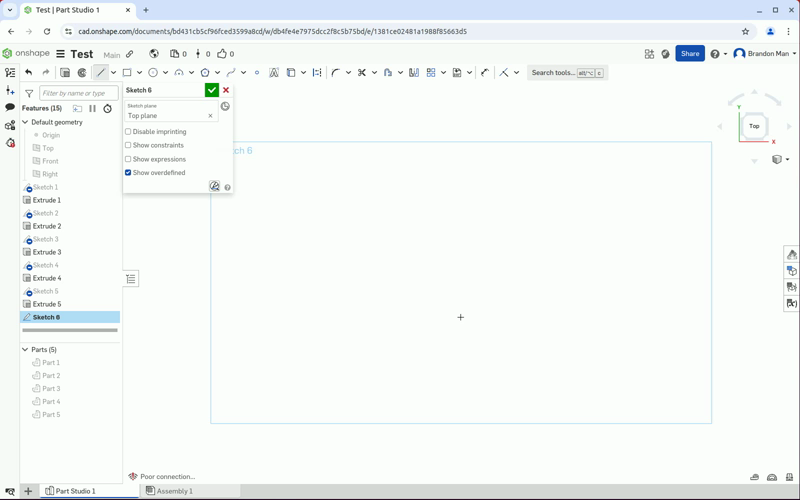
click(460, 316)
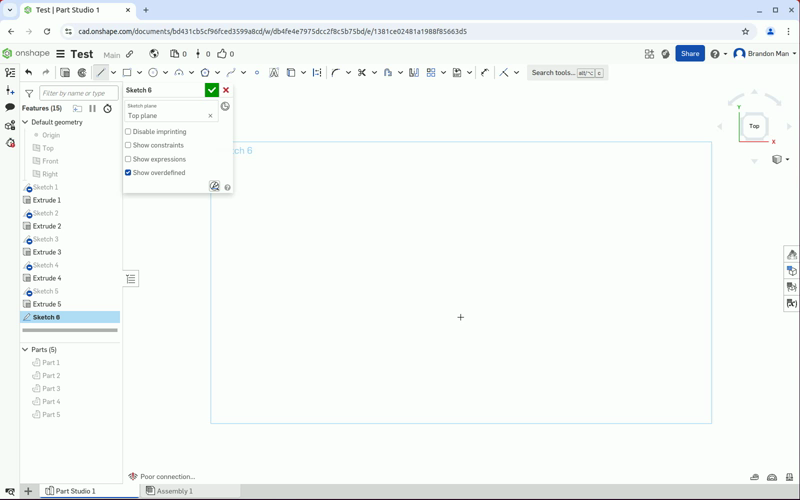
key_up(shift)
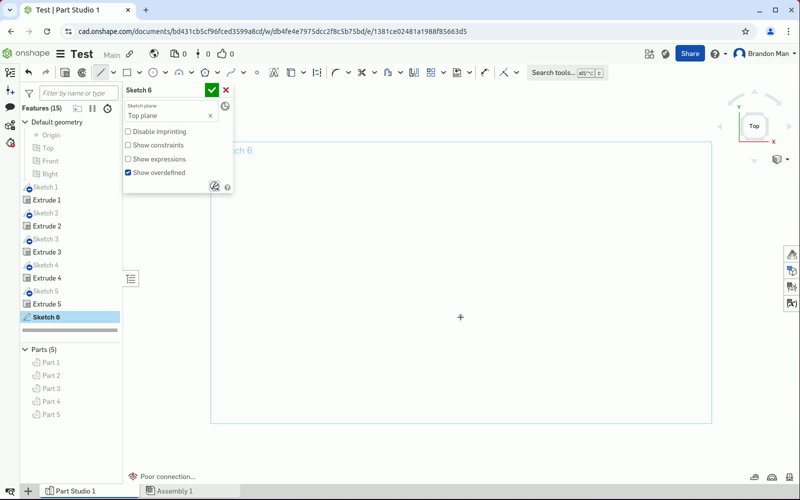
key_down(shift)
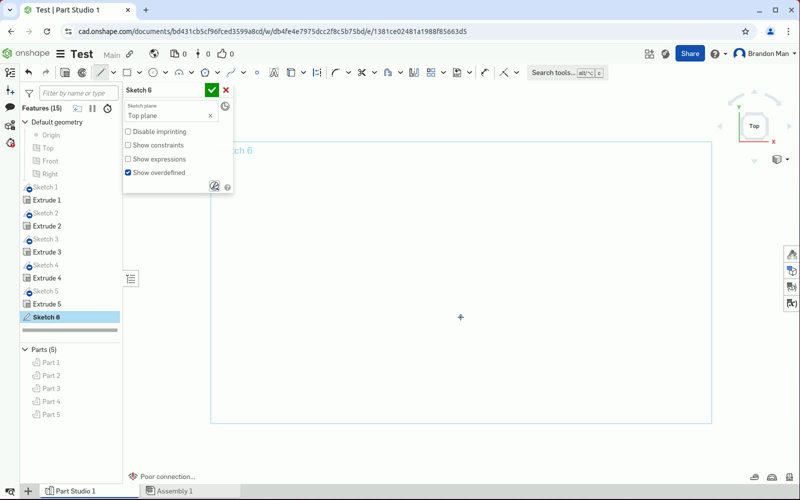
mouse_move(490, 316)
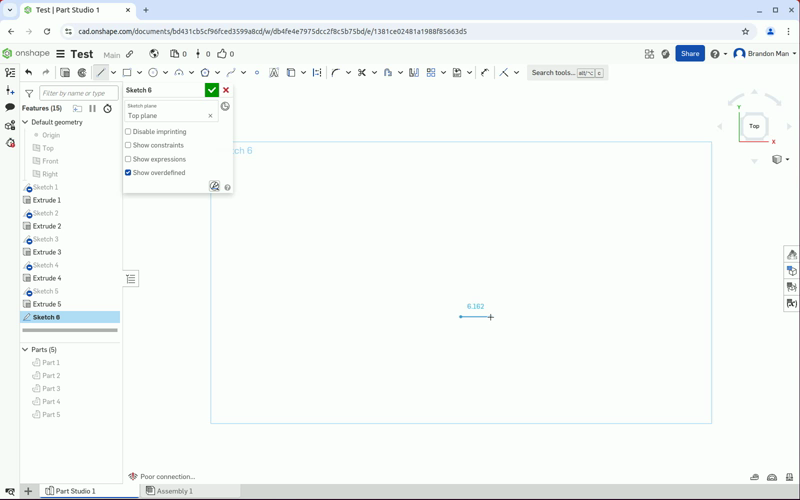
mouse_move(466, 316)
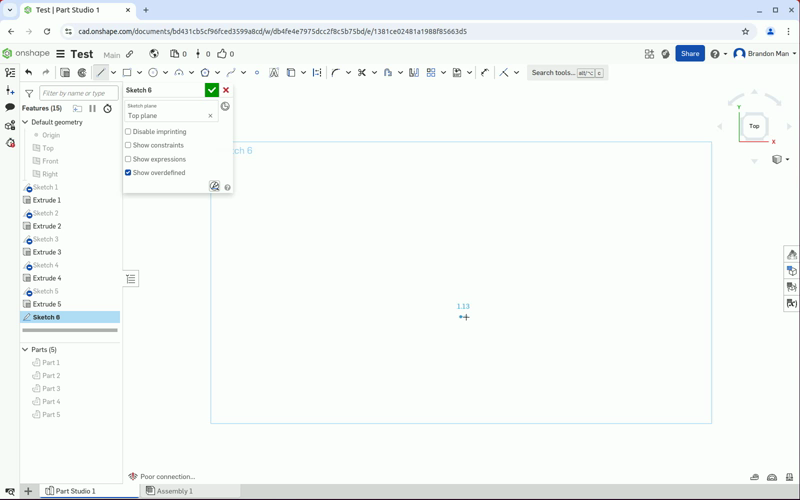
scroll(6)
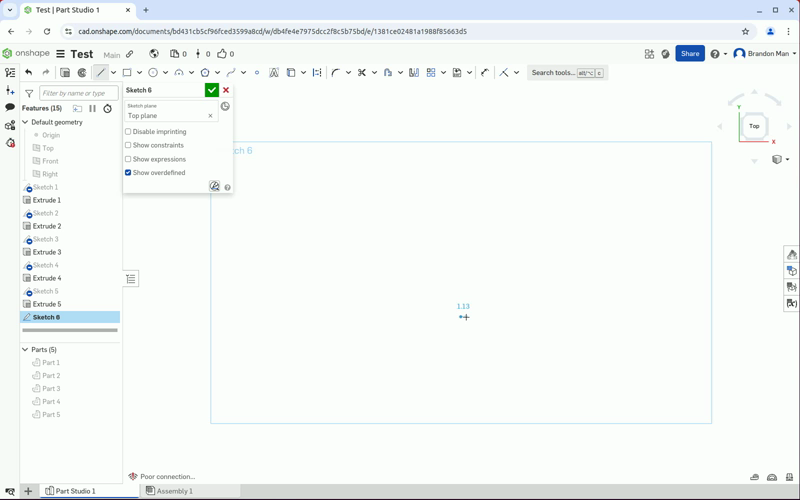
scroll(6)
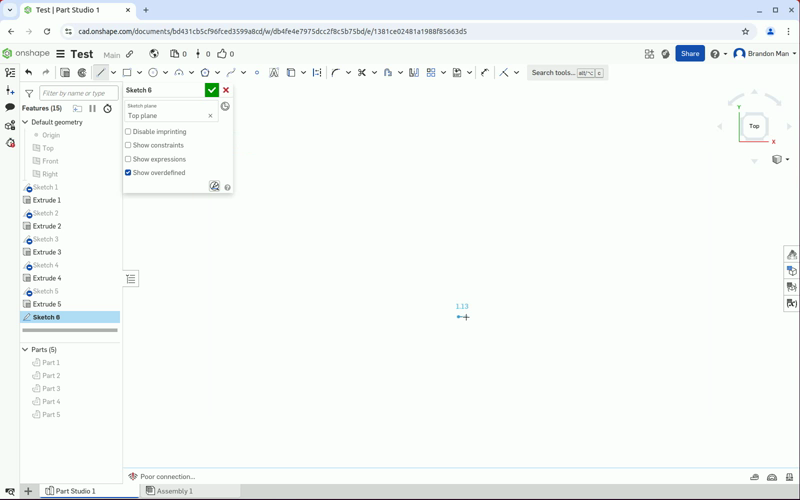
scroll(6)
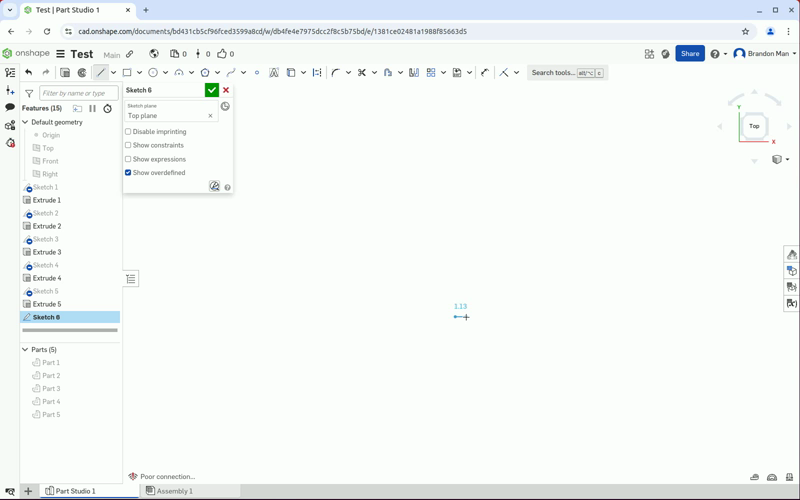
scroll(6)
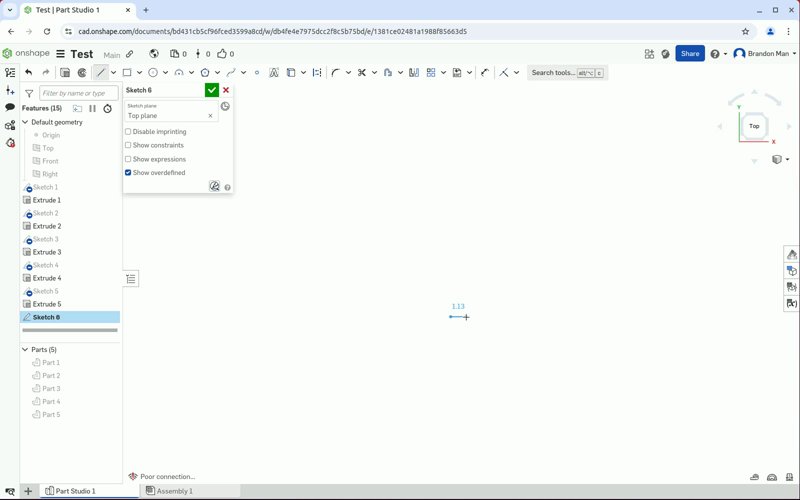
scroll(6)
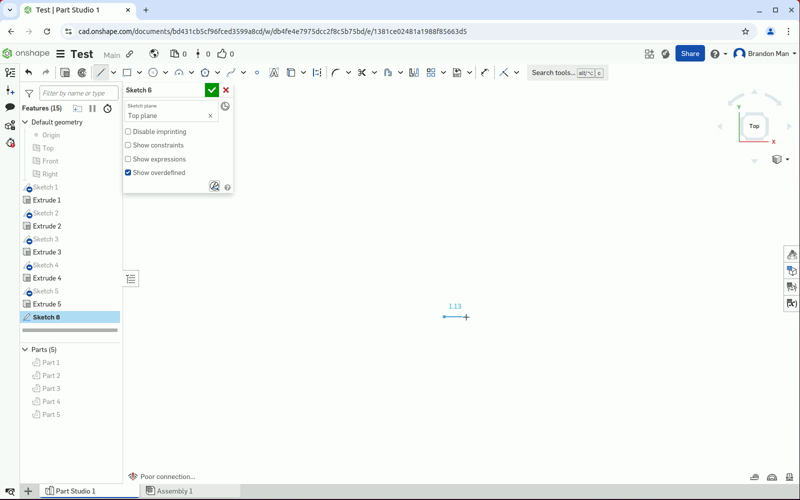
scroll(6)
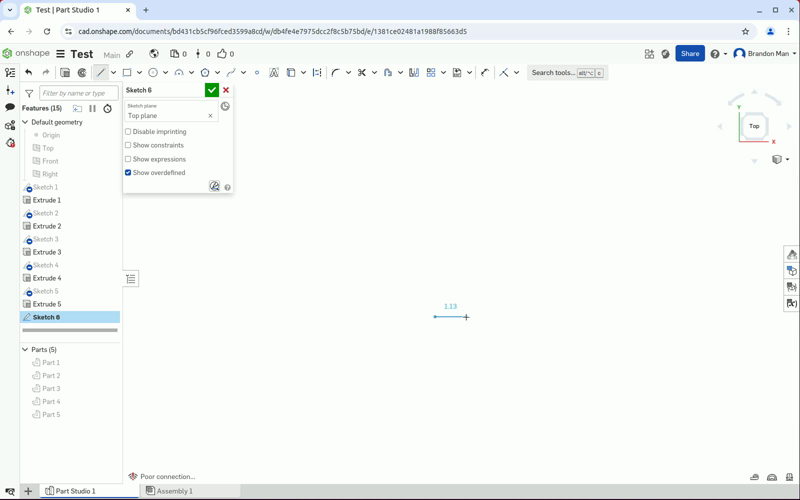
scroll(6)
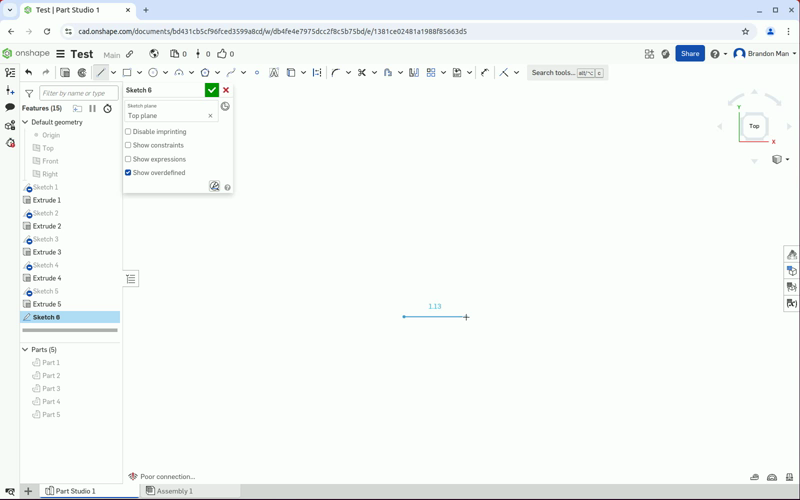
click(466, 316)
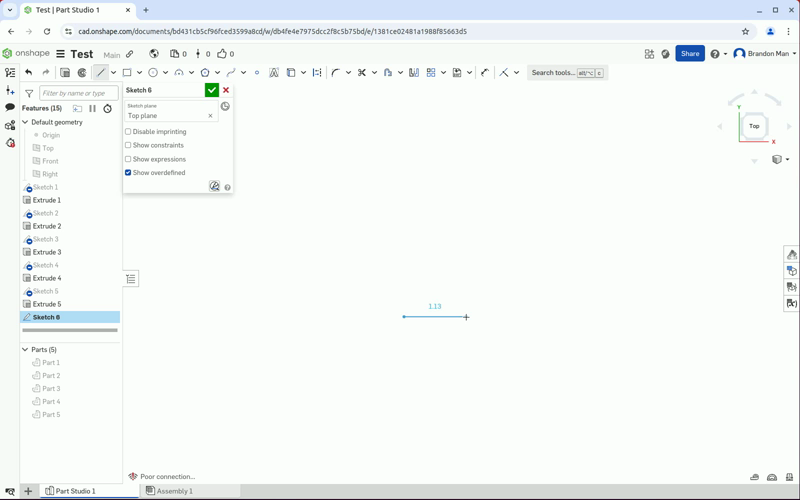
scroll(-6)
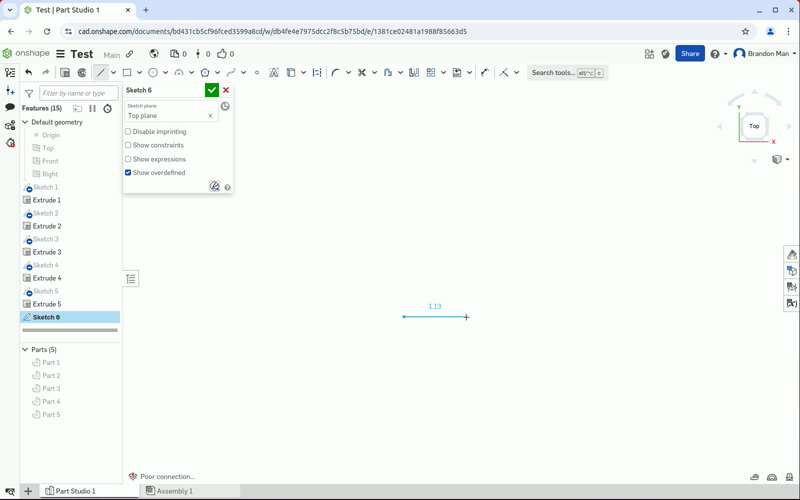
scroll(-6)
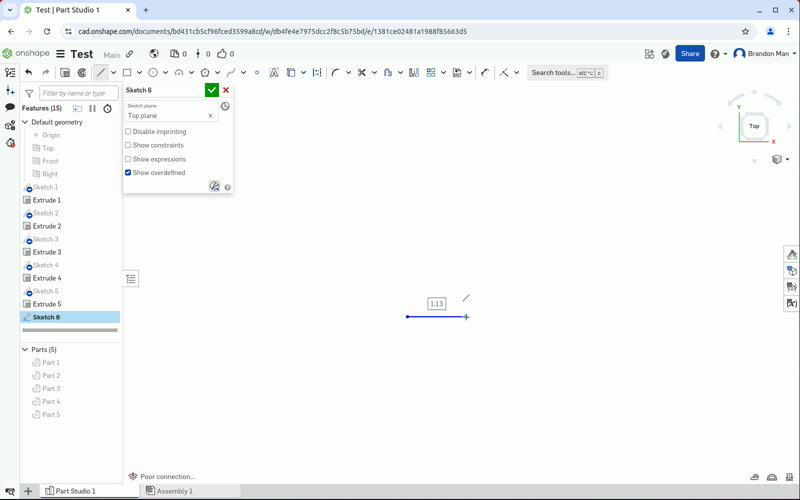
scroll(-6)
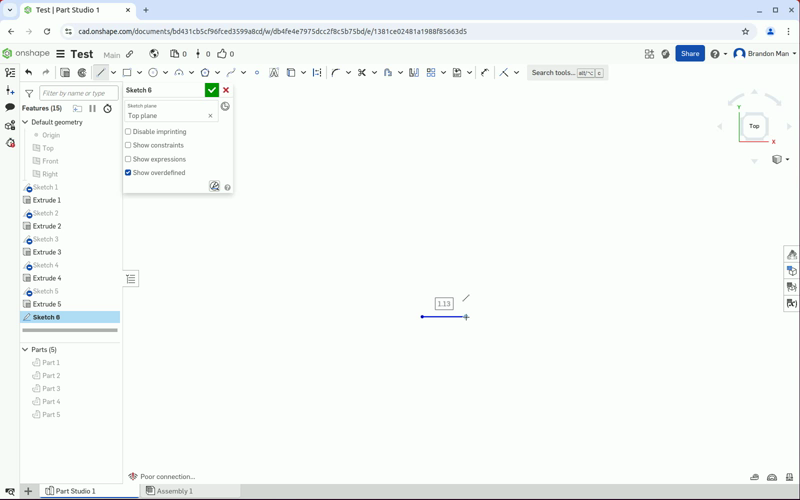
scroll(-6)
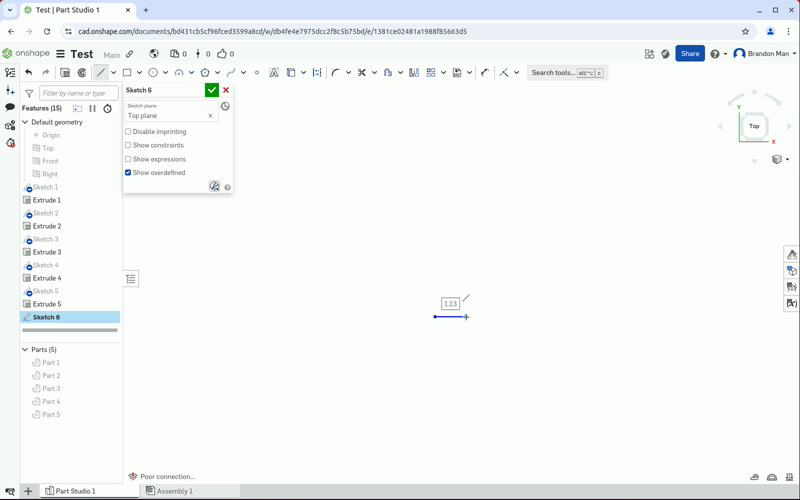
scroll(-6)
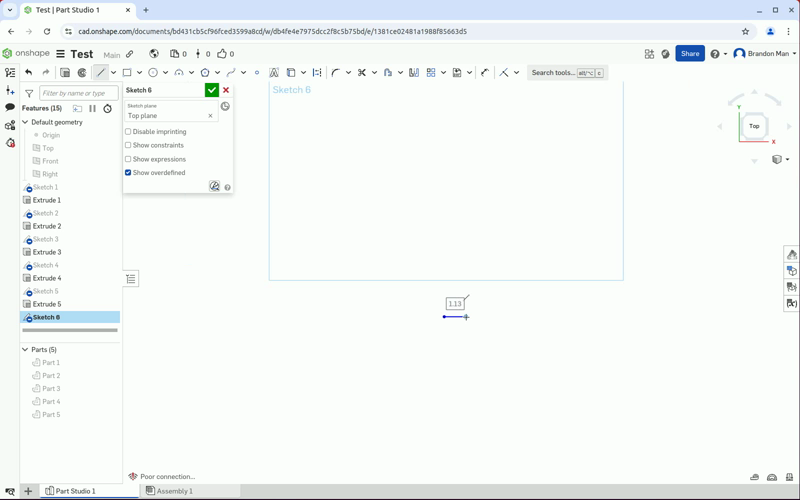
scroll(-6)
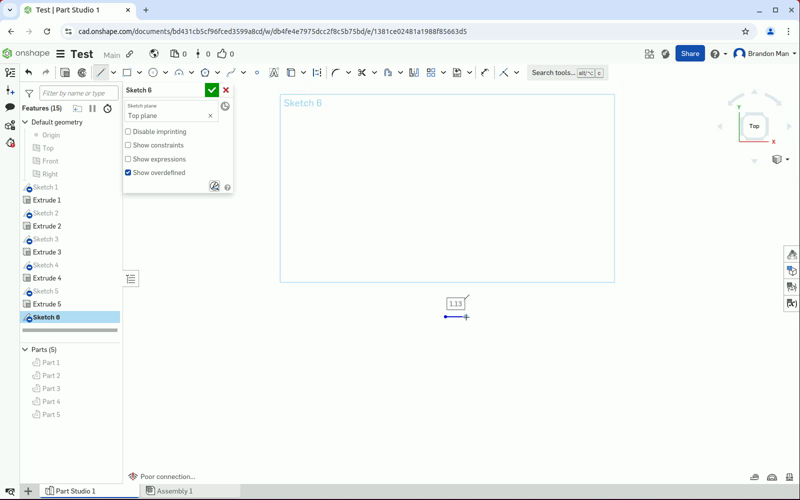
scroll(-6)
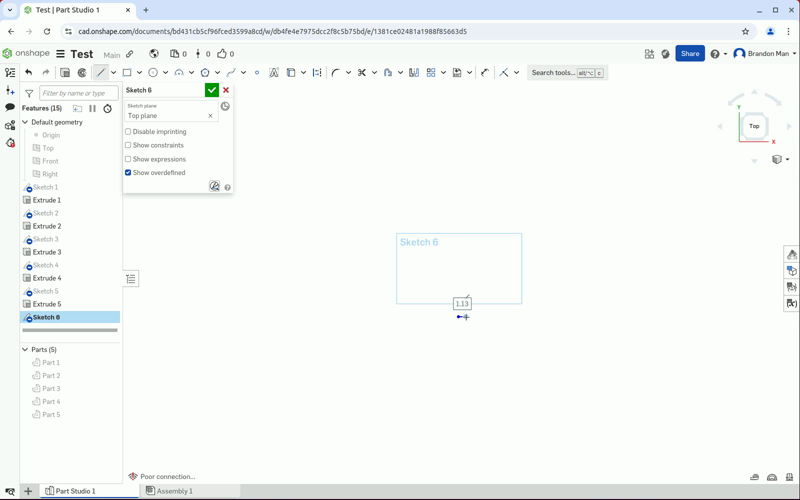
key_up(shift)
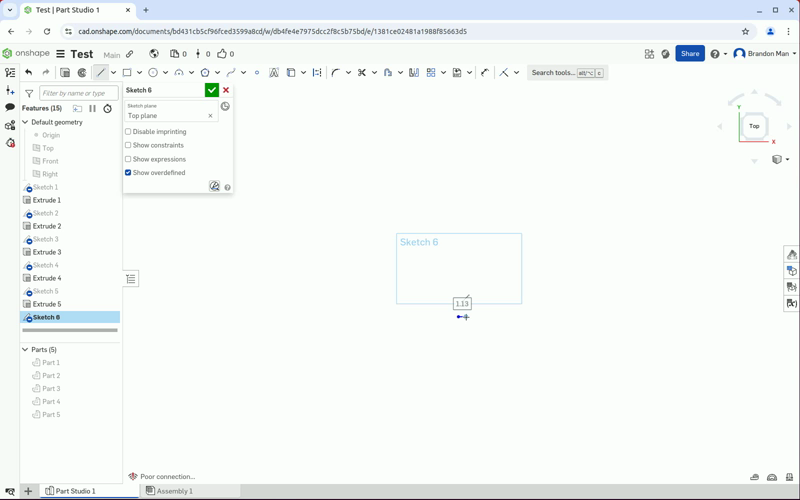
key_down(shift)
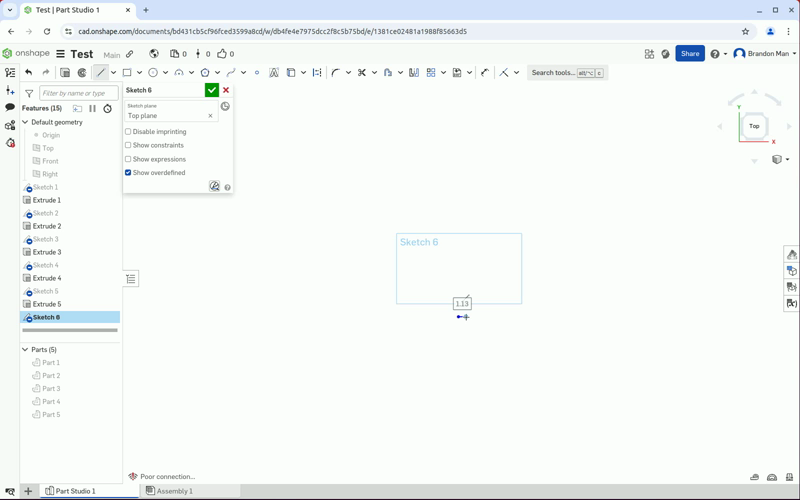
mouse_move(466, 248)
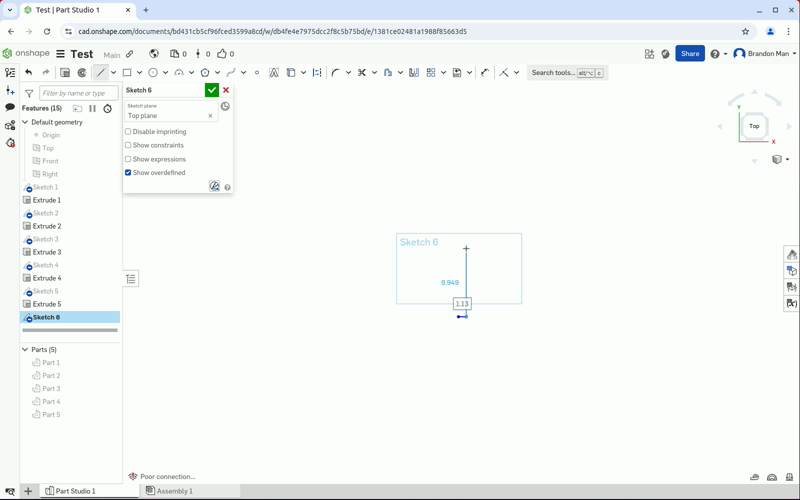
click(466, 248)
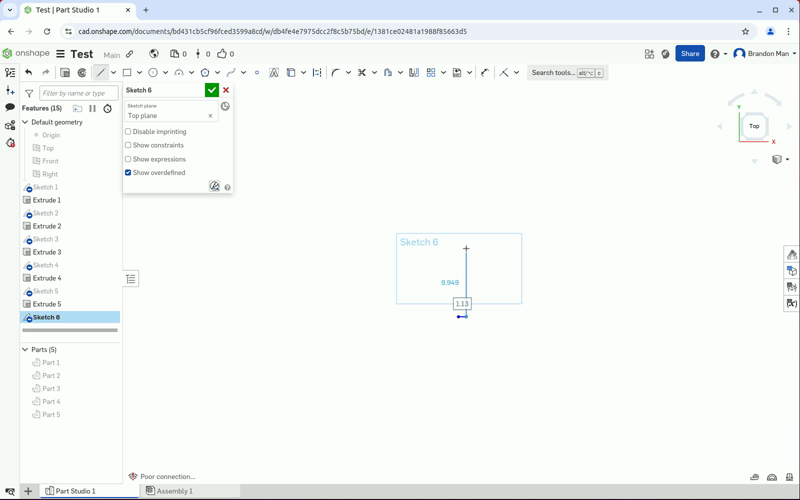
key_up(shift)
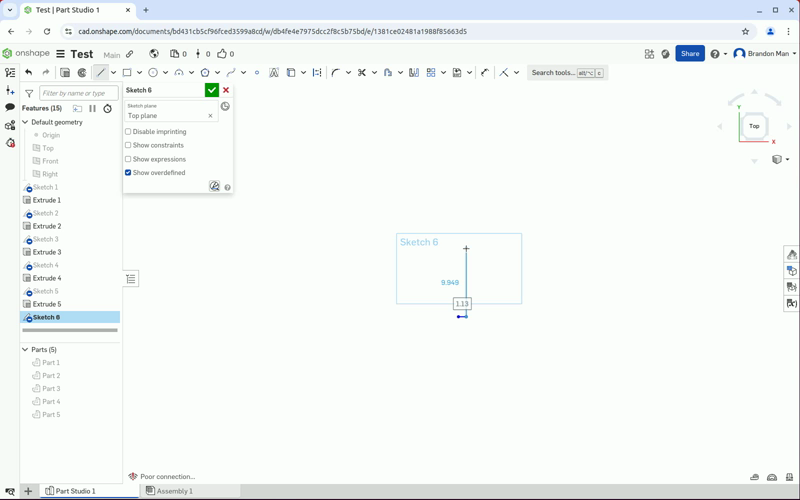
key_down(shift)
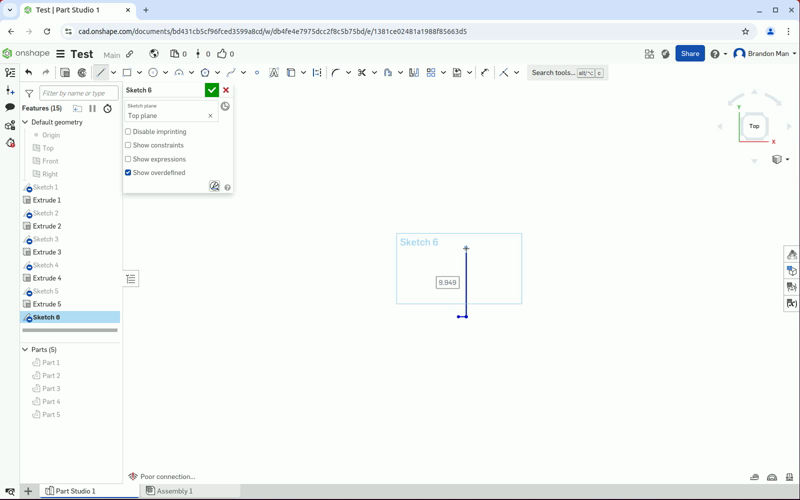
mouse_move(496, 248)
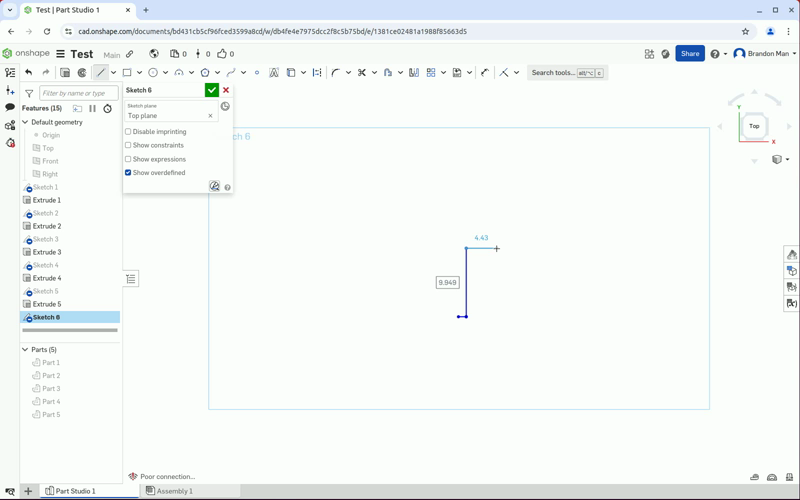
mouse_move(460, 248)
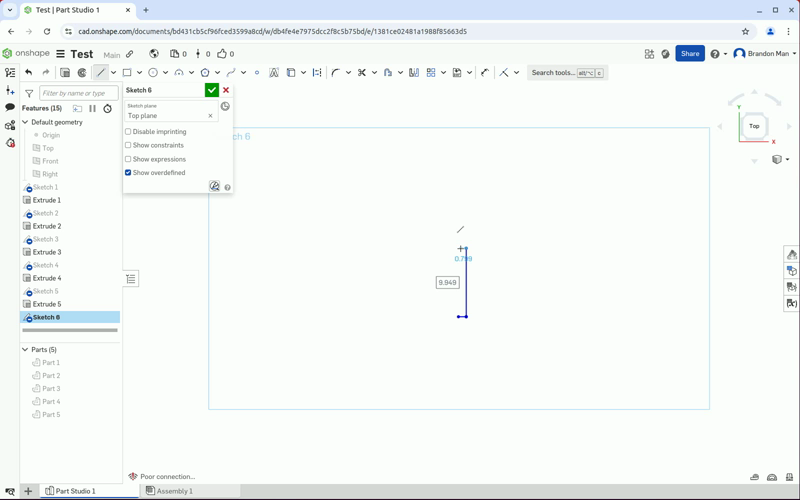
scroll(6)
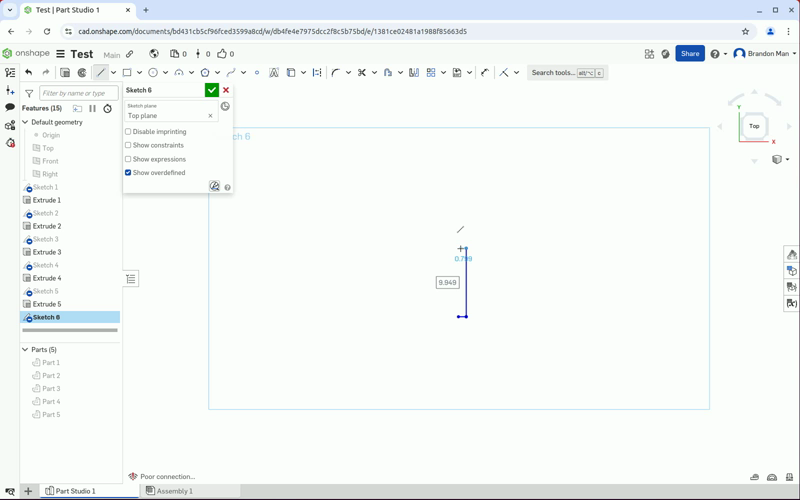
scroll(6)
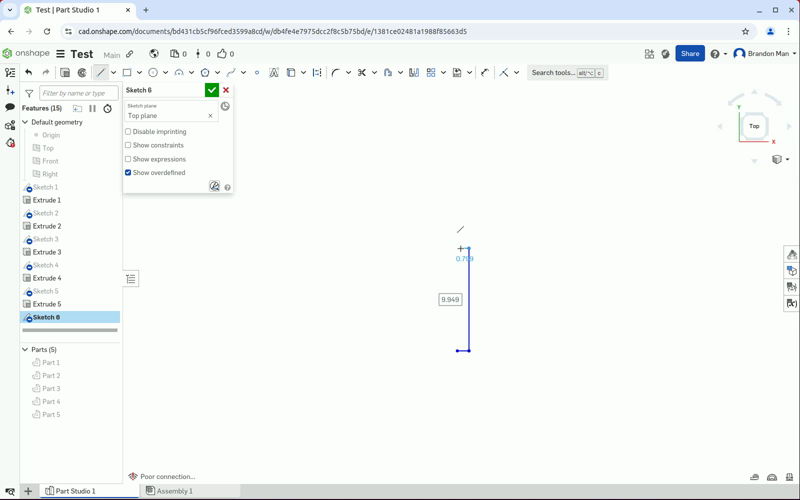
scroll(6)
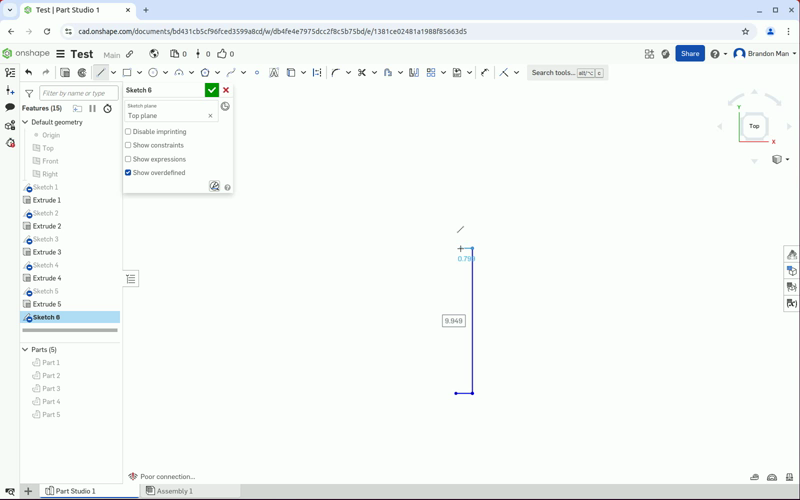
scroll(6)
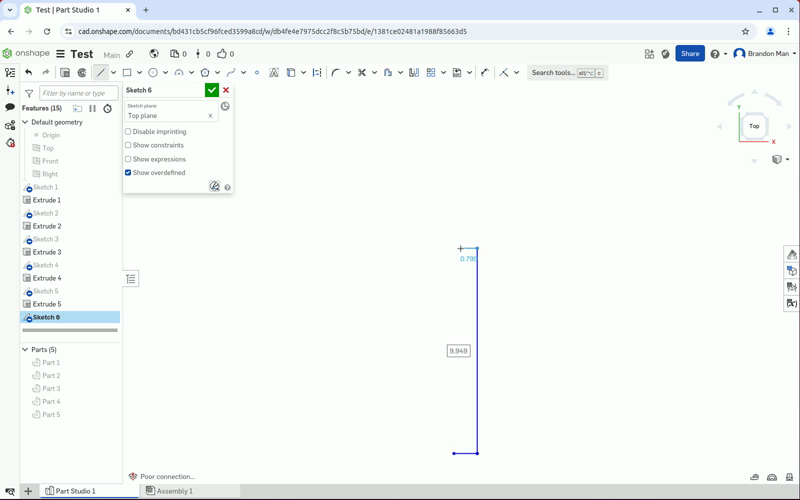
scroll(6)
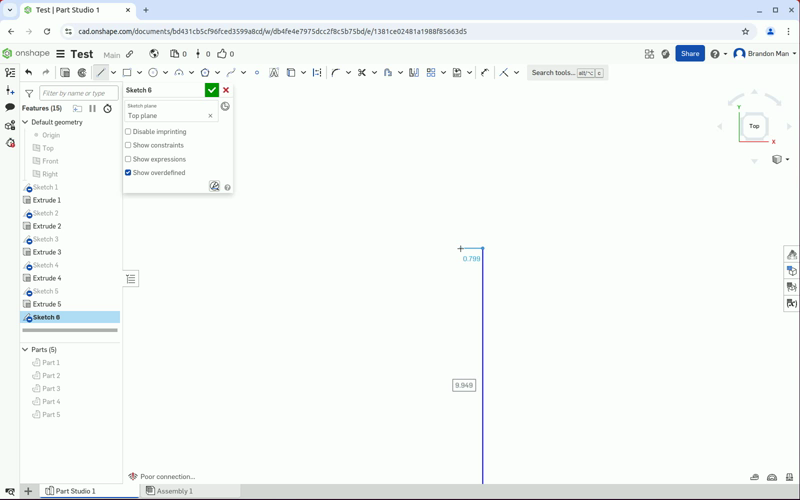
scroll(6)
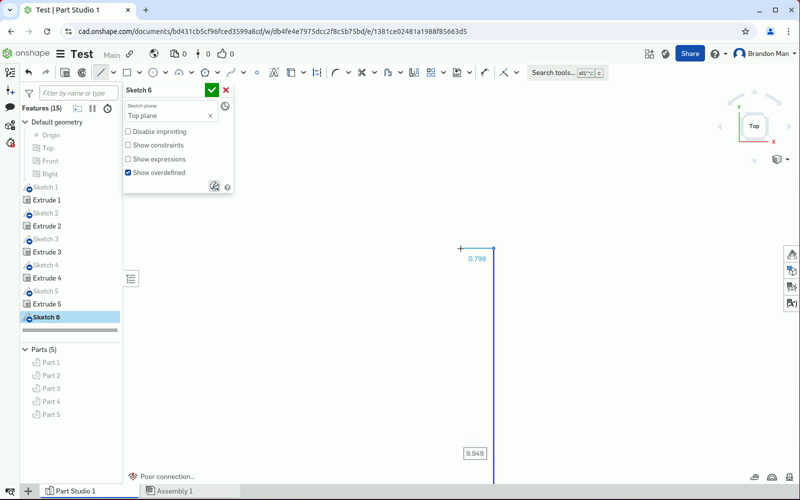
scroll(6)
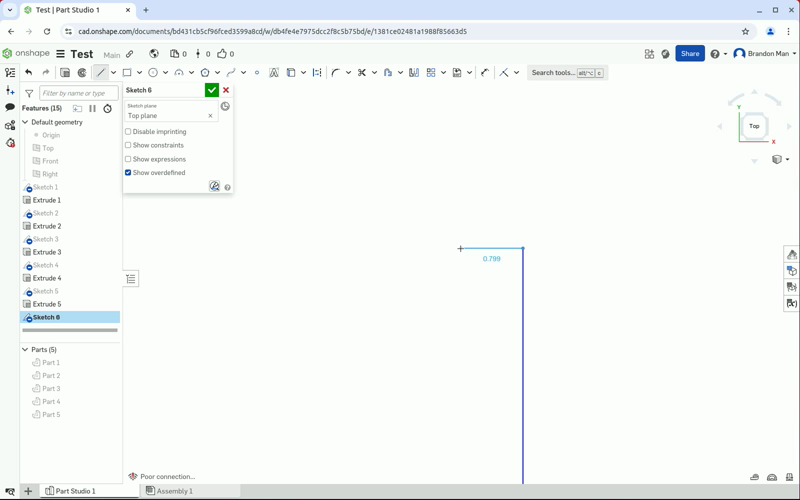
click(460, 248)
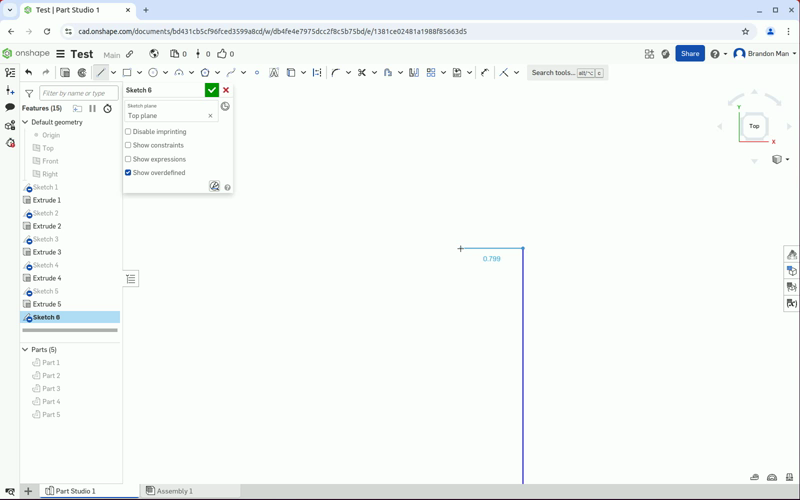
scroll(-6)
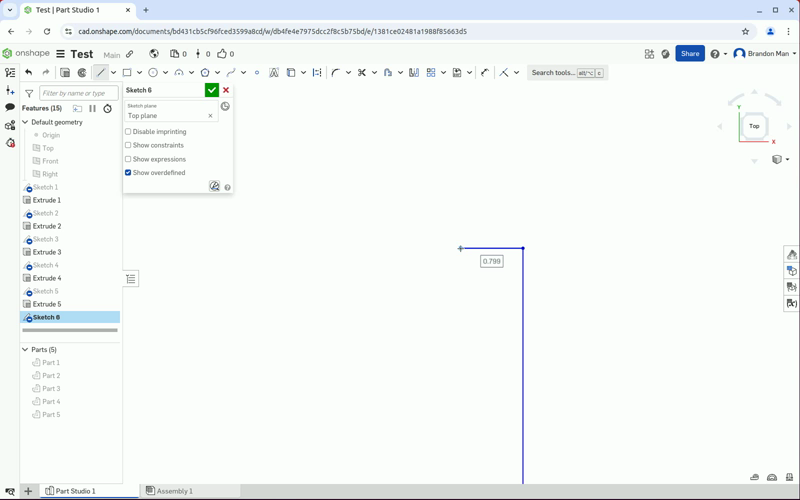
scroll(-6)
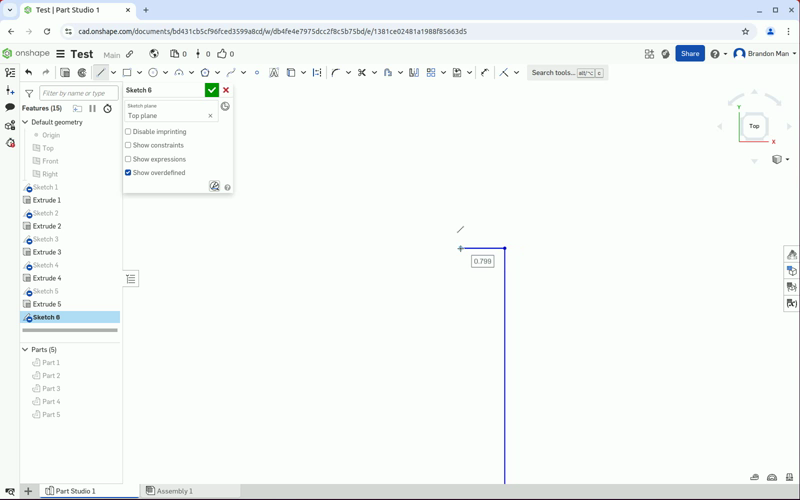
scroll(-6)
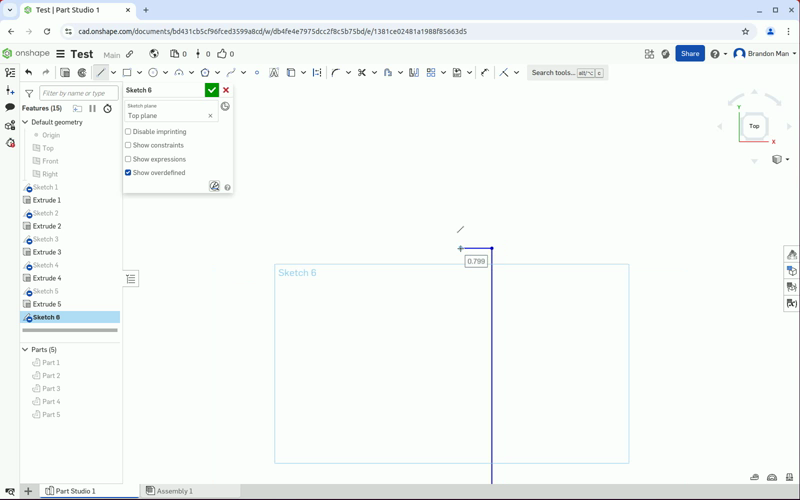
scroll(-6)
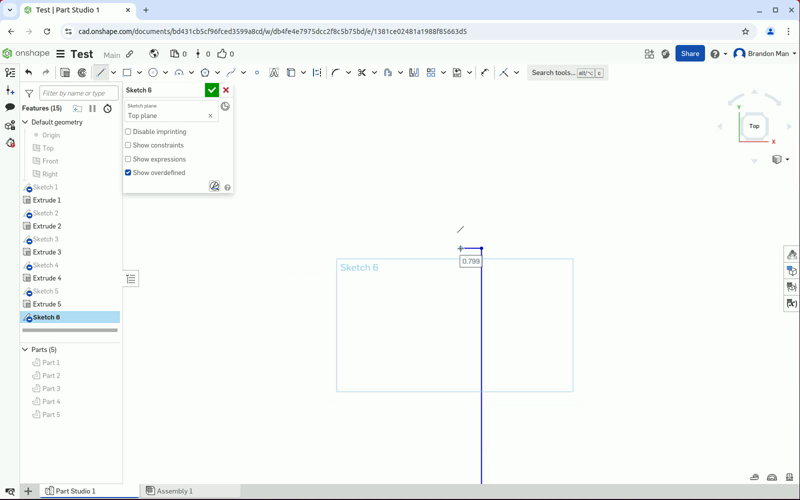
scroll(-6)
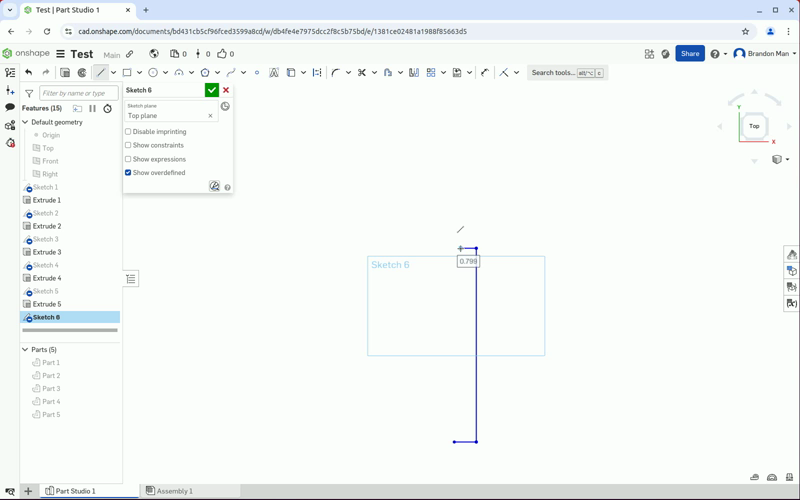
scroll(-6)
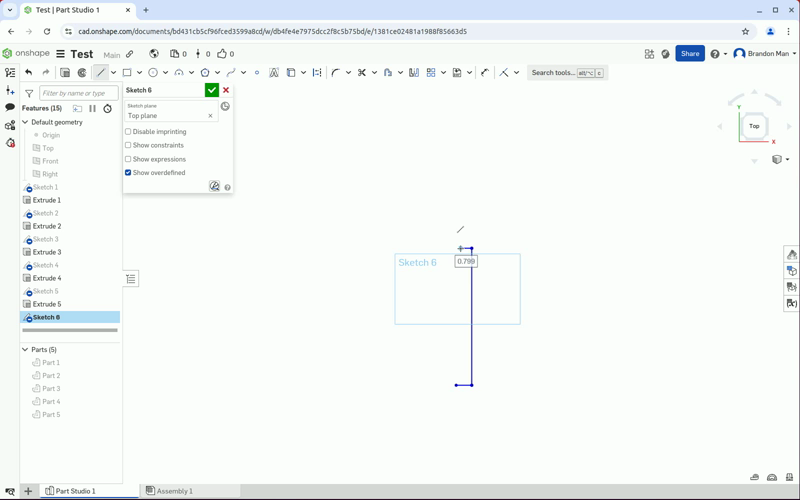
scroll(-6)
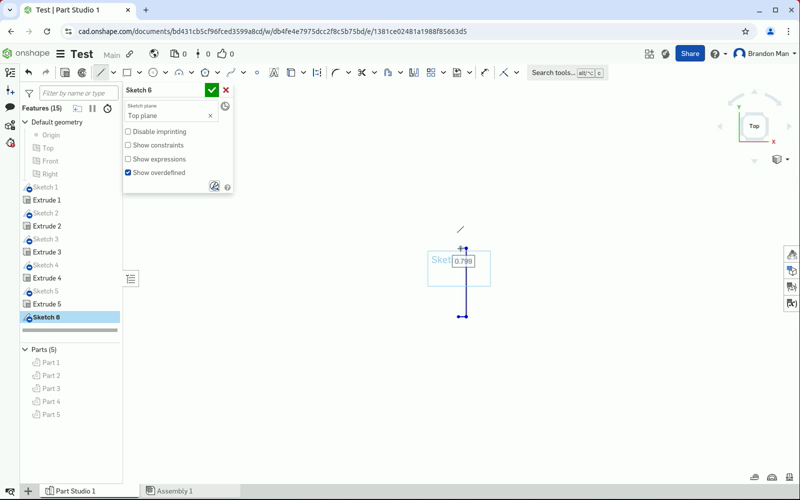
key_up(shift)
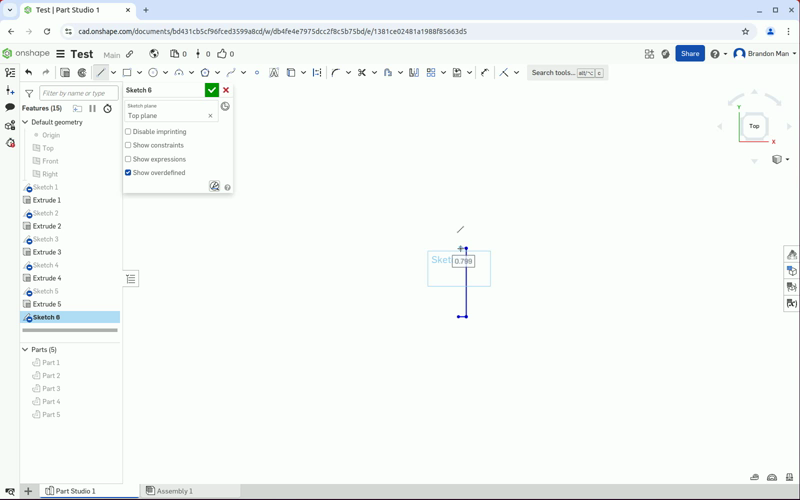
key_down(shift)
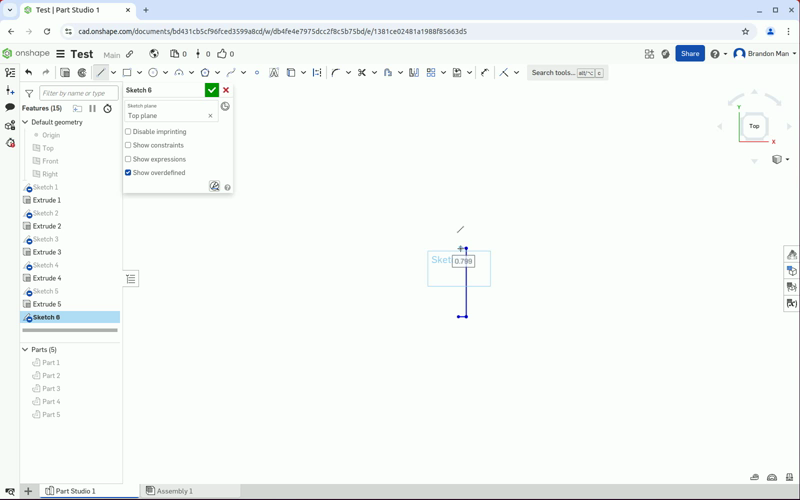
mouse_move(460, 316)
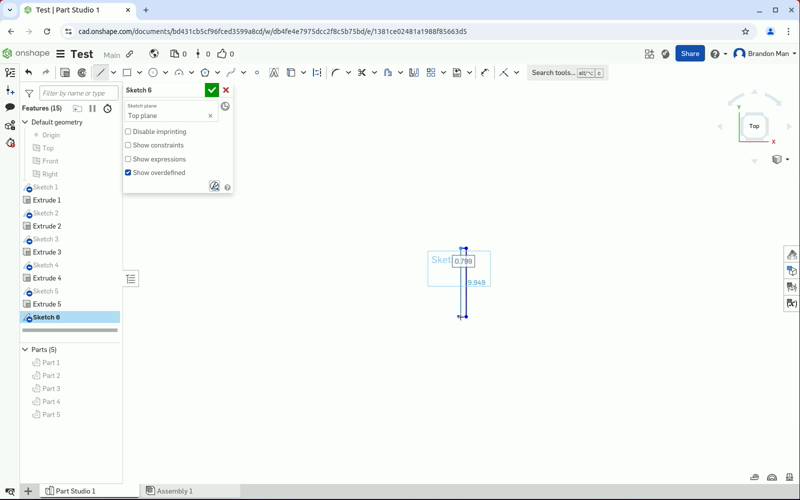
key_up(shift)
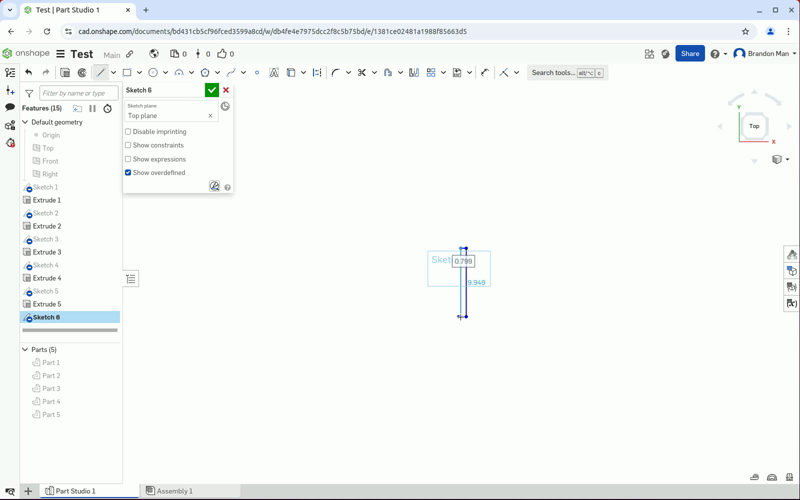
click(460, 316)
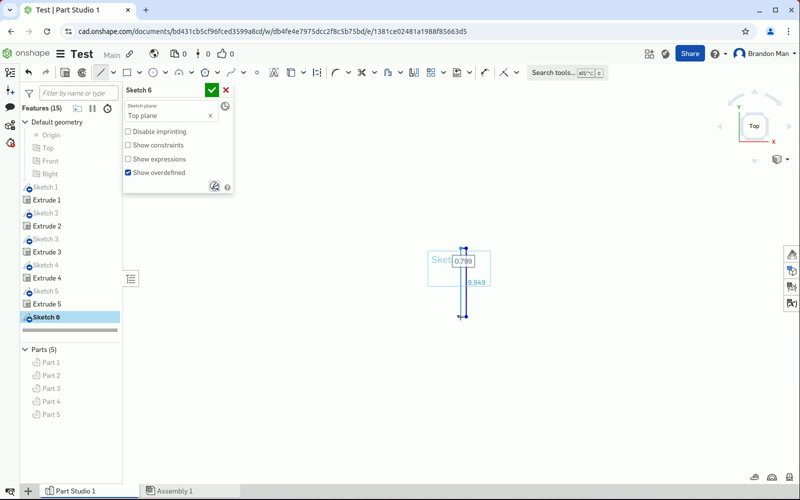
key(esc)
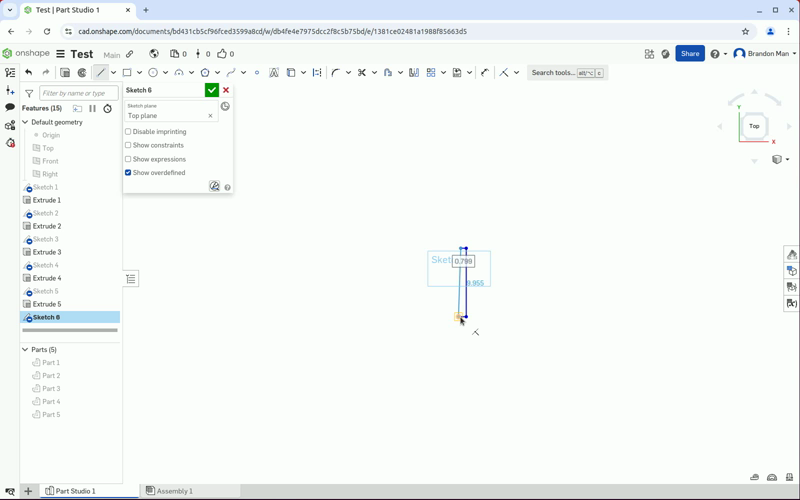
mouse_move(464, 285)
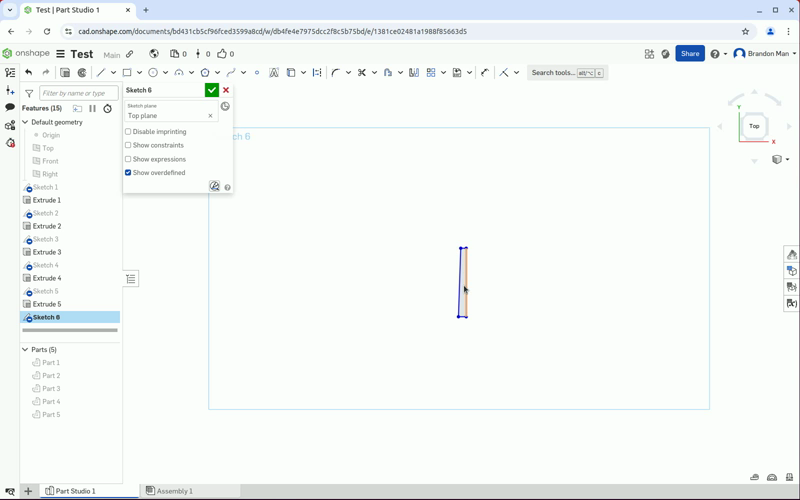
scroll(6)
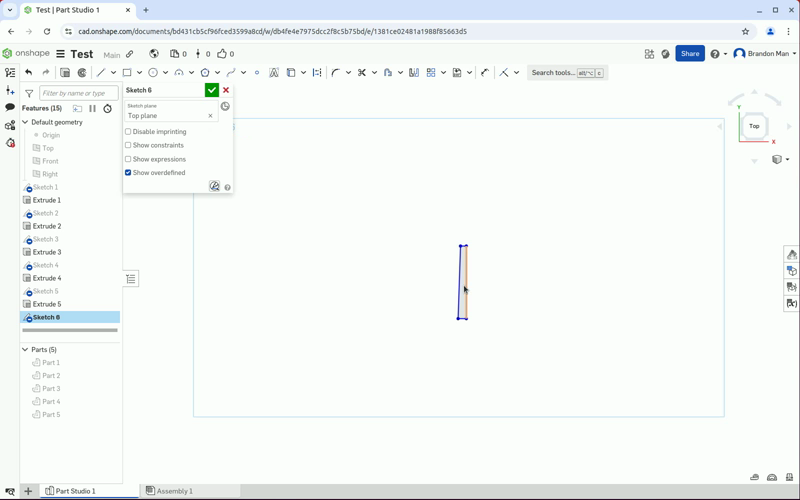
scroll(6)
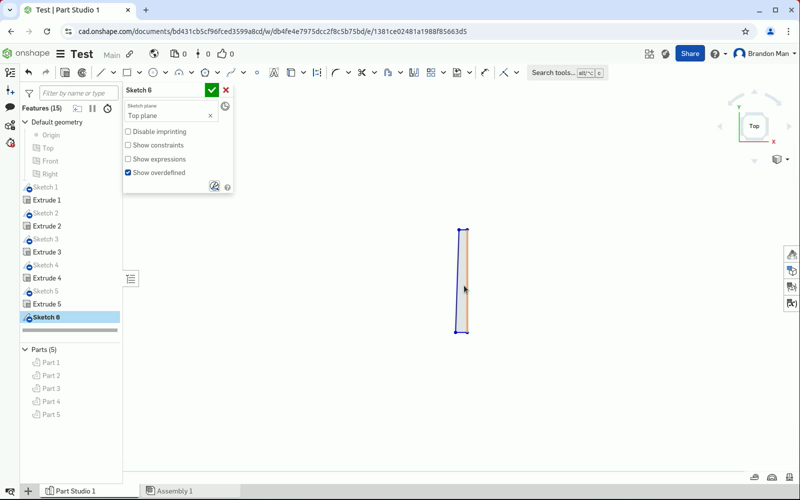
scroll(6)
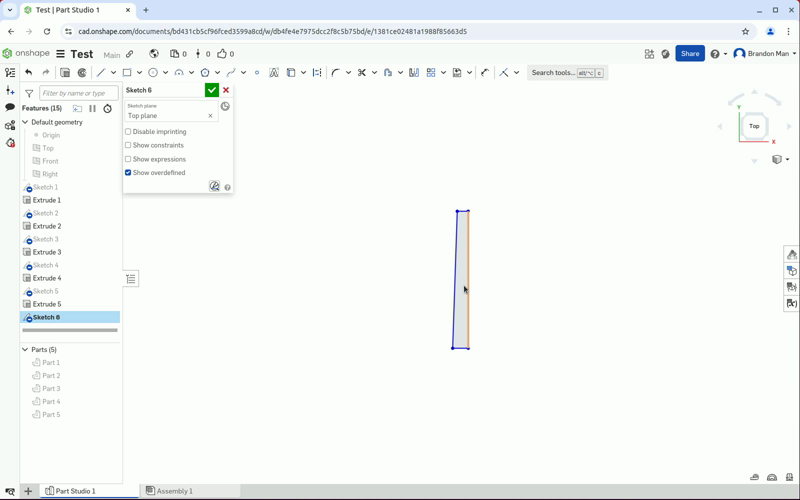
scroll(6)
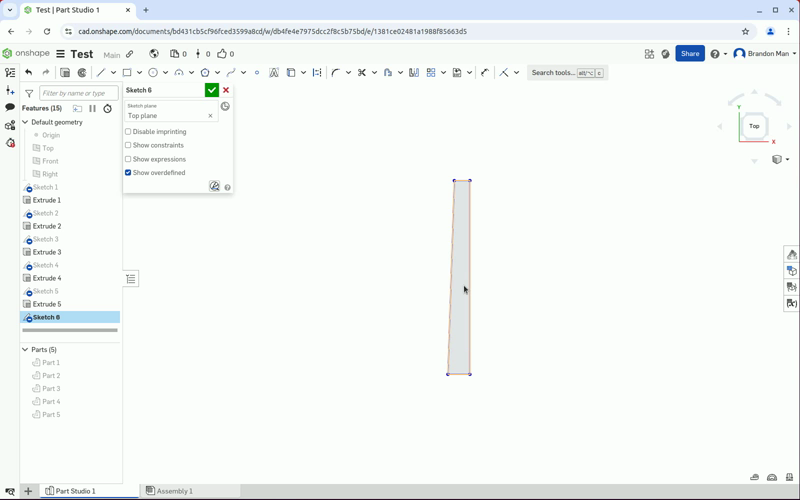
scroll(6)
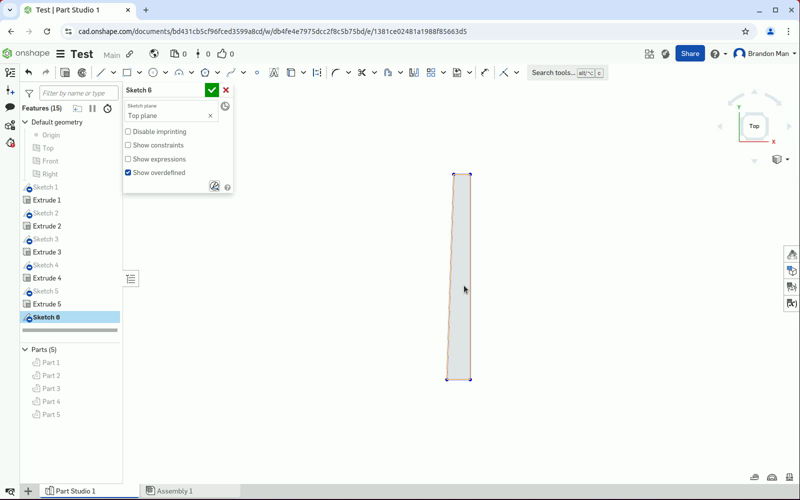
scroll(6)
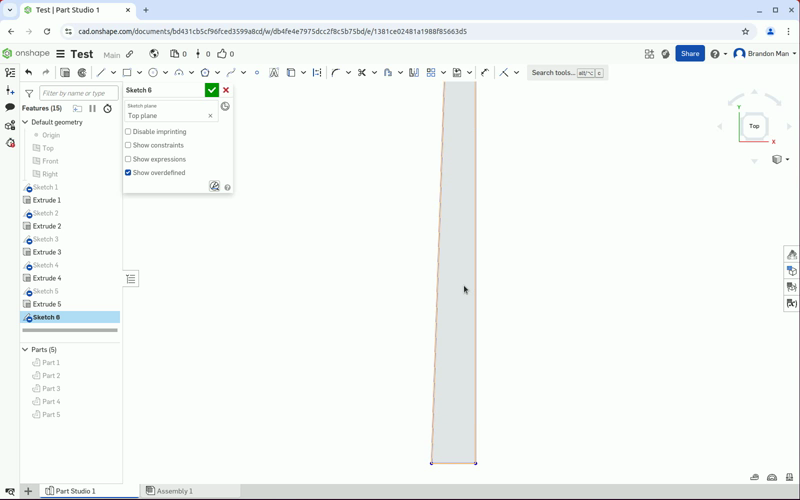
scroll(6)
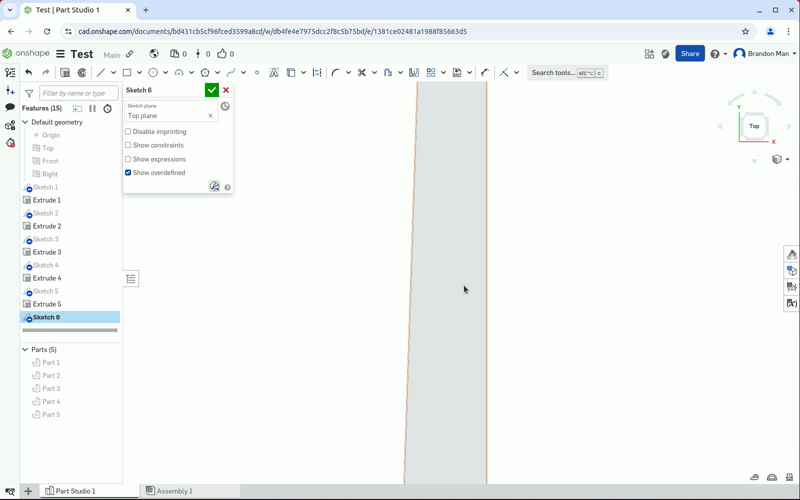
click(464, 285)
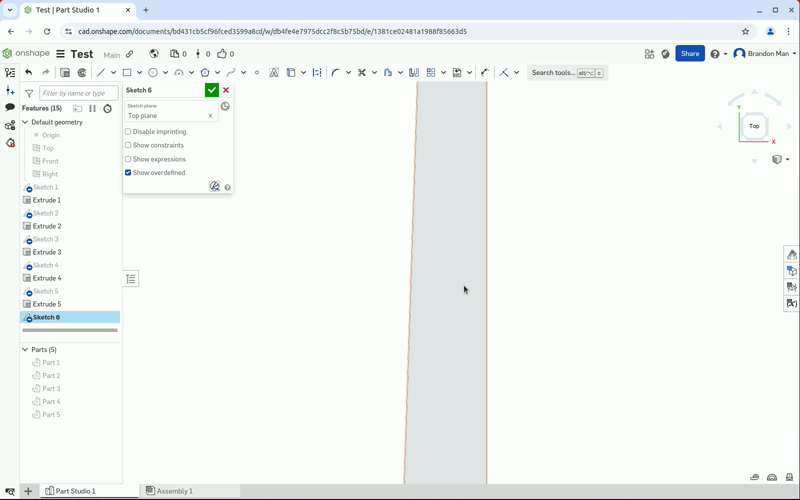
scroll(-6)
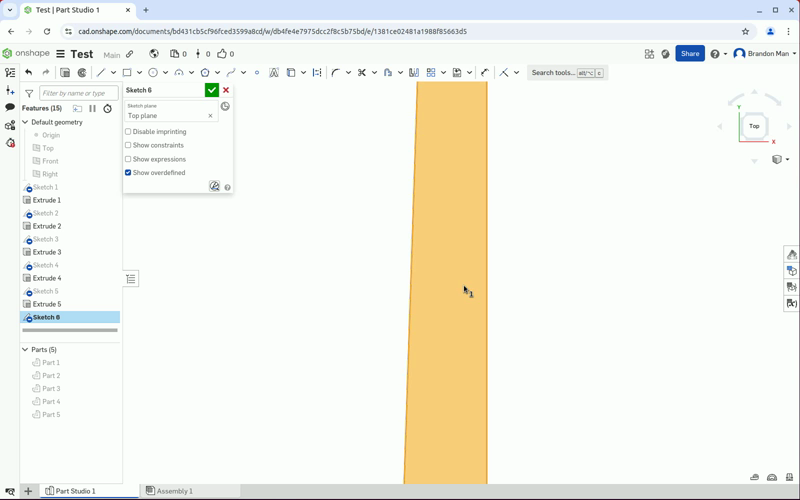
scroll(-6)
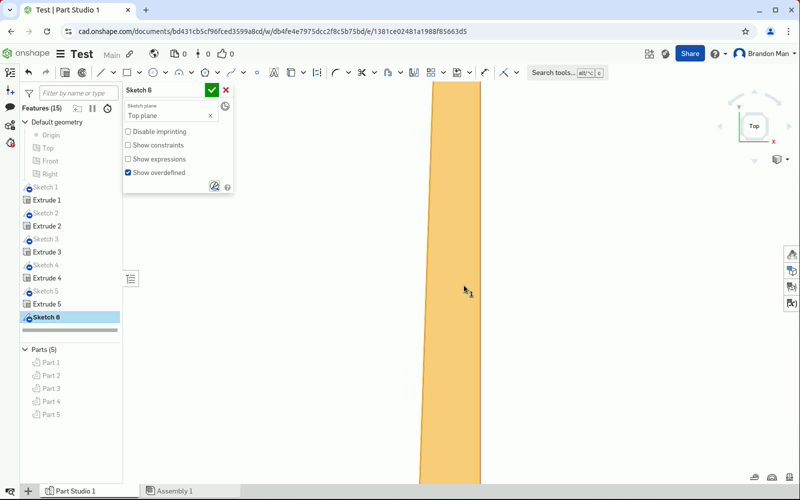
scroll(-6)
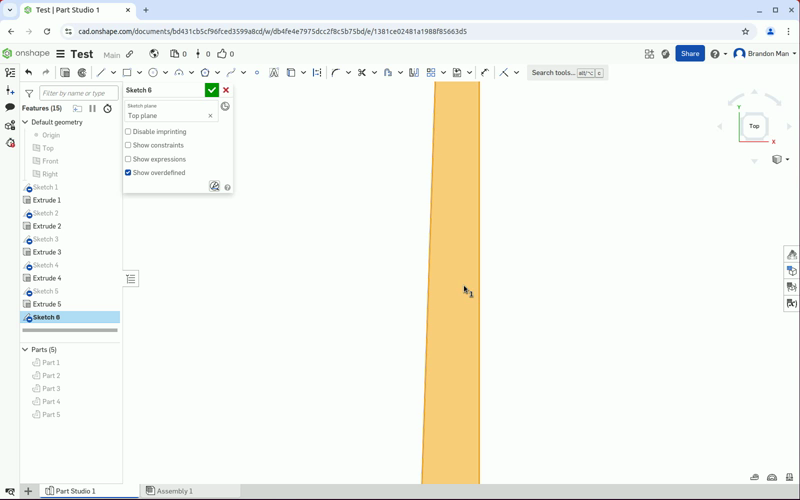
scroll(-6)
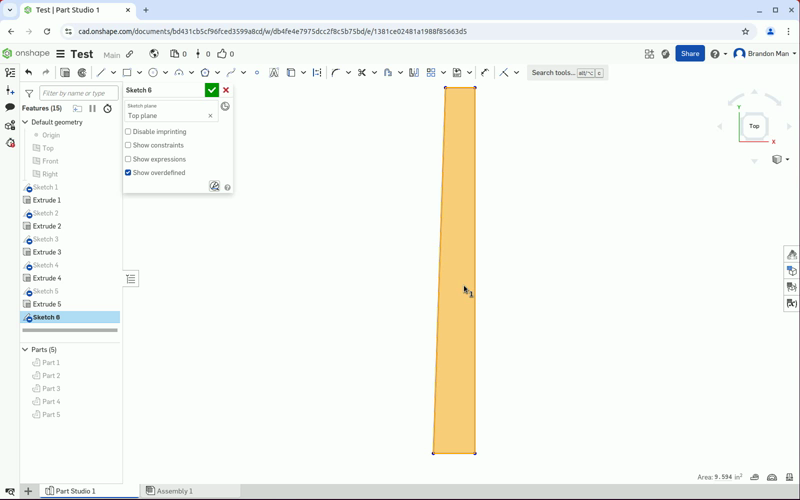
scroll(-6)
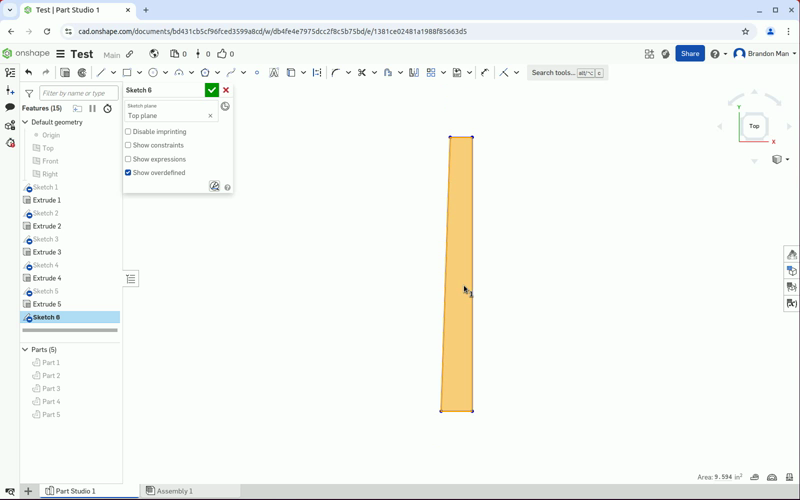
scroll(-6)
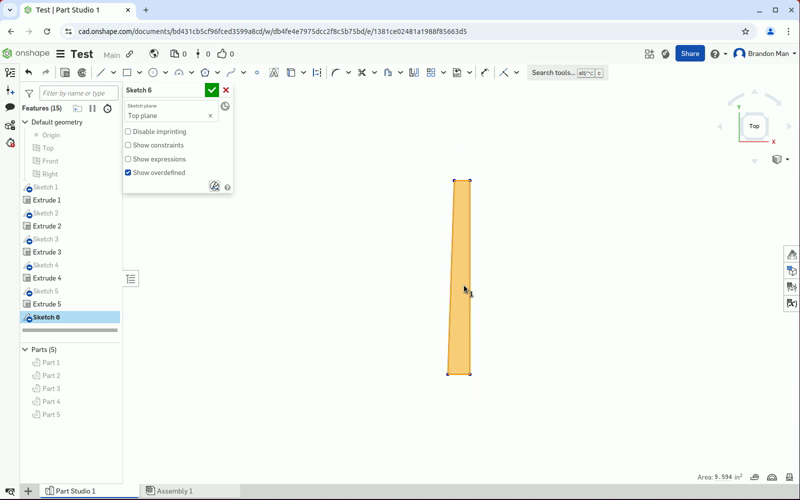
scroll(-6)
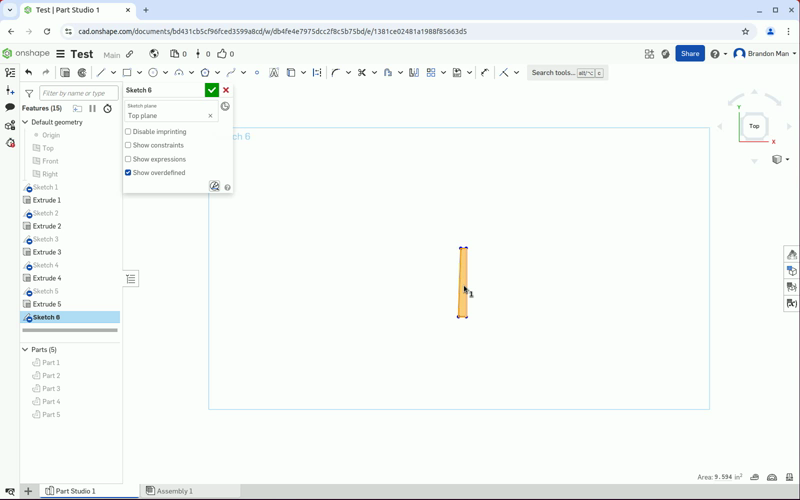
mouse_move(73, 352)
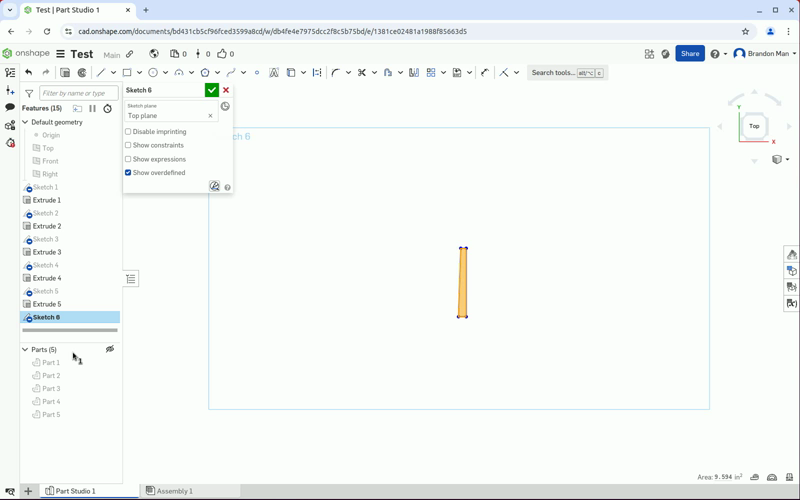
key(shift+y)
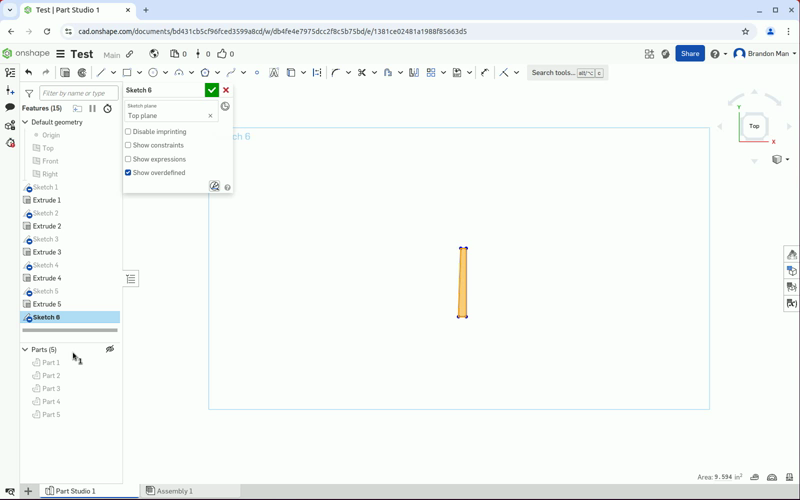
key(shift+e)
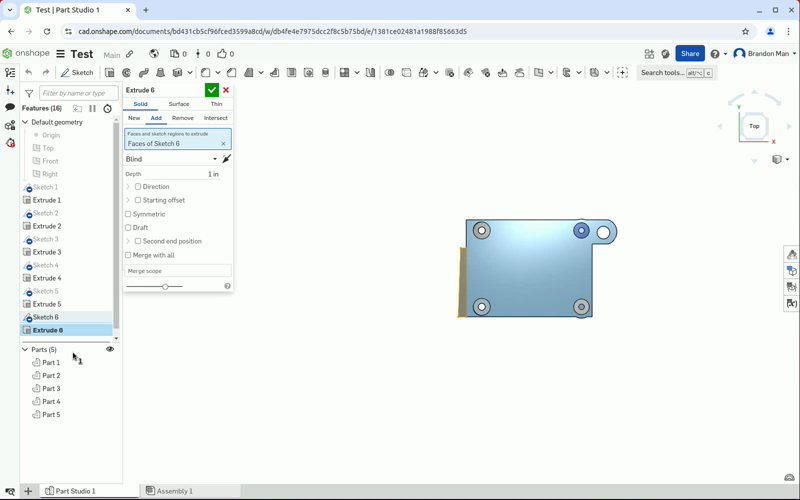
mouse_move(143, 106)
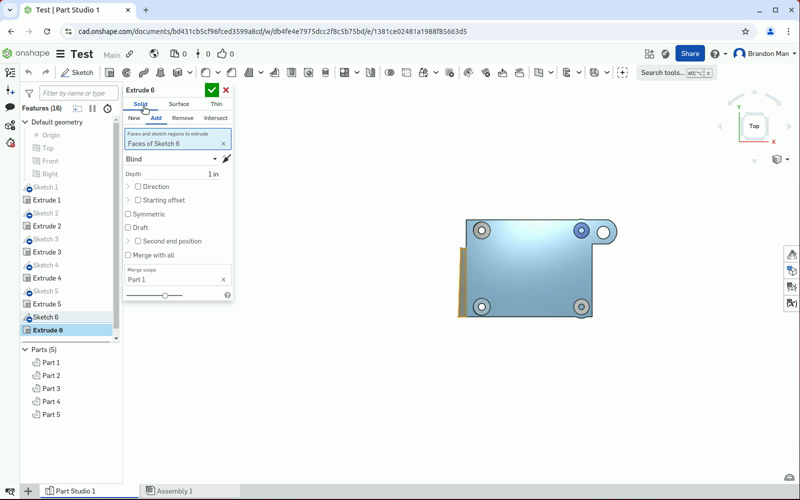
click(143, 106)
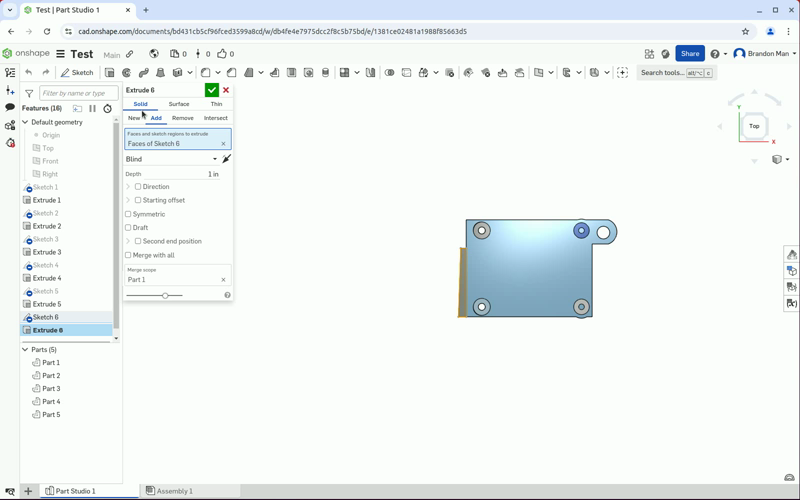
mouse_move(137, 120)
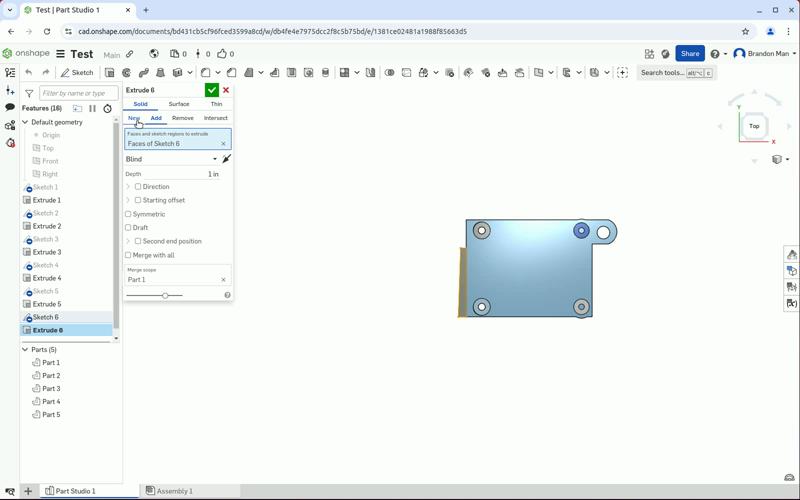
click(137, 120)
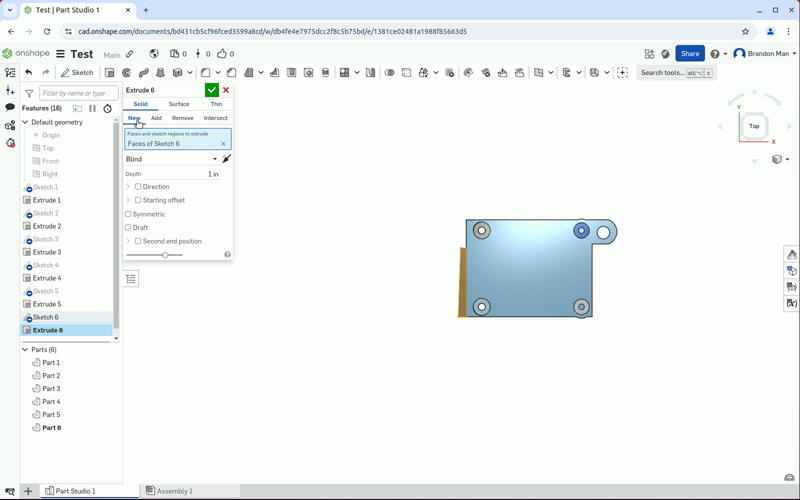
key(tab, 4)
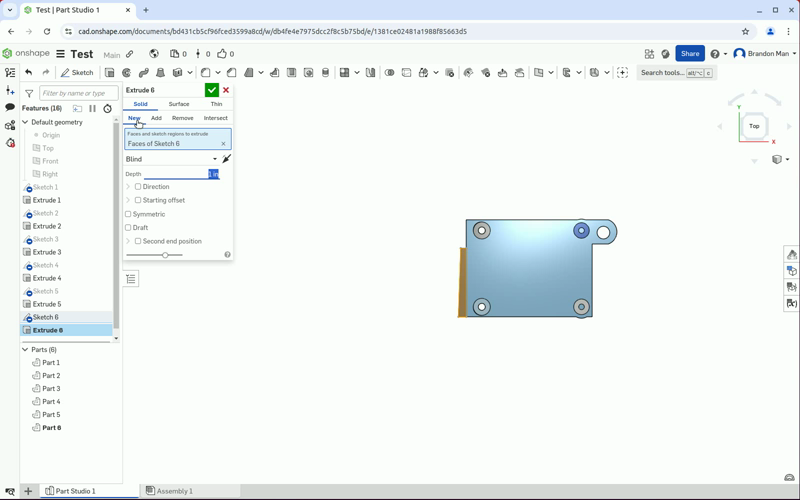
text(8.666)
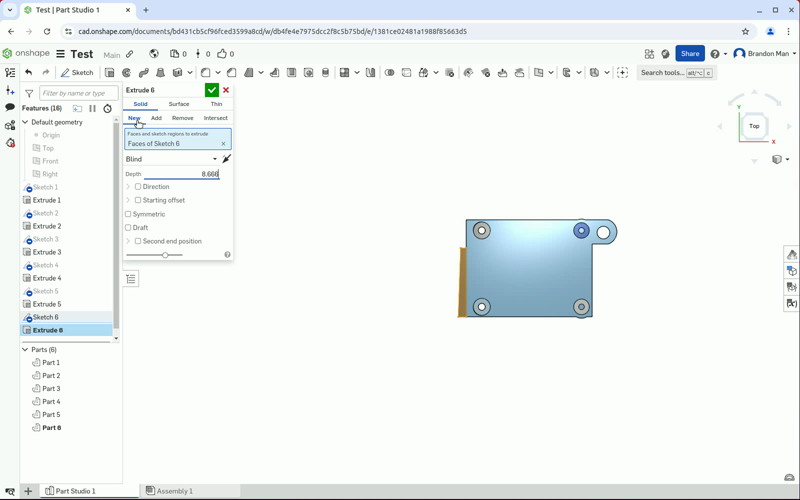
key(enter)
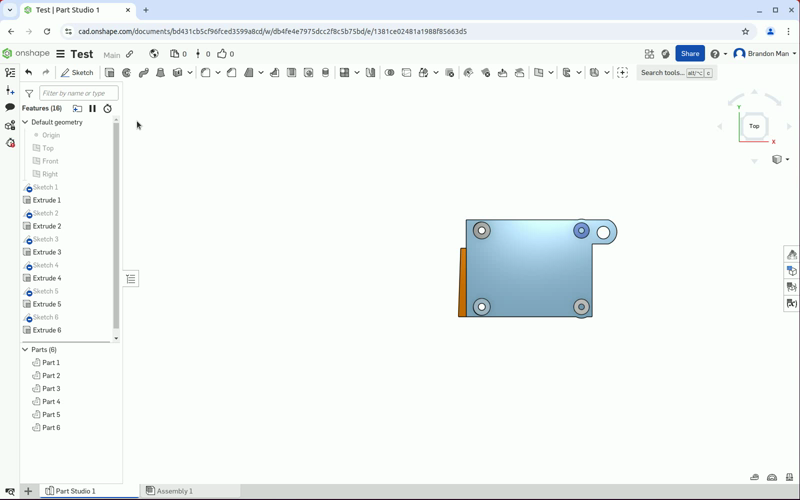
key(shift+h)
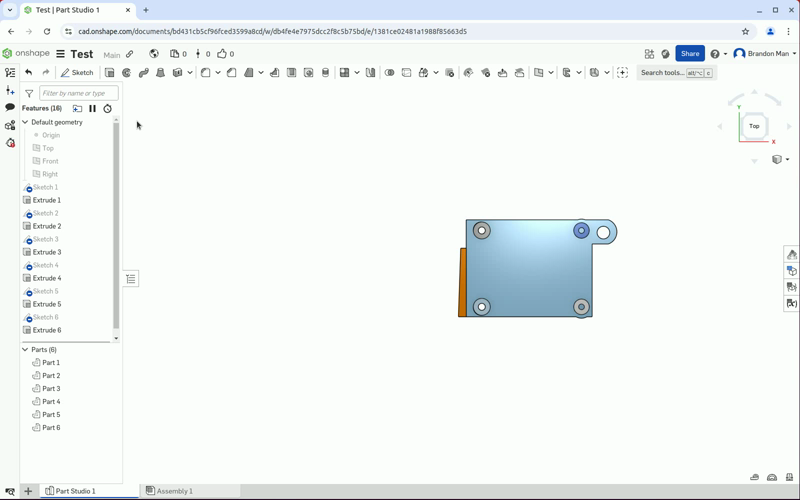
key(shift+h)
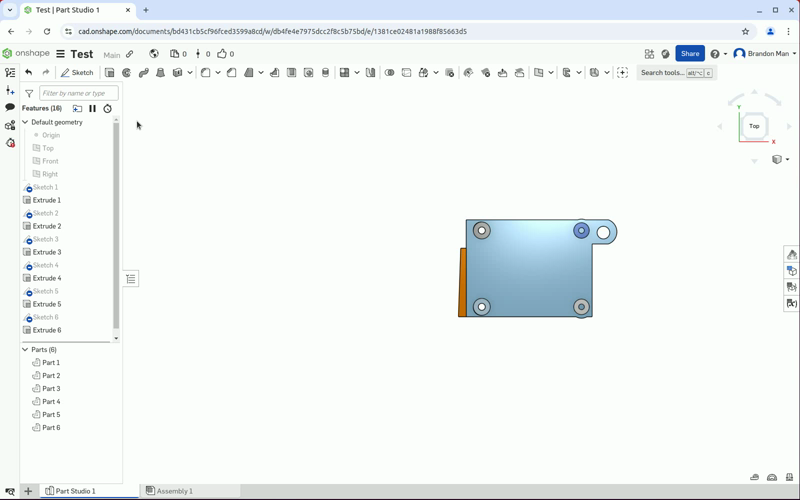
mouse_move(69, 189)
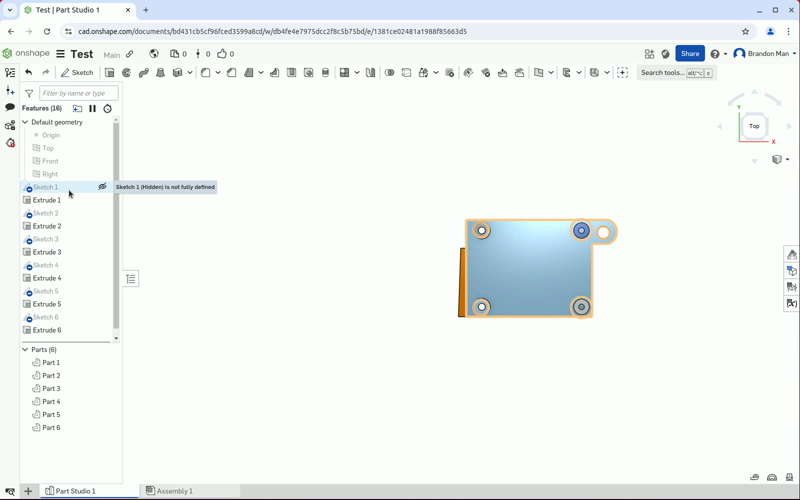
click(69, 189)
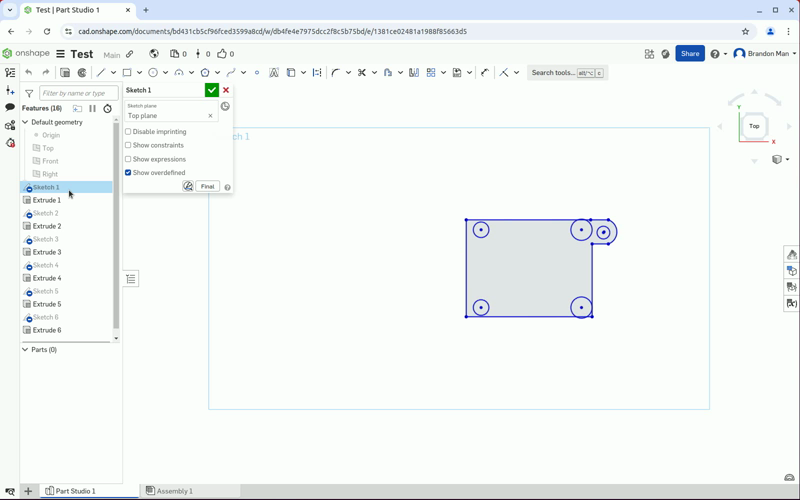
mouse_move(229, 92)
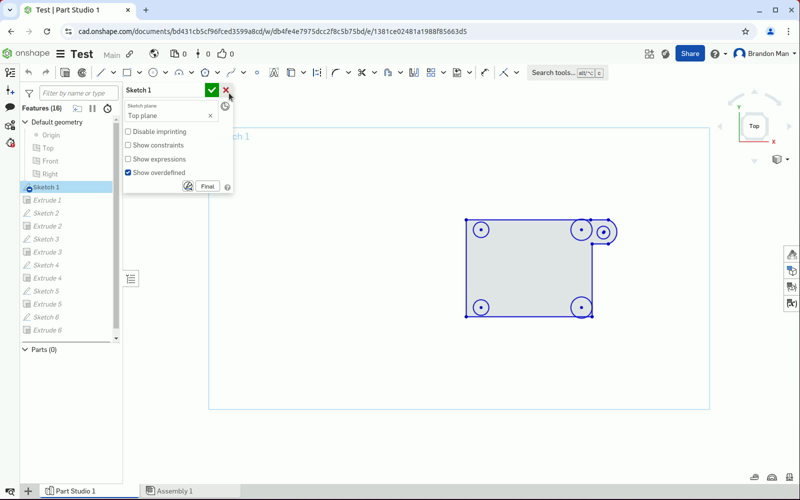
click(229, 92)
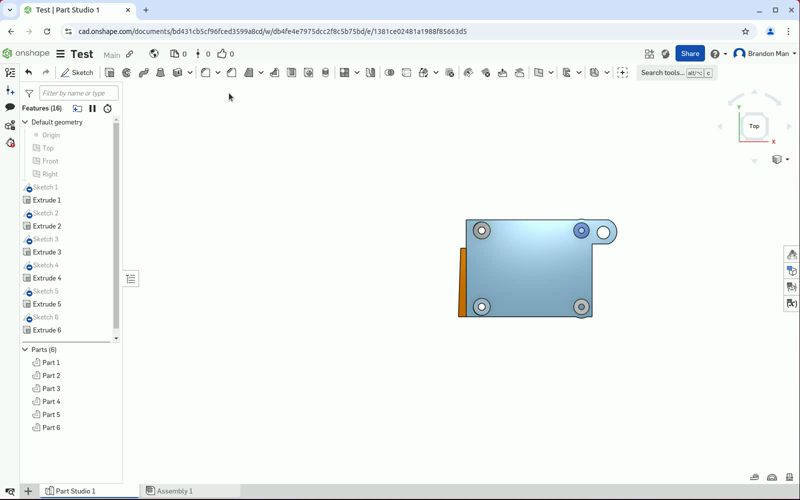
mouse_move(73, 352)
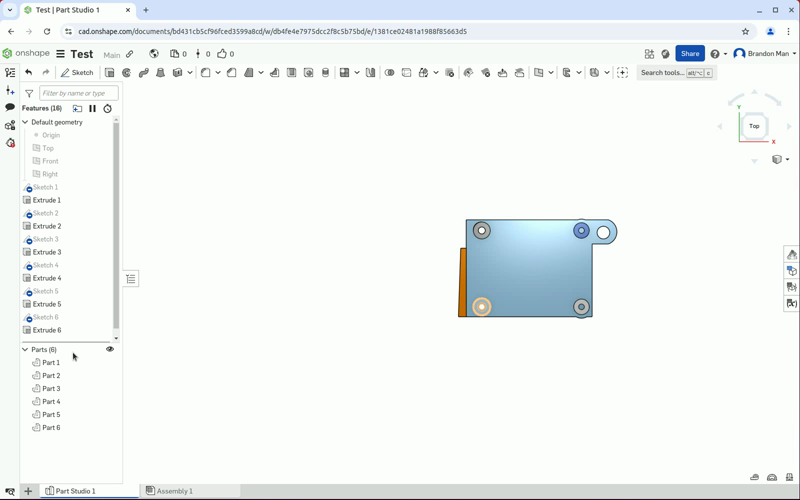
key(y)
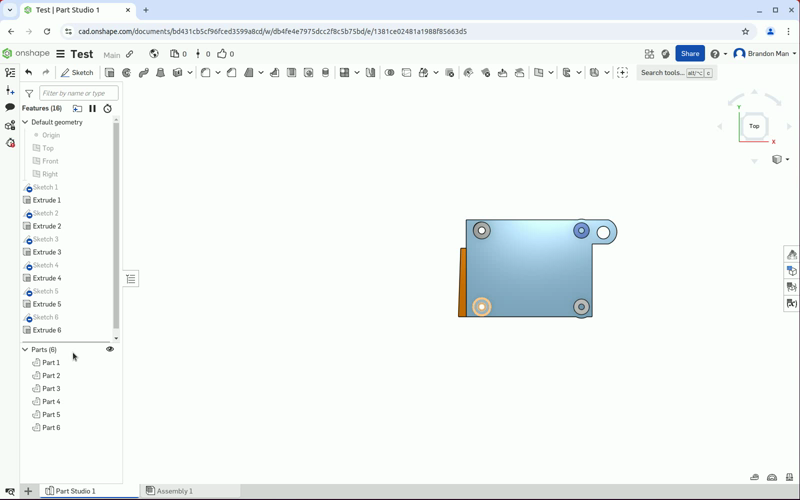
key(shift+p)
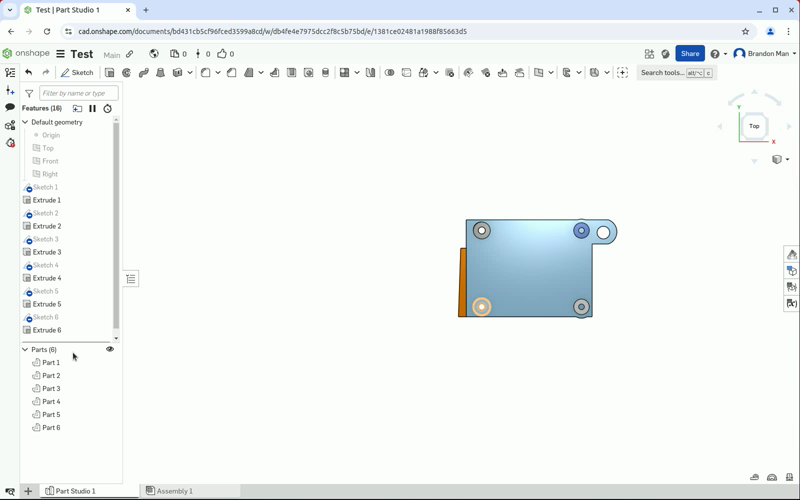
key(space)
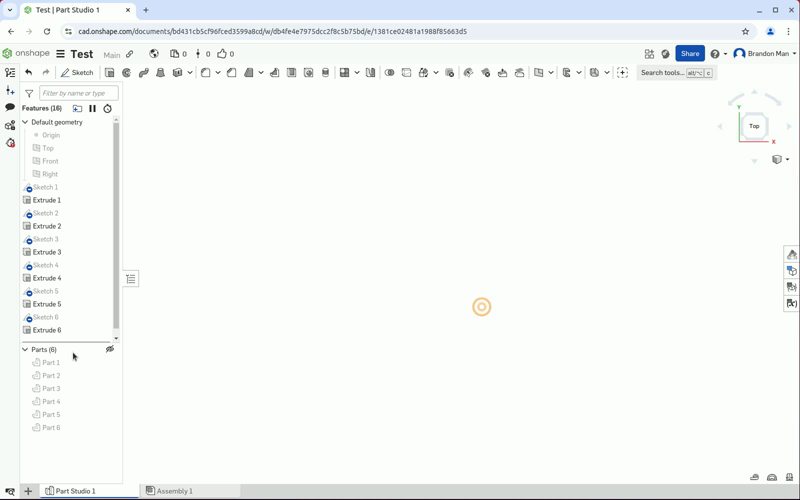
key_down(shift)
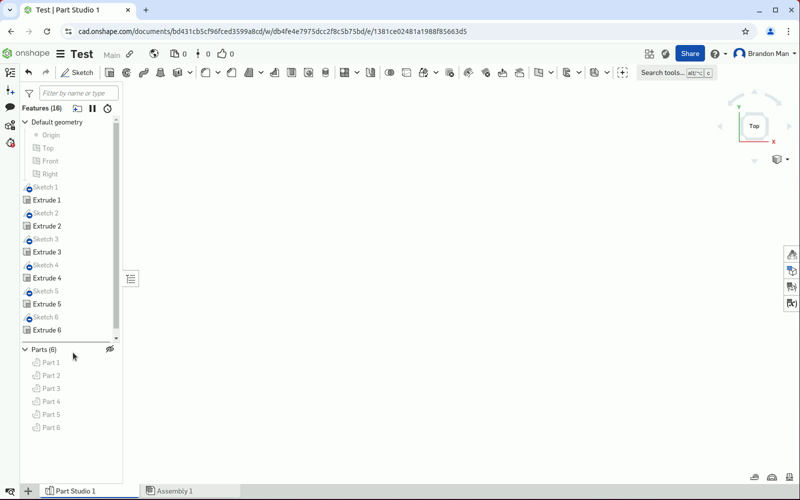
key(up)
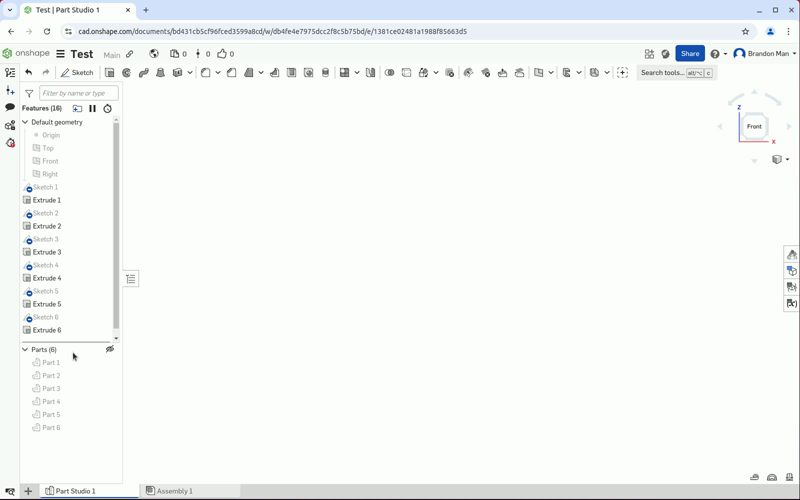
key_up(shift)
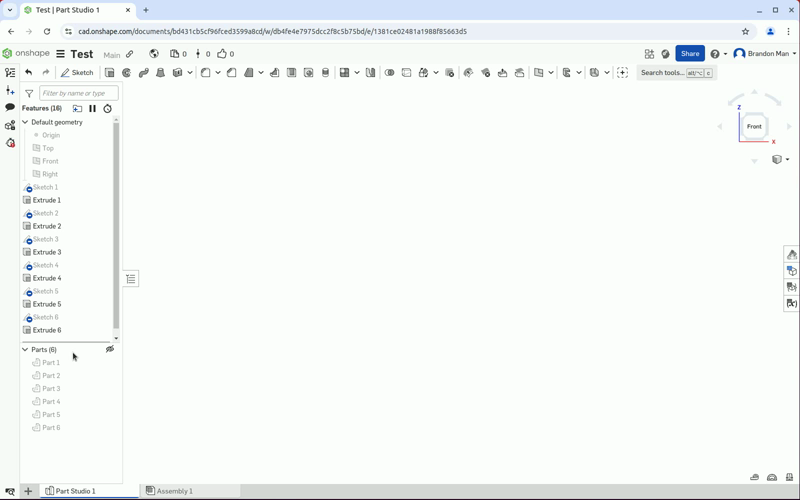
key(space)
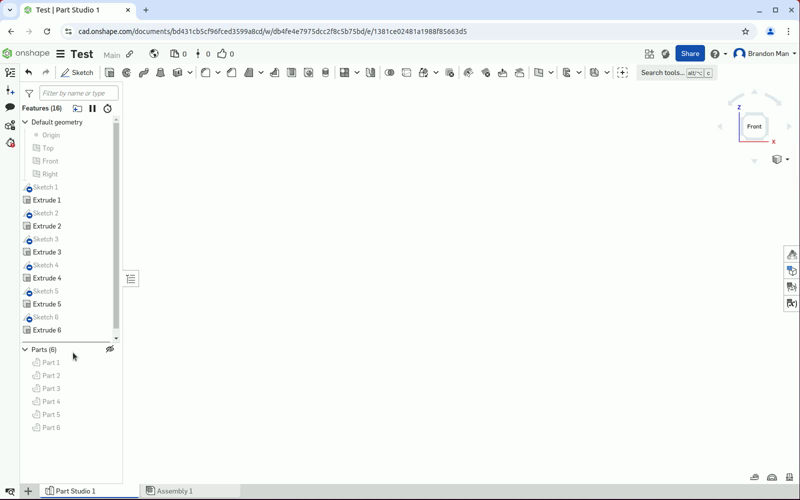
key_down(shift)
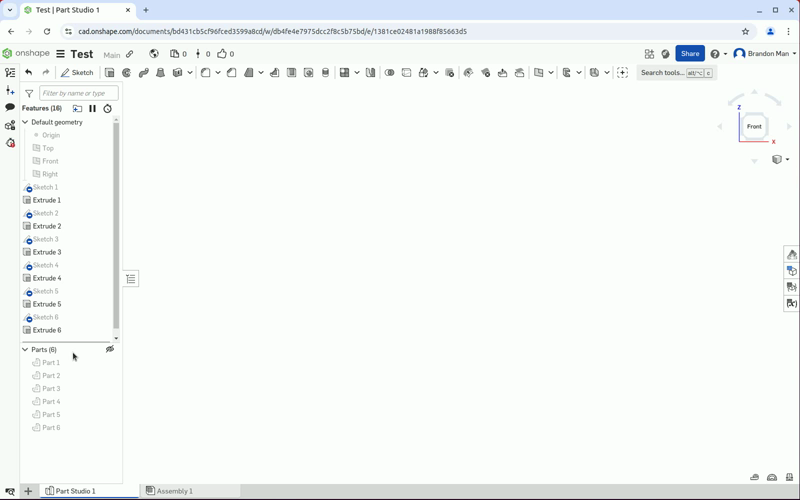
key(left)
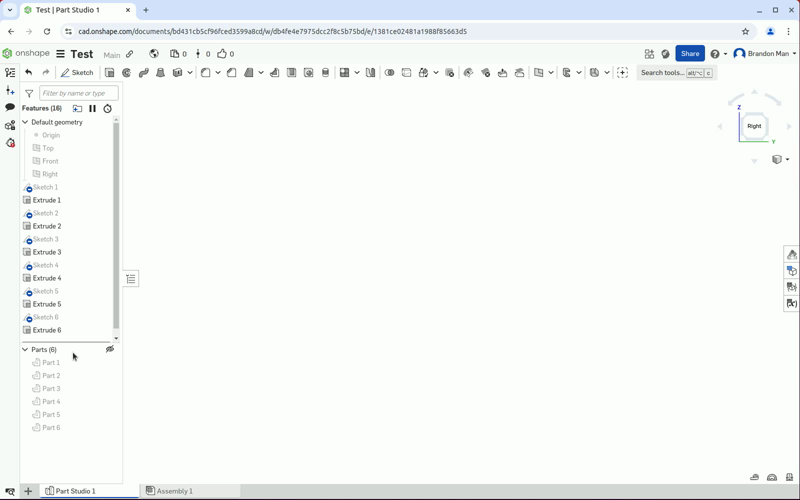
key_up(shift)
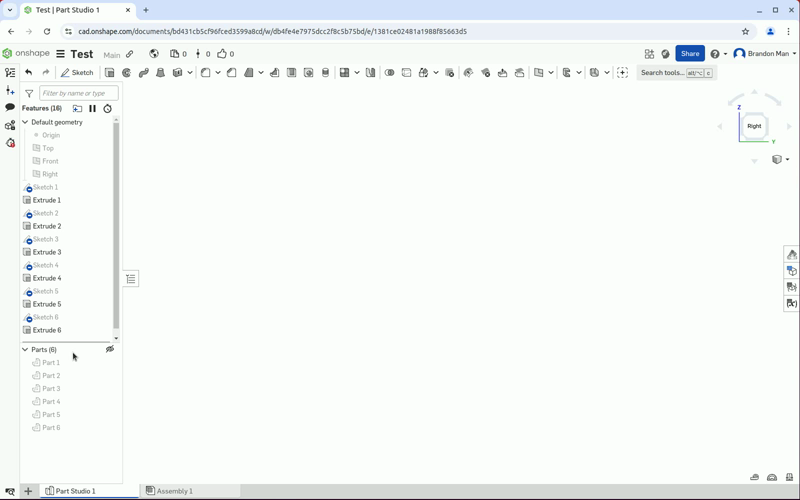
mouse_move(73, 352)
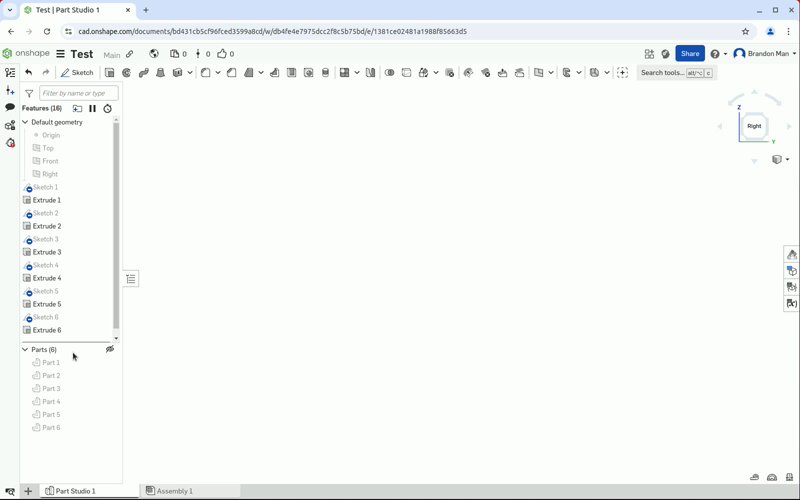
key(shift+y)
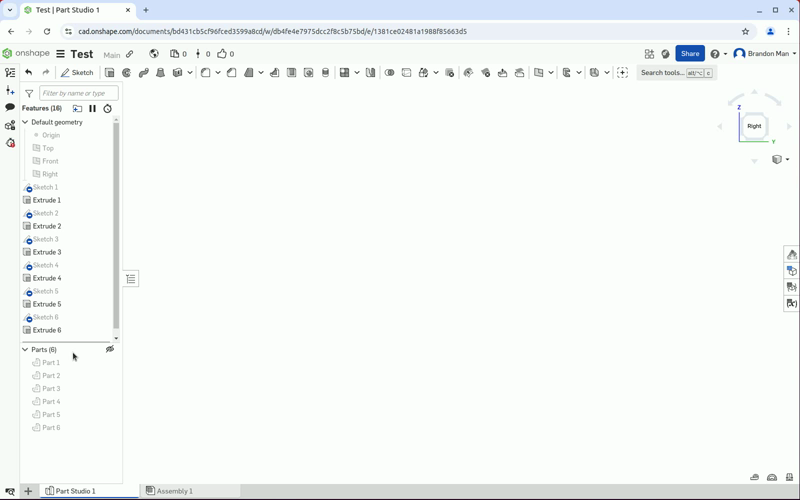
key(shift+s)
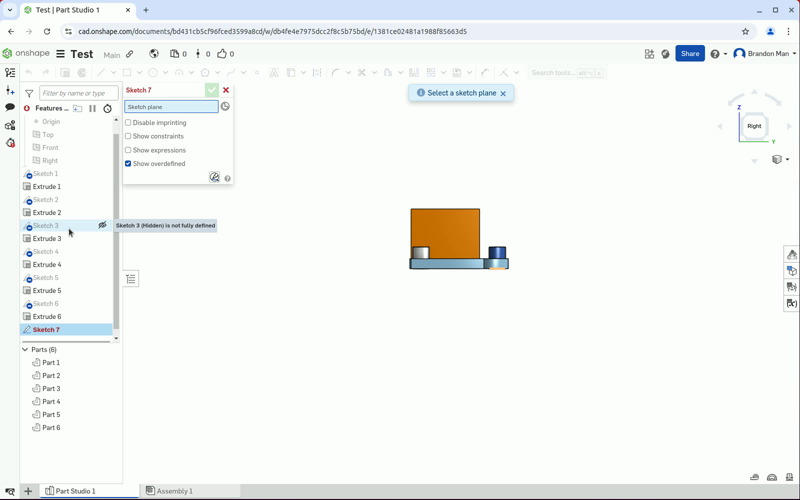
scroll(3)
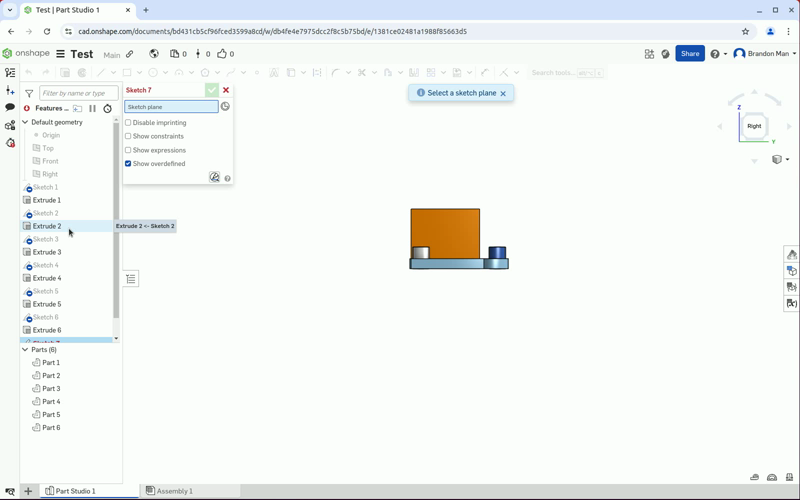
mouse_move(69, 176)
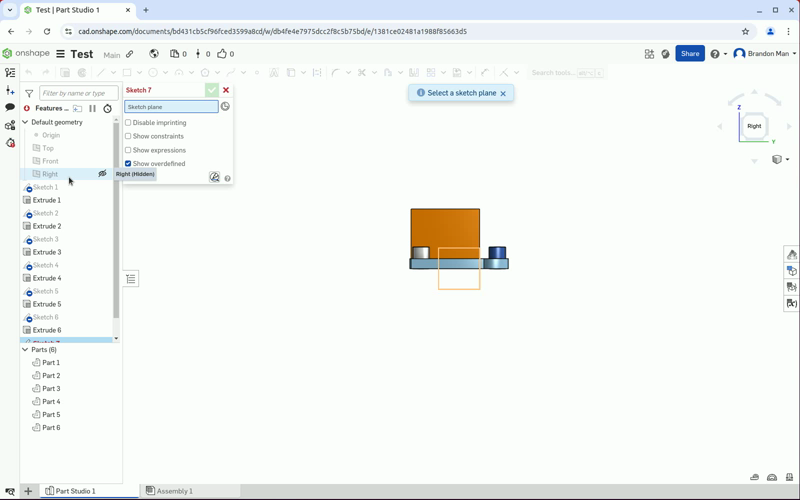
click(69, 176)
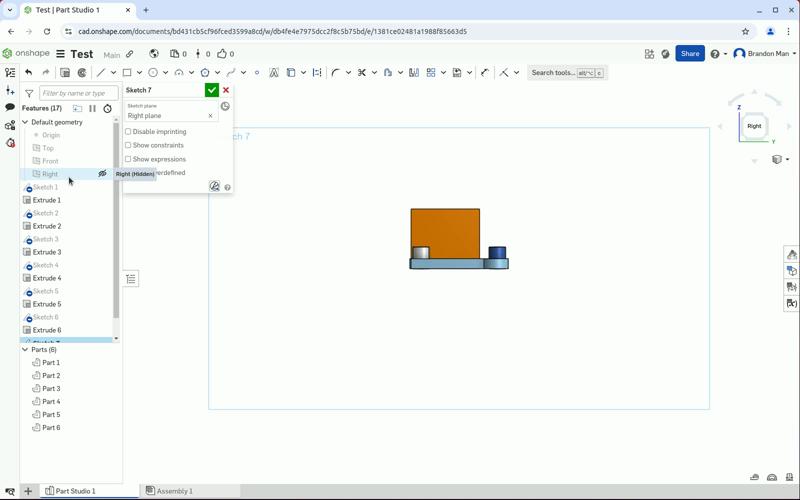
mouse_move(73, 352)
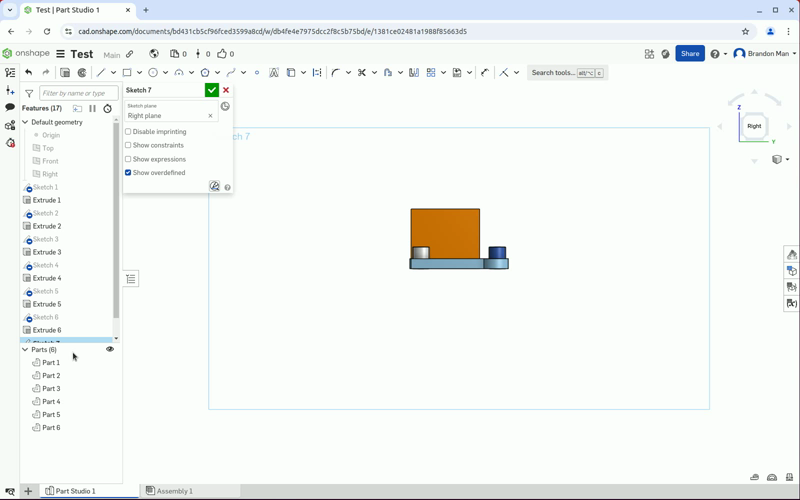
key(y)
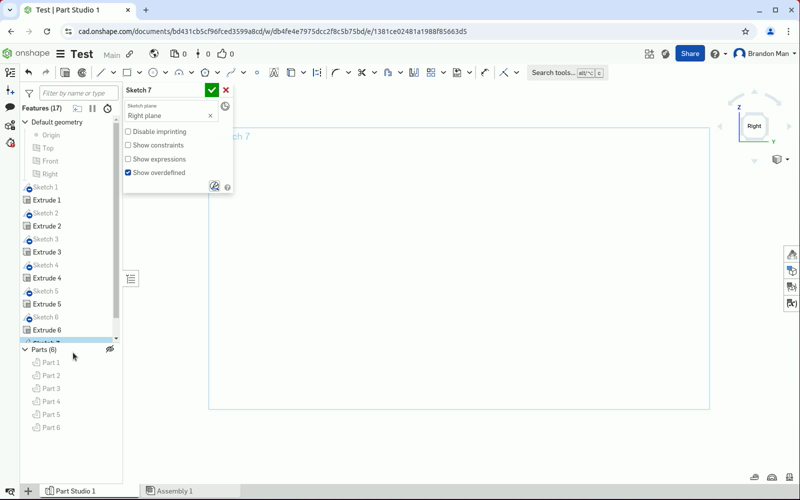
key(c)
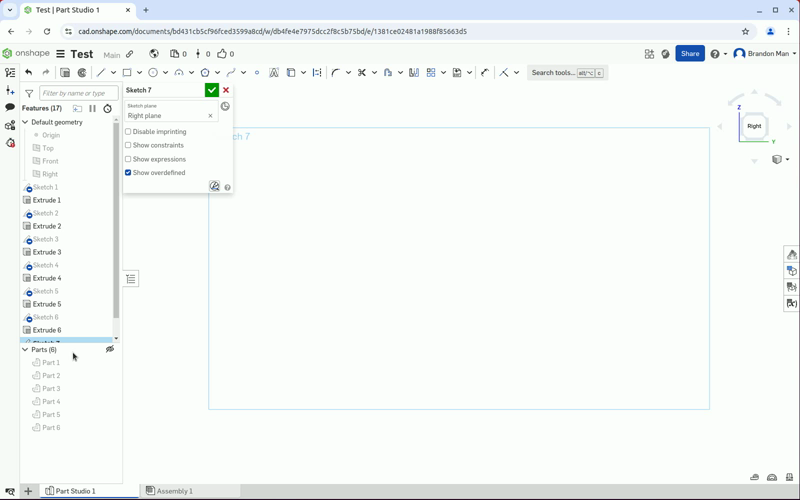
key_down(shift)
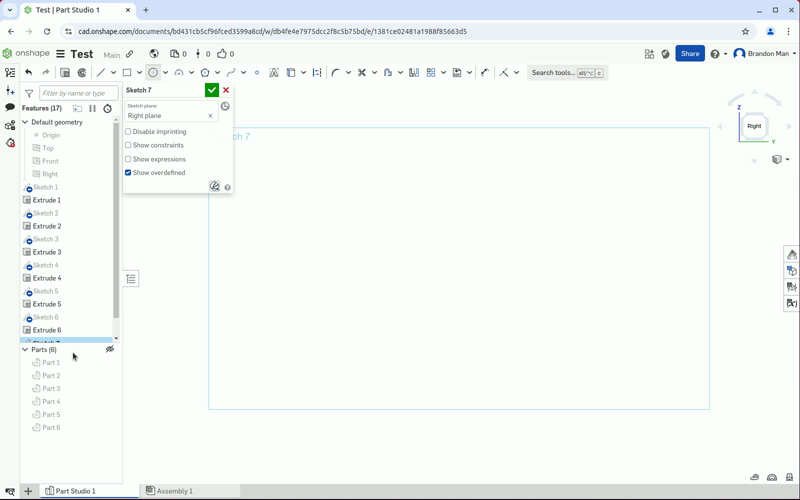
mouse_move(483, 250)
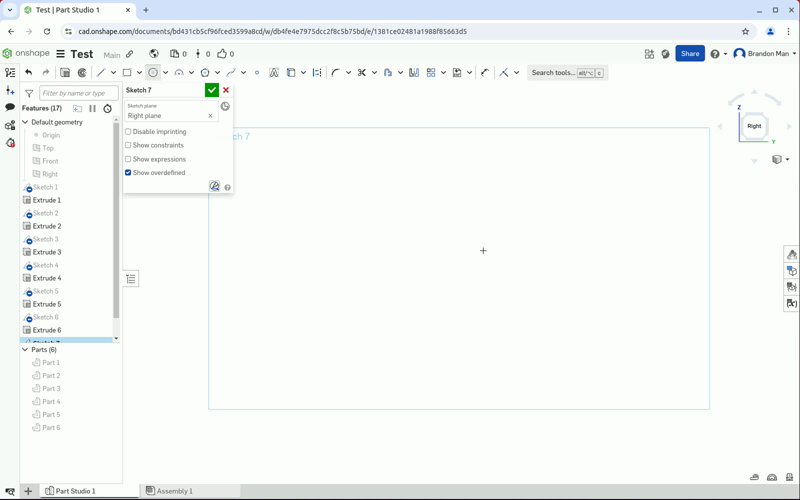
click(483, 250)
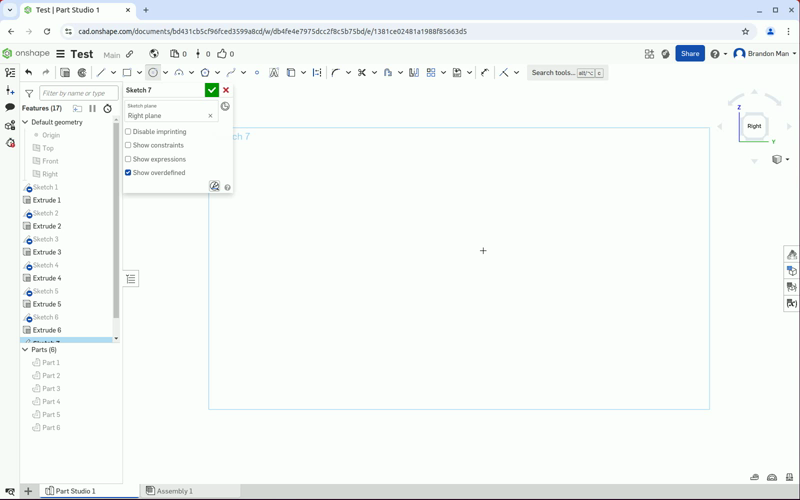
key_up(shift)
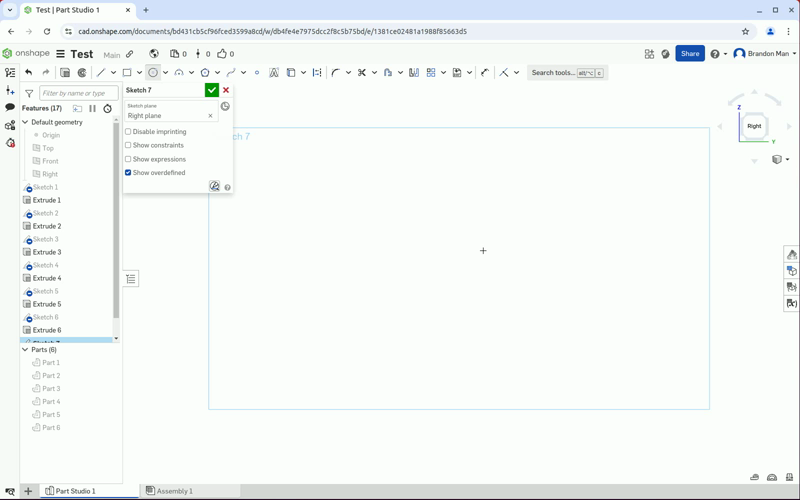
mouse_move(487, 250)
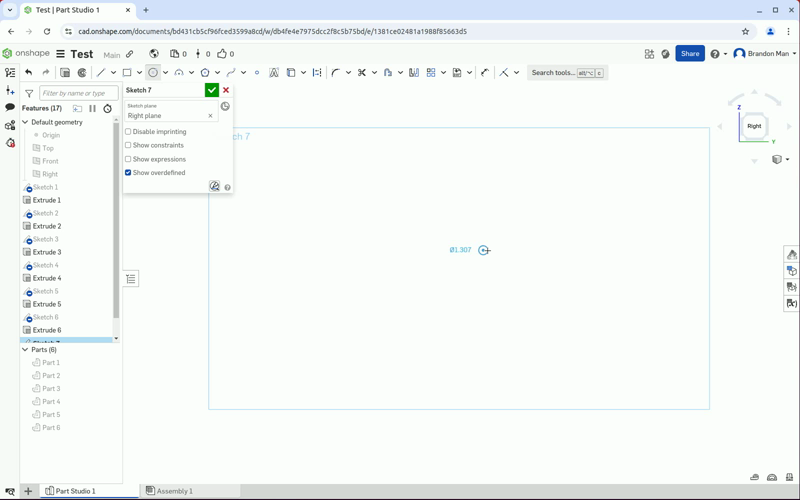
click(487, 250)
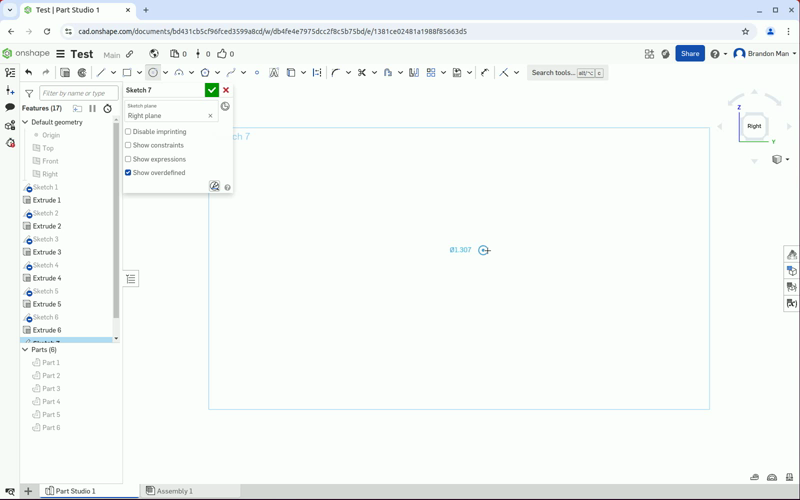
key(esc)
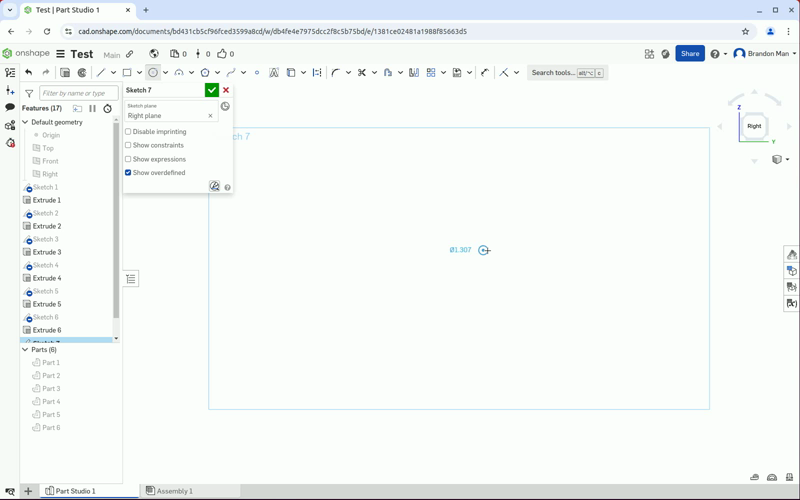
mouse_move(479, 248)
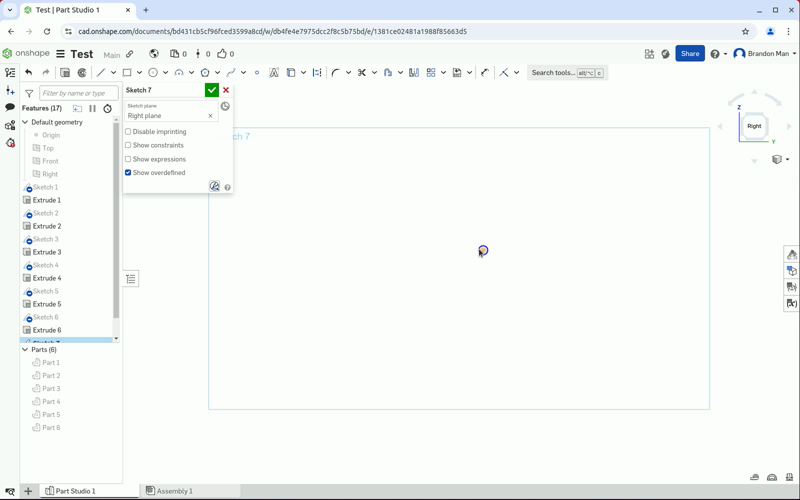
scroll(6)
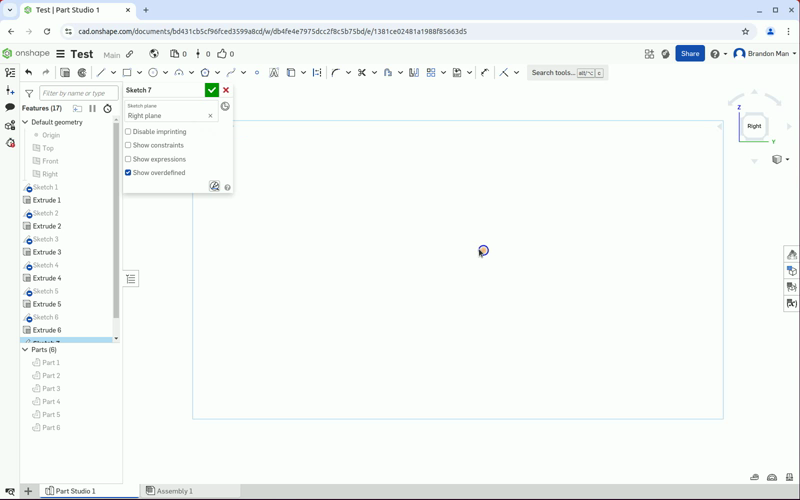
scroll(6)
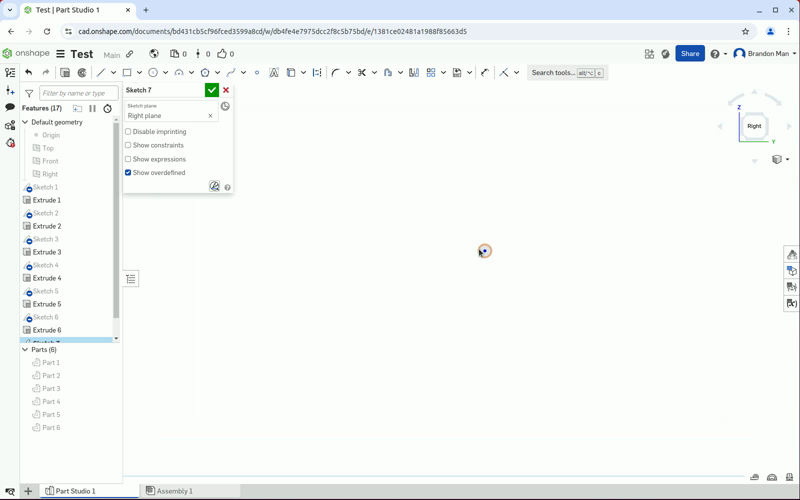
scroll(6)
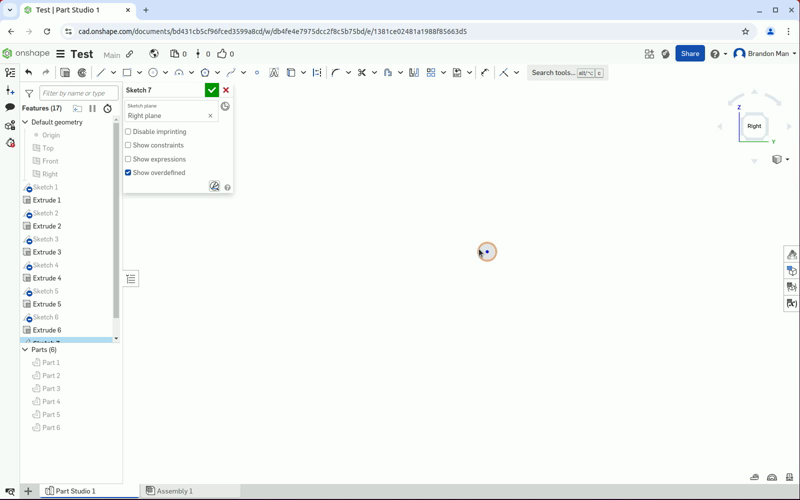
scroll(6)
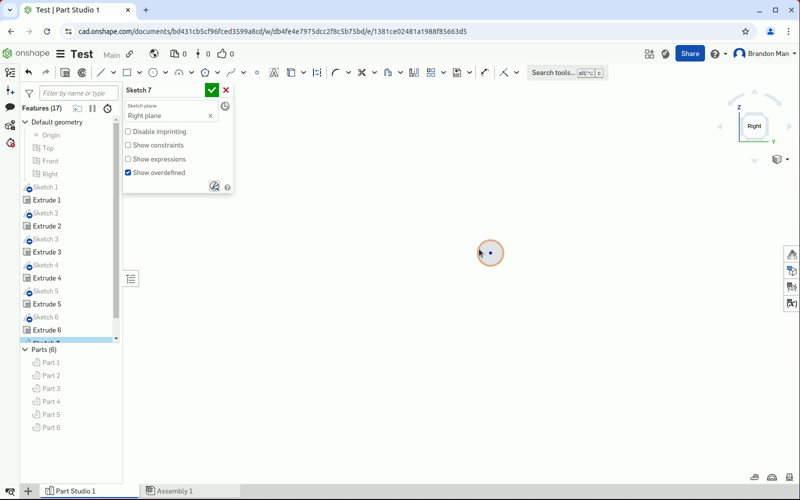
scroll(6)
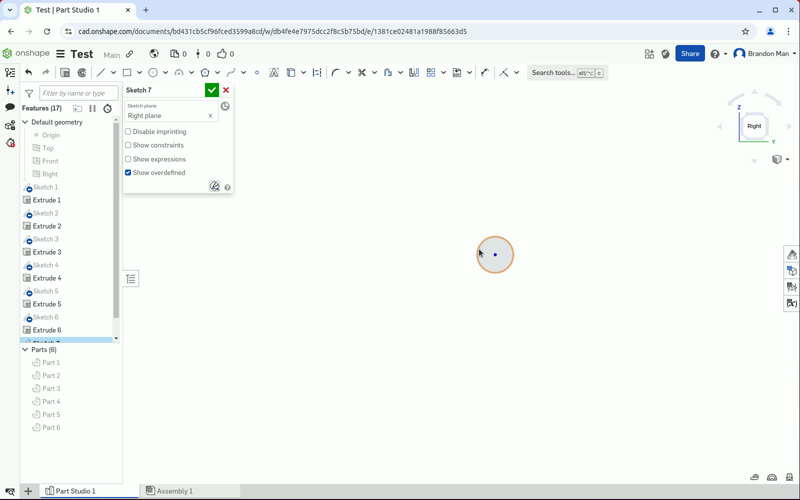
scroll(6)
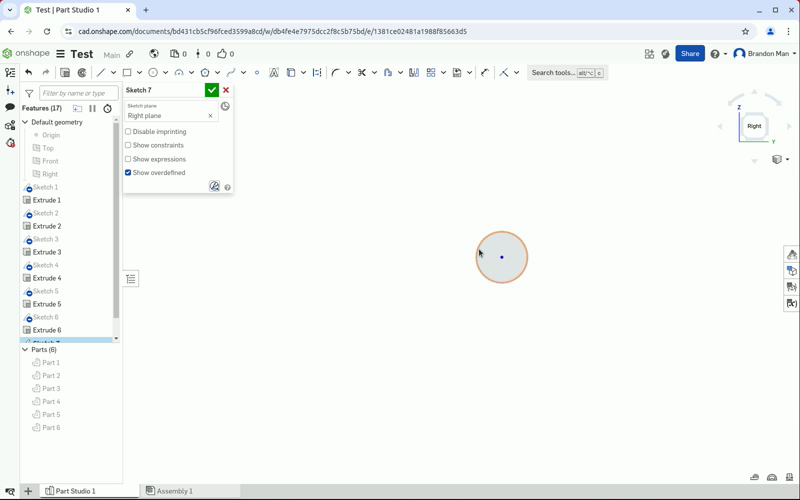
scroll(6)
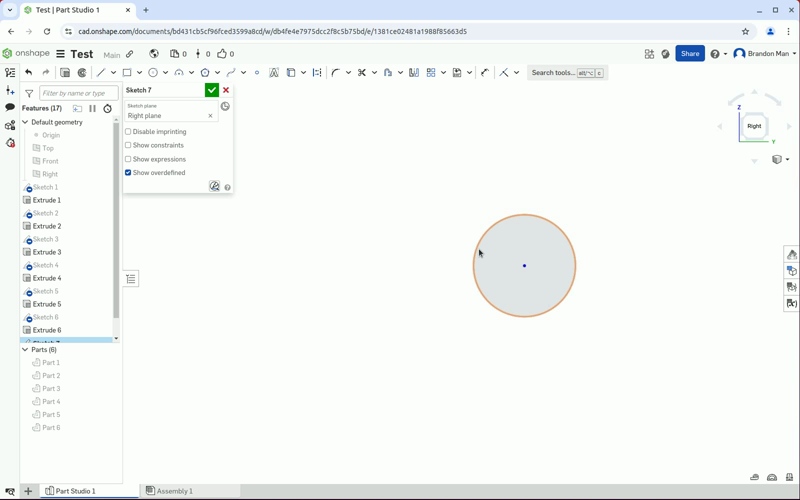
click(479, 248)
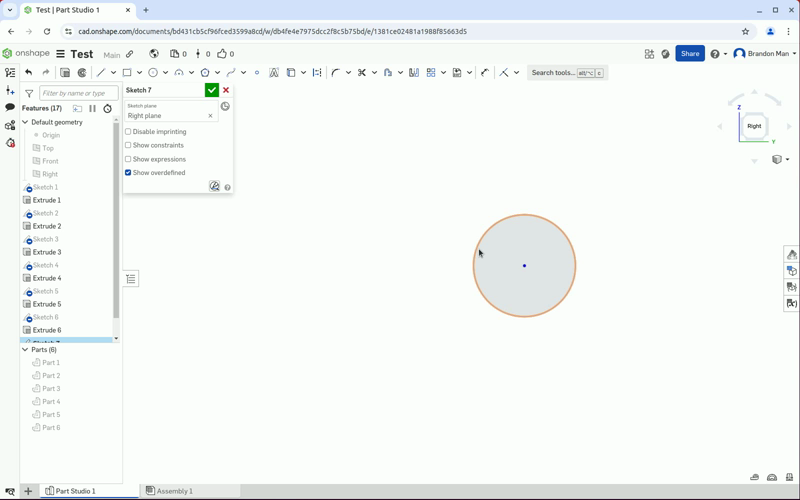
scroll(-6)
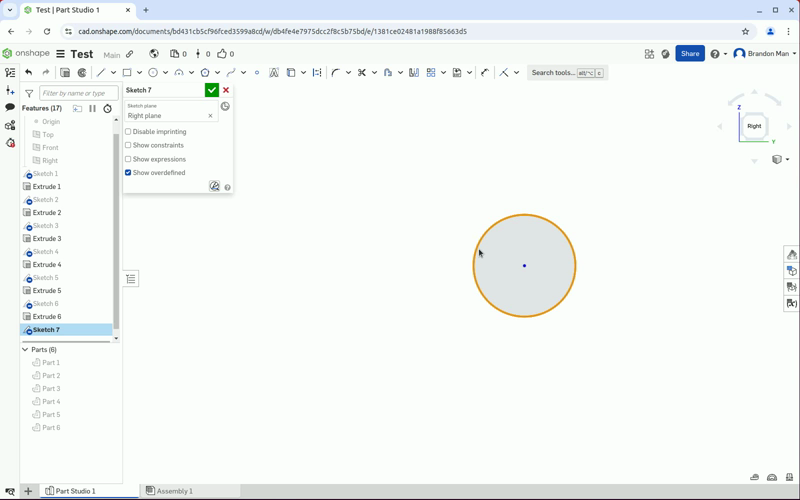
scroll(-6)
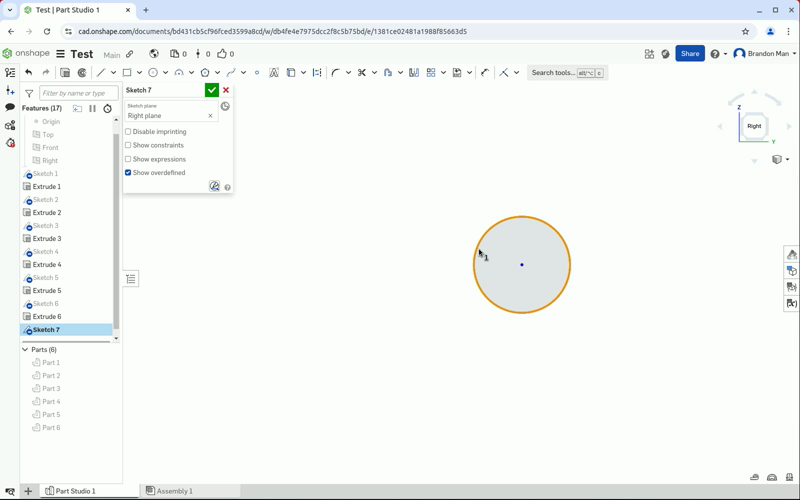
scroll(-6)
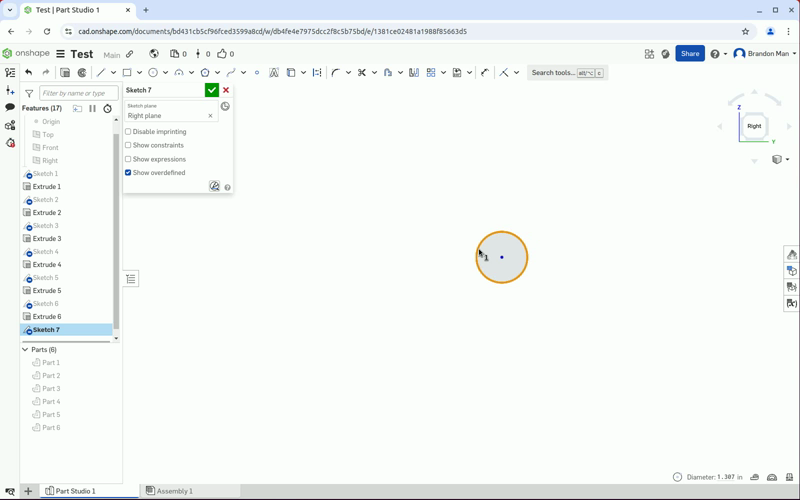
scroll(-6)
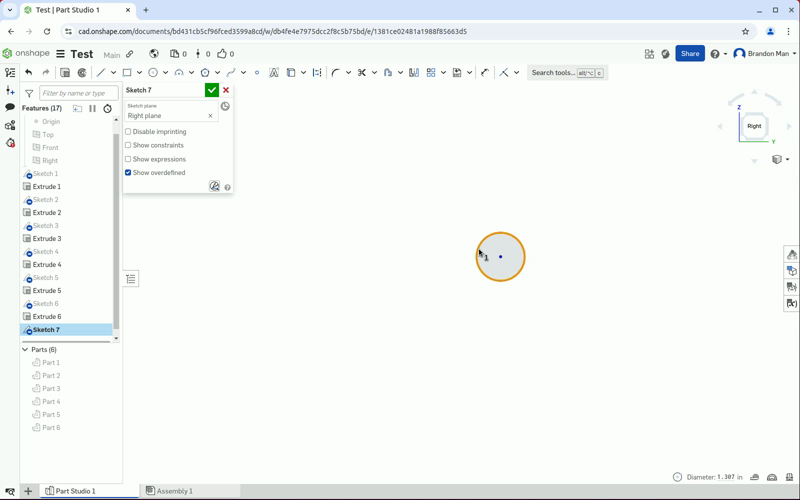
scroll(-6)
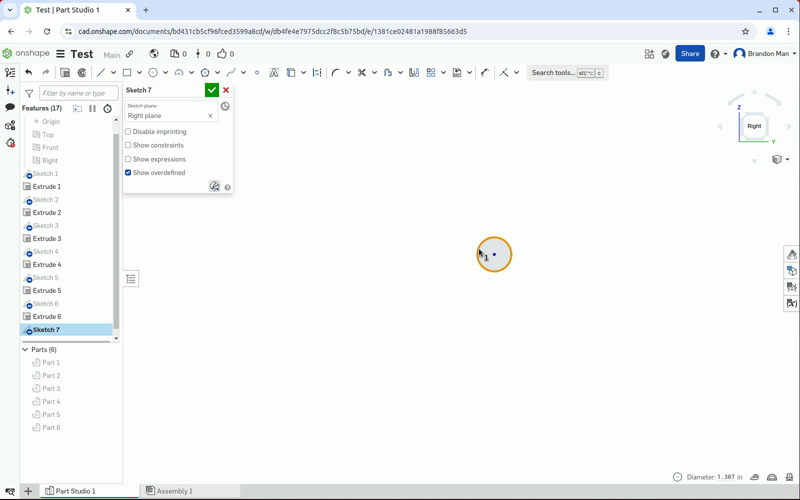
scroll(-6)
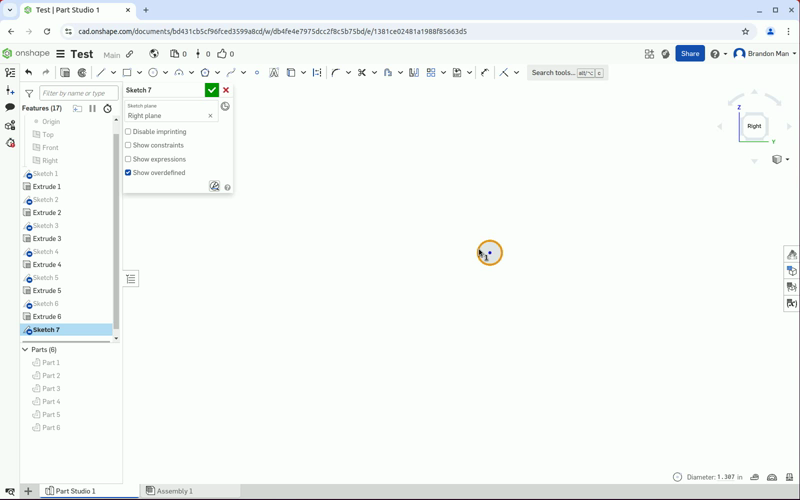
scroll(-6)
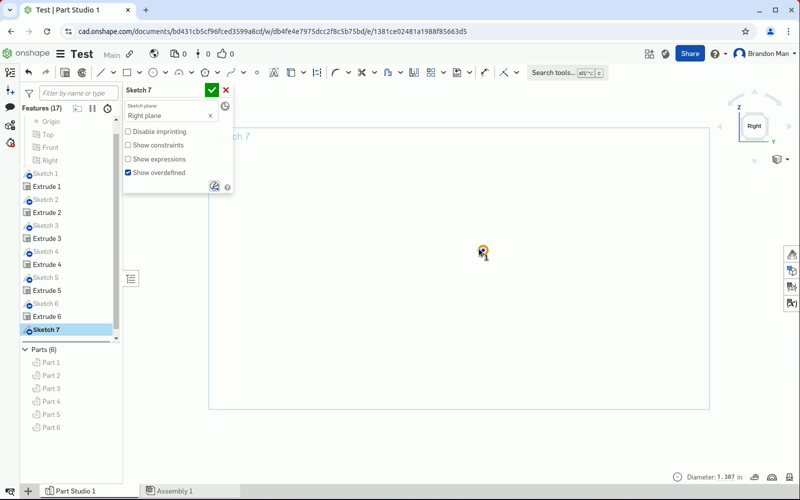
mouse_move(73, 352)
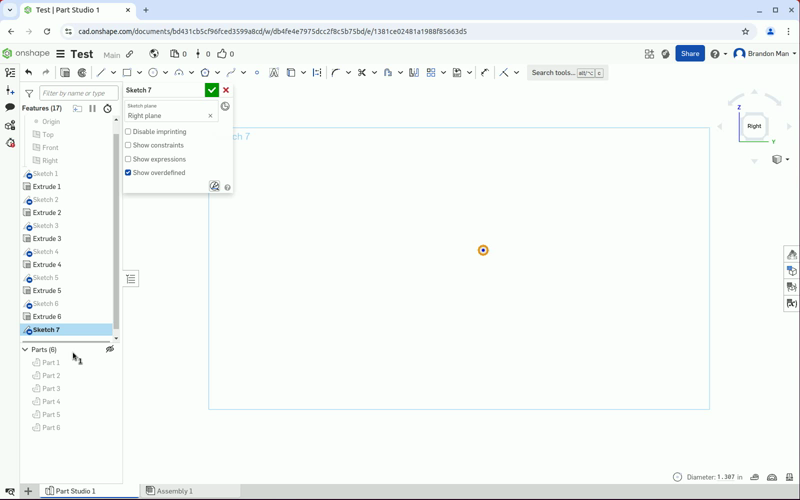
key(shift+y)
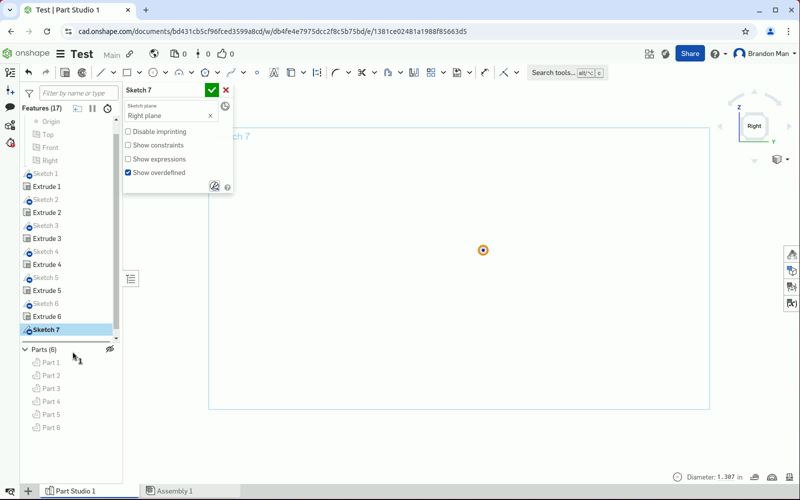
key(shift+e)
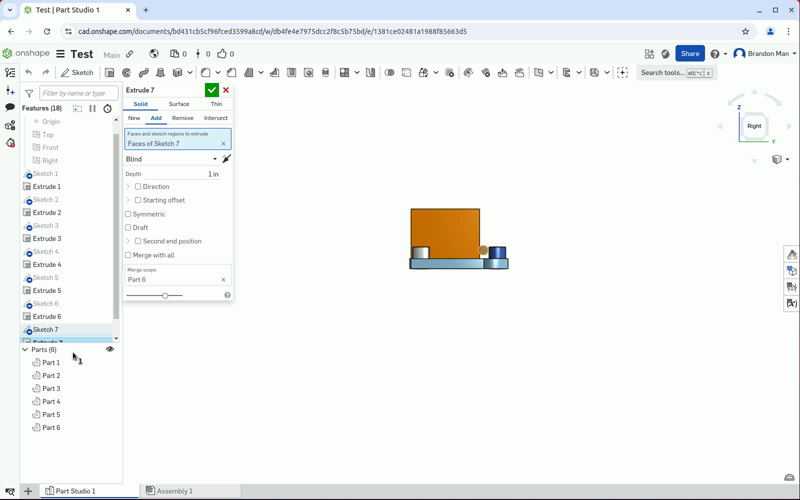
mouse_move(143, 106)
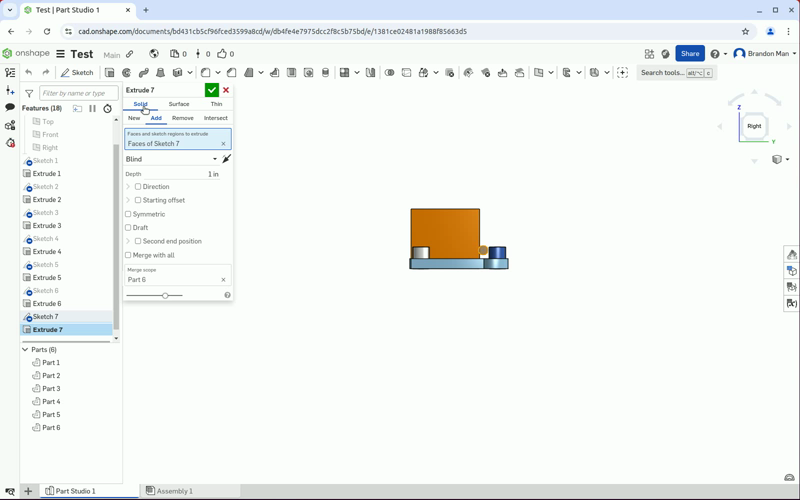
click(143, 106)
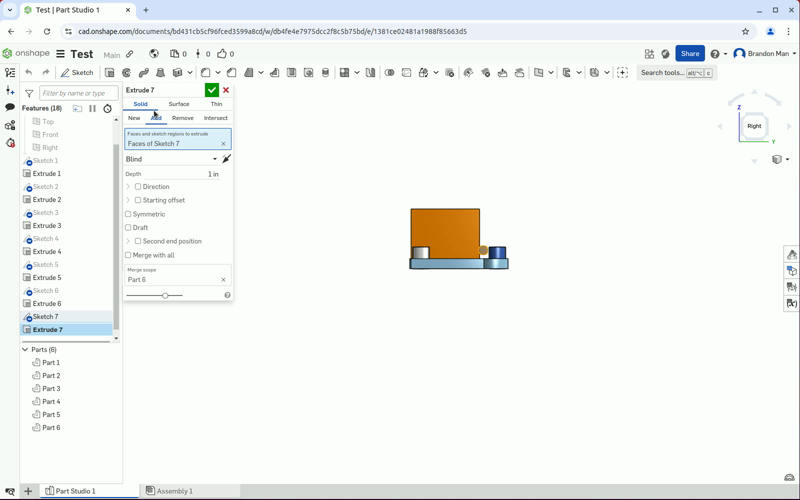
mouse_move(186, 120)
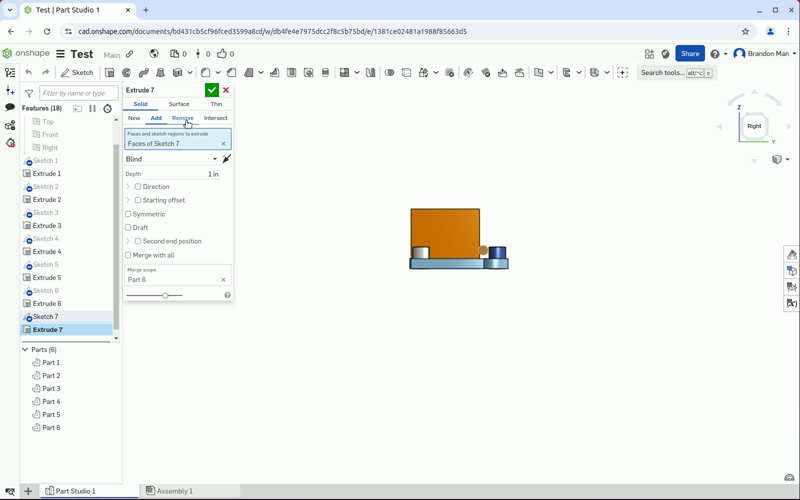
click(186, 120)
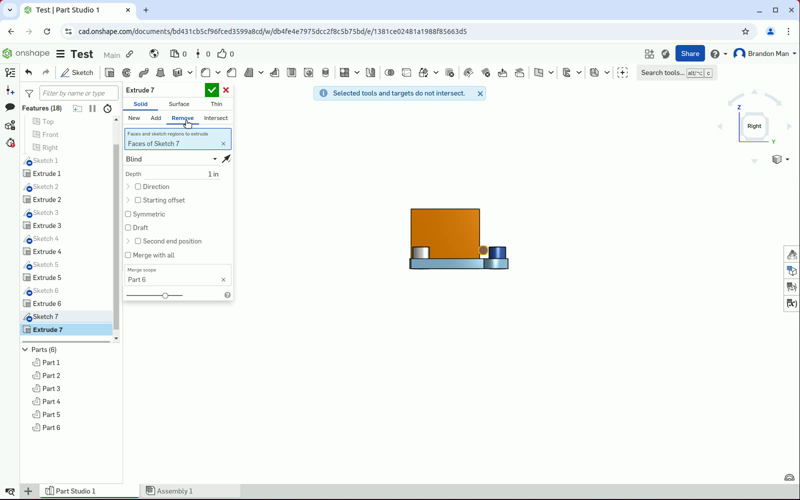
key(tab, 4)
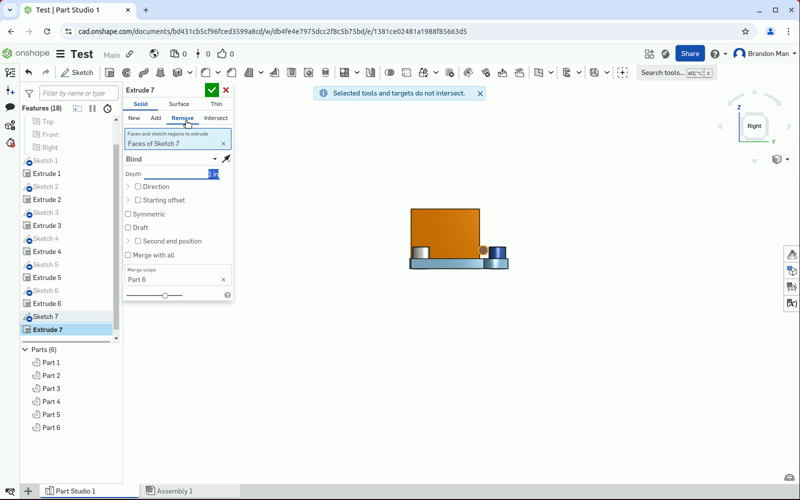
text(-8.666)
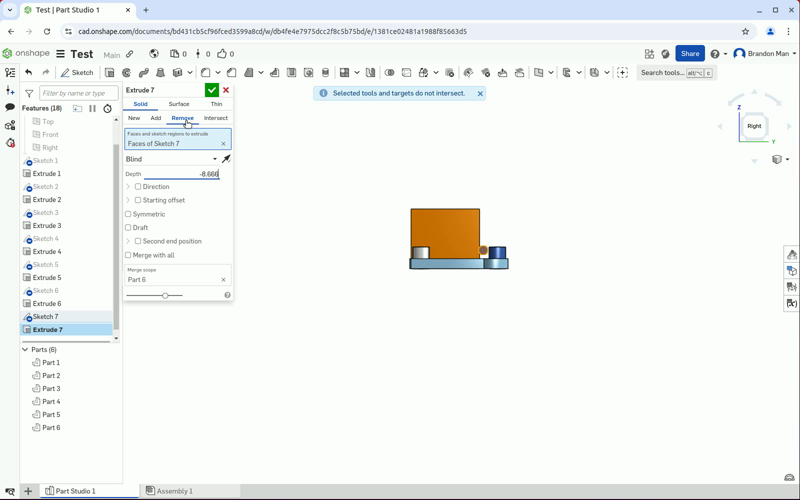
key(tab, 6)
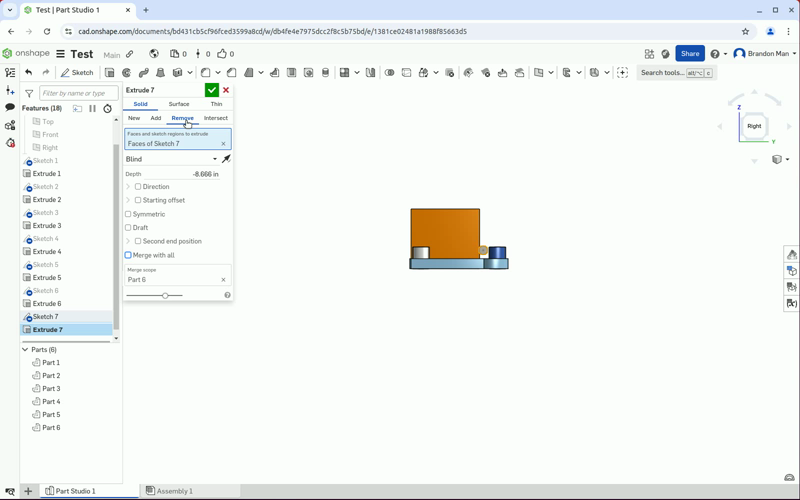
key(space)
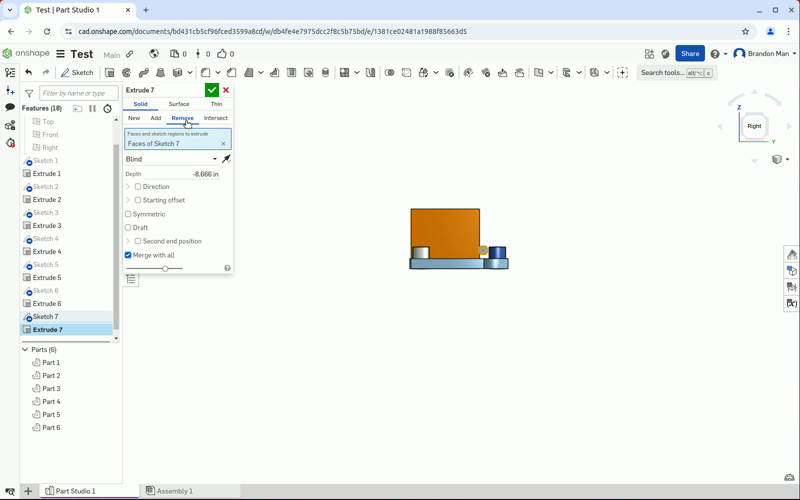
key(enter)
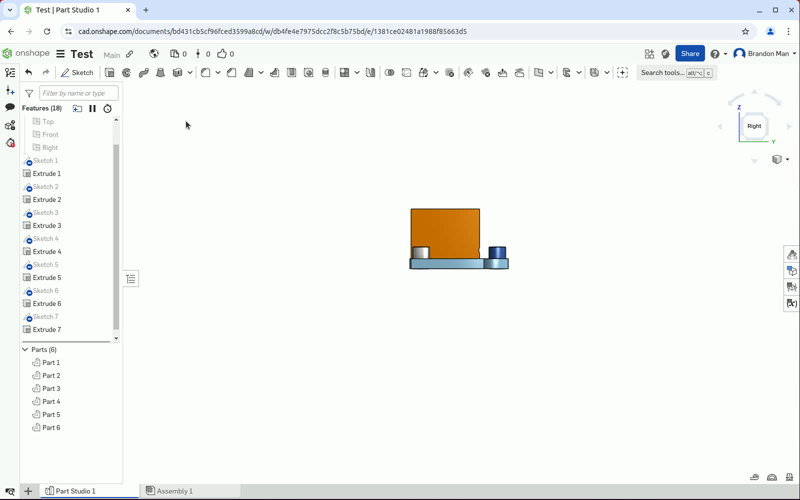
key(shift+h)
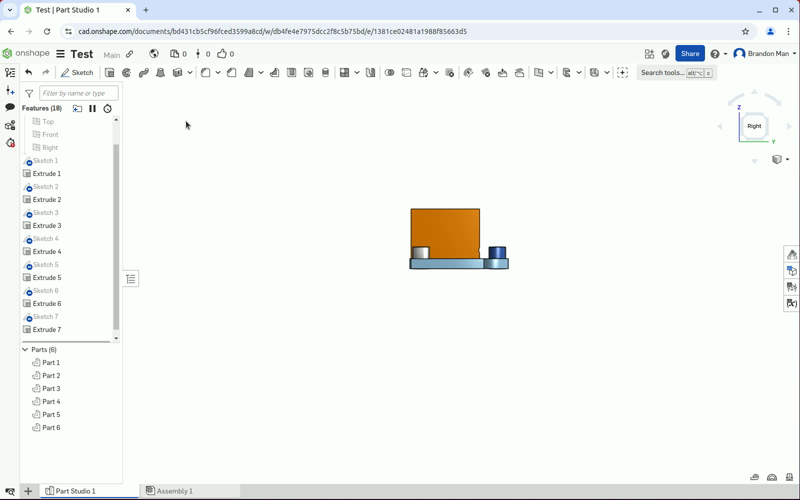
key(shift+h)
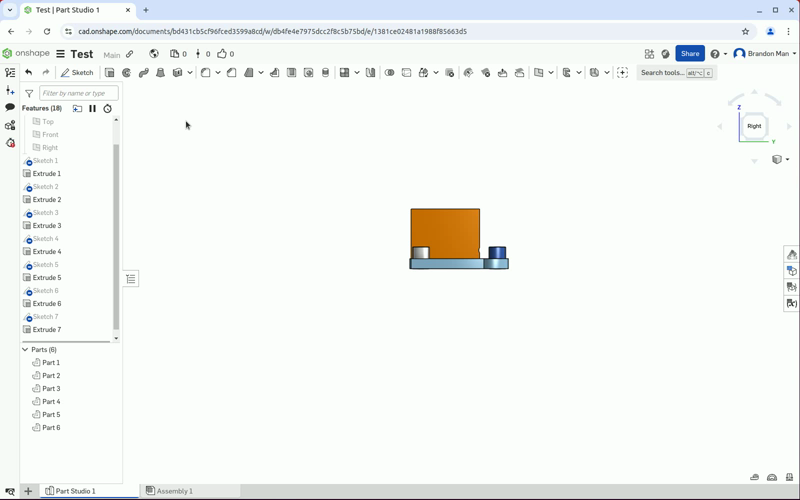
mouse_move(69, 163)
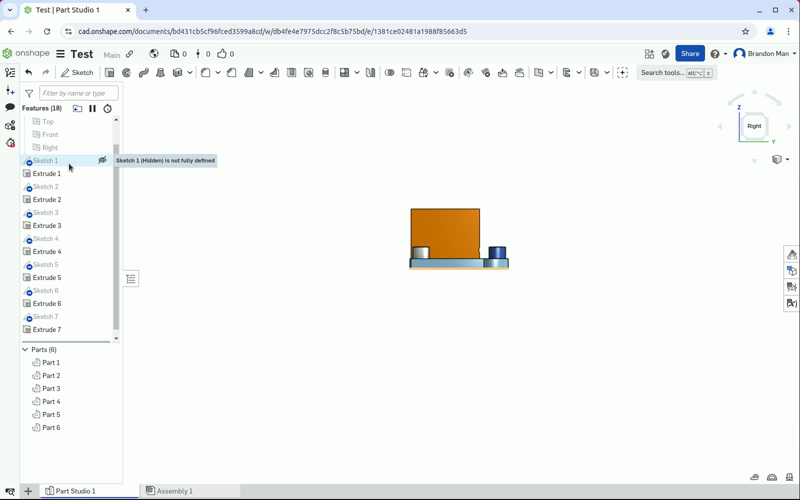
click(69, 163)
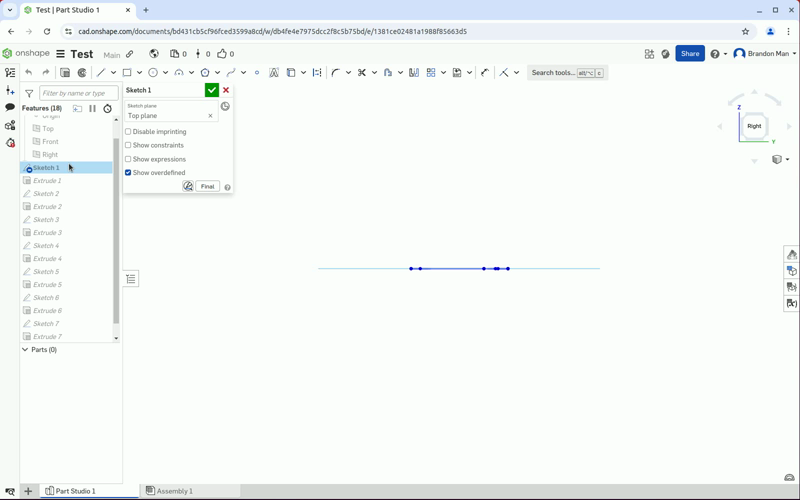
mouse_move(229, 92)
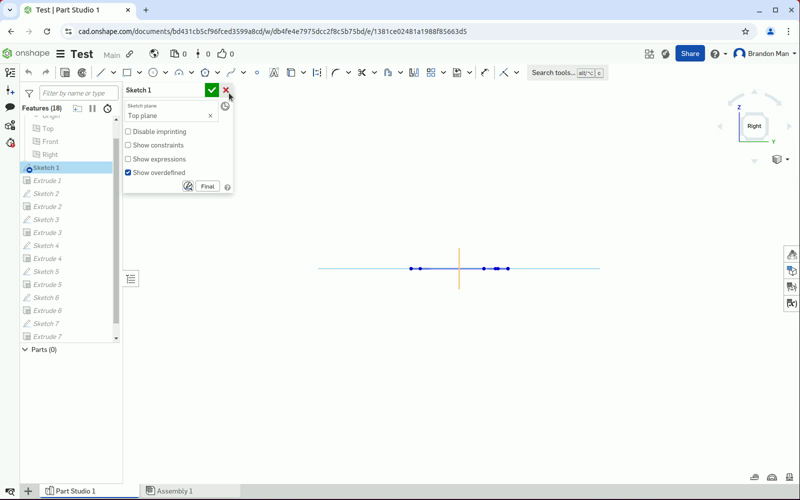
click(229, 92)
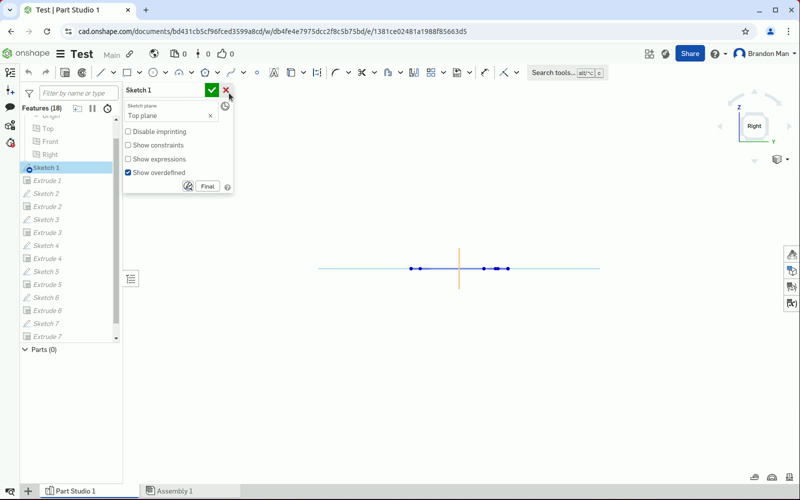
key(shift+s)
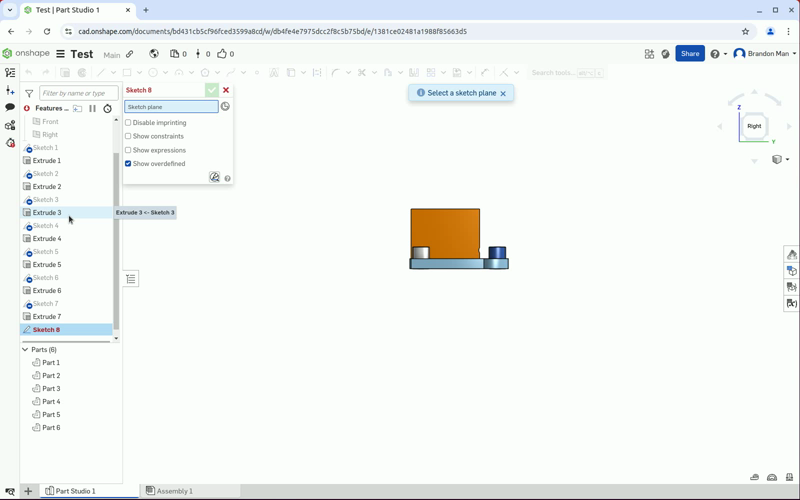
scroll(3)
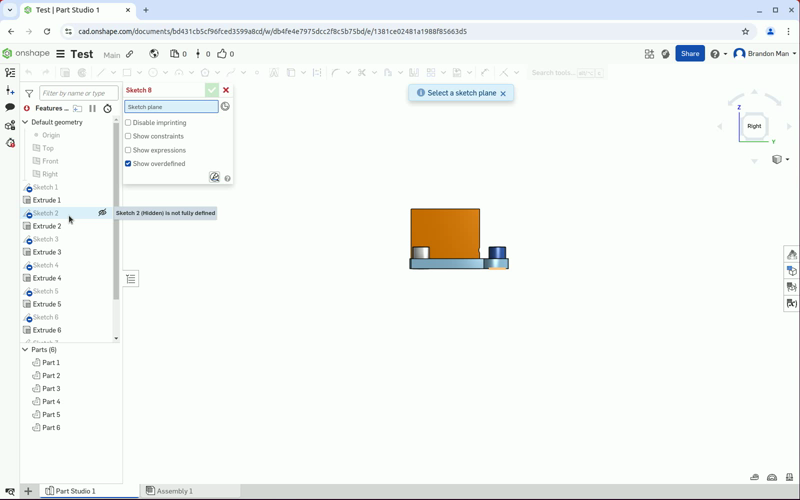
mouse_move(69, 176)
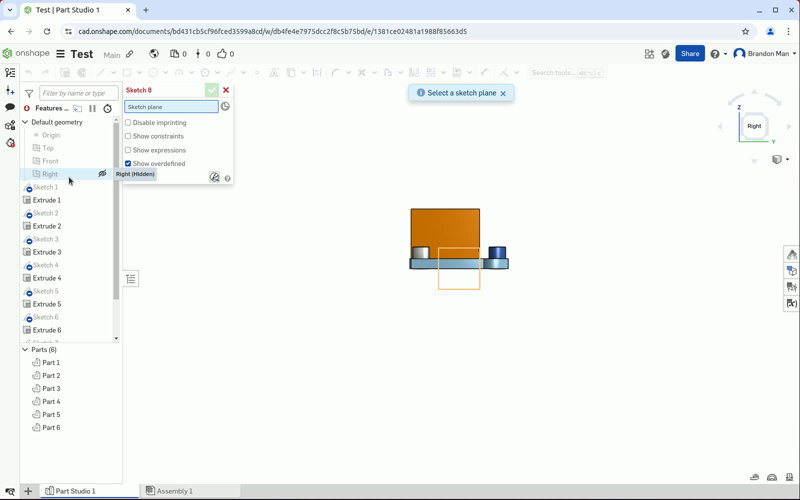
click(69, 176)
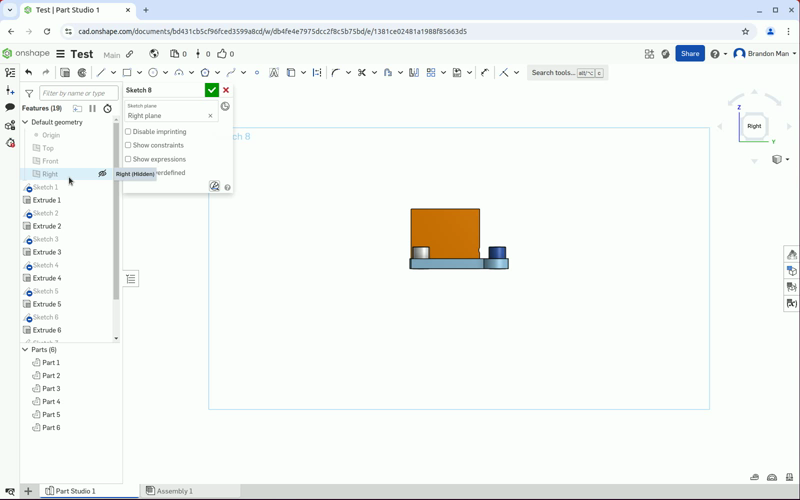
mouse_move(73, 352)
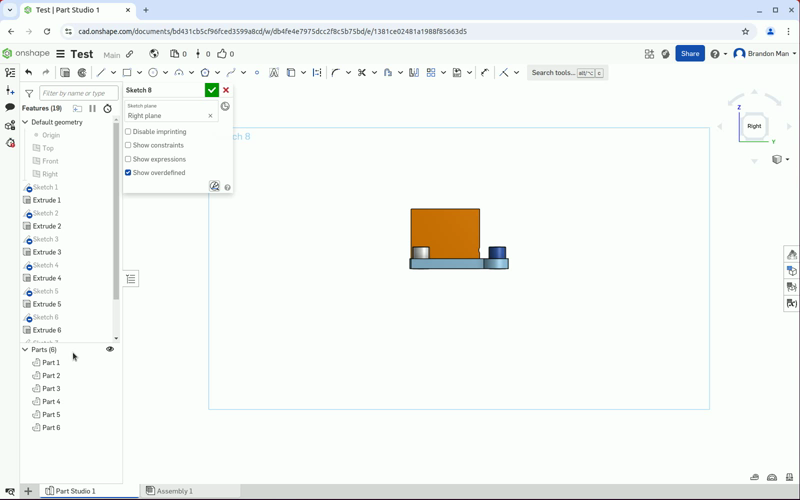
key(y)
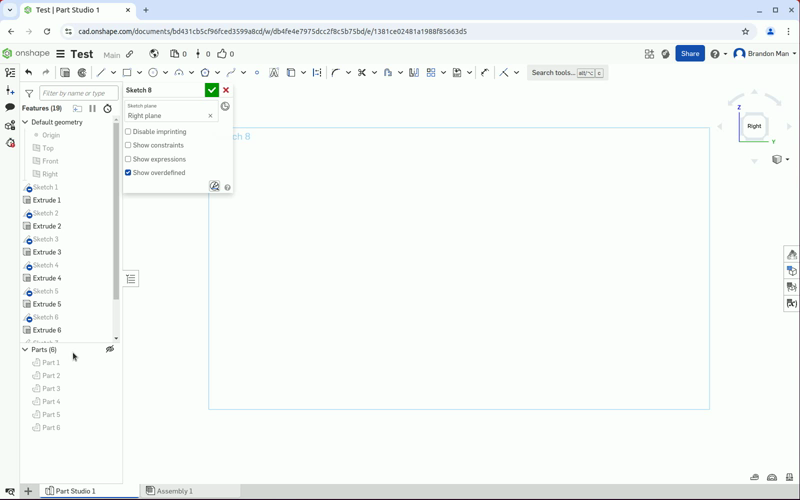
key(c)
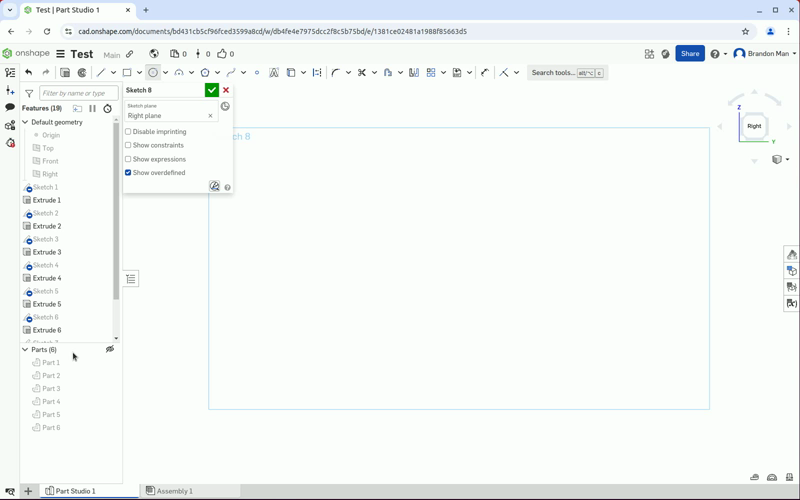
key_down(shift)
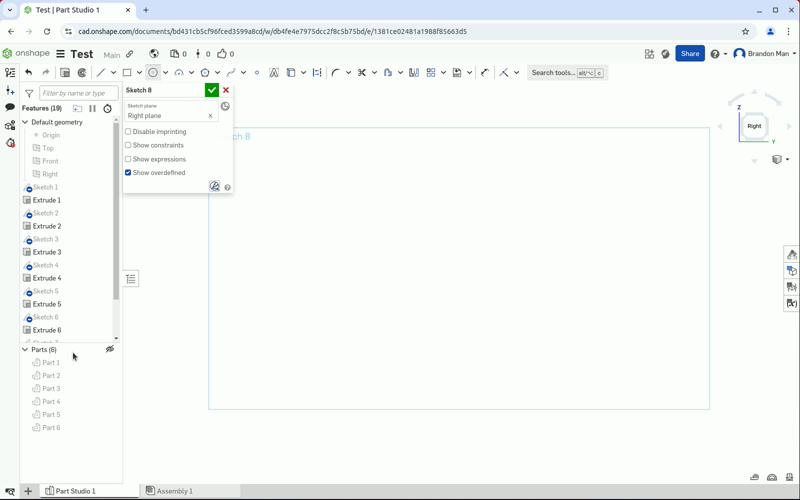
mouse_move(439, 250)
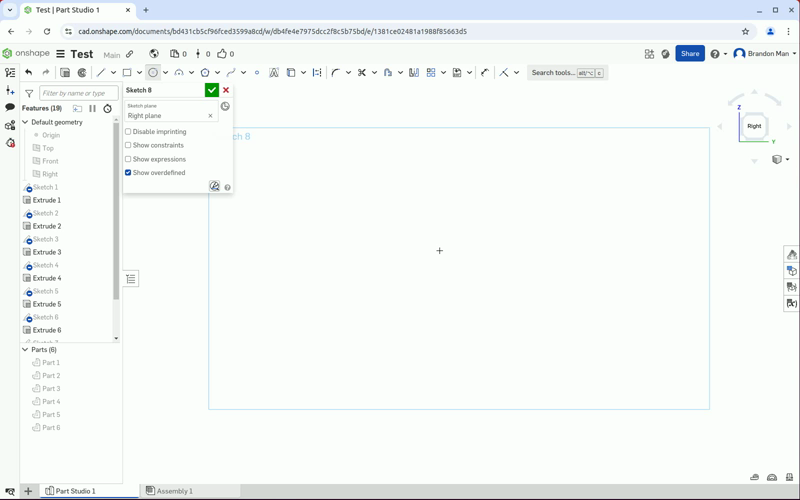
click(439, 250)
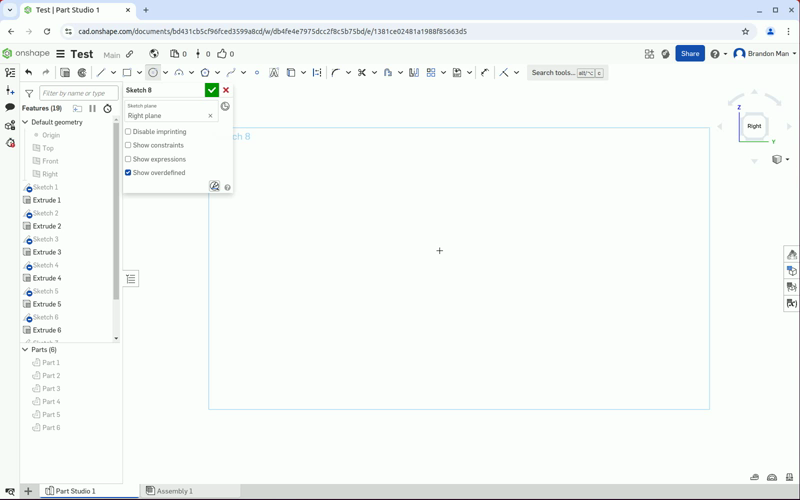
key_up(shift)
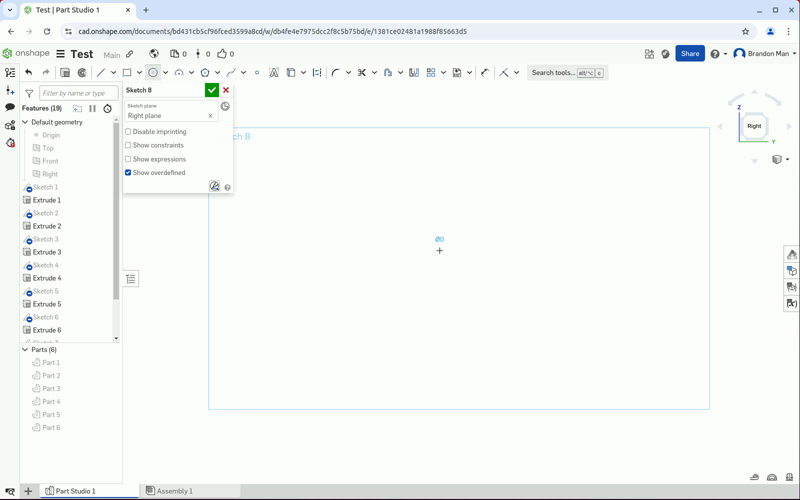
mouse_move(444, 250)
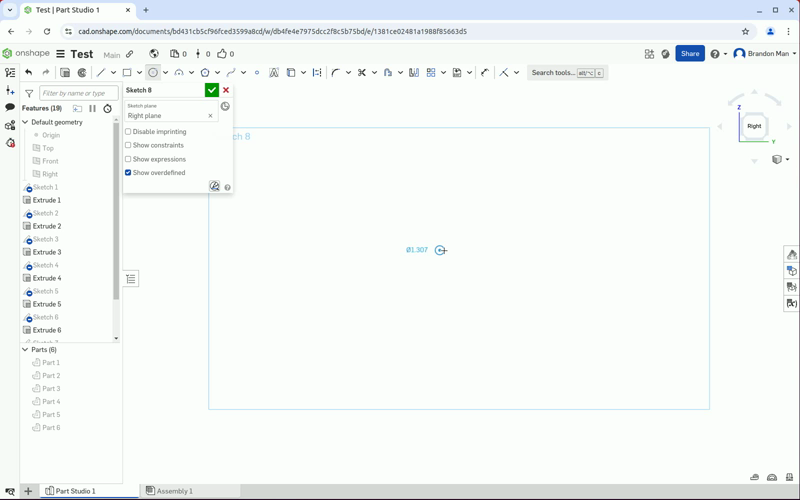
click(444, 250)
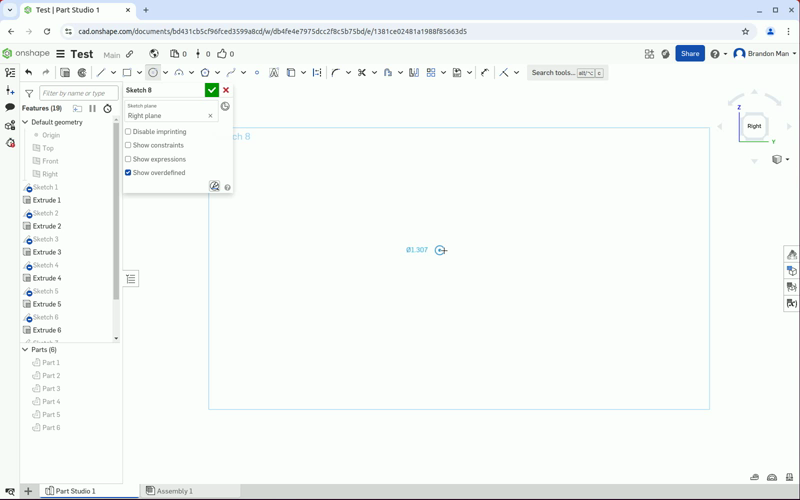
key(esc)
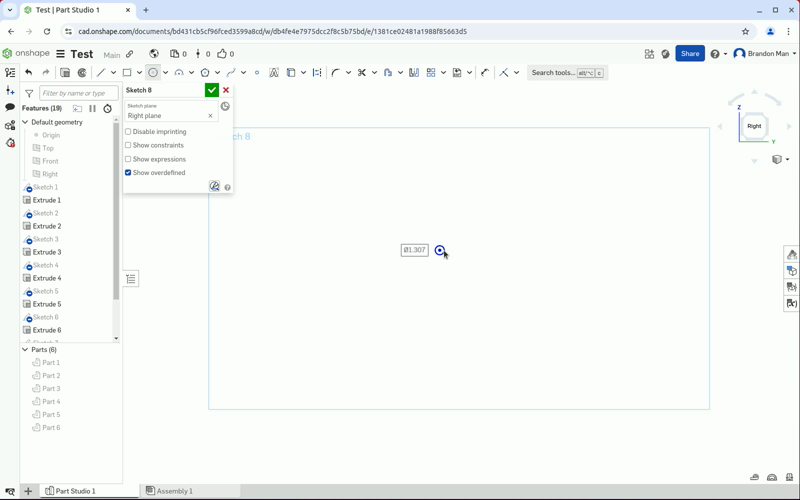
mouse_move(443, 250)
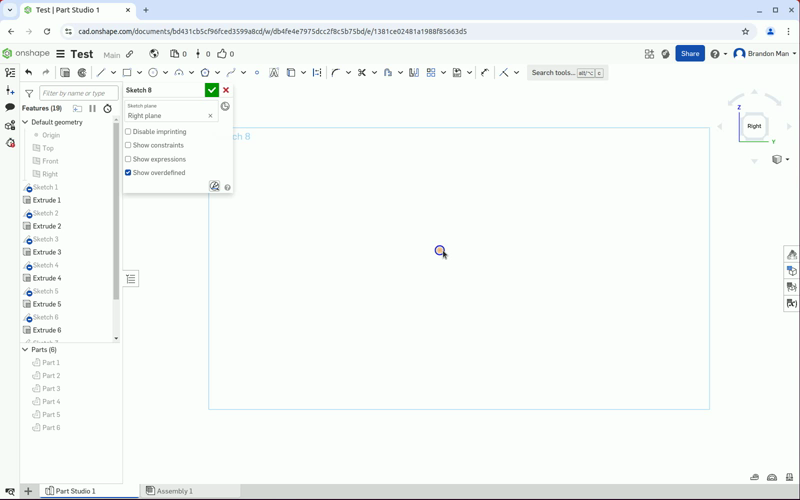
scroll(6)
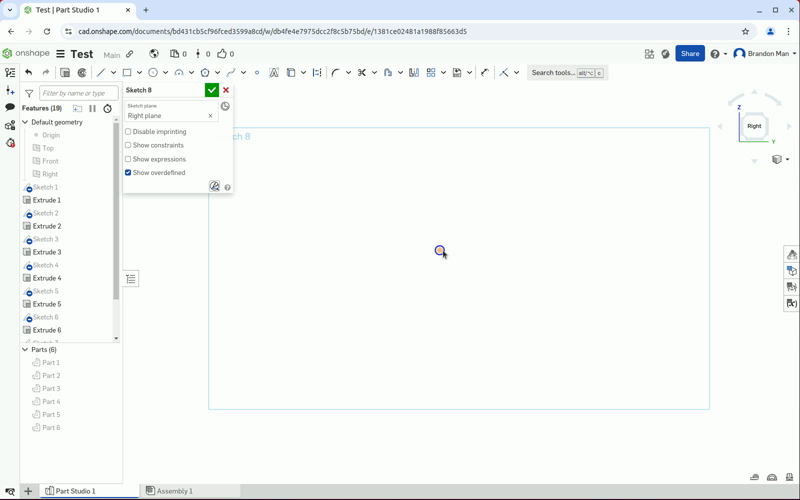
scroll(6)
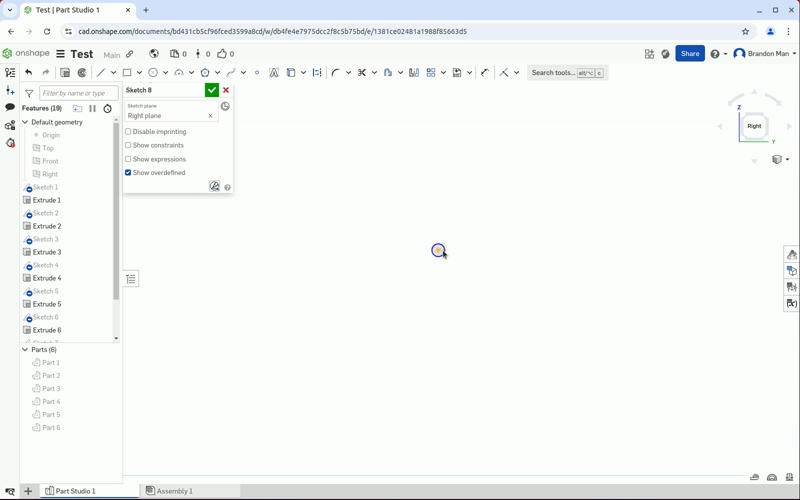
scroll(6)
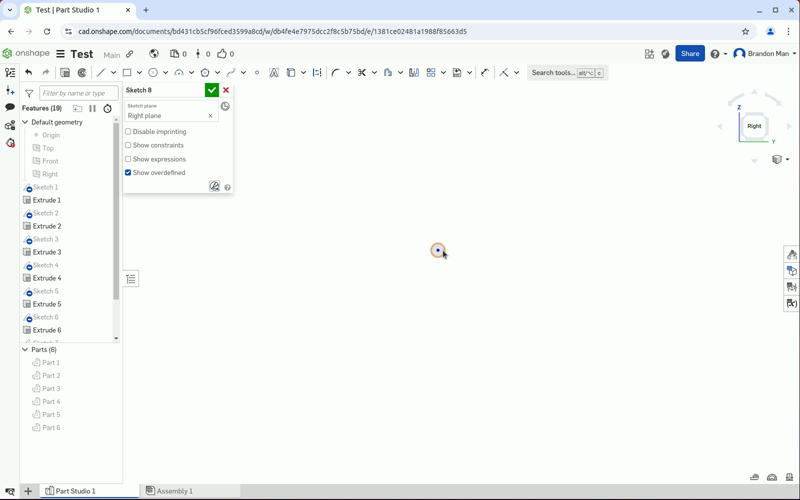
scroll(6)
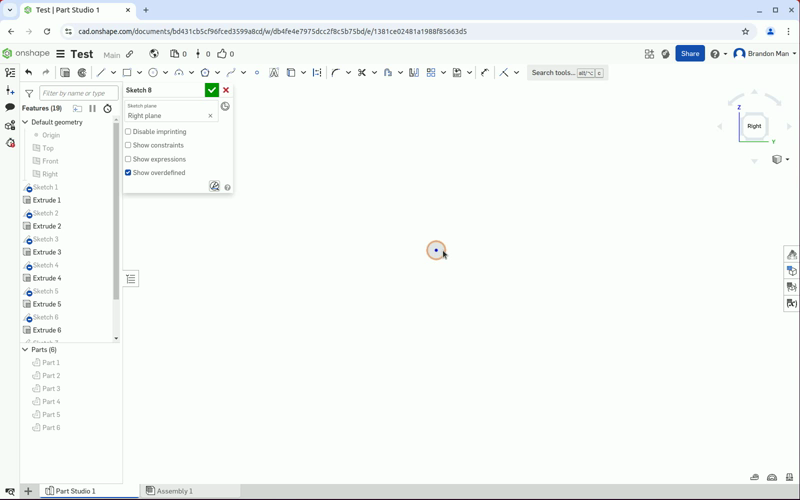
scroll(6)
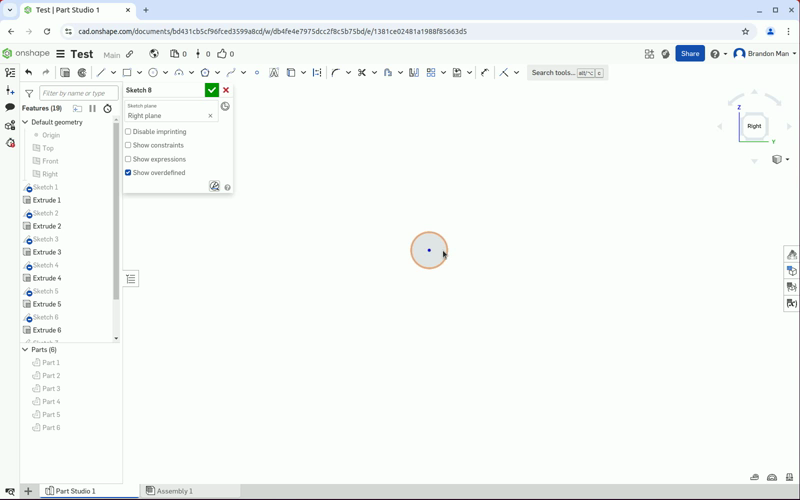
scroll(6)
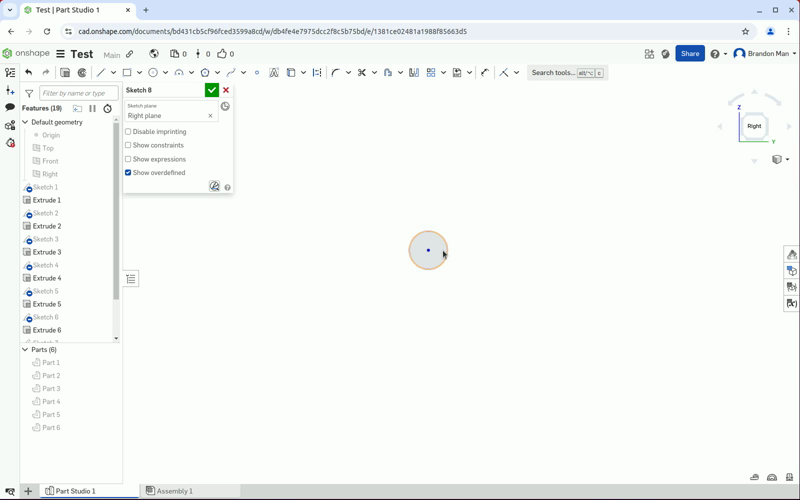
scroll(6)
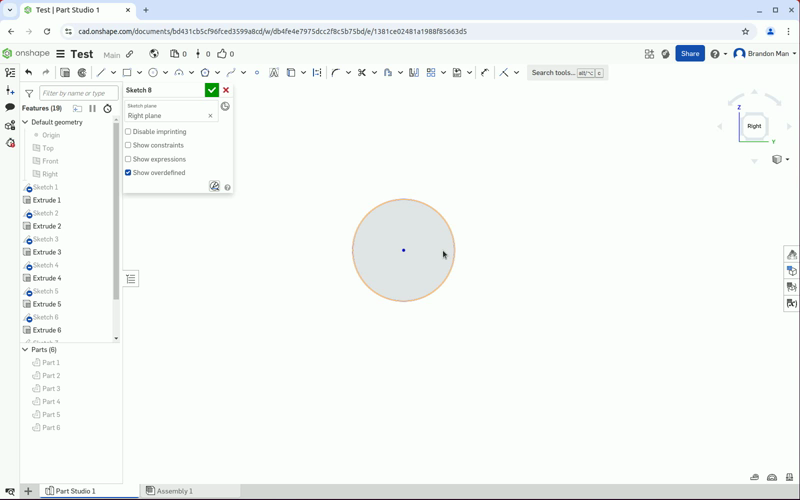
click(443, 250)
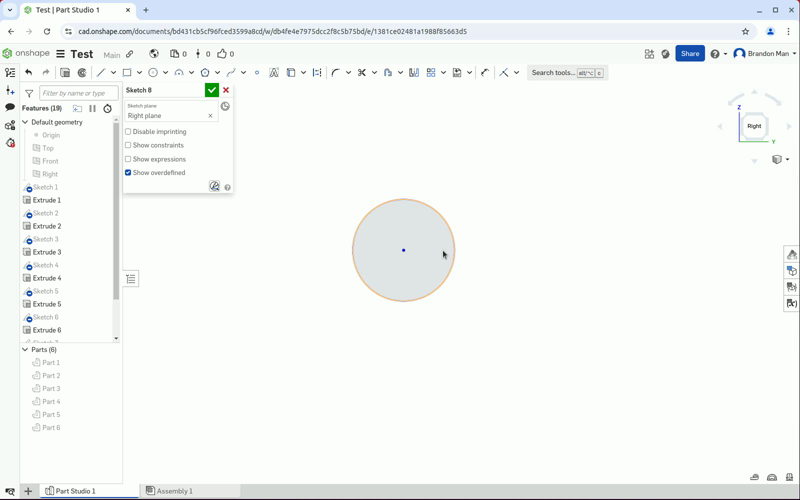
scroll(-6)
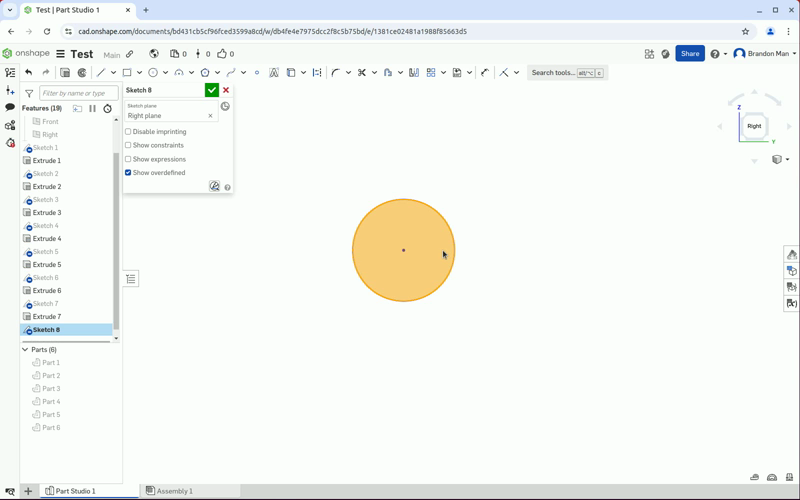
scroll(-6)
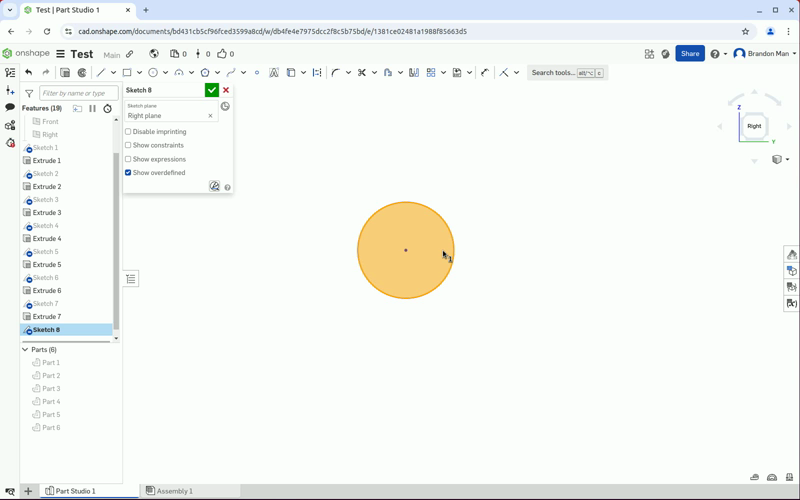
scroll(-6)
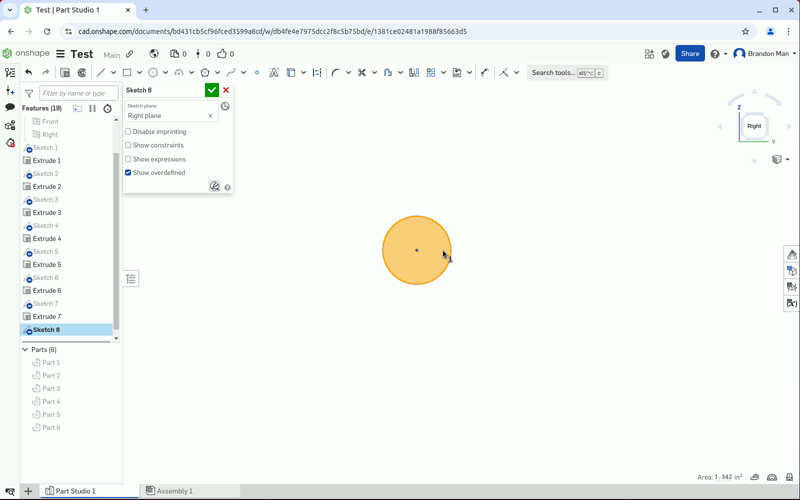
scroll(-6)
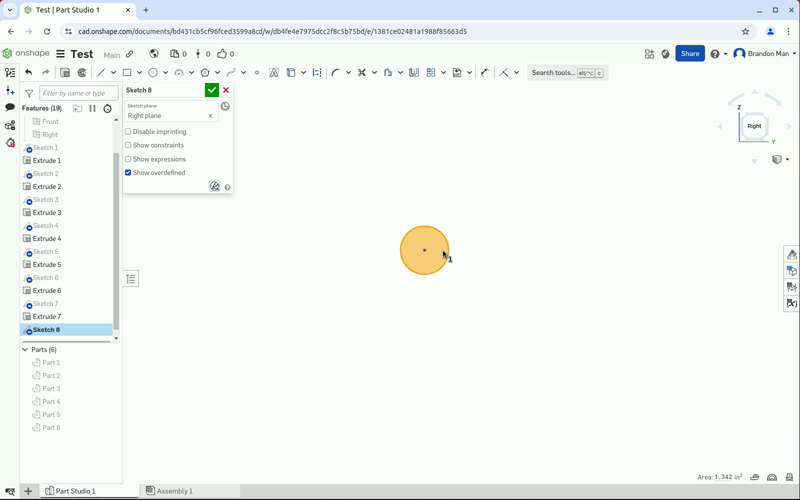
scroll(-6)
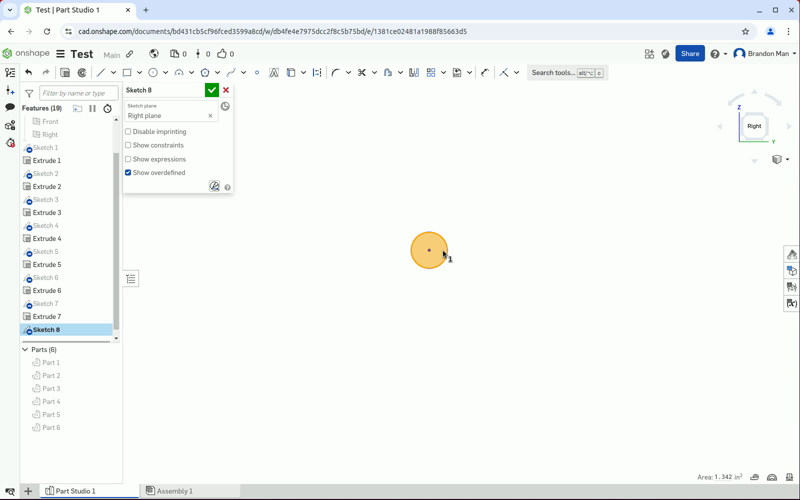
scroll(-6)
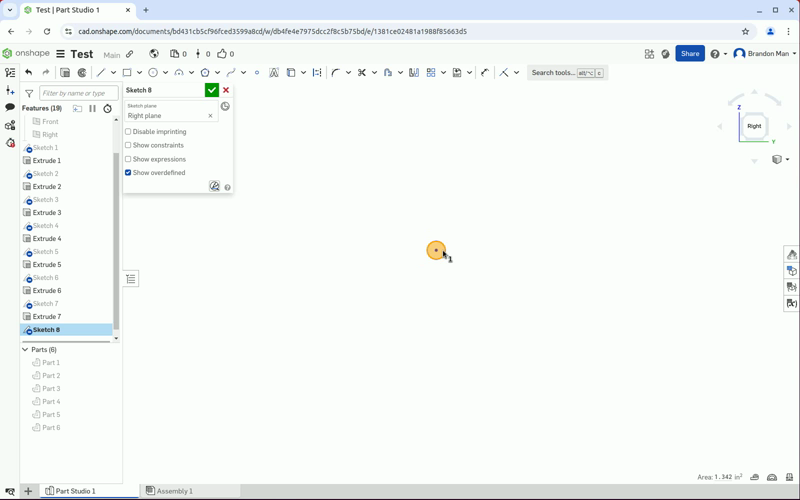
scroll(-6)
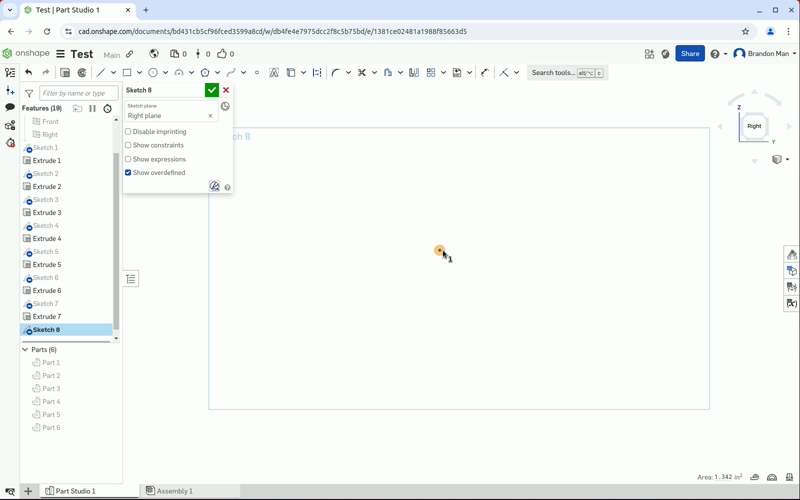
mouse_move(73, 352)
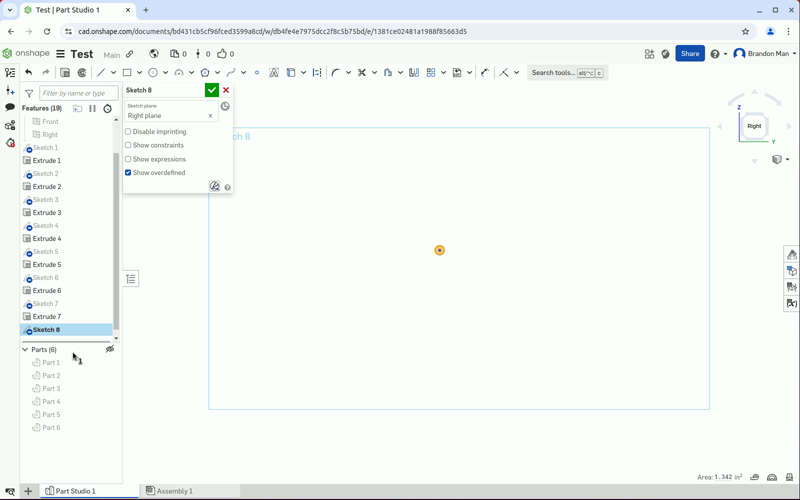
key(shift+y)
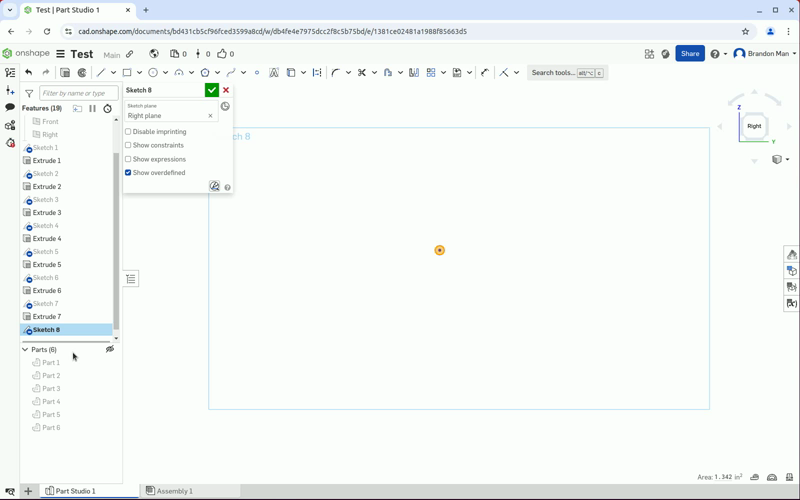
key(shift+e)
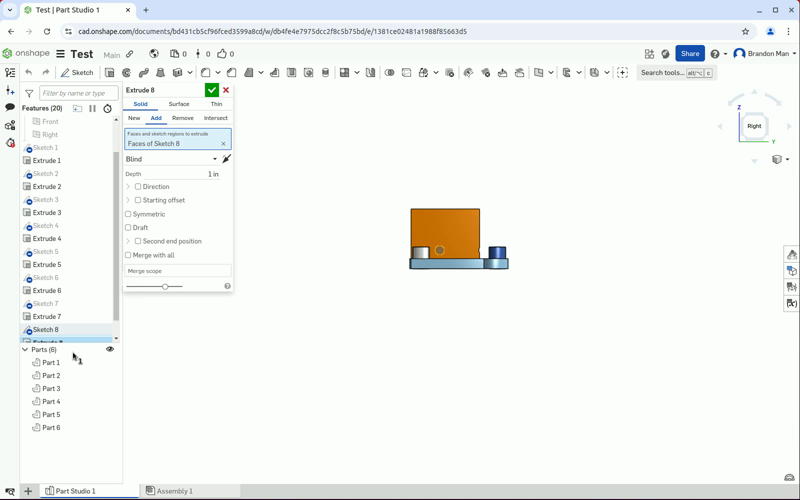
mouse_move(143, 106)
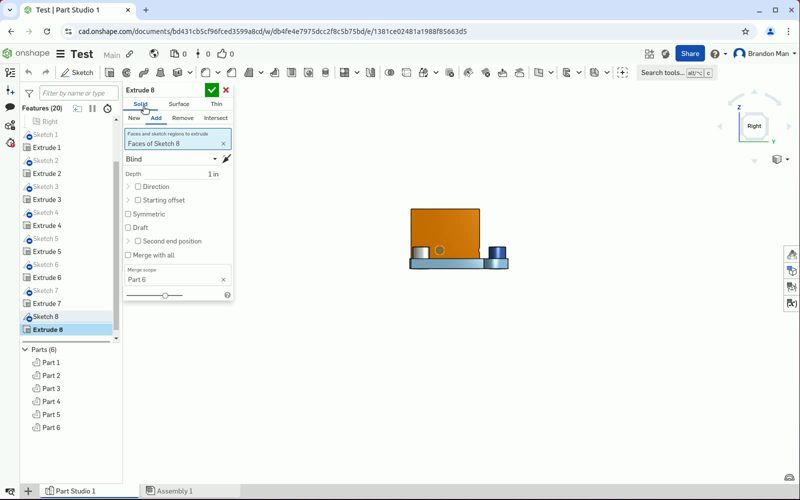
click(143, 106)
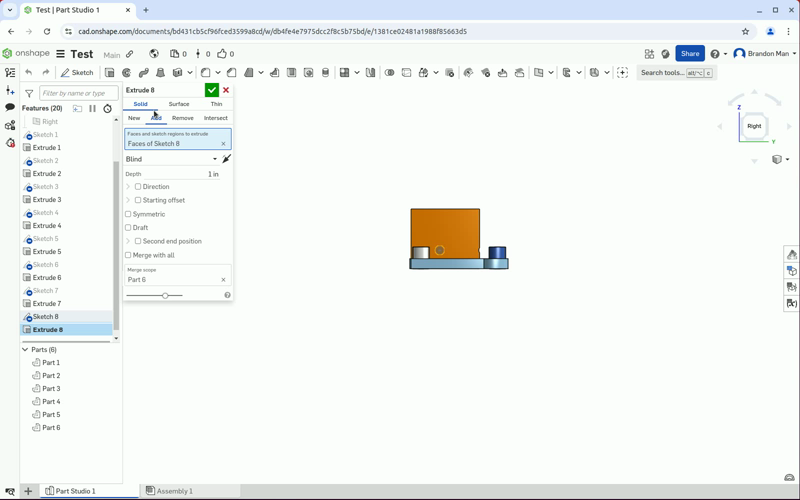
mouse_move(186, 120)
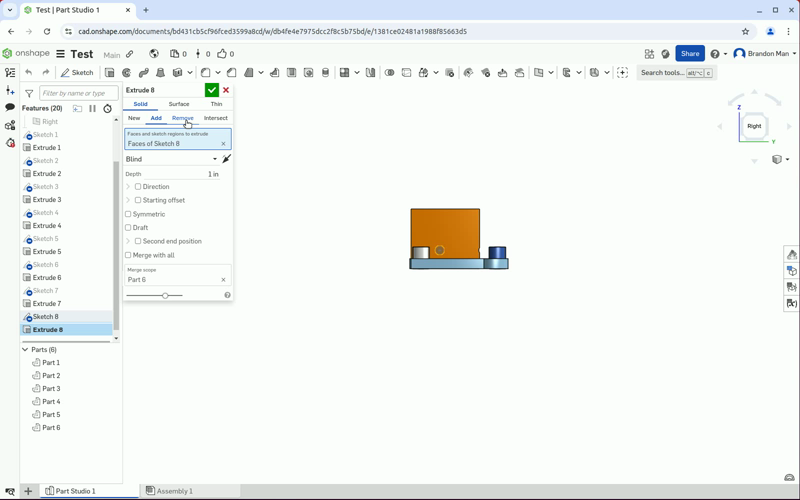
click(186, 120)
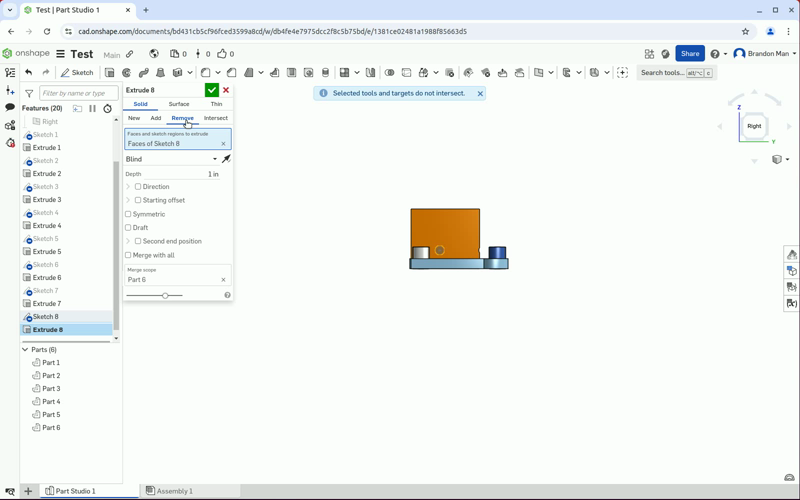
key(tab, 4)
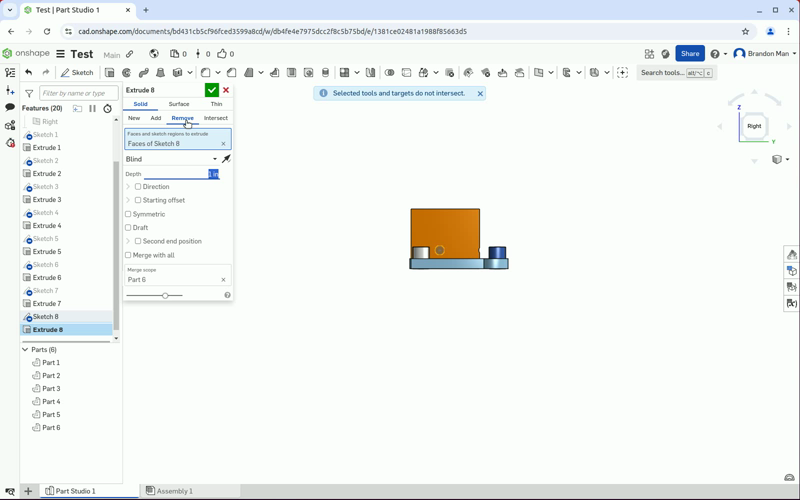
text(-8.666)
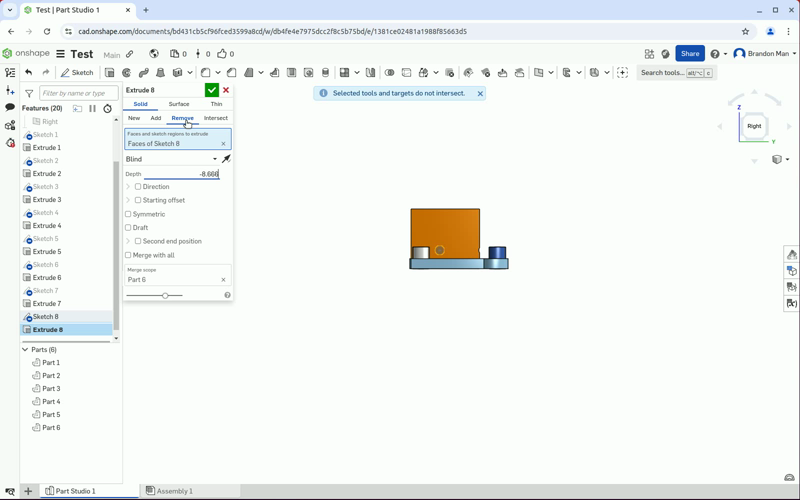
key(tab, 6)
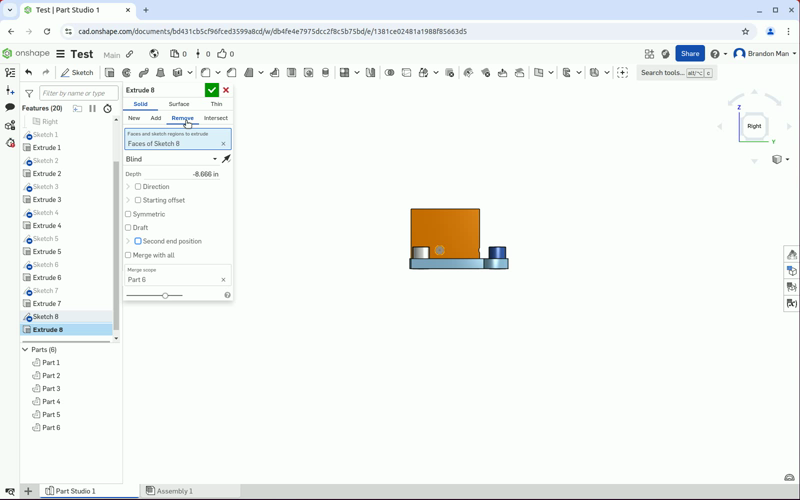
key(space)
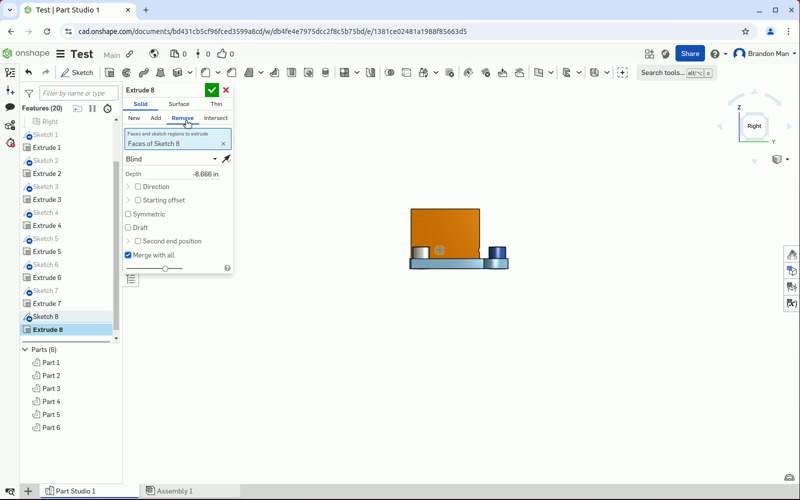
key(enter)
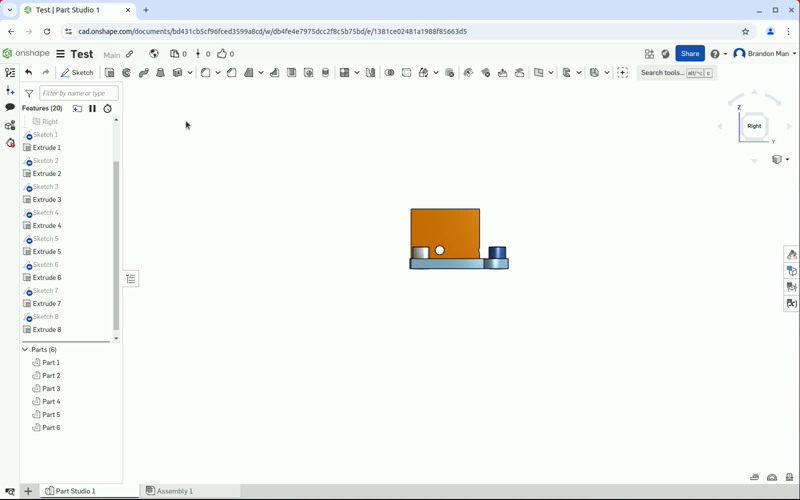
key(shift+h)
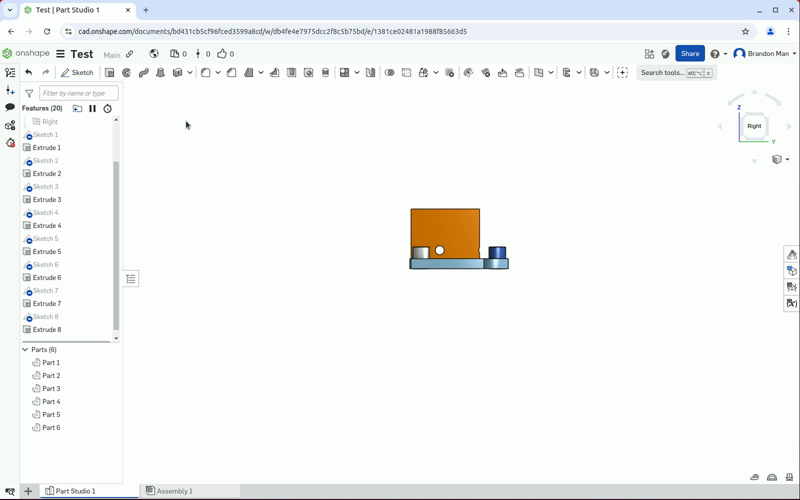
key(shift+h)
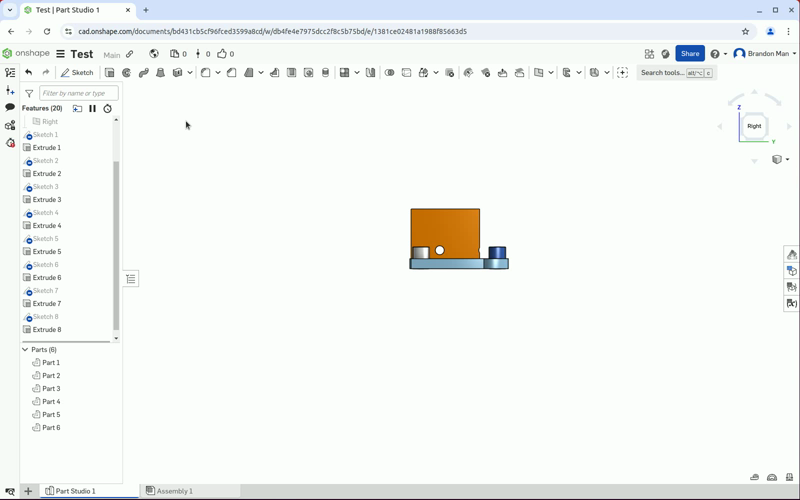
key(shift+7)
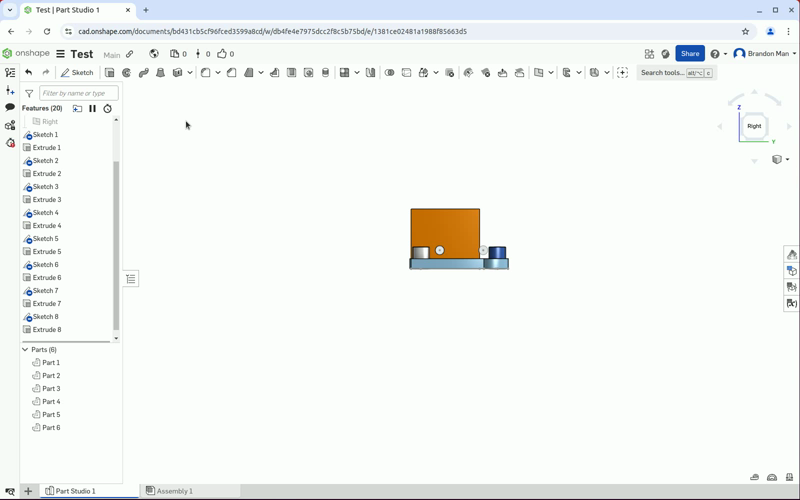
key(right, 2)
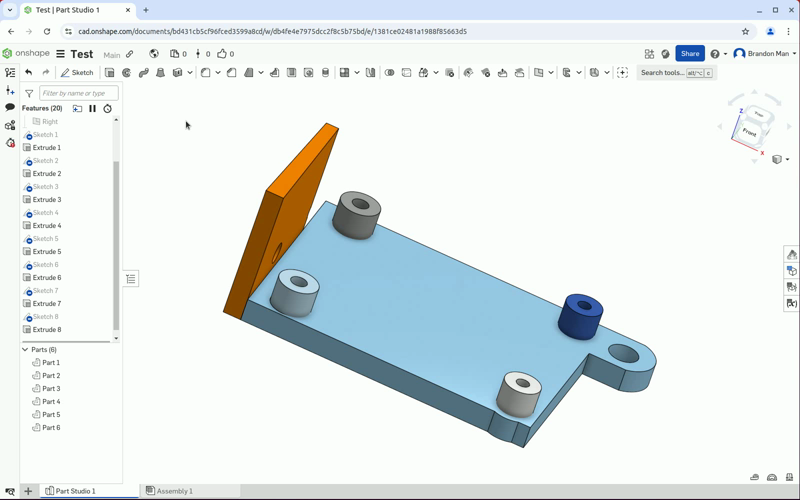
key(down, 2)
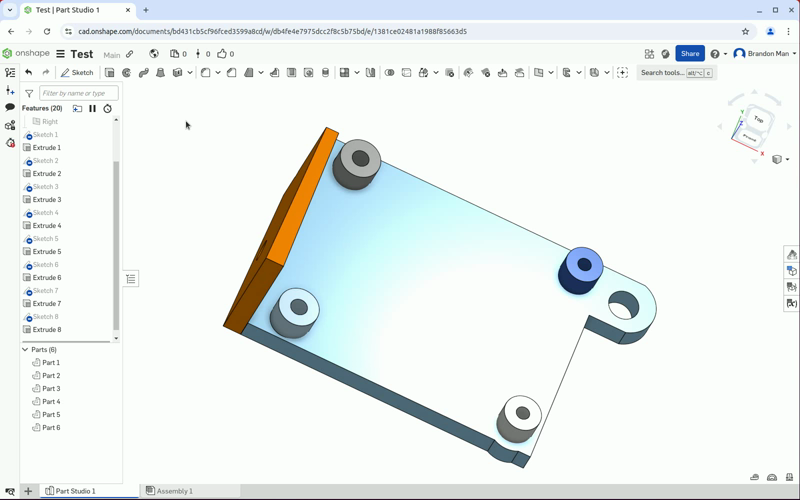
key(up, 2)
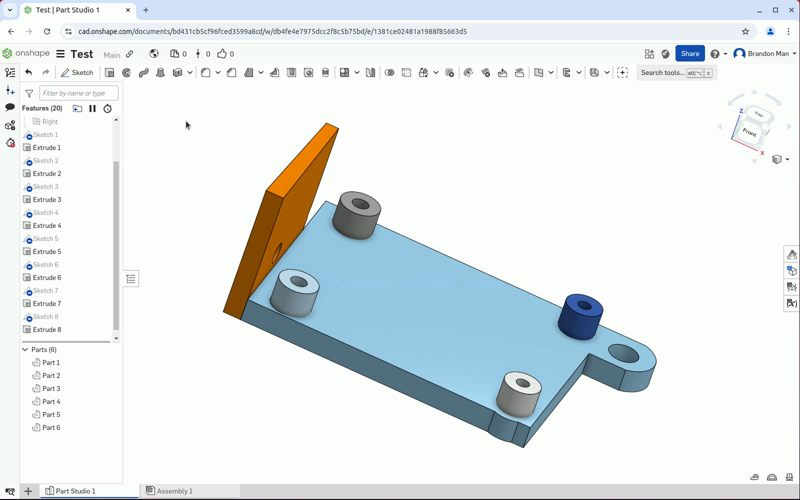
key(left, 2)
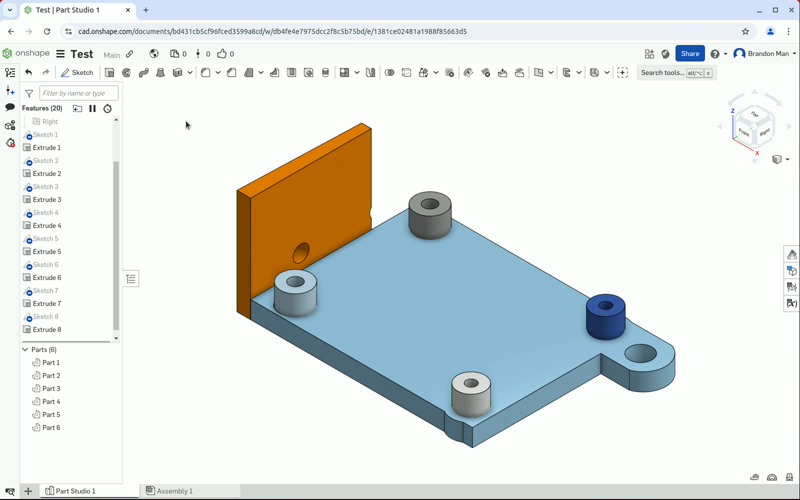
mouse_move(69, 137)
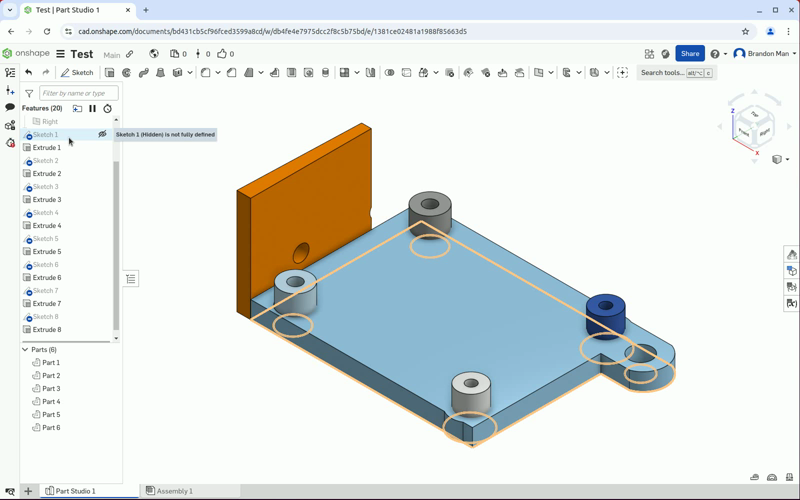
click(69, 137)